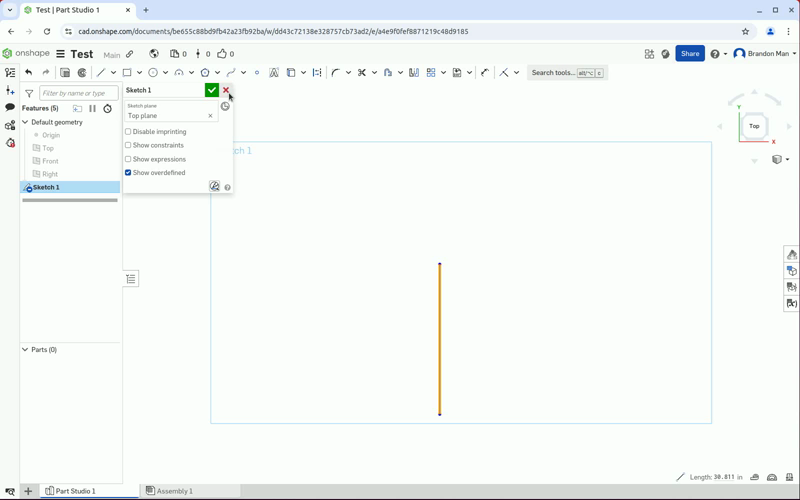
key(shift+h)
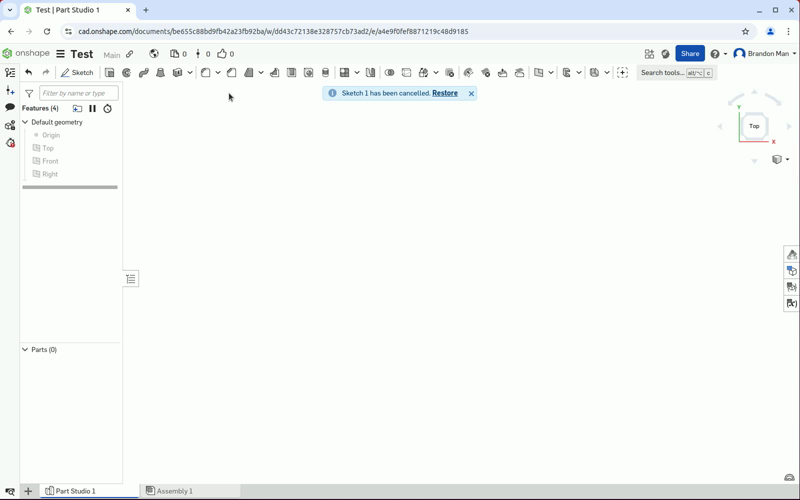
mouse_move(73, 352)
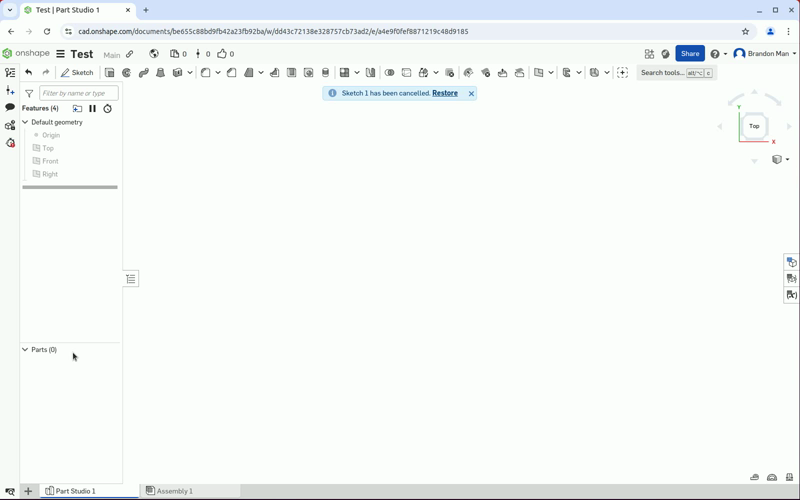
key(y)
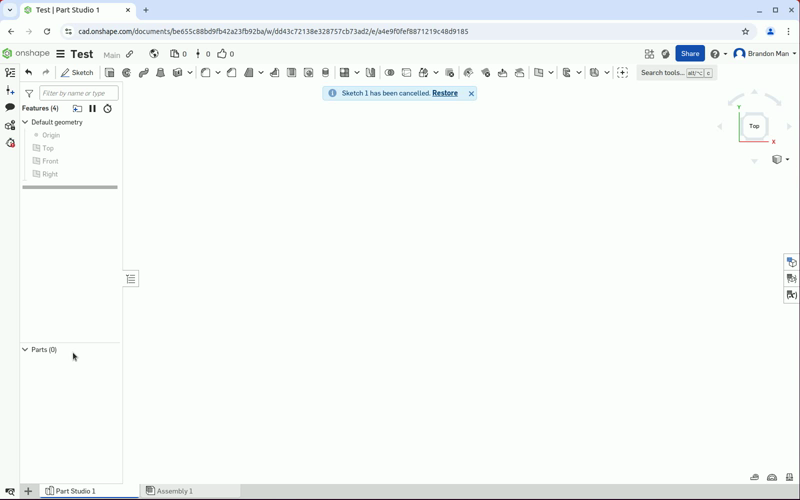
key(shift+p)
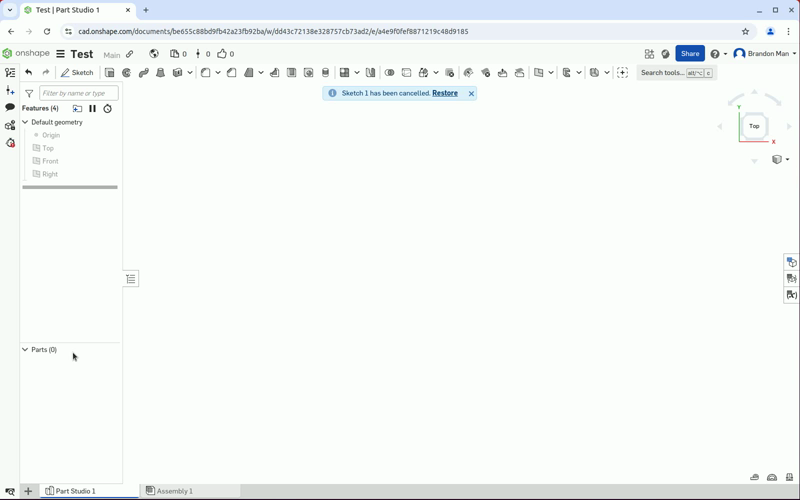
key(space)
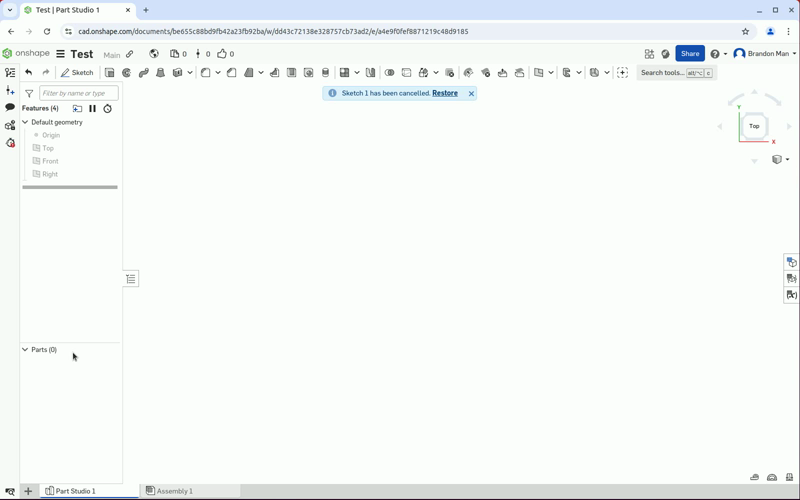
key_down(shift)
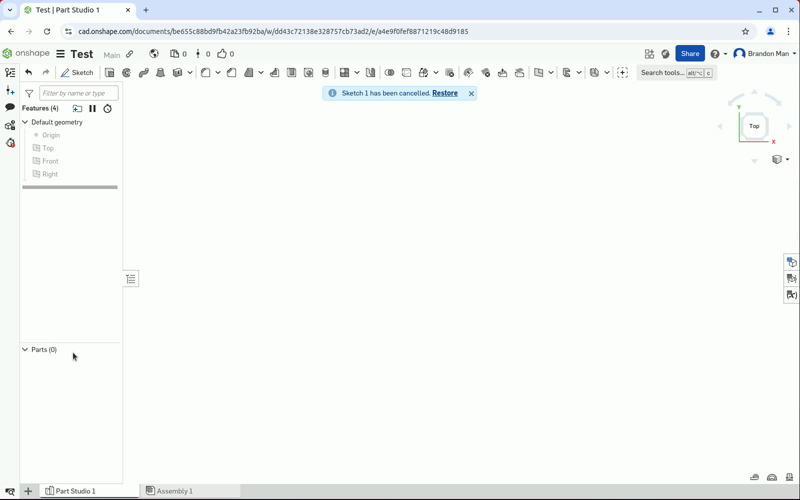
key(up)
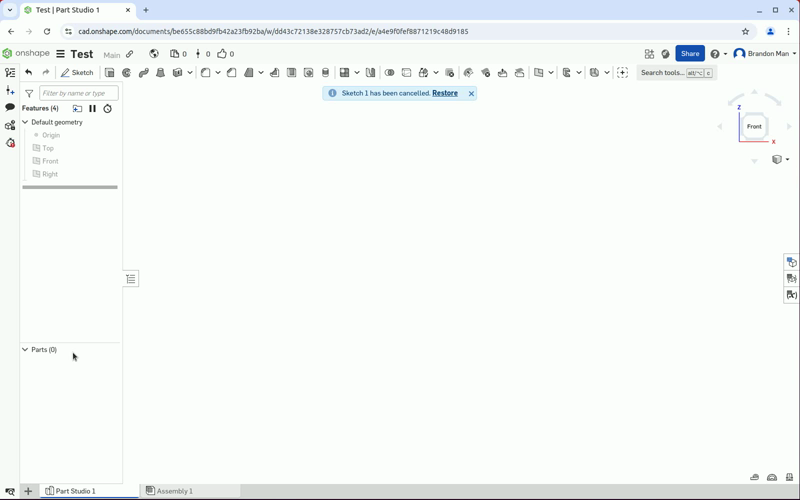
key_up(shift)
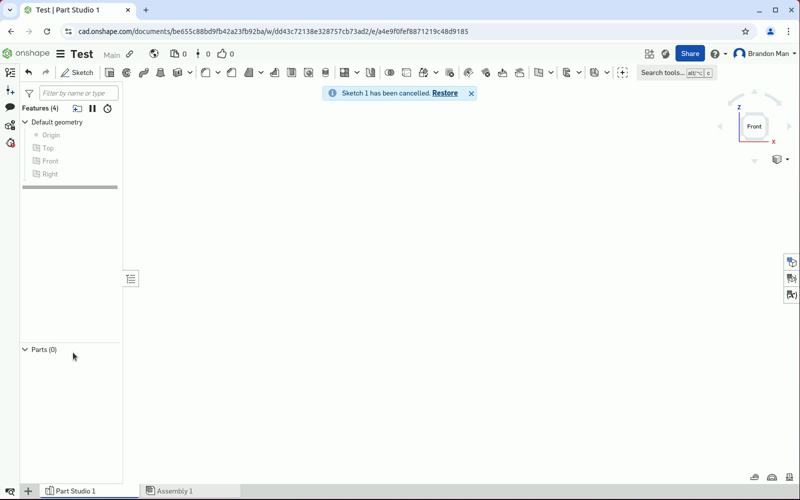
mouse_move(73, 352)
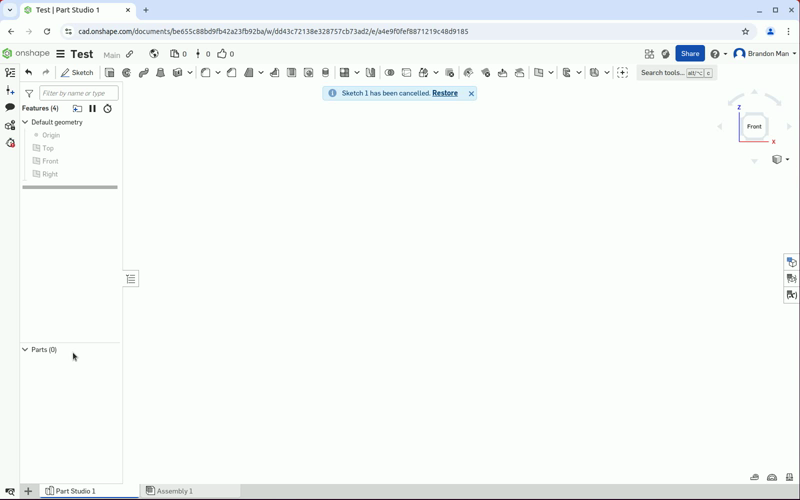
key(shift+y)
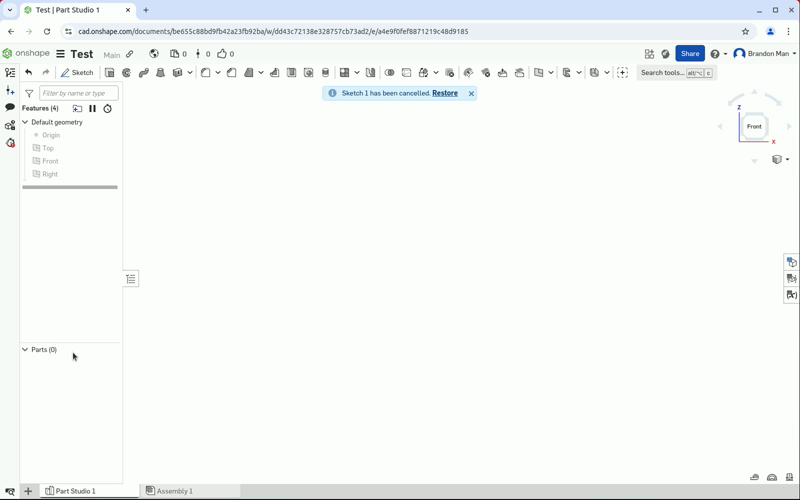
key(shift+s)
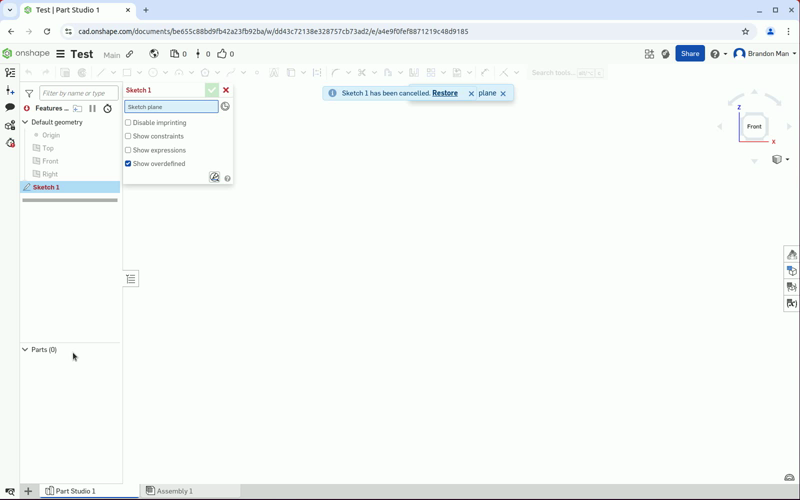
mouse_move(73, 163)
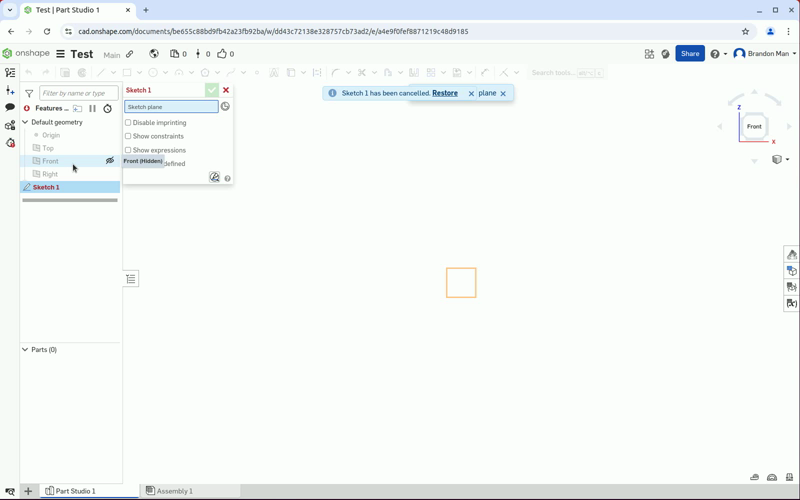
click(73, 163)
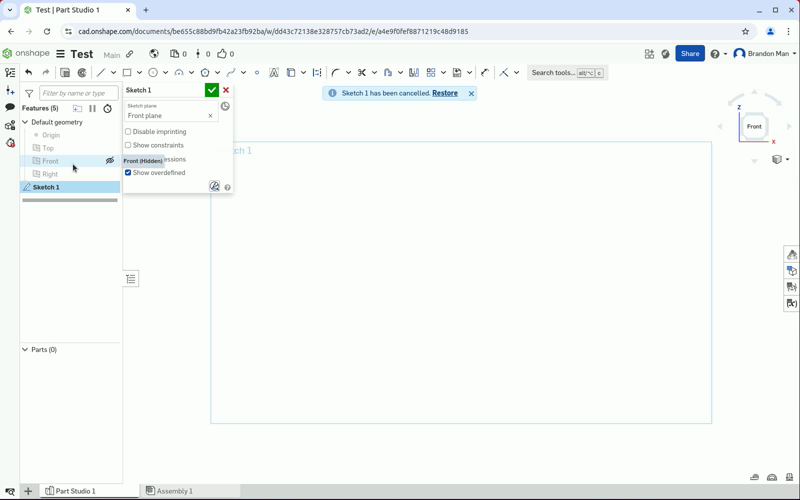
mouse_move(73, 352)
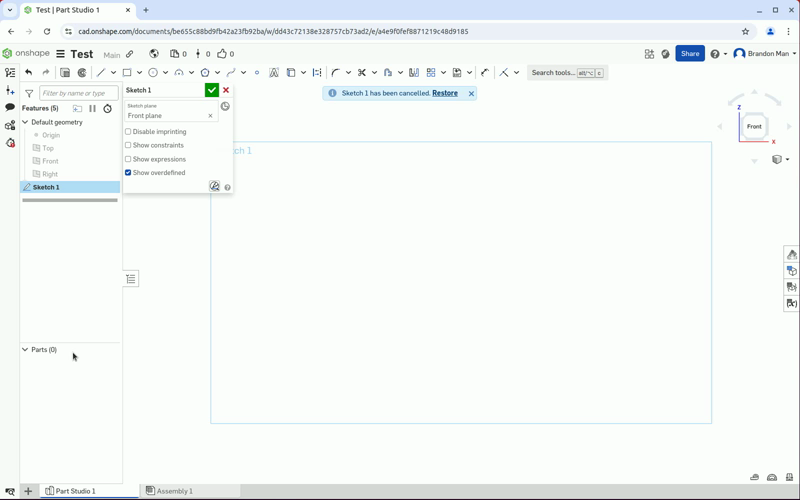
key(y)
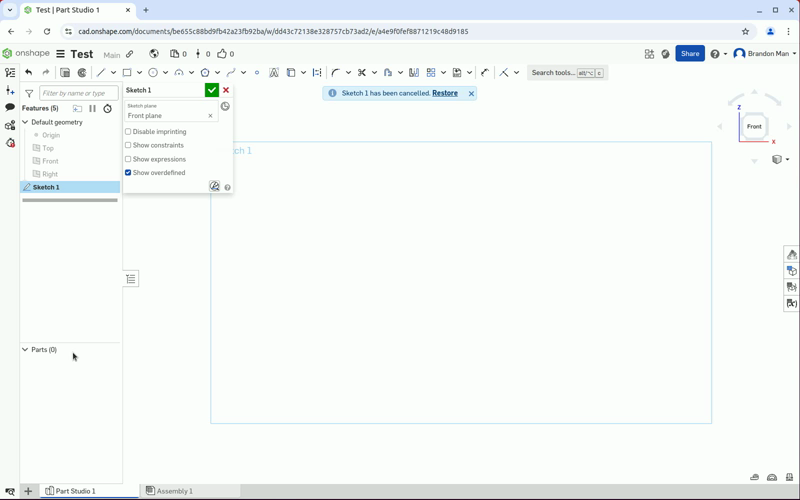
key(l)
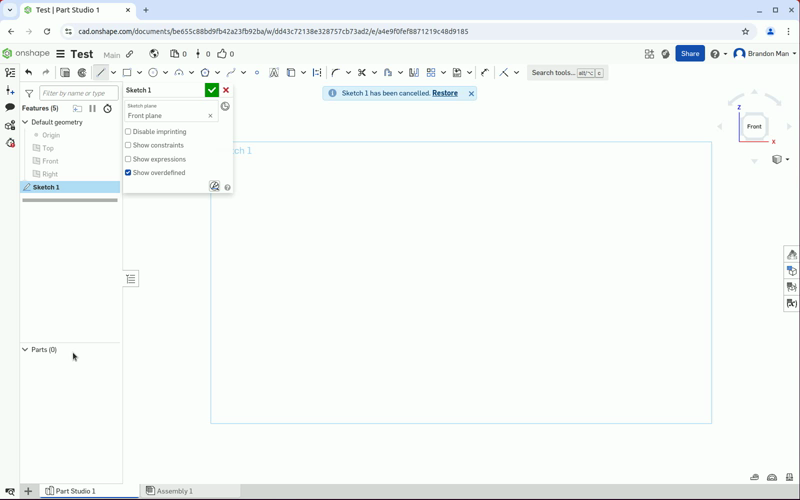
key_down(shift)
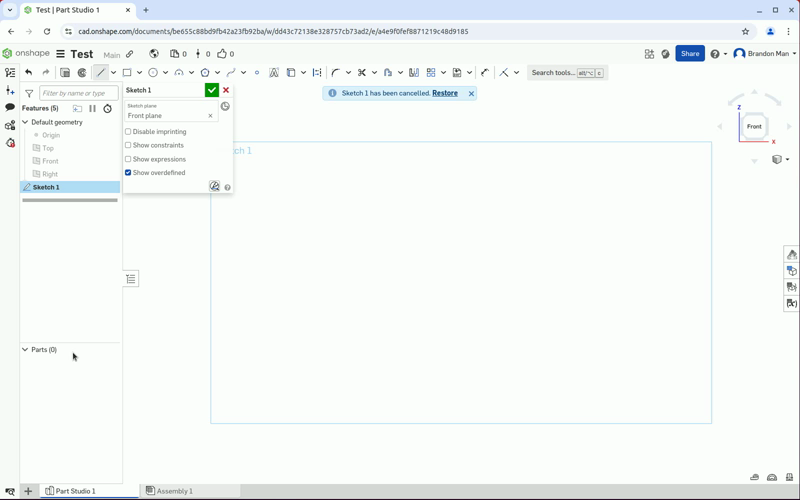
mouse_move(445, 298)
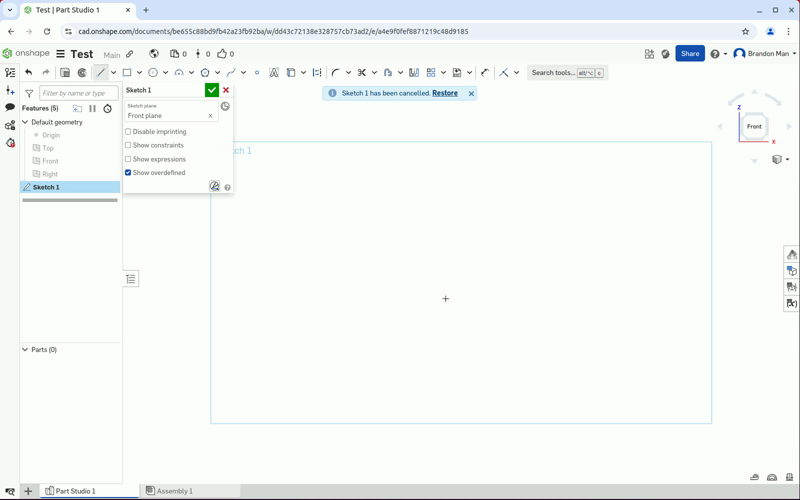
click(445, 298)
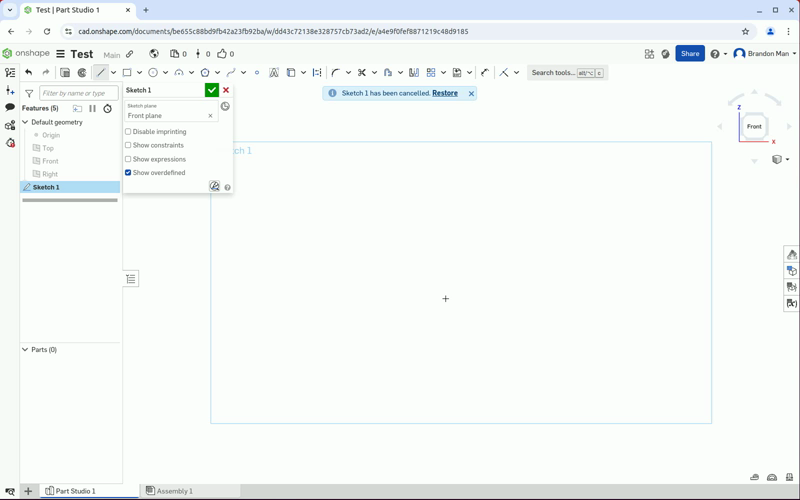
key_up(shift)
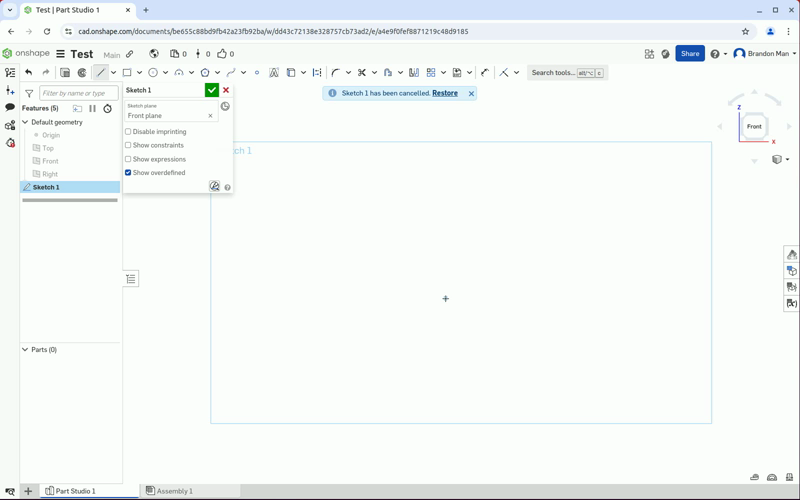
key_down(shift)
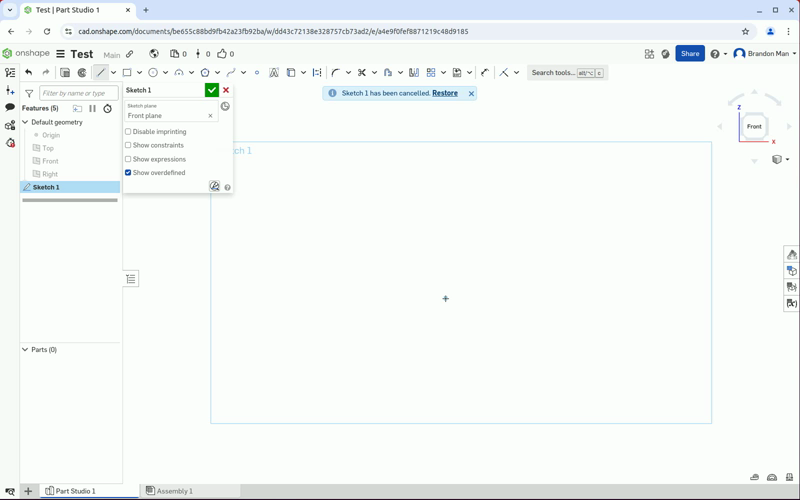
mouse_move(475, 298)
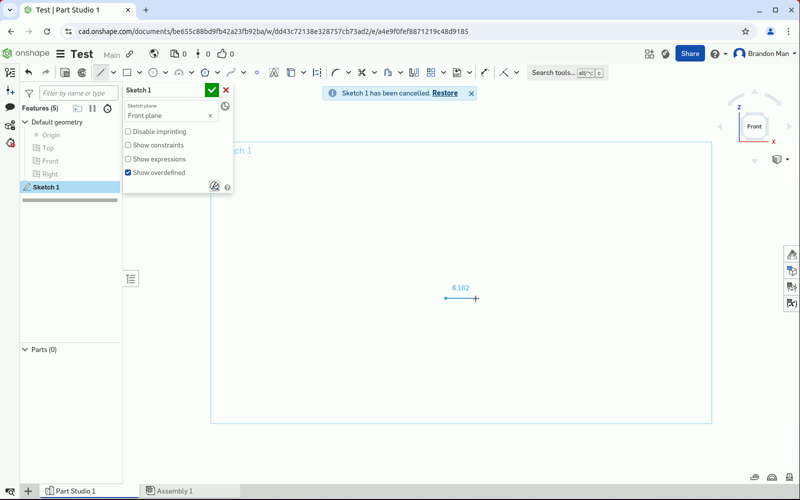
mouse_move(449, 298)
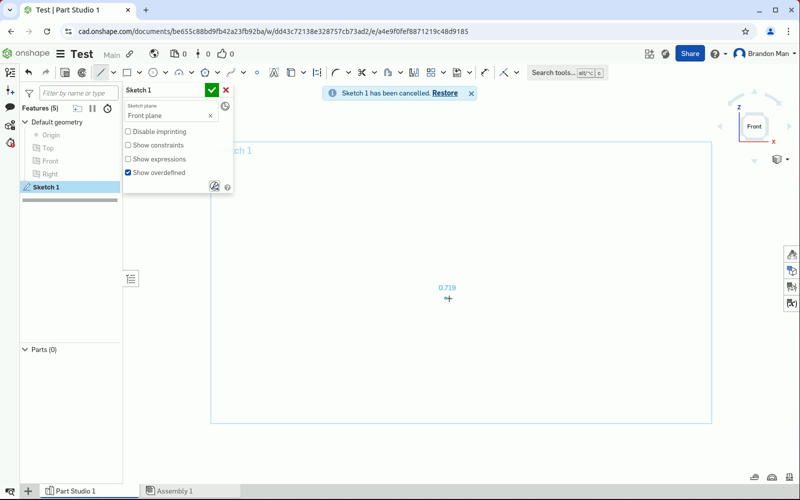
scroll(6)
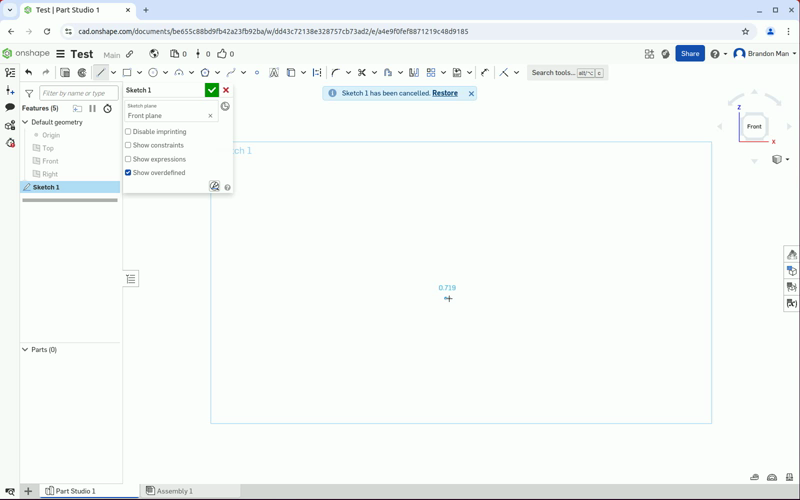
scroll(6)
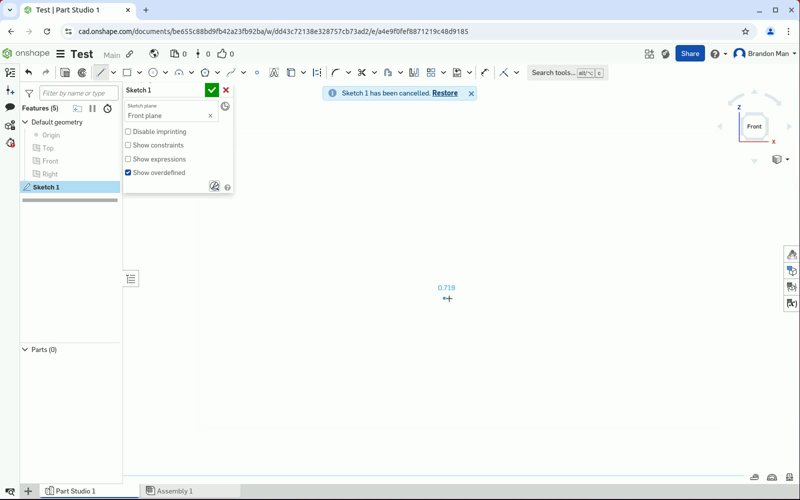
scroll(6)
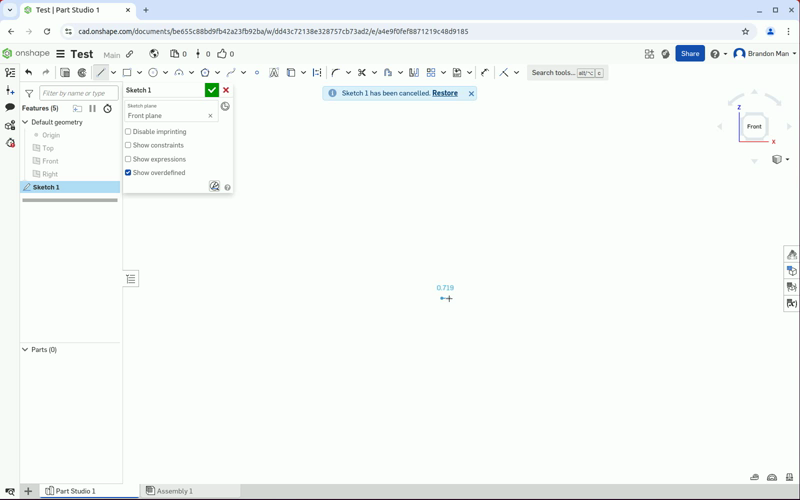
scroll(6)
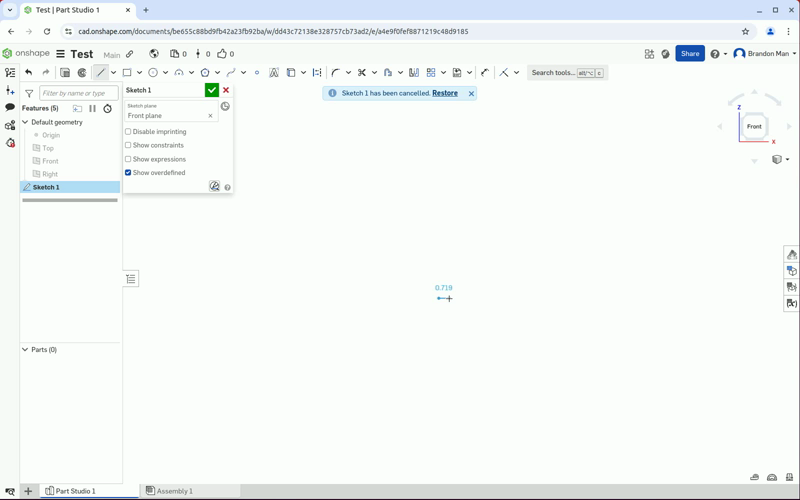
scroll(6)
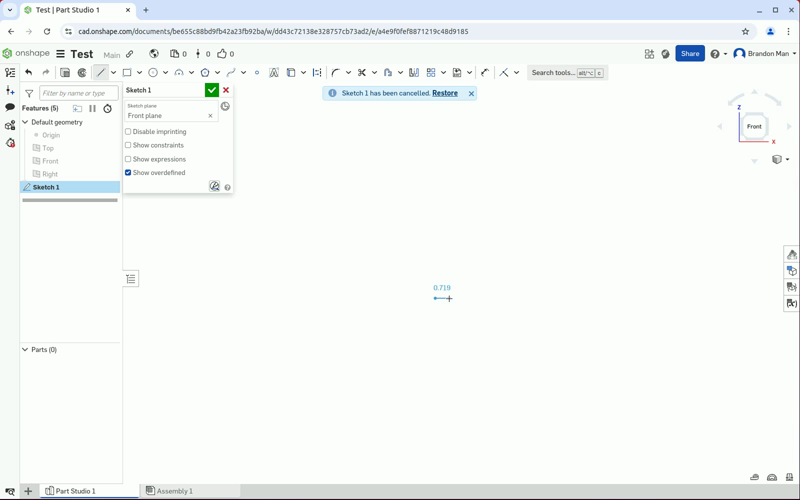
scroll(6)
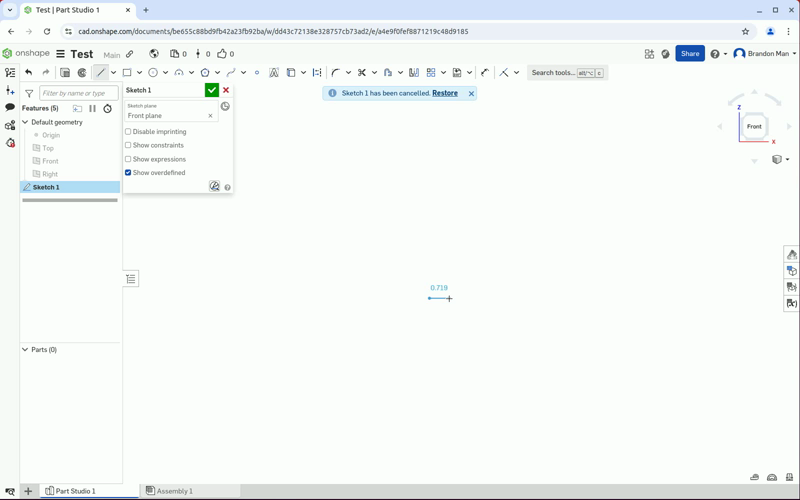
scroll(6)
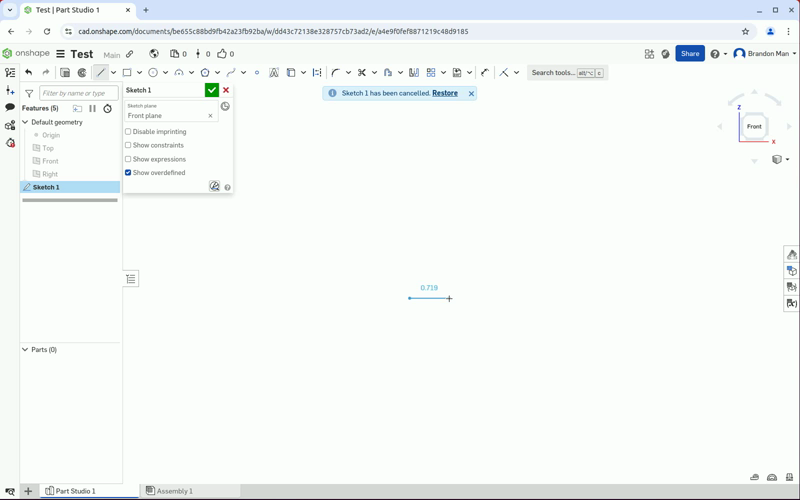
click(449, 298)
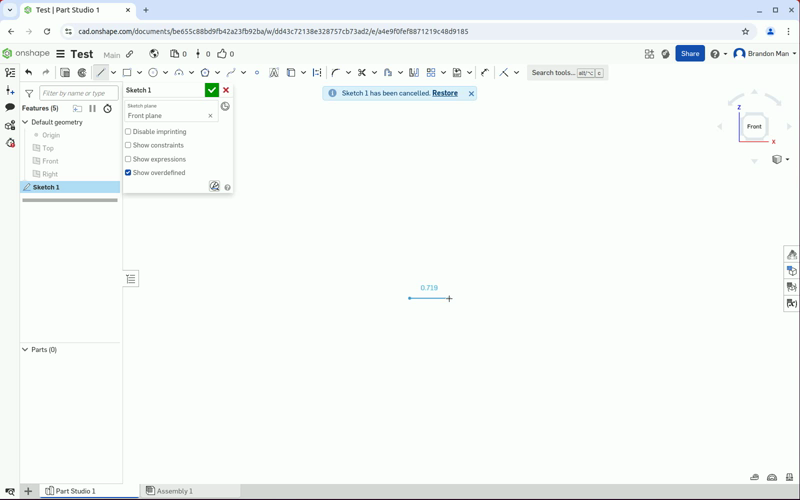
scroll(-6)
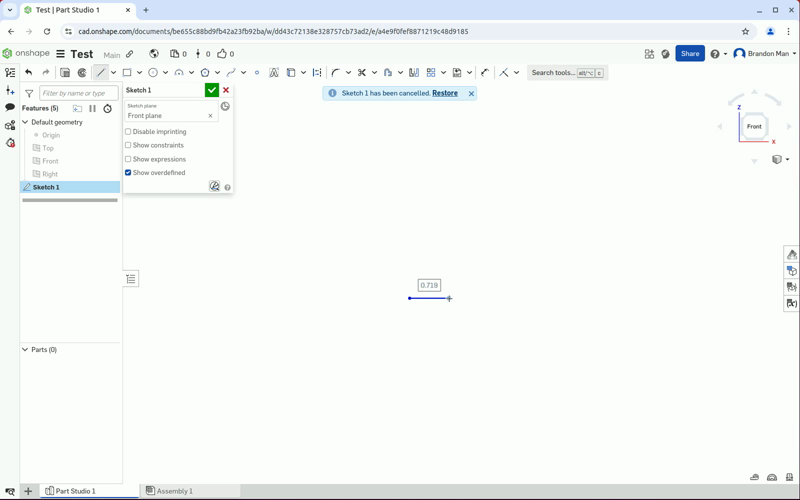
scroll(-6)
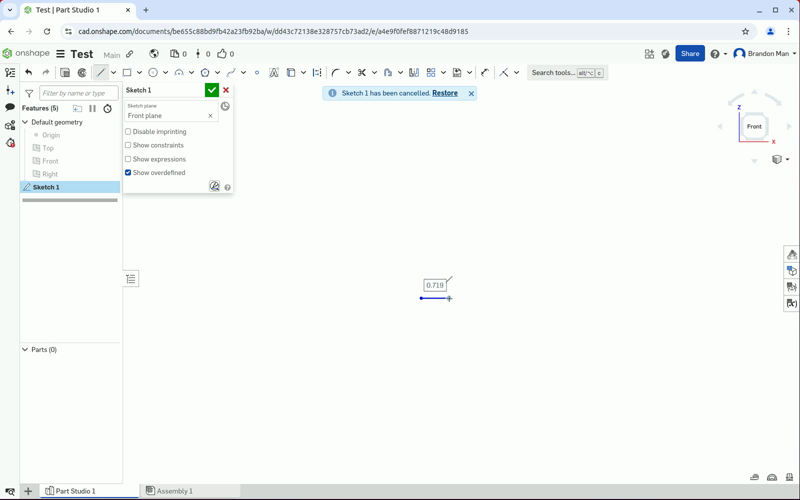
scroll(-6)
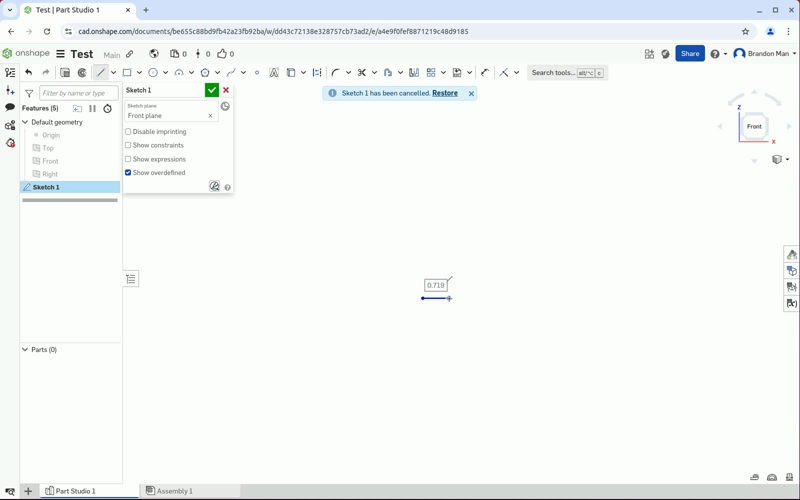
scroll(-6)
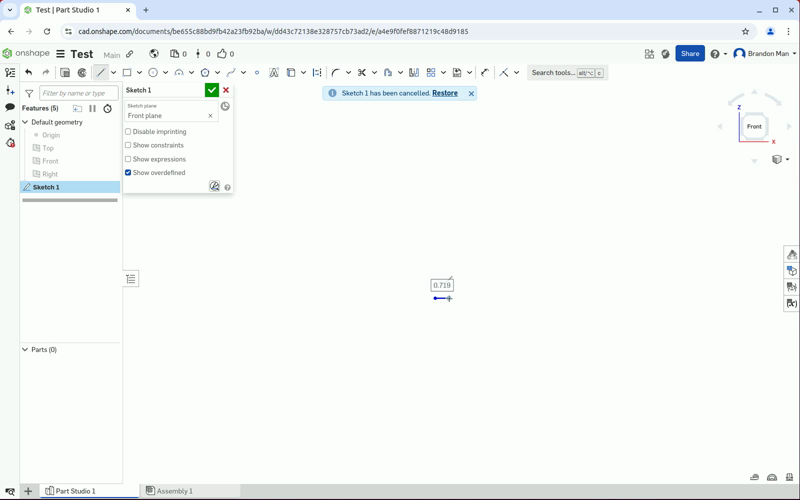
scroll(-6)
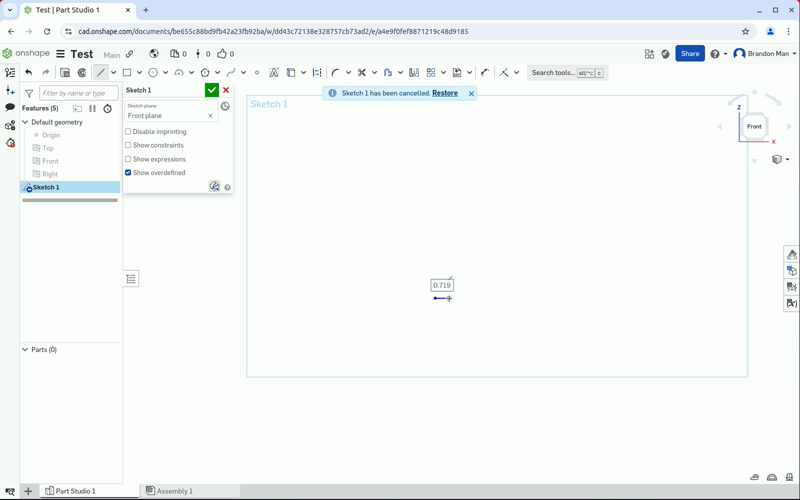
scroll(-6)
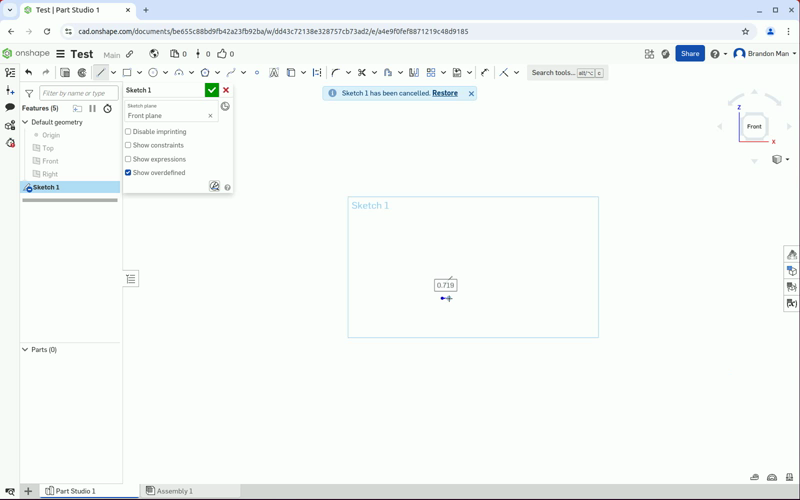
scroll(-6)
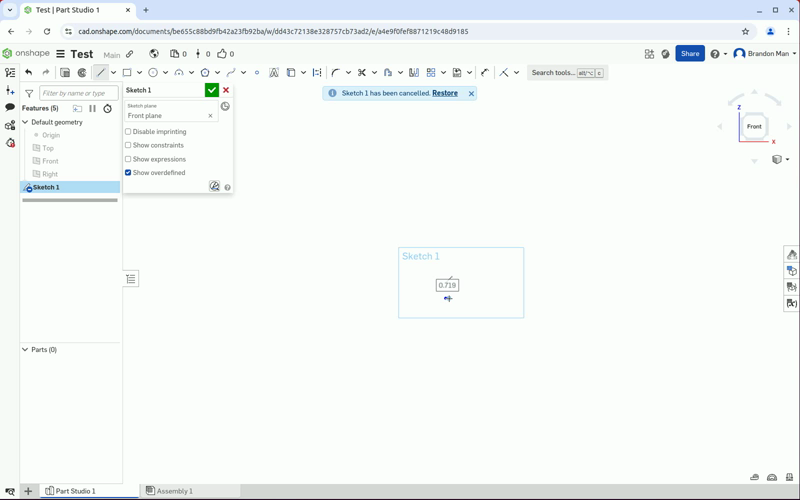
key_up(shift)
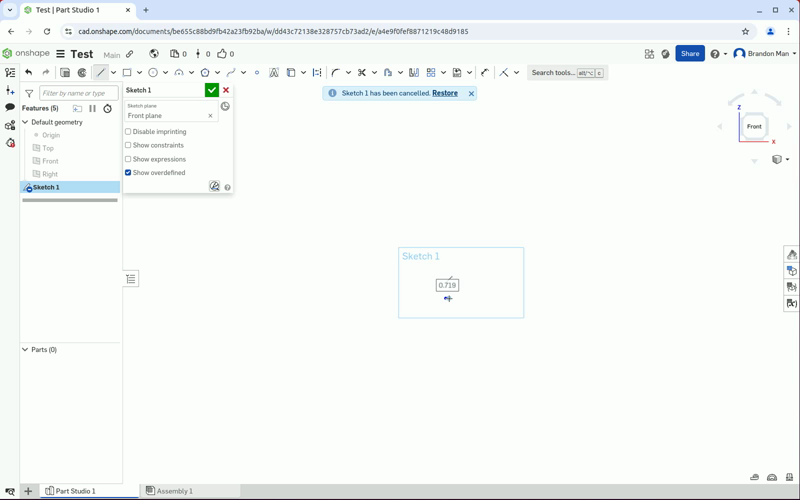
key_down(shift)
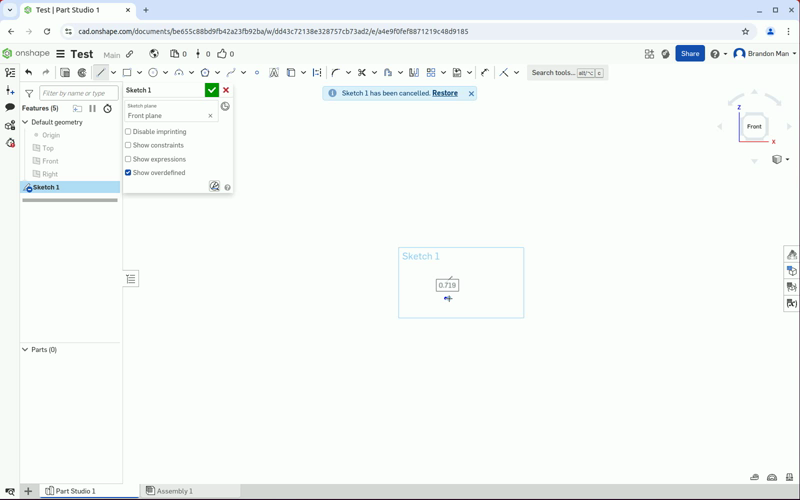
mouse_move(449, 170)
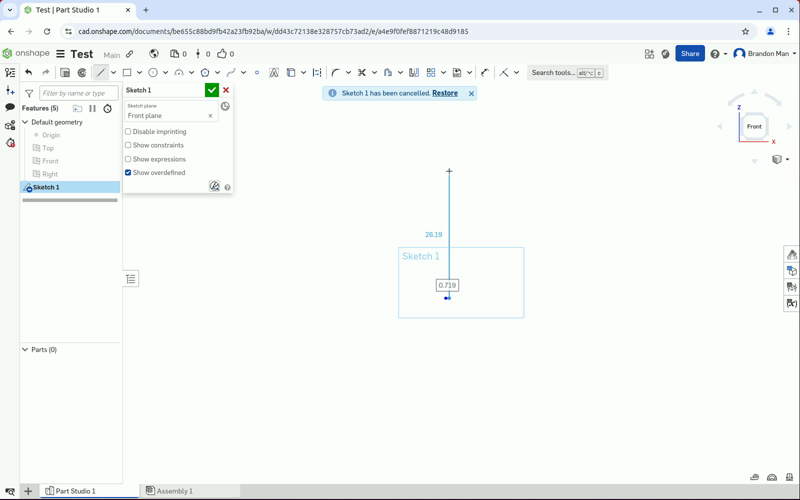
click(449, 170)
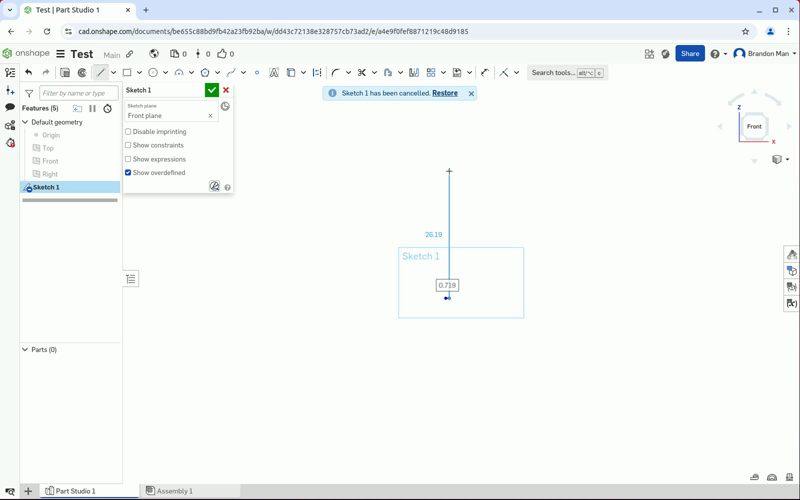
key_up(shift)
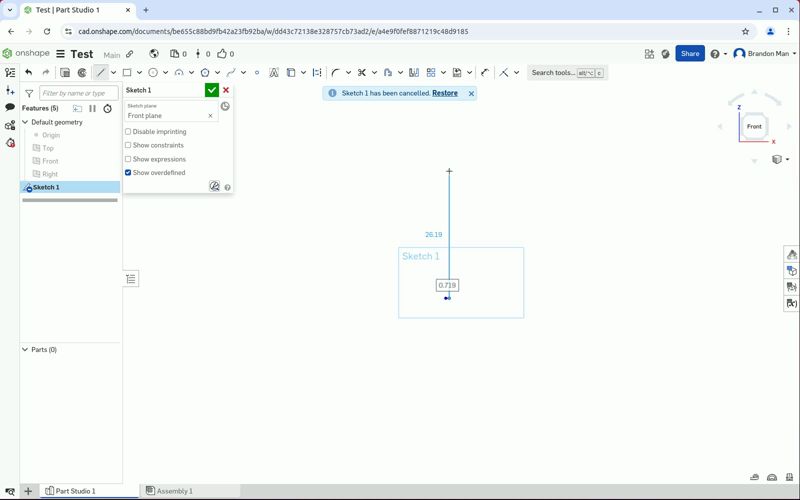
key_down(shift)
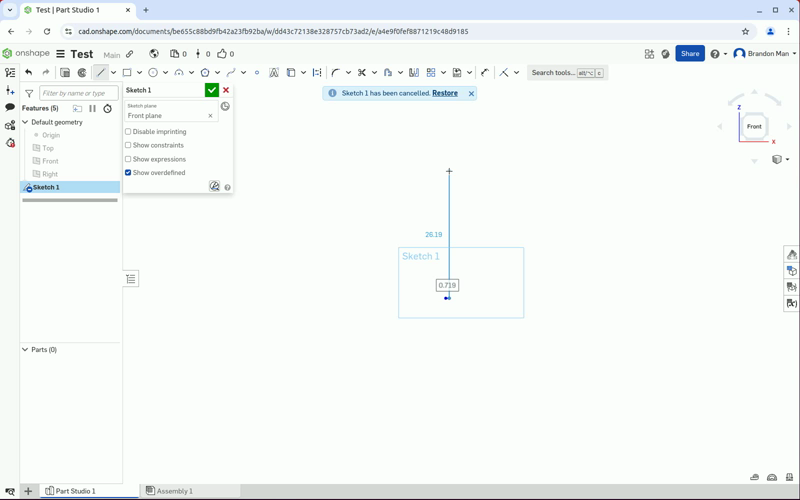
mouse_move(479, 170)
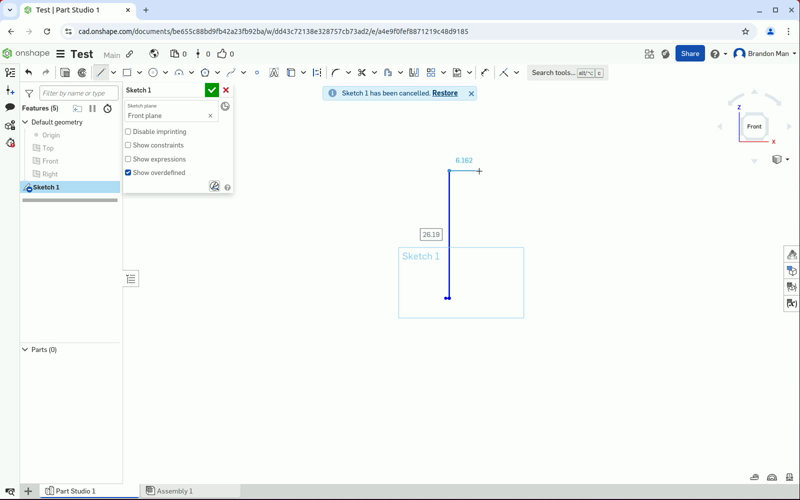
mouse_move(445, 170)
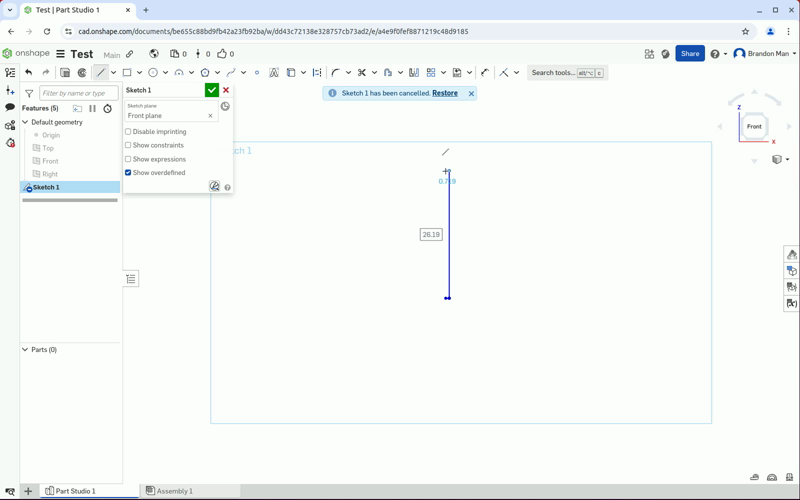
scroll(6)
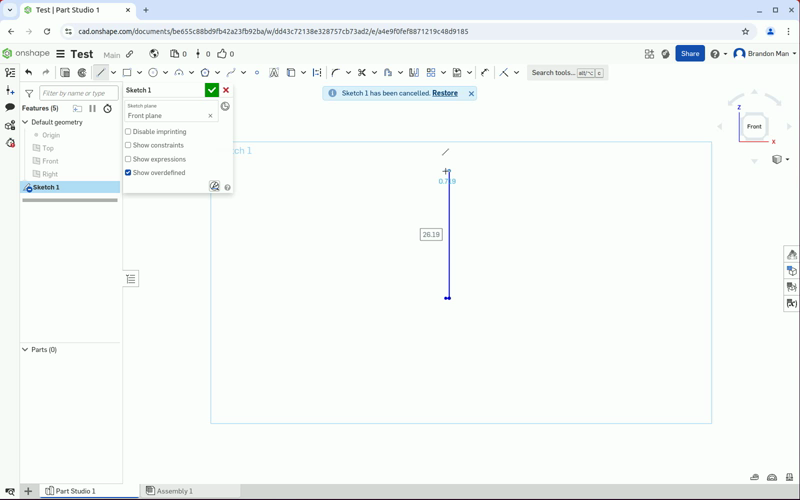
scroll(6)
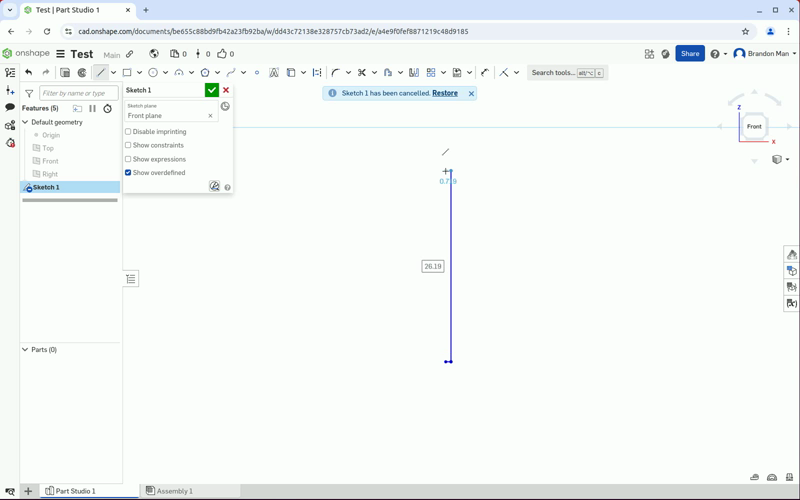
scroll(6)
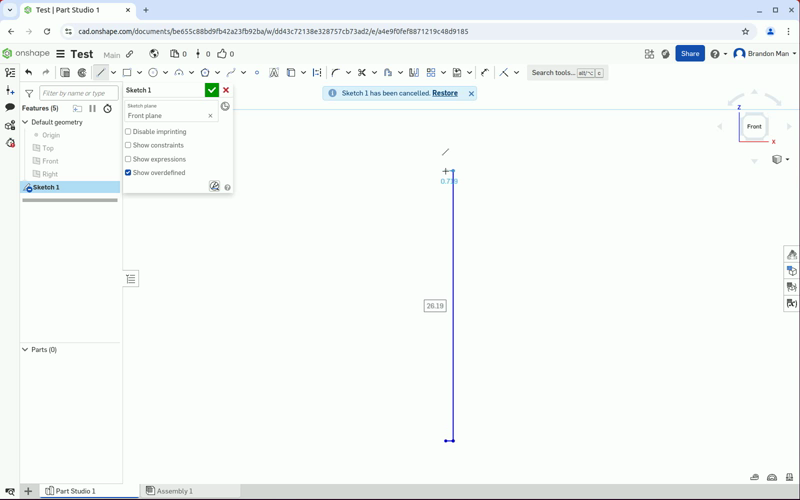
scroll(6)
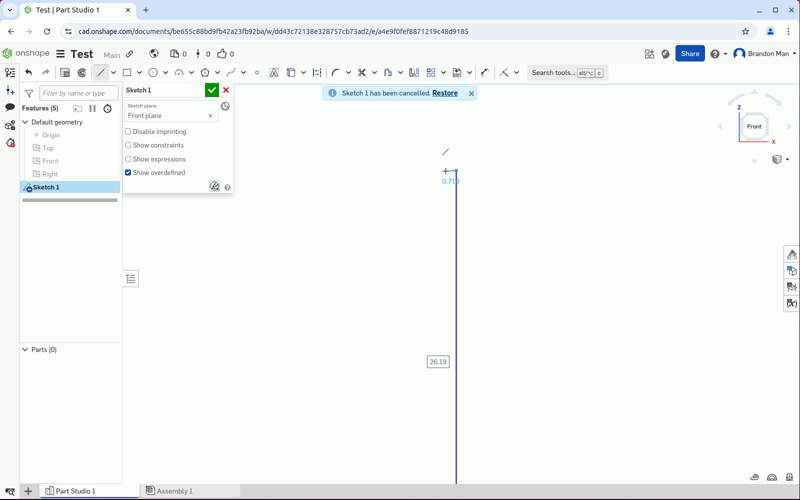
scroll(6)
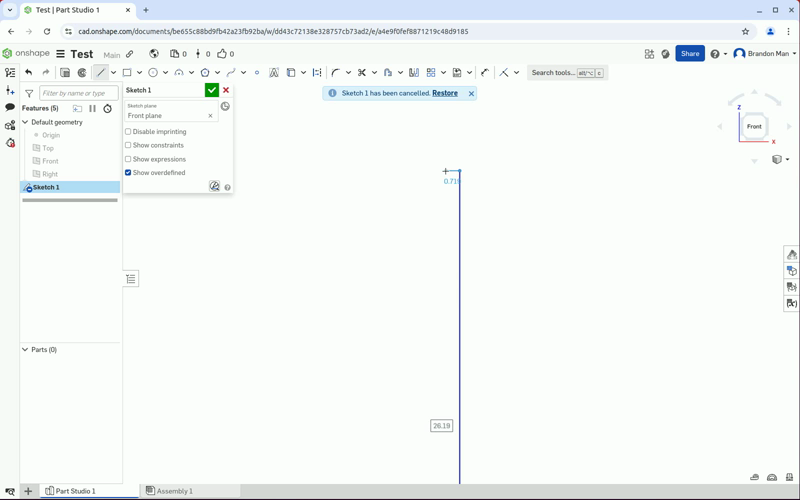
scroll(6)
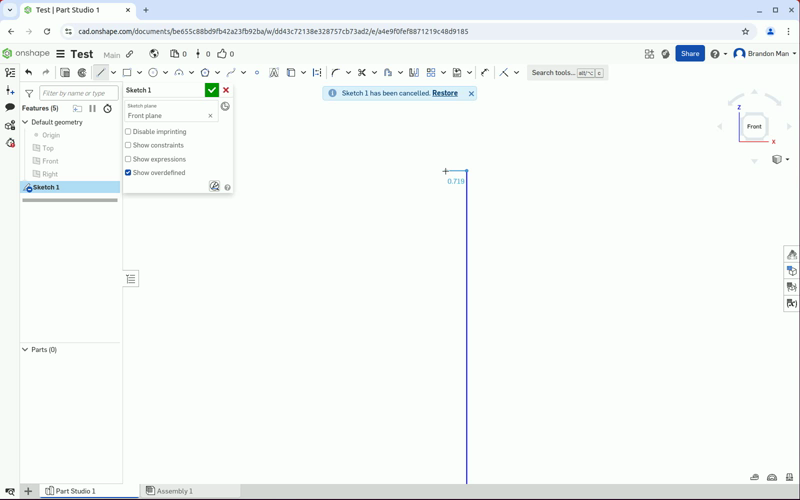
scroll(6)
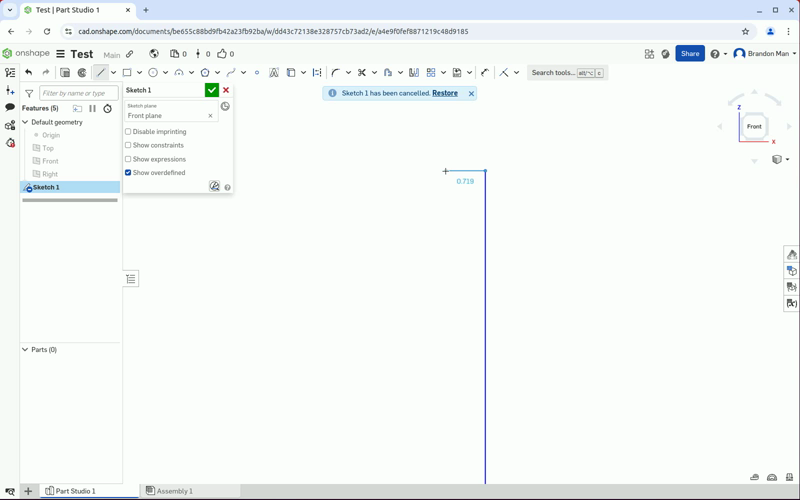
click(445, 170)
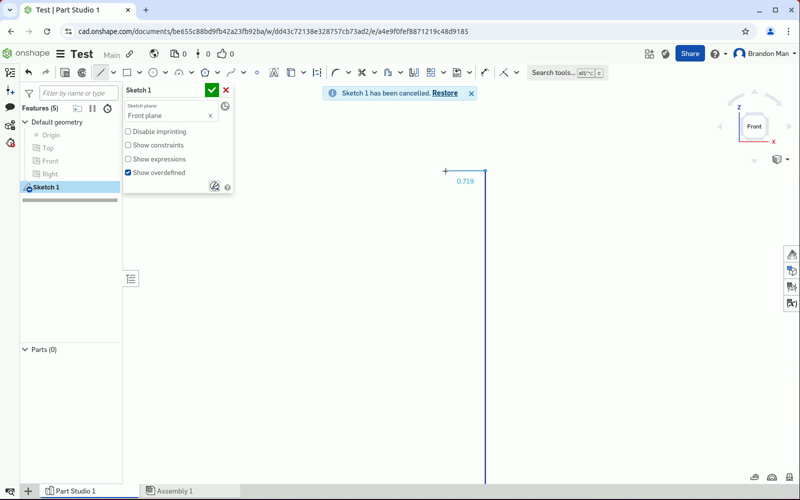
scroll(-6)
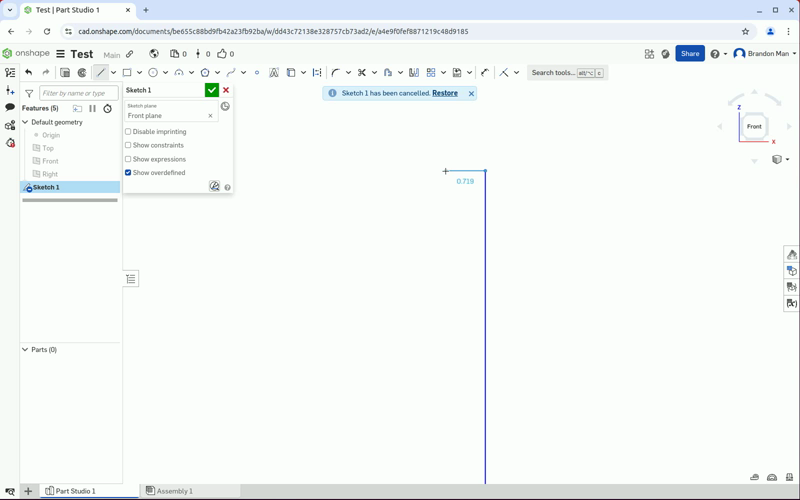
scroll(-6)
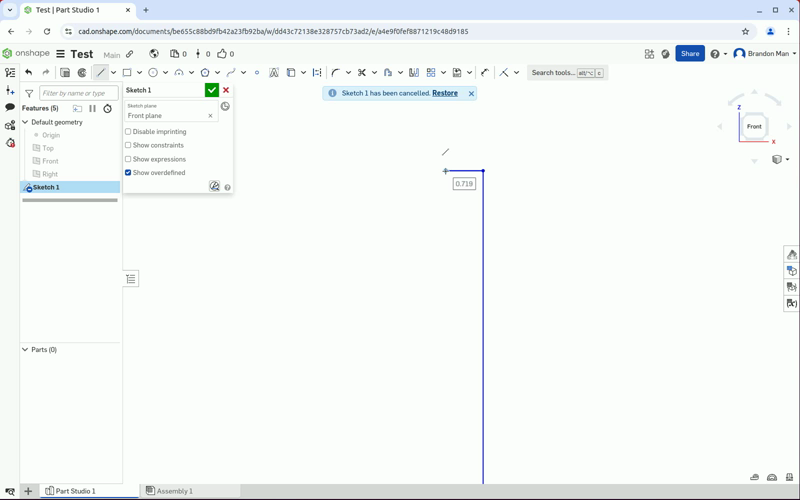
scroll(-6)
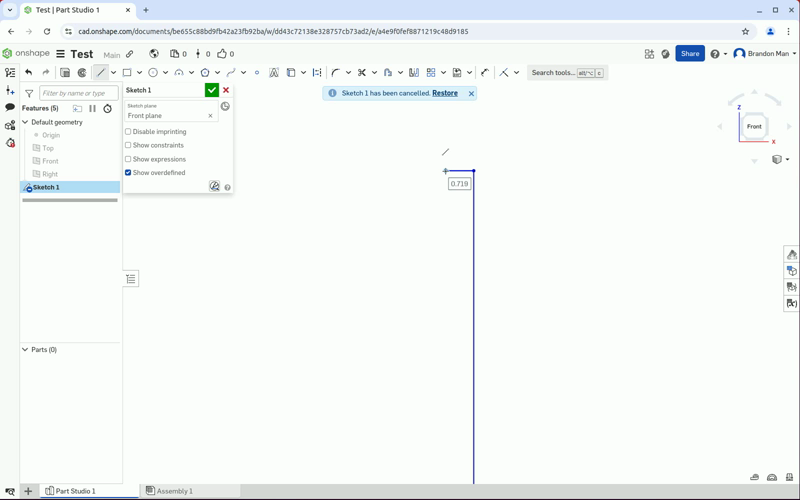
scroll(-6)
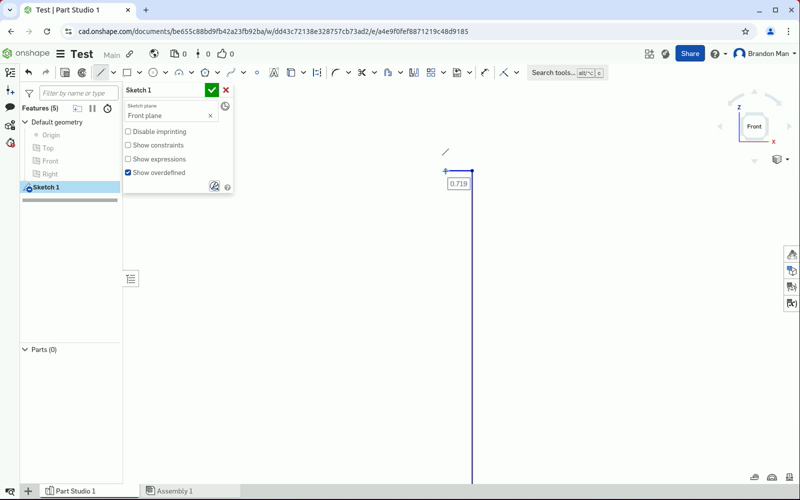
scroll(-6)
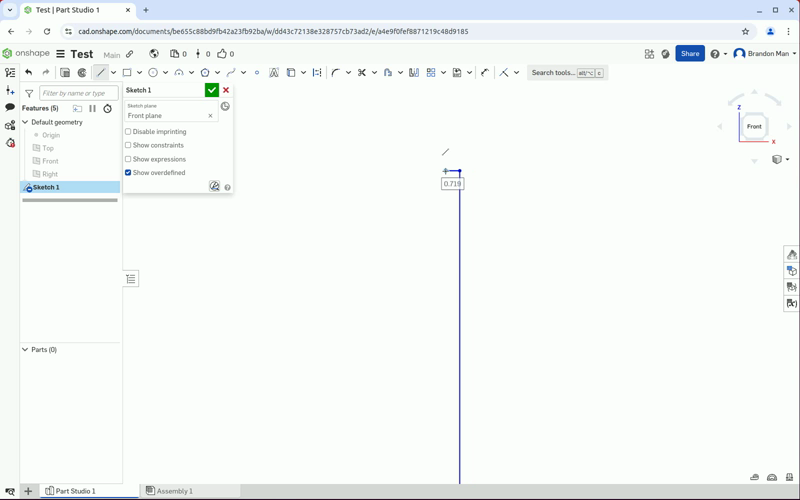
scroll(-6)
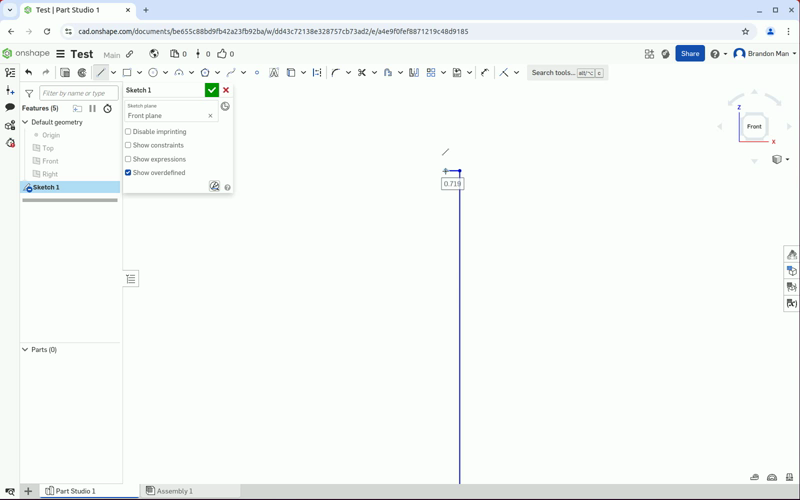
scroll(-6)
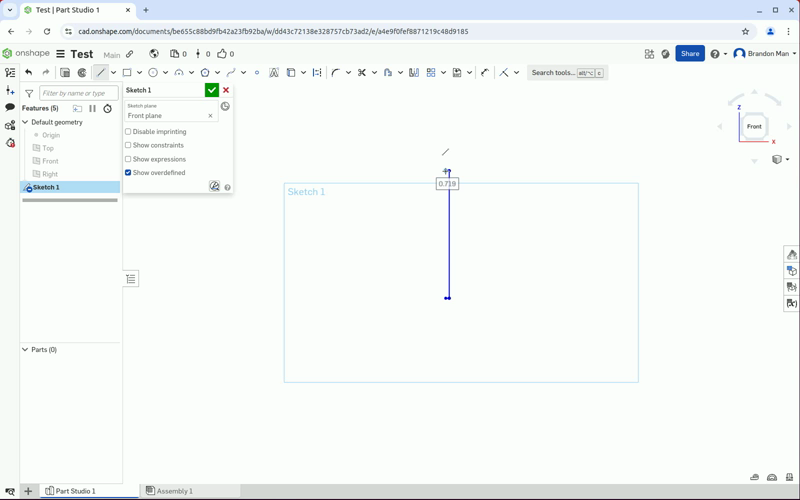
key_up(shift)
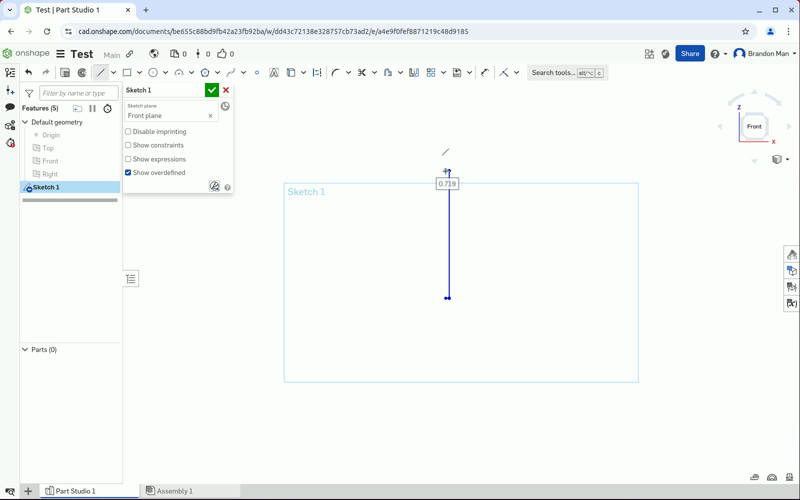
key_down(shift)
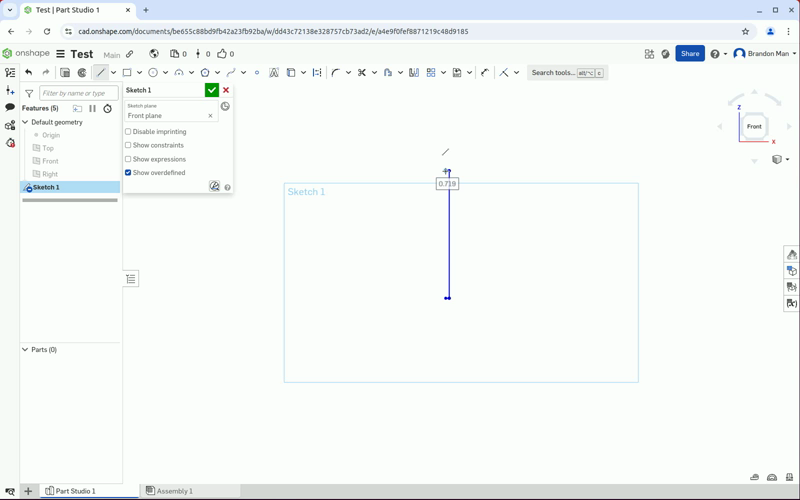
mouse_move(445, 298)
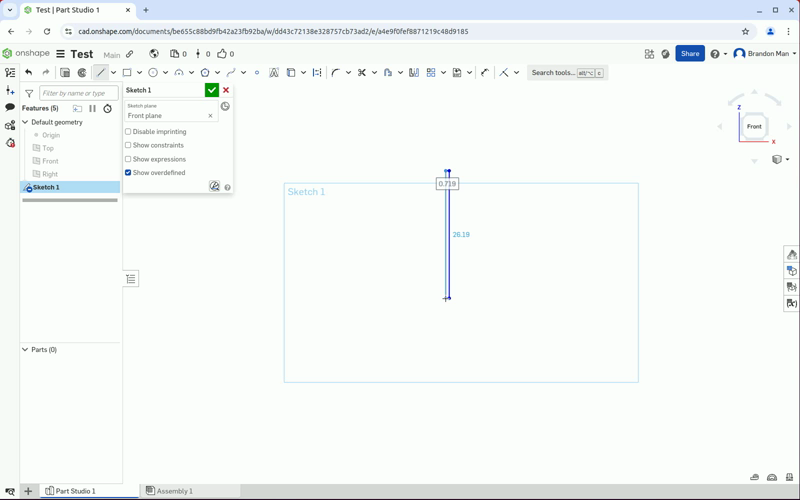
scroll(6)
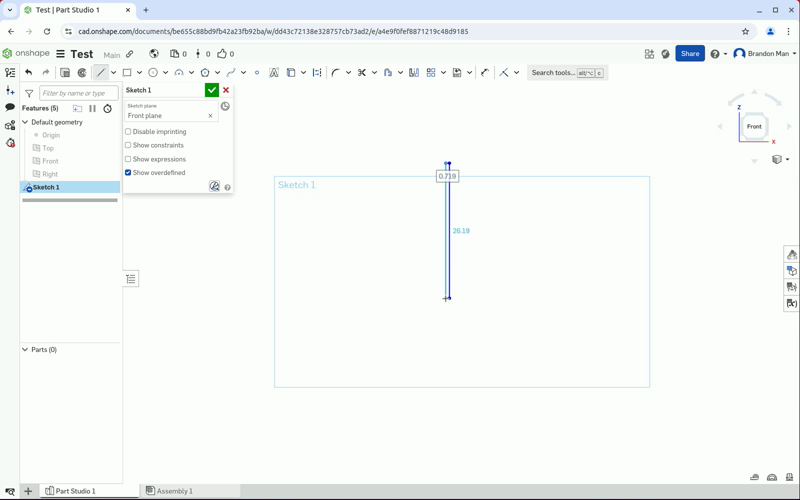
scroll(6)
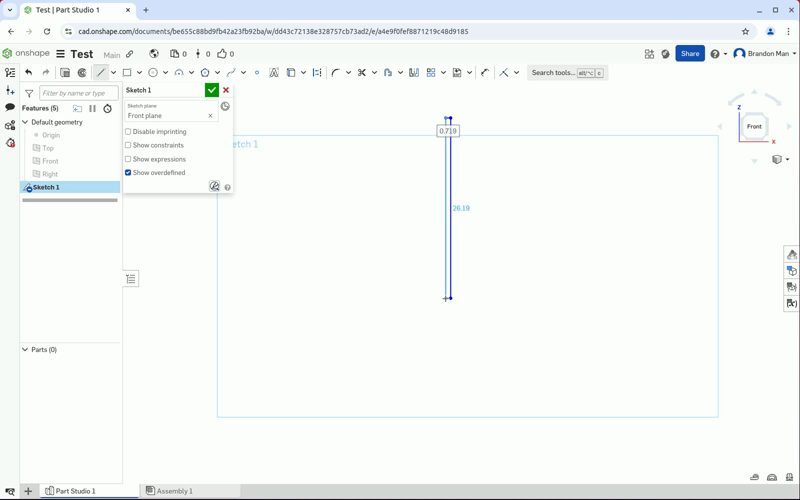
scroll(6)
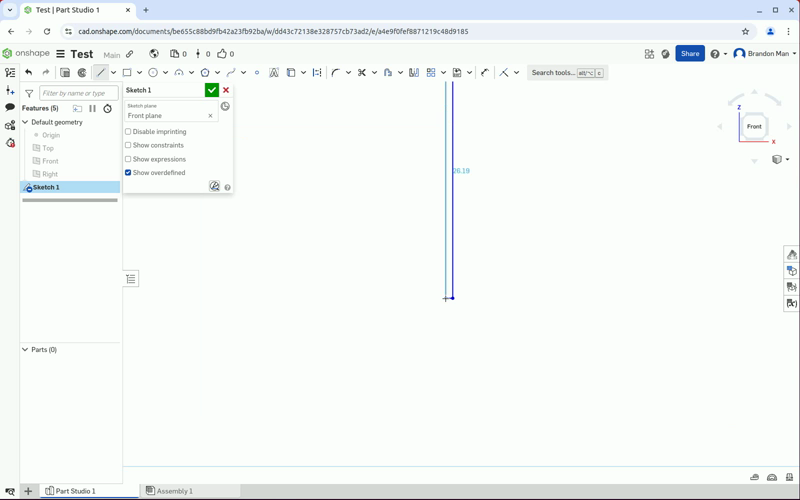
scroll(6)
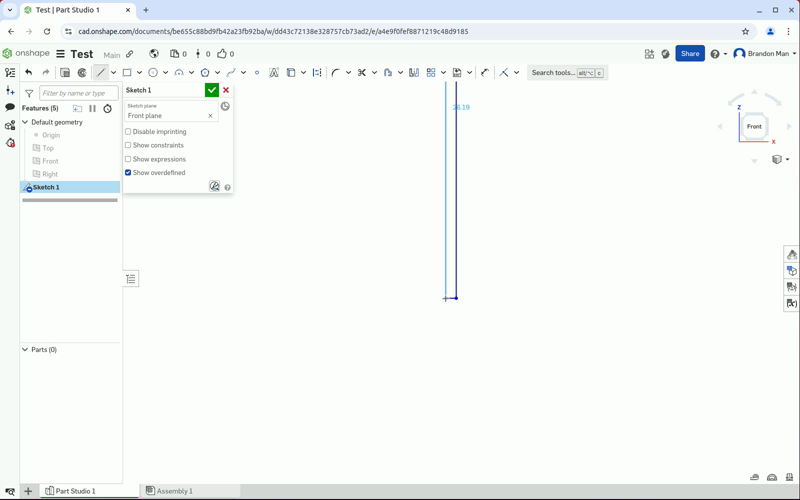
scroll(6)
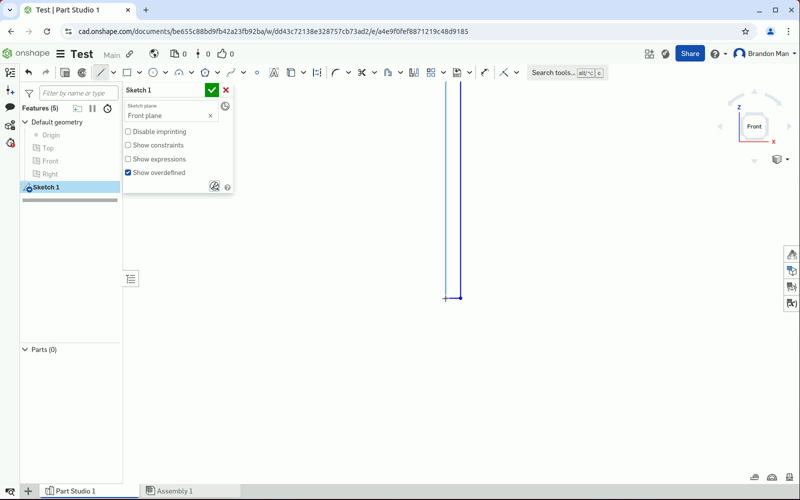
scroll(6)
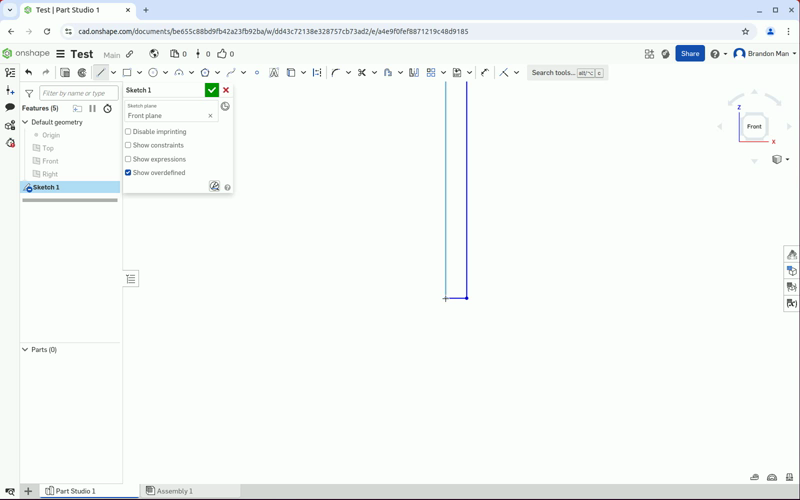
scroll(6)
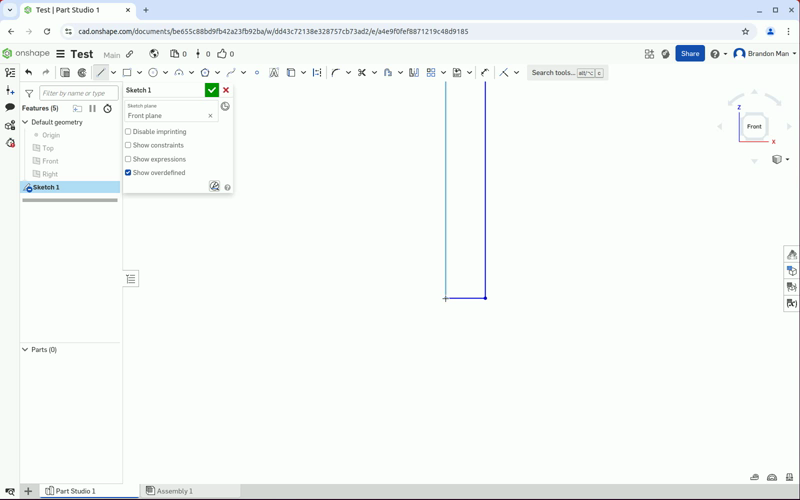
key_up(shift)
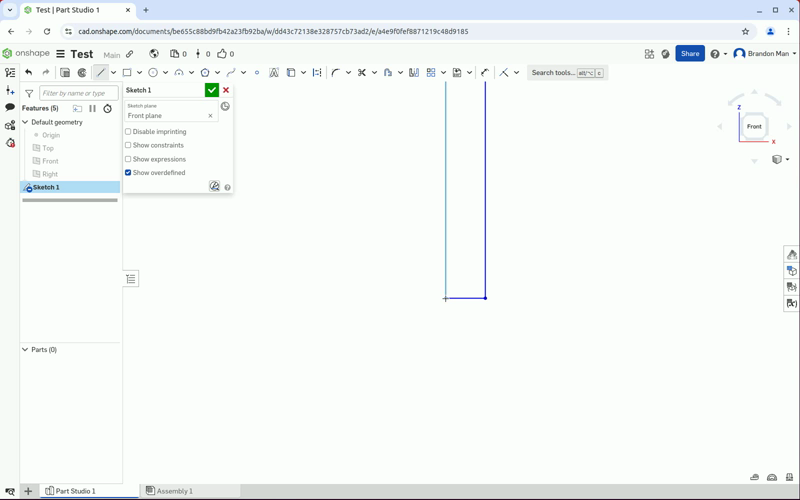
click(445, 298)
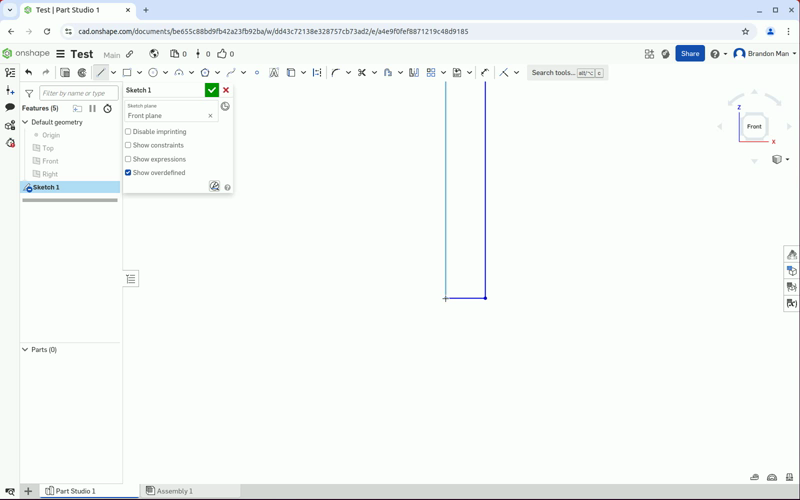
scroll(-6)
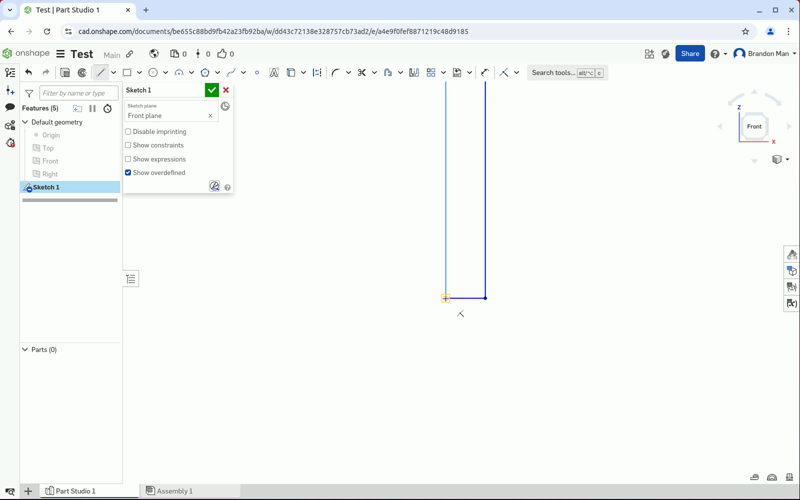
scroll(-6)
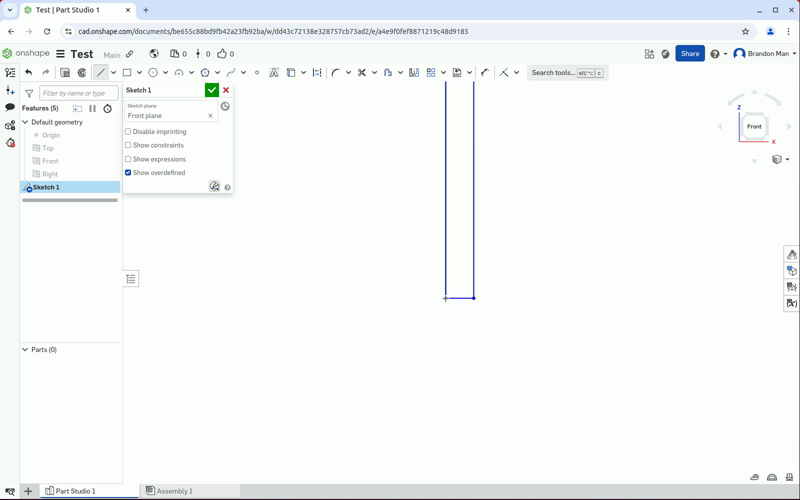
scroll(-6)
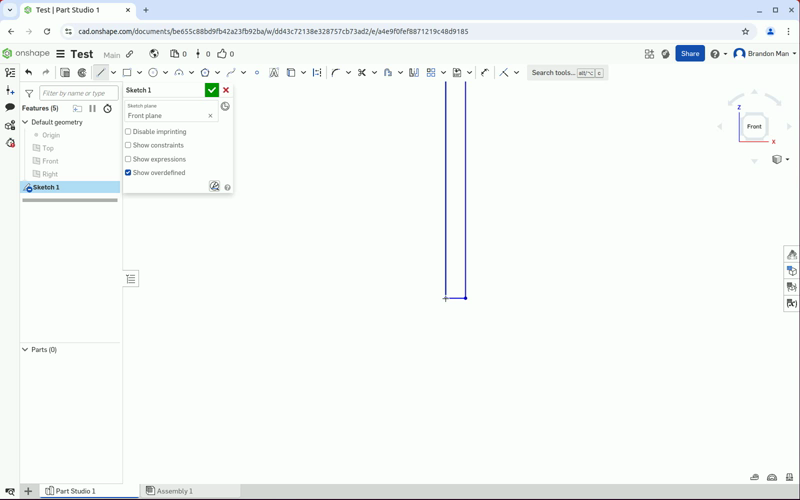
scroll(-6)
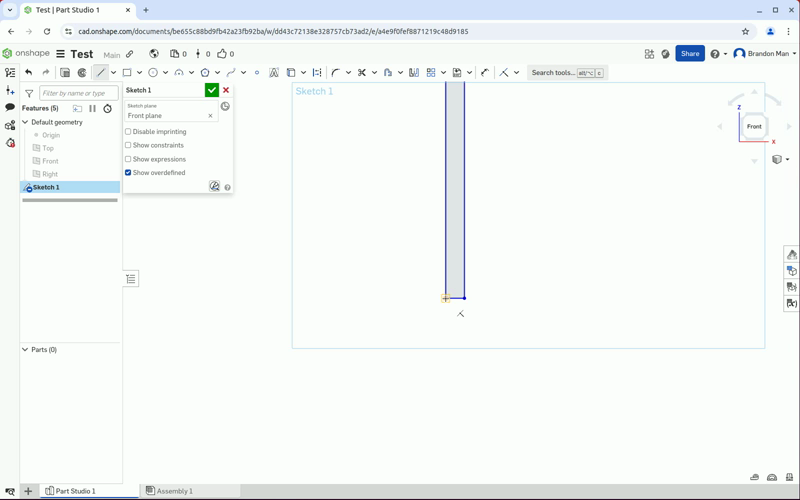
scroll(-6)
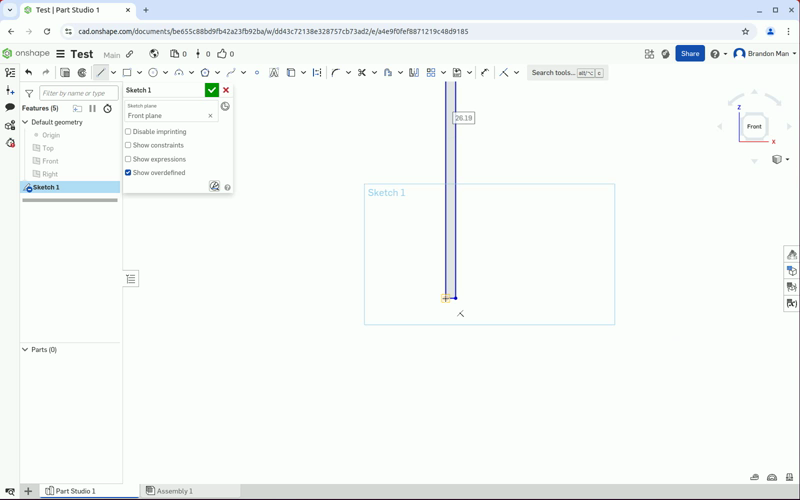
scroll(-6)
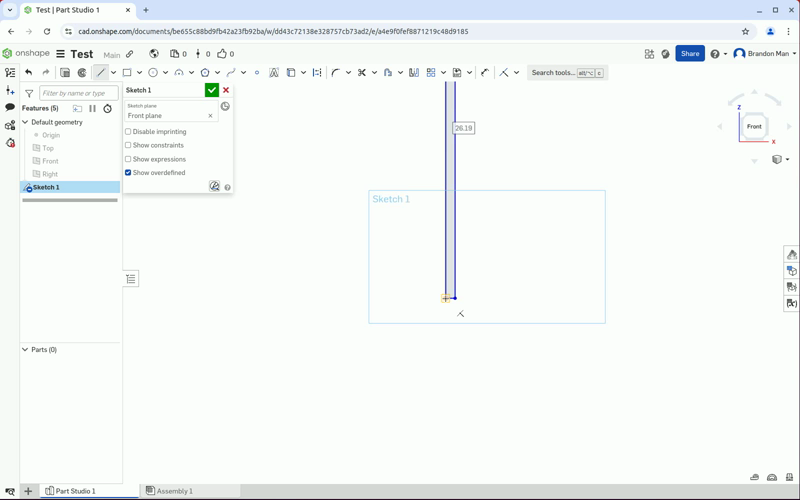
scroll(-6)
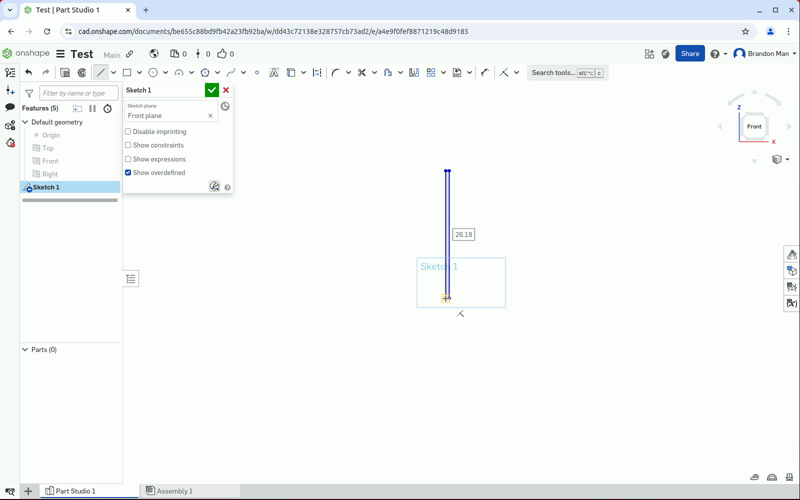
key(esc)
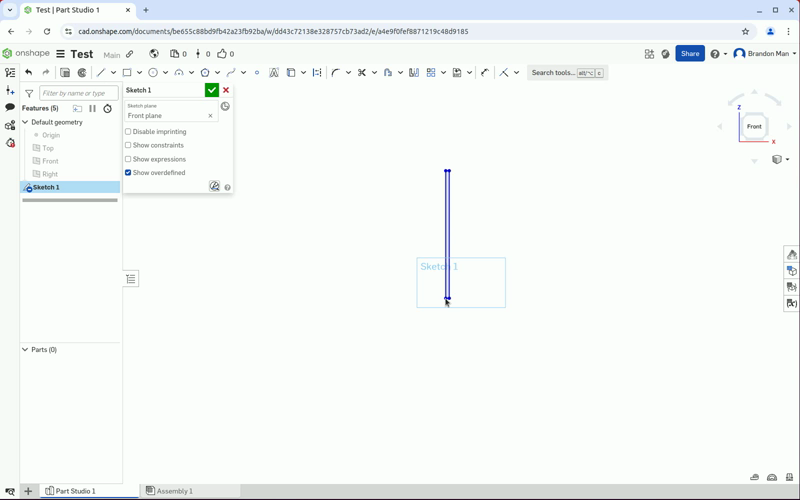
mouse_move(448, 263)
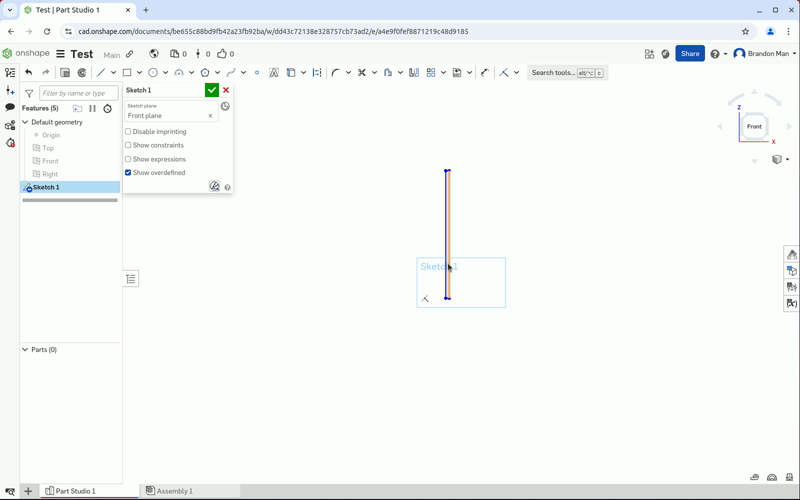
scroll(6)
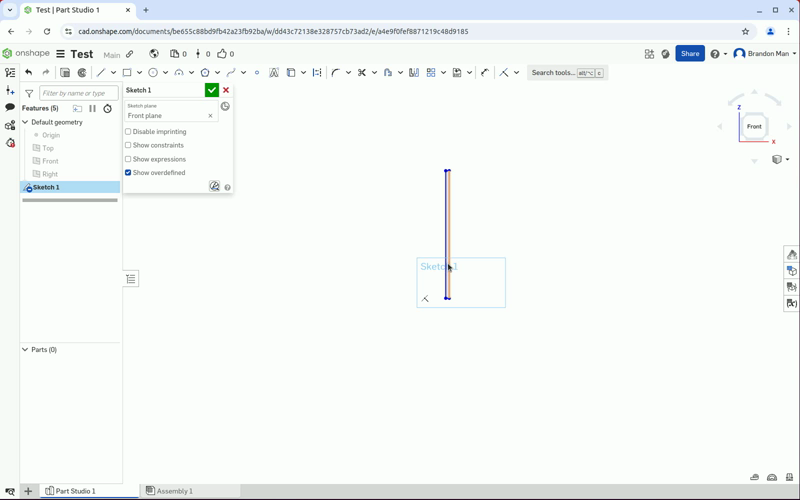
scroll(6)
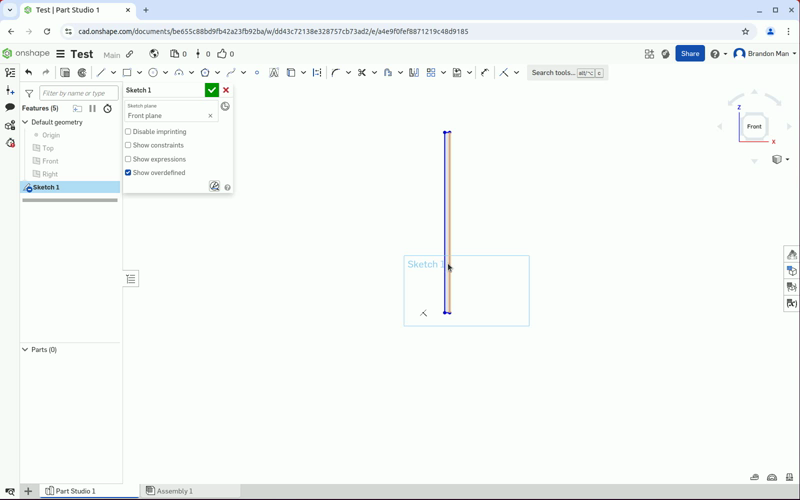
scroll(6)
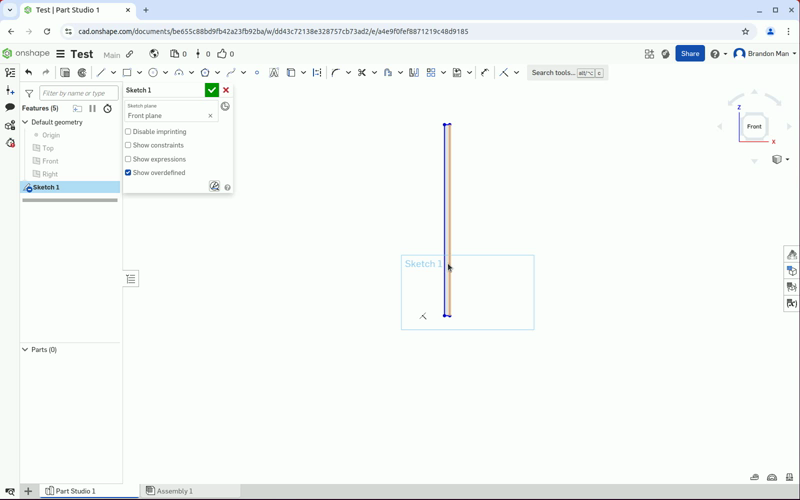
scroll(6)
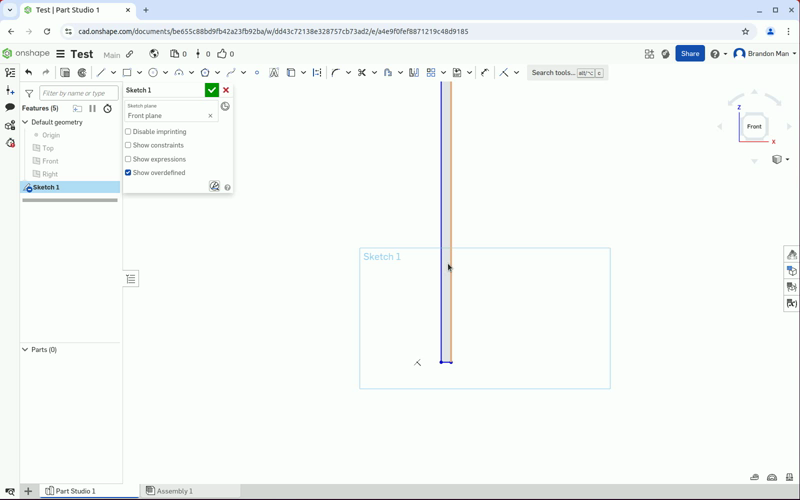
scroll(6)
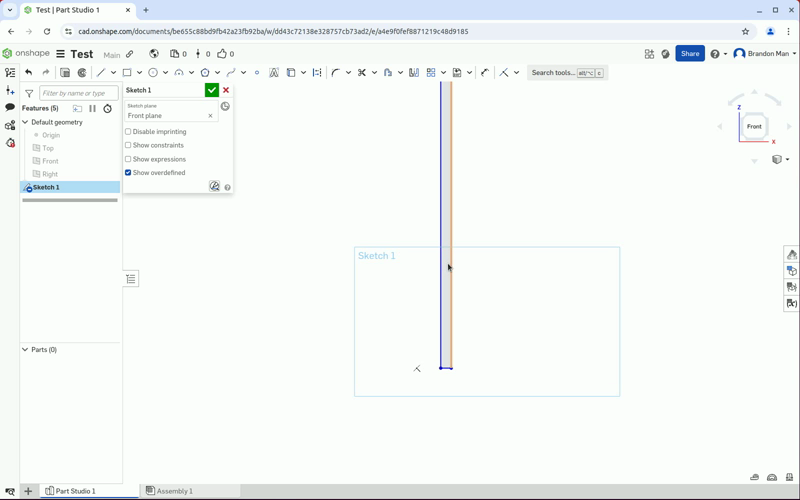
scroll(6)
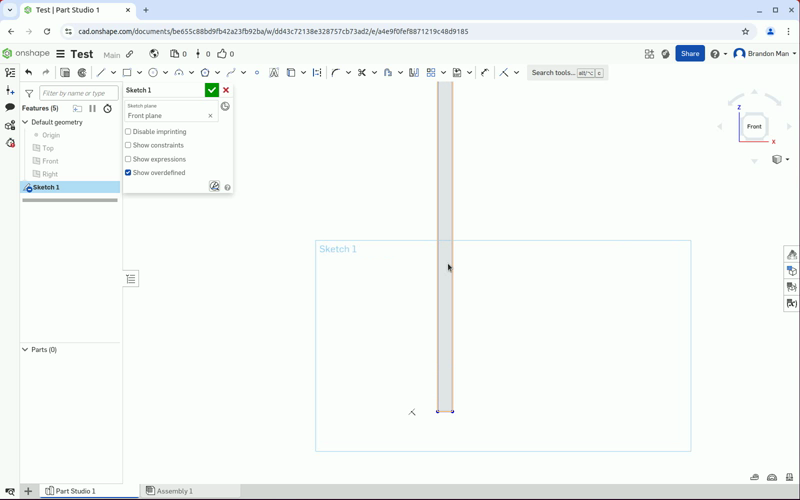
scroll(6)
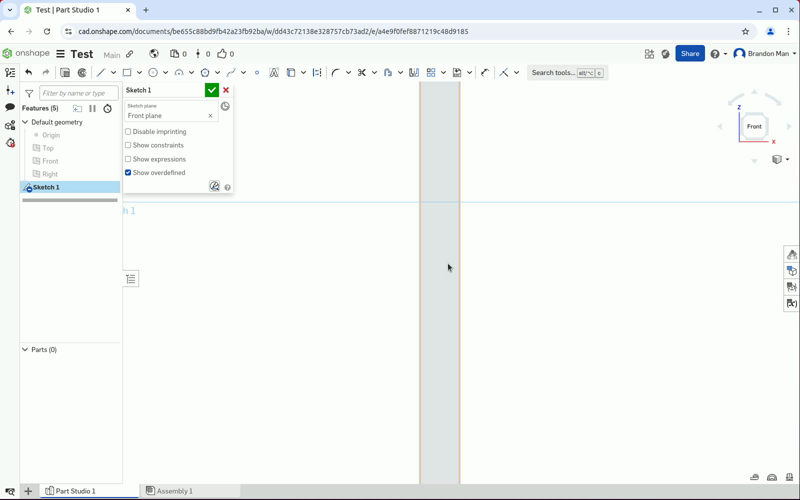
click(448, 263)
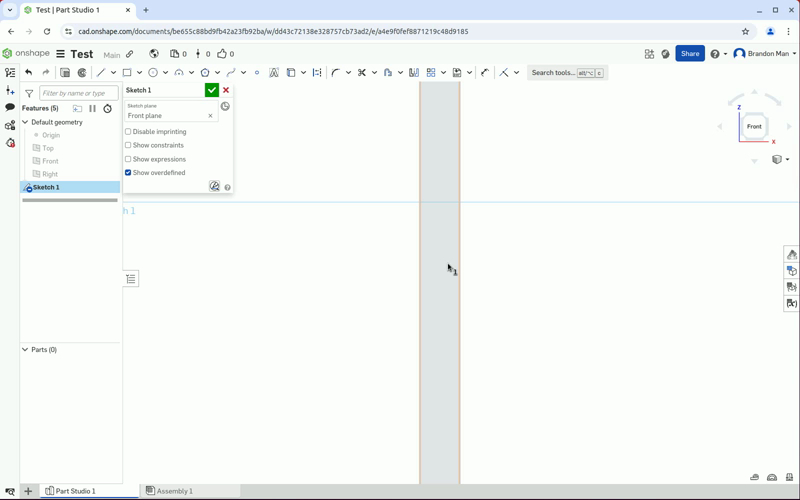
scroll(-6)
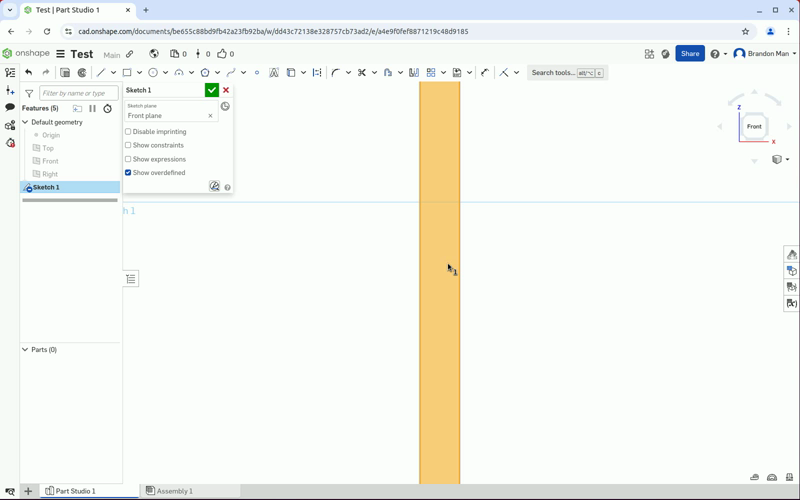
scroll(-6)
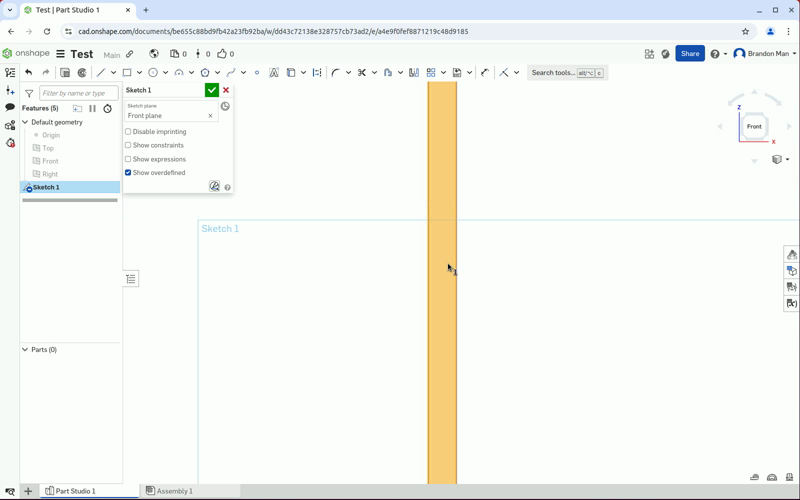
scroll(-6)
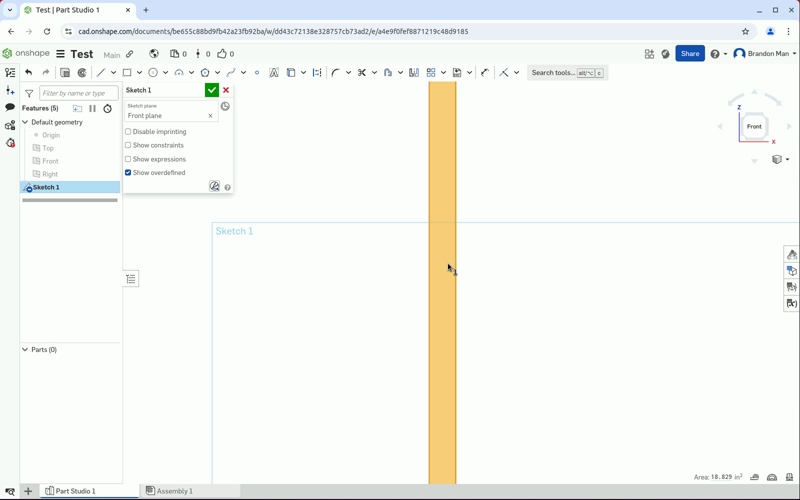
scroll(-6)
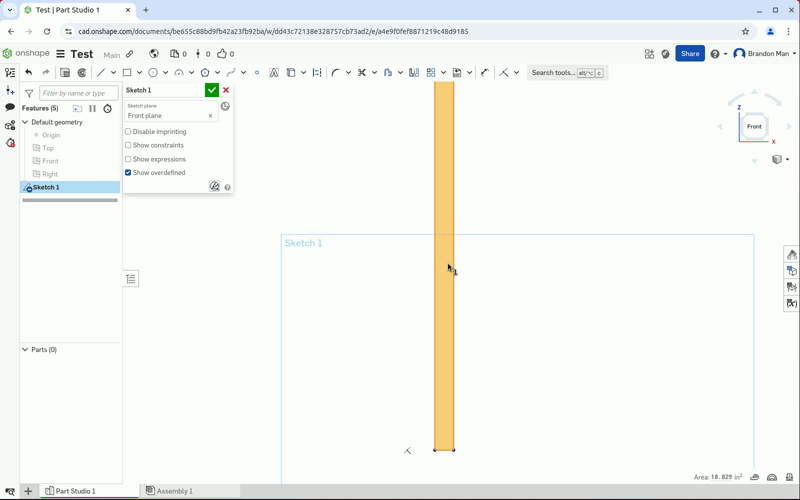
scroll(-6)
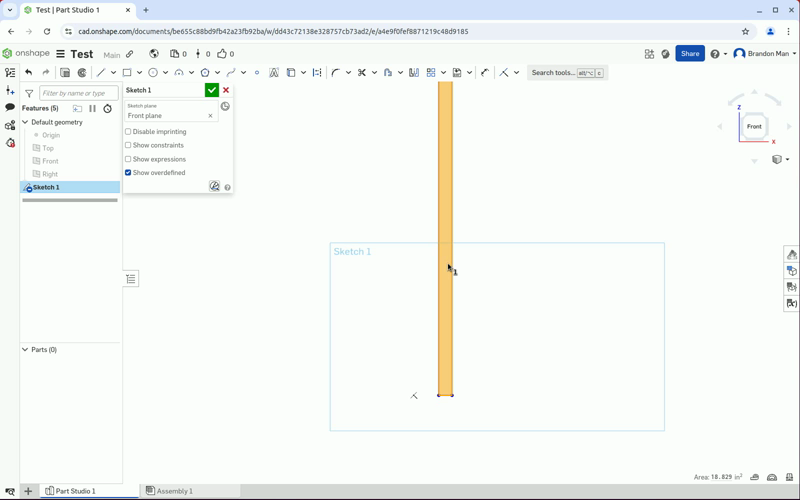
scroll(-6)
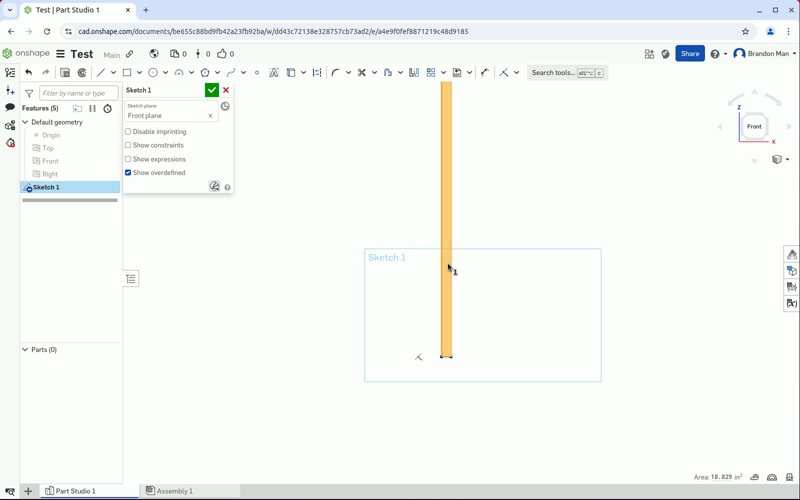
scroll(-6)
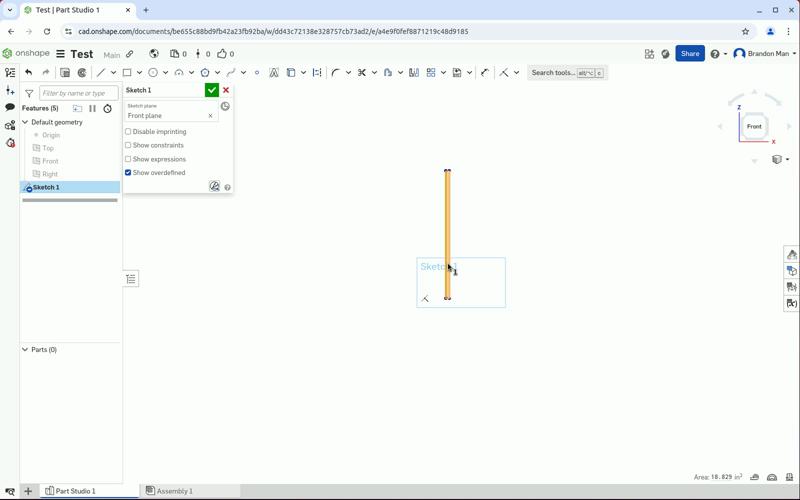
mouse_move(73, 352)
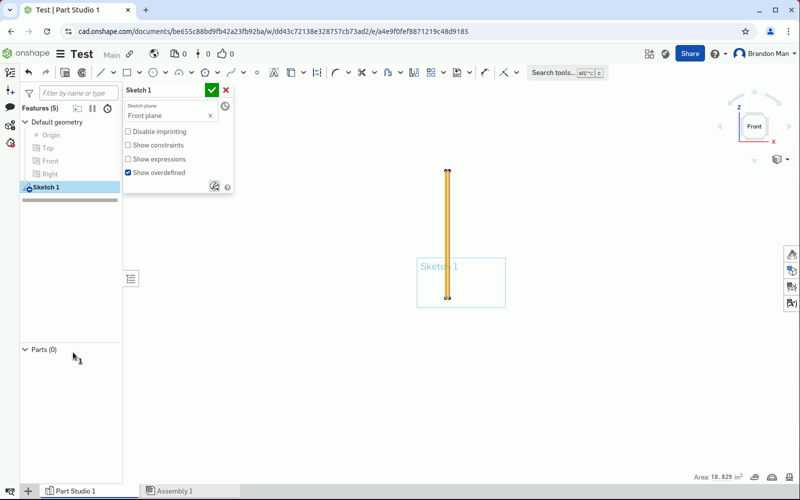
key(shift+y)
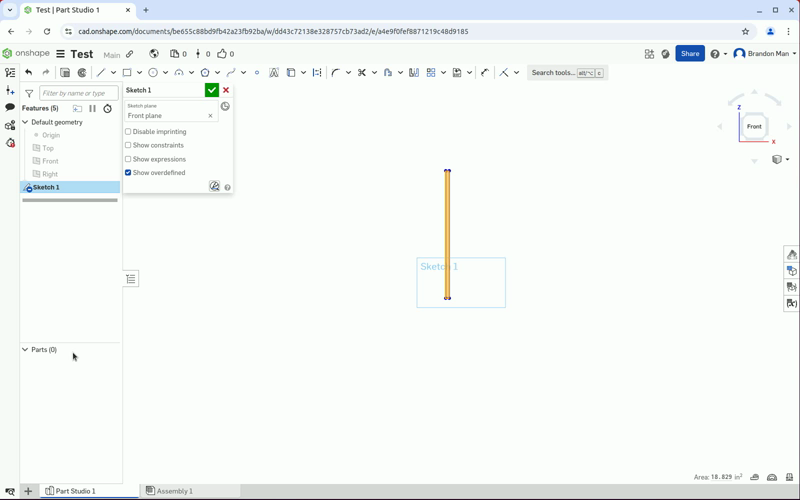
key(shift+e)
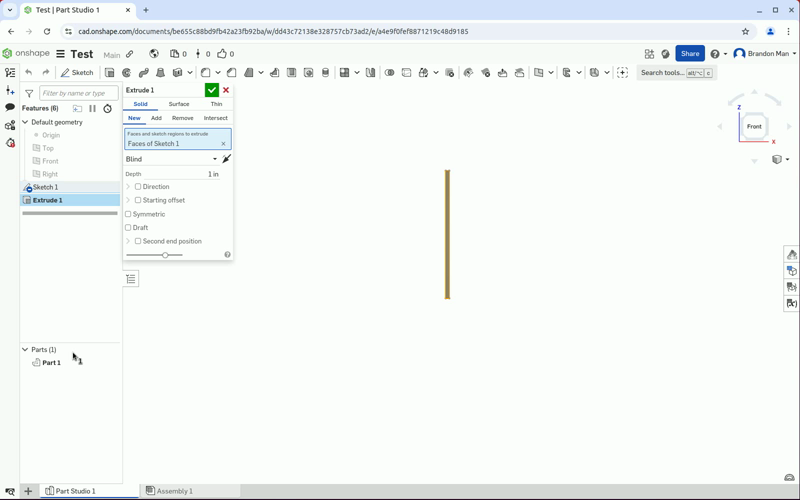
mouse_move(143, 106)
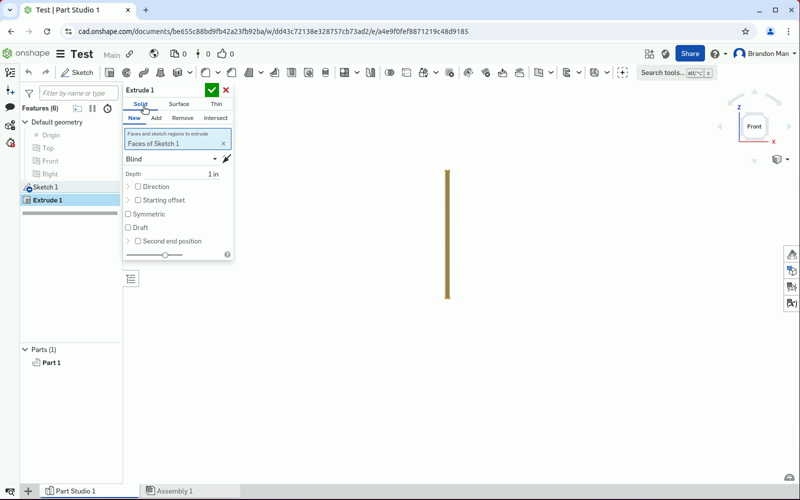
click(143, 106)
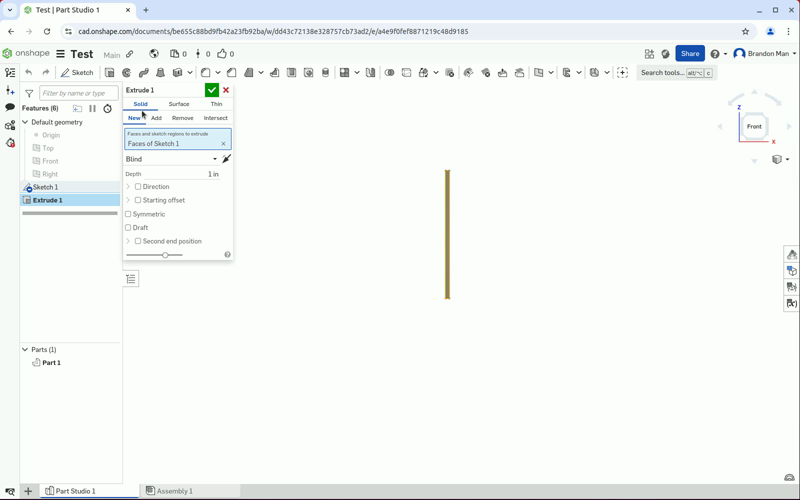
mouse_move(137, 120)
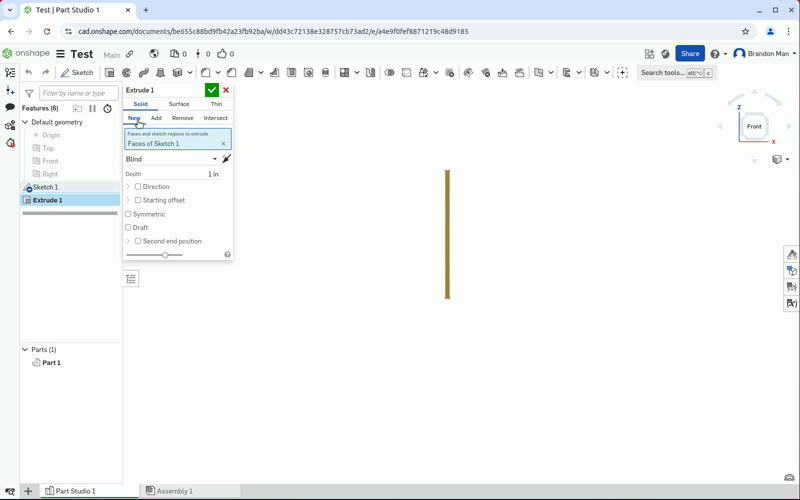
click(137, 120)
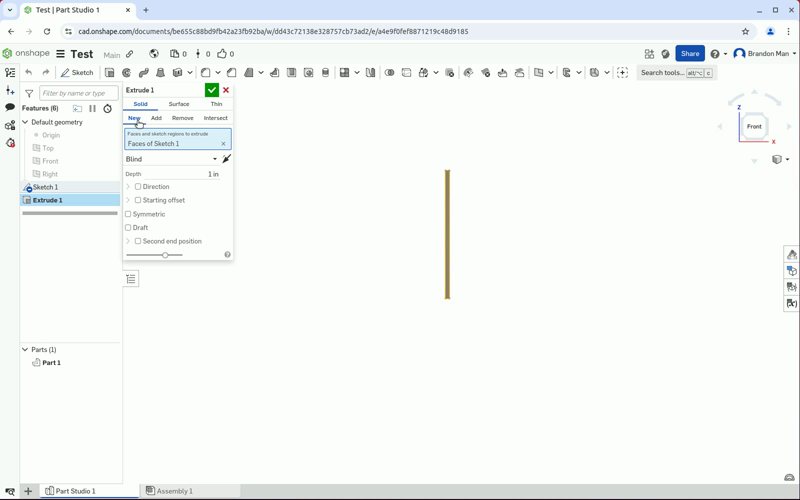
key(tab, 4)
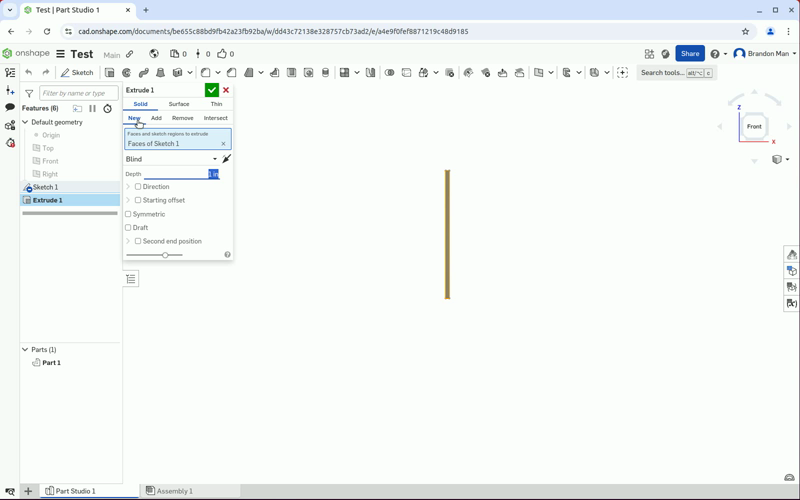
text(1.444)
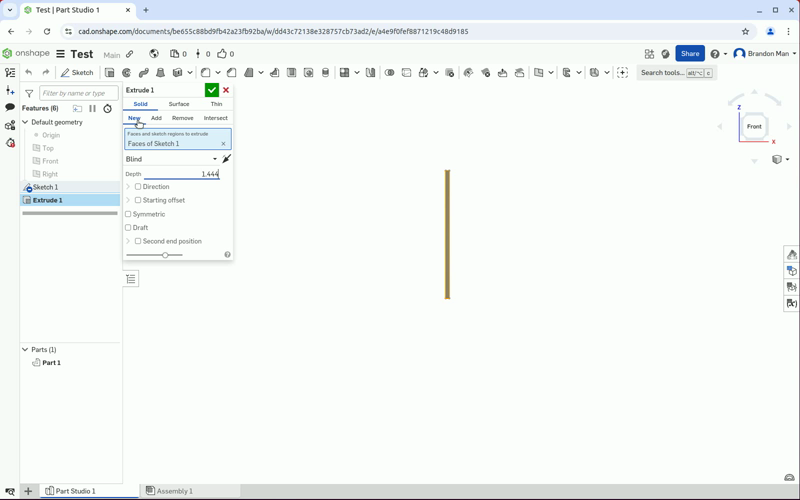
key(enter)
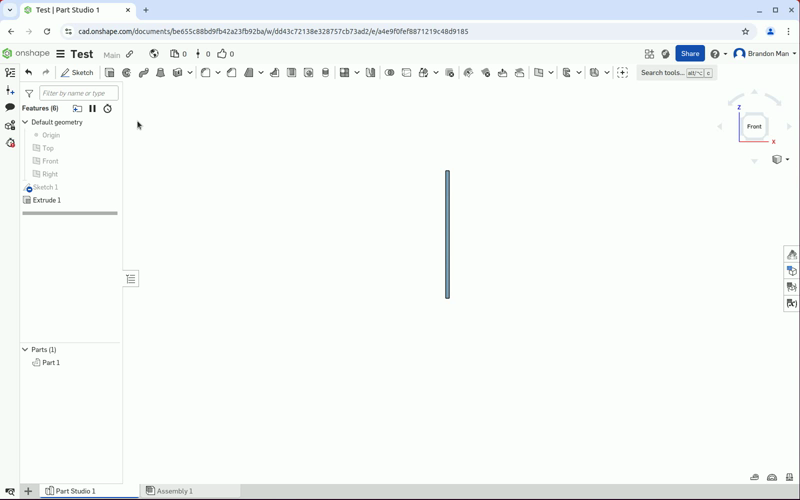
key(shift+h)
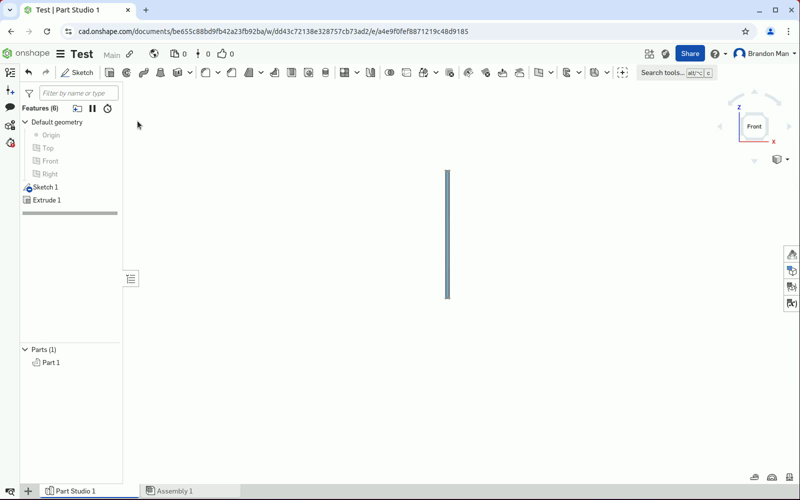
key(shift+h)
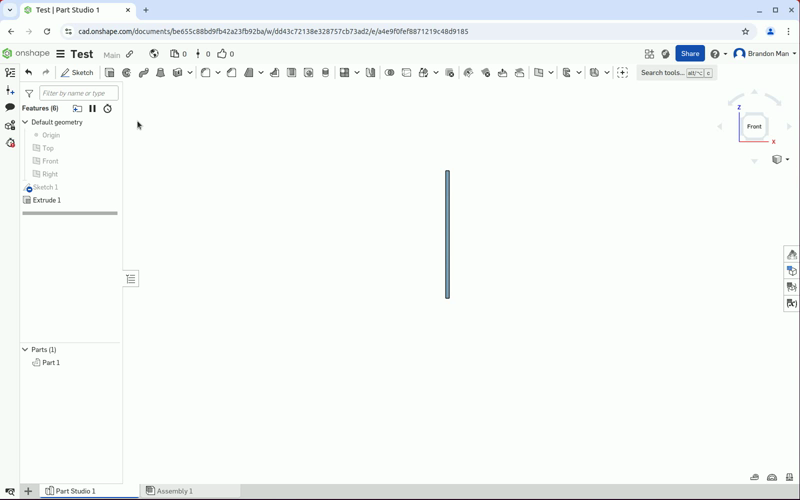
mouse_move(73, 189)
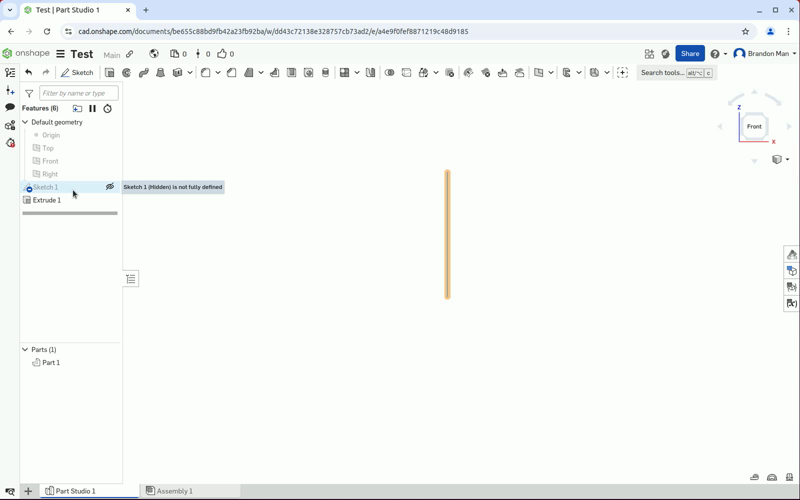
click(73, 189)
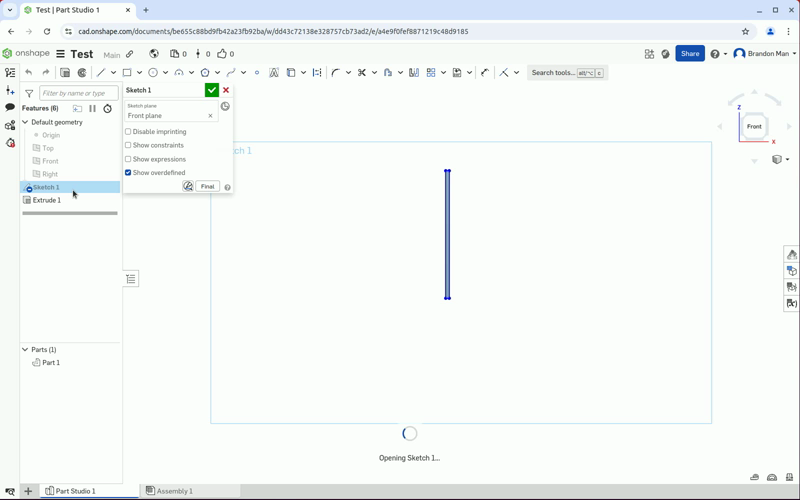
mouse_move(229, 92)
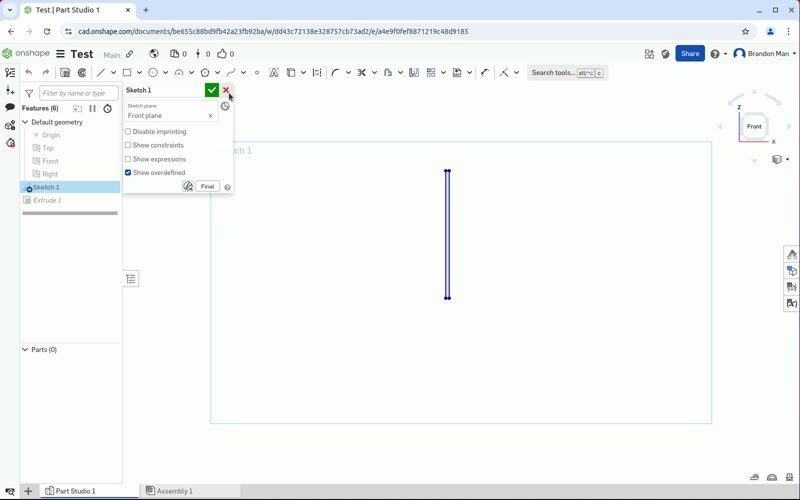
click(229, 92)
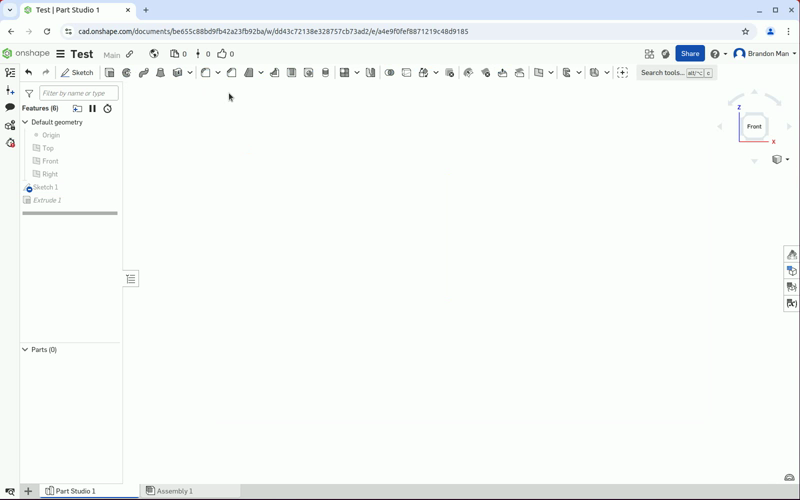
mouse_move(73, 352)
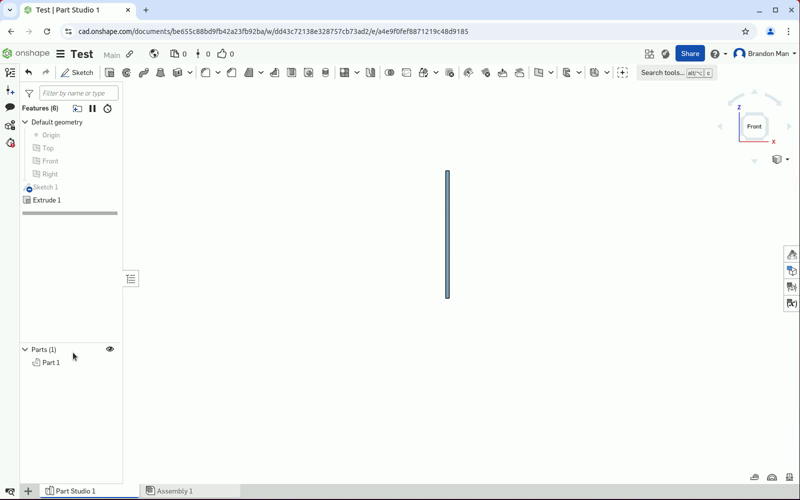
key(y)
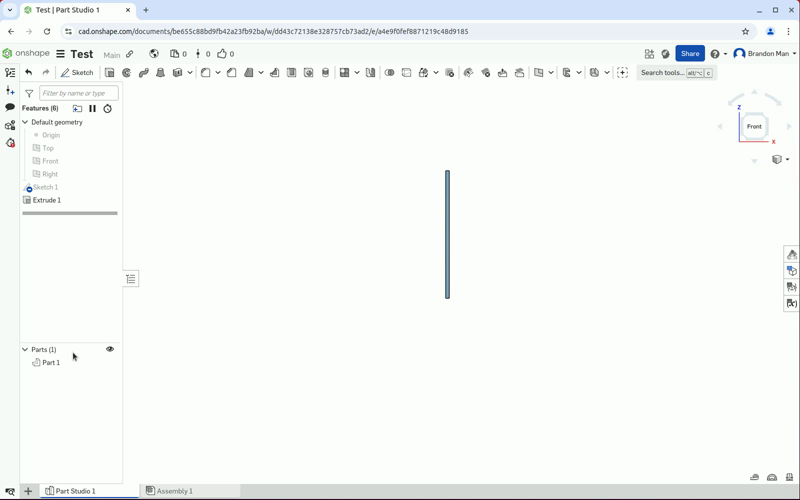
key(shift+p)
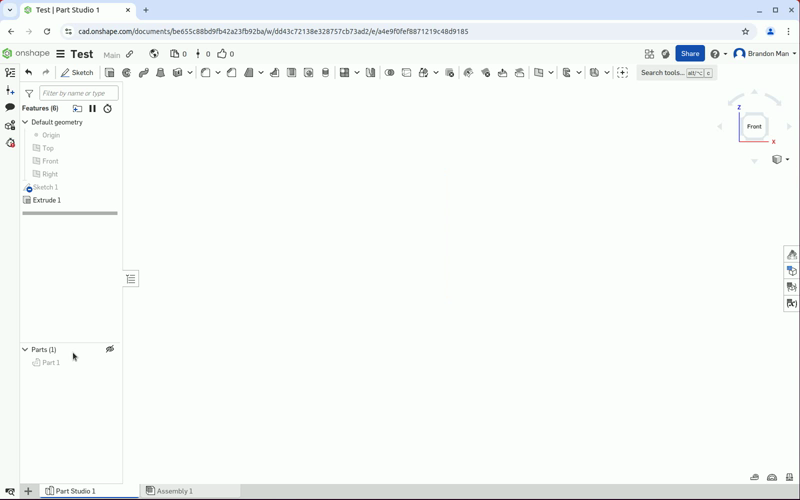
key(space)
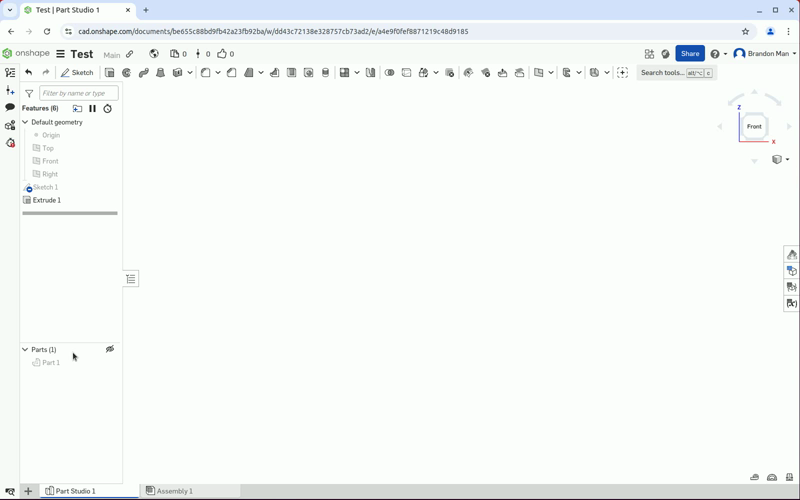
key_down(shift)
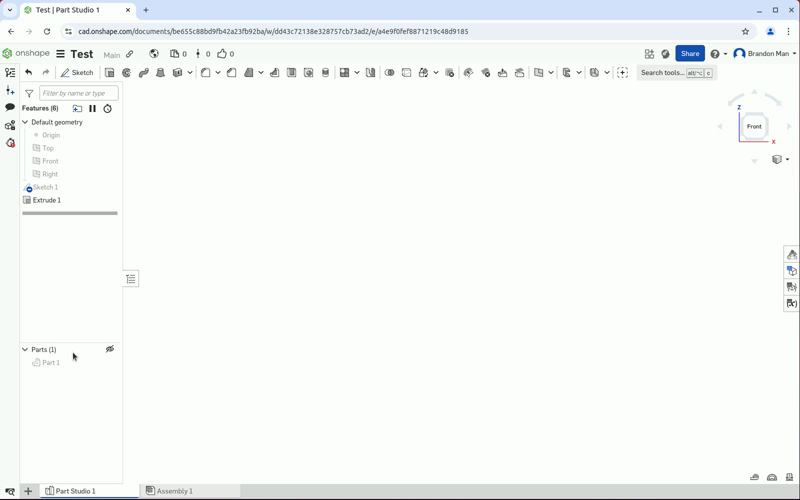
key(down)
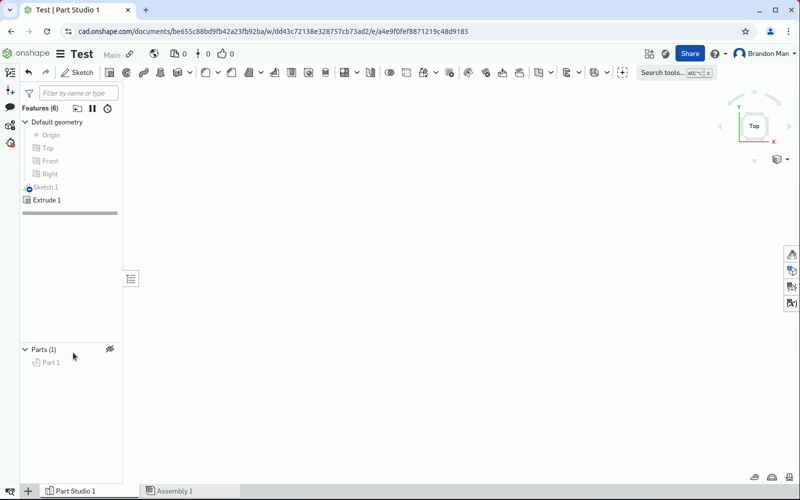
key_up(shift)
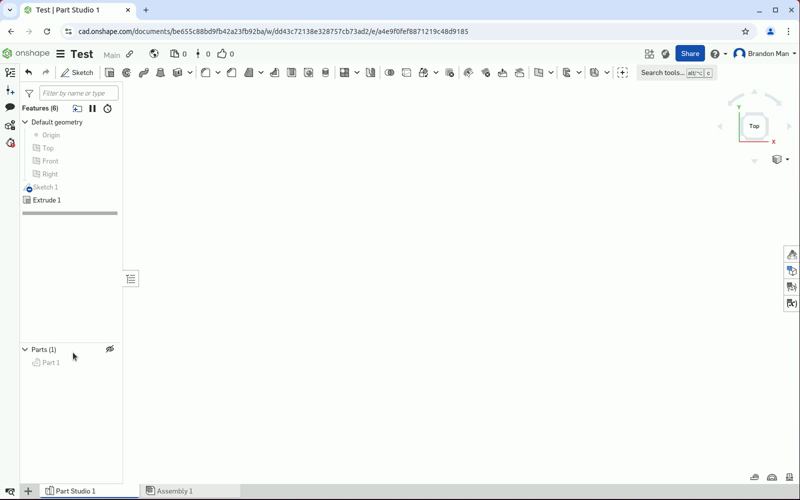
mouse_move(73, 352)
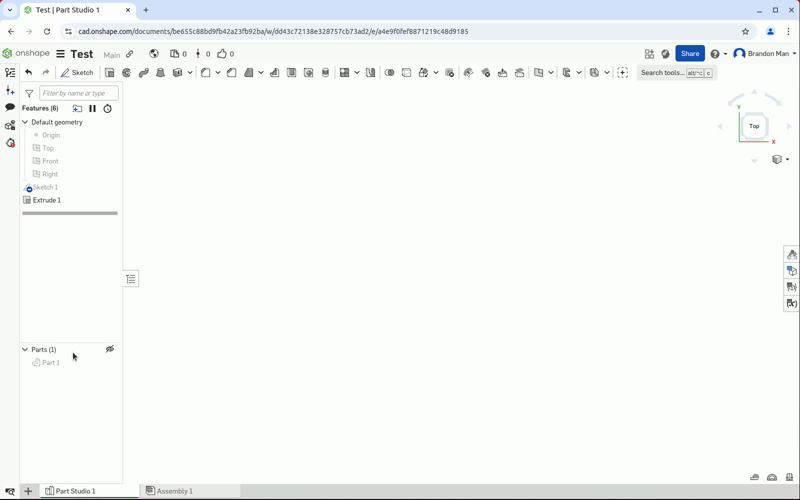
key(shift+y)
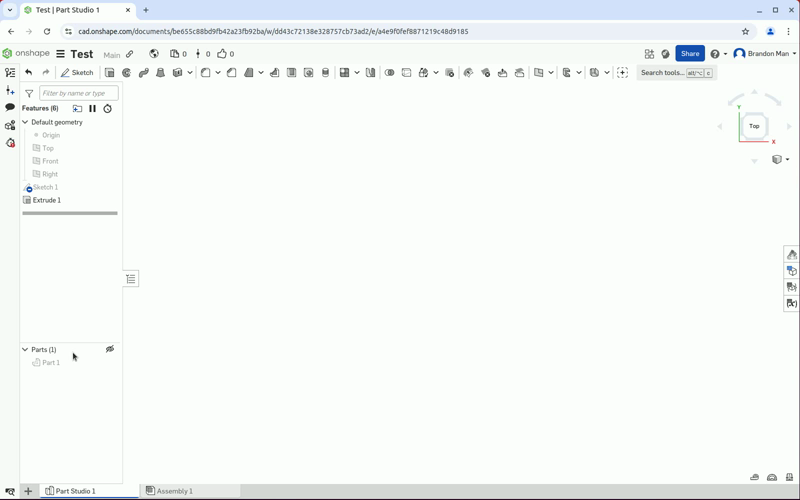
key(shift+s)
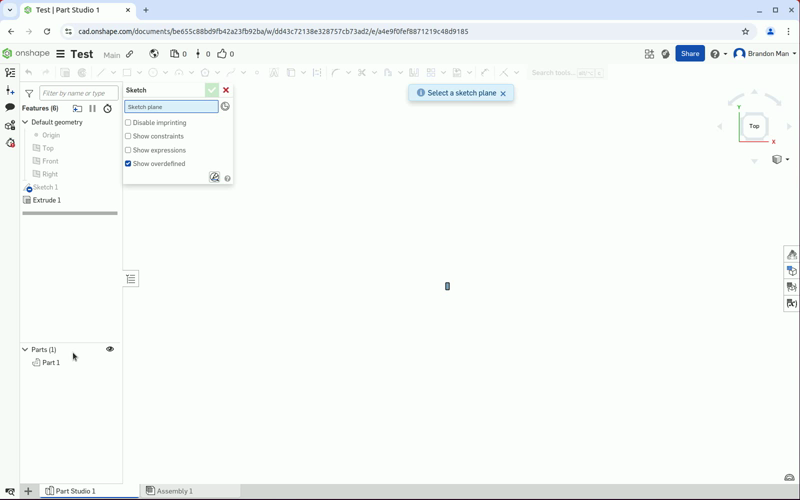
mouse_move(73, 150)
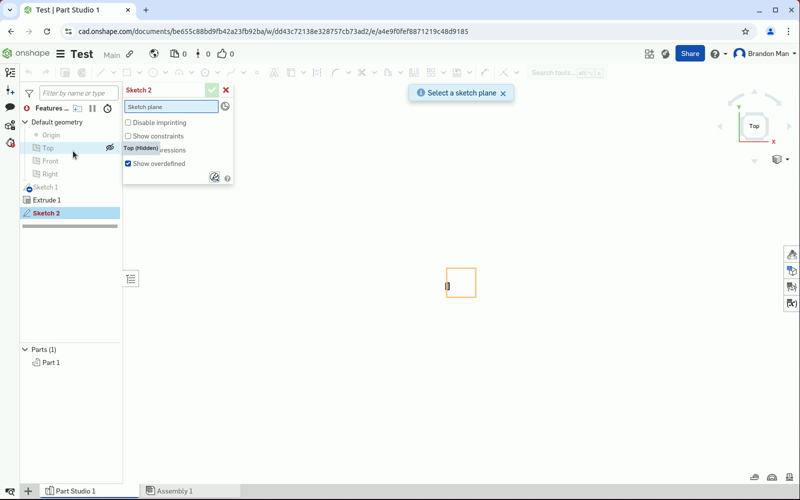
click(73, 150)
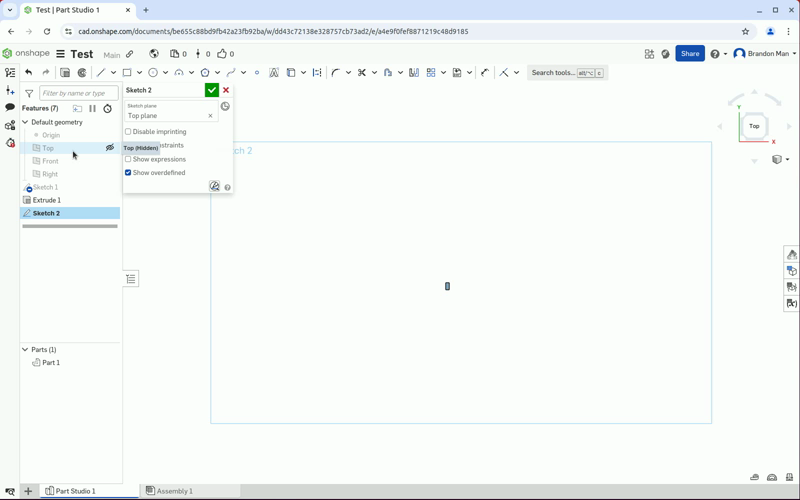
mouse_move(73, 352)
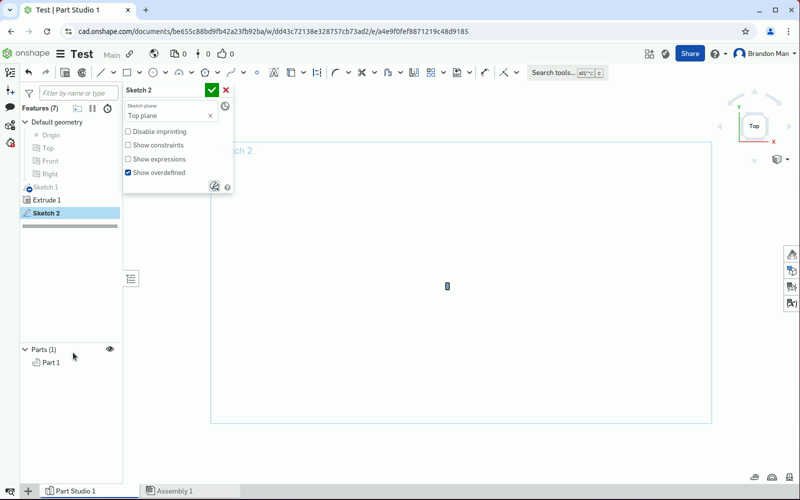
key(y)
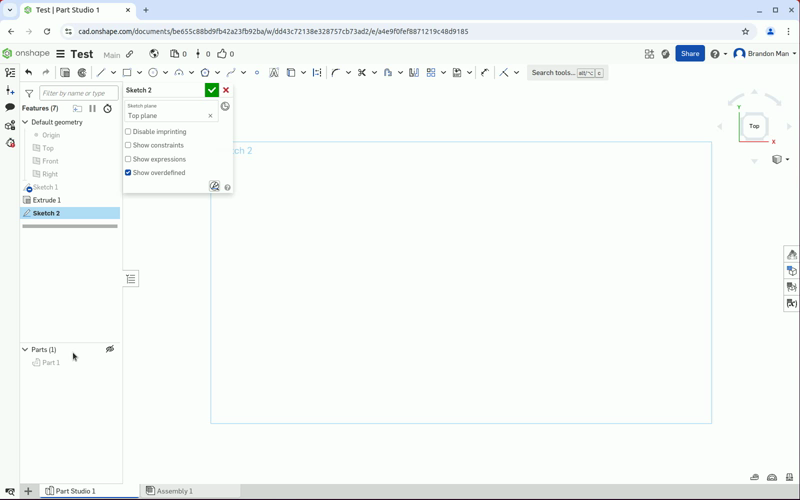
key(l)
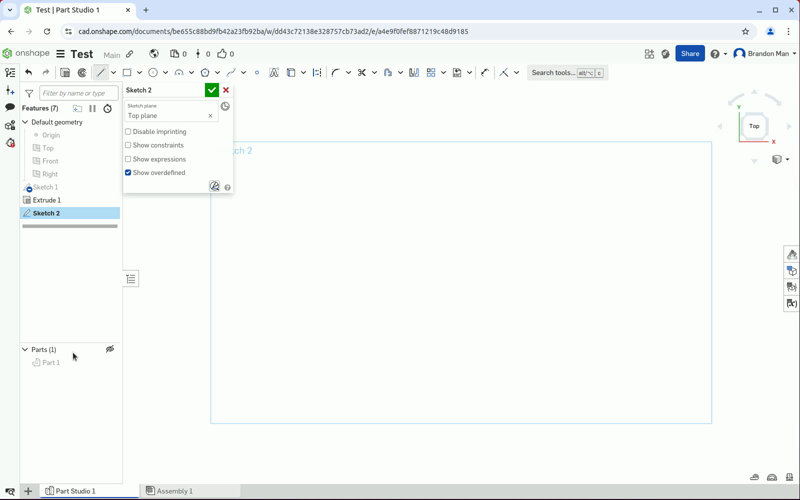
key_down(shift)
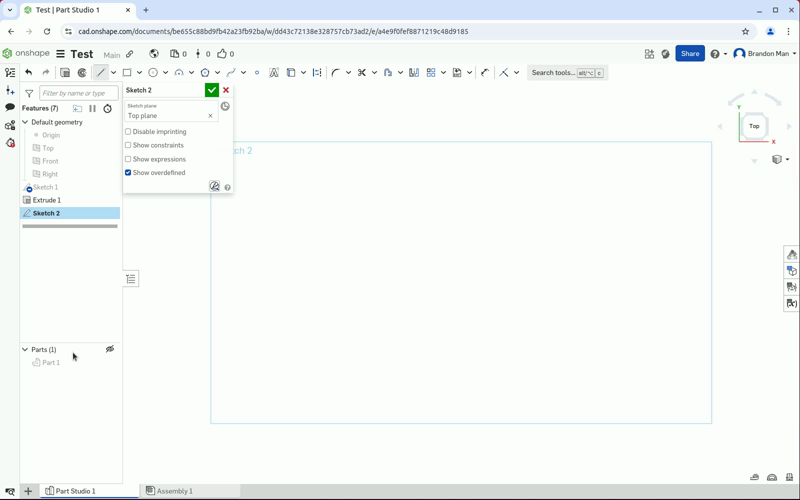
mouse_move(398, 284)
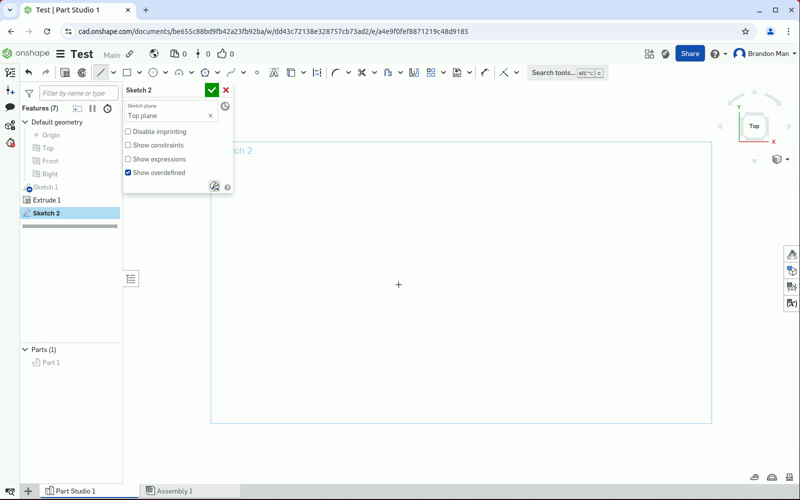
click(398, 284)
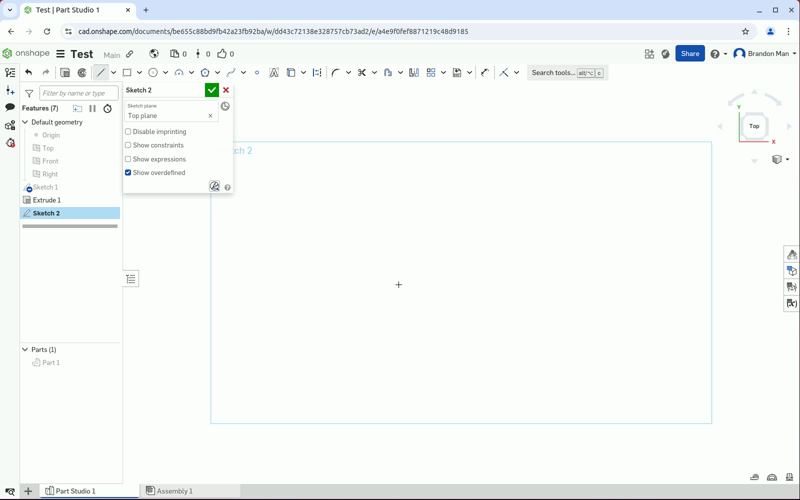
key_up(shift)
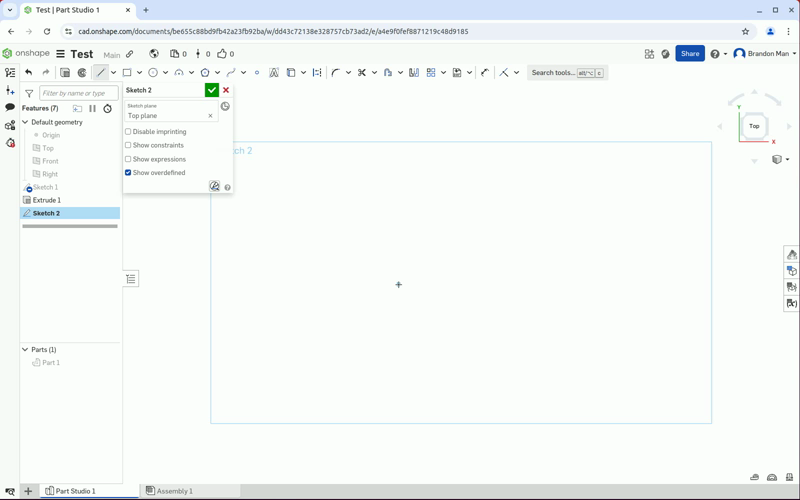
key_down(shift)
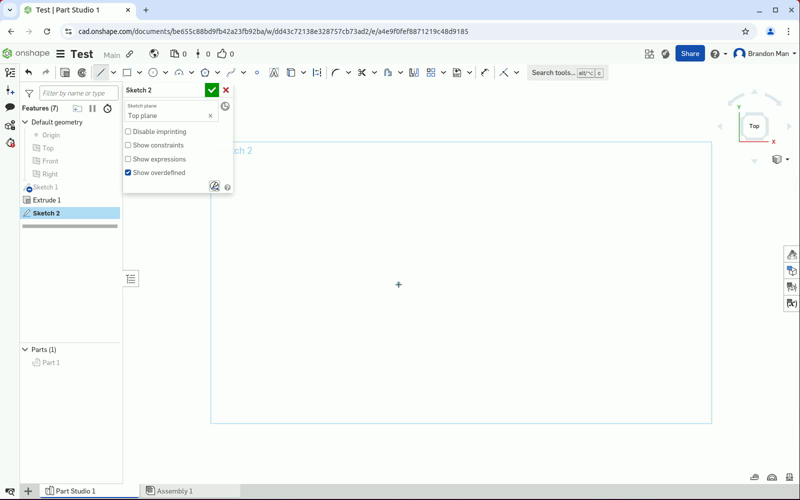
mouse_move(470, 284)
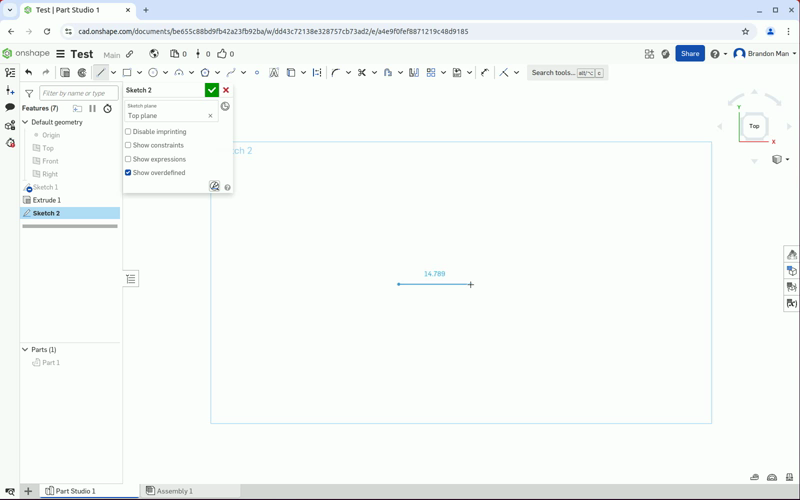
click(470, 284)
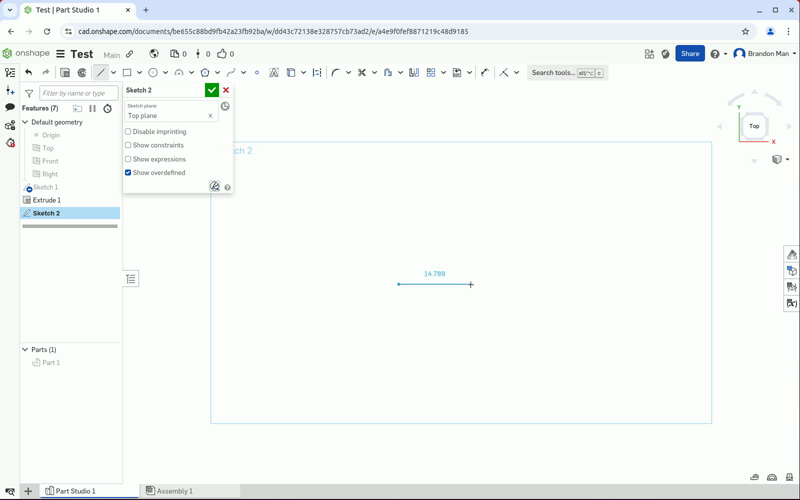
key_up(shift)
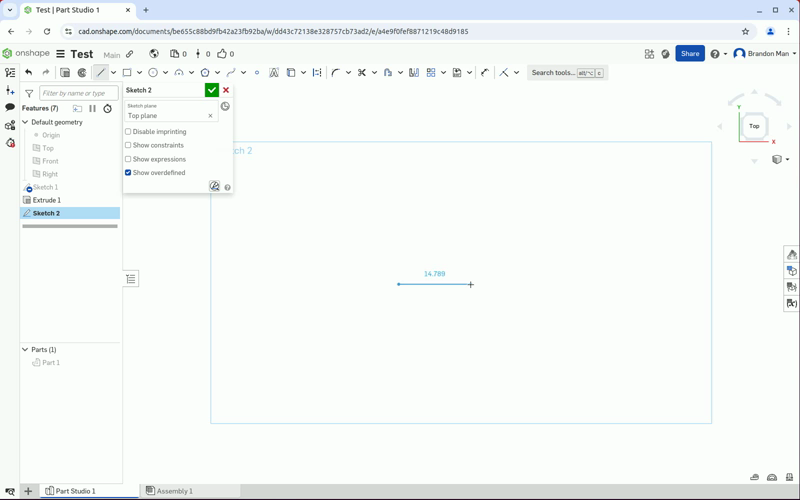
key_down(shift)
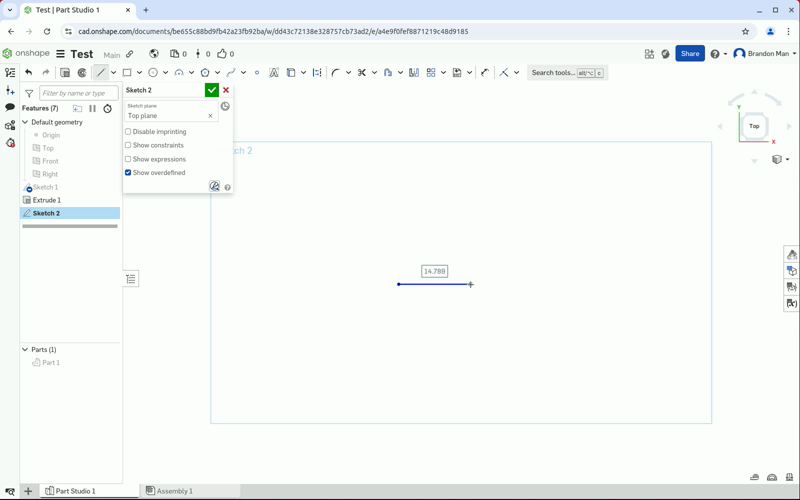
mouse_move(500, 284)
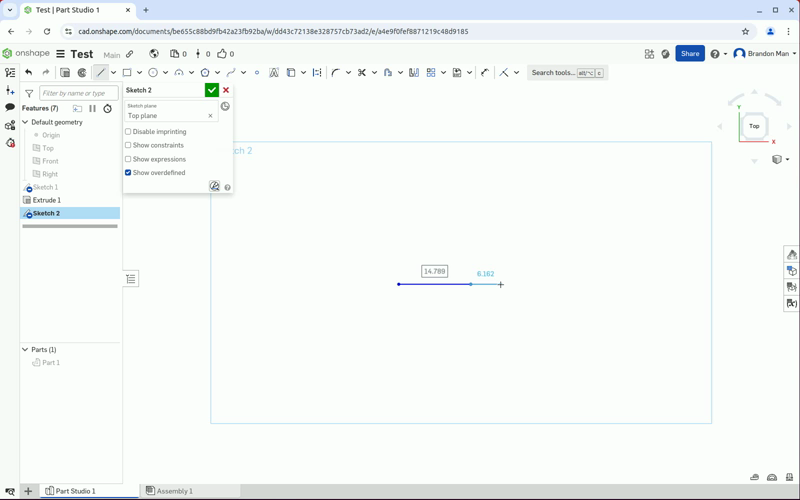
mouse_move(470, 262)
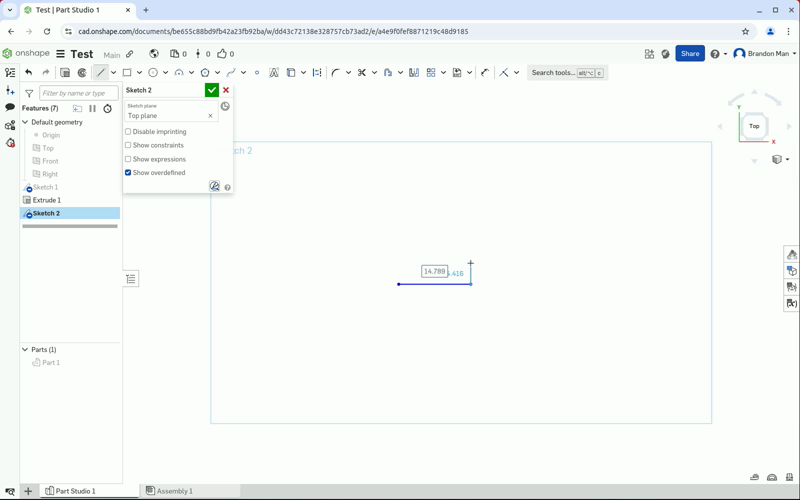
click(470, 262)
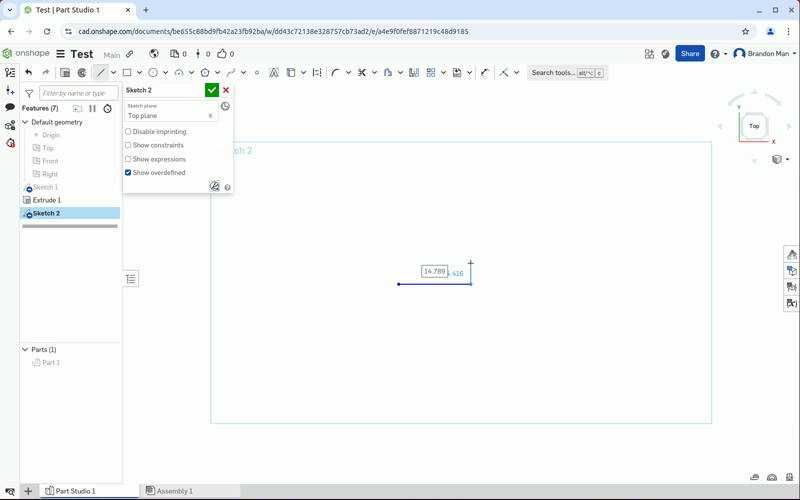
key_up(shift)
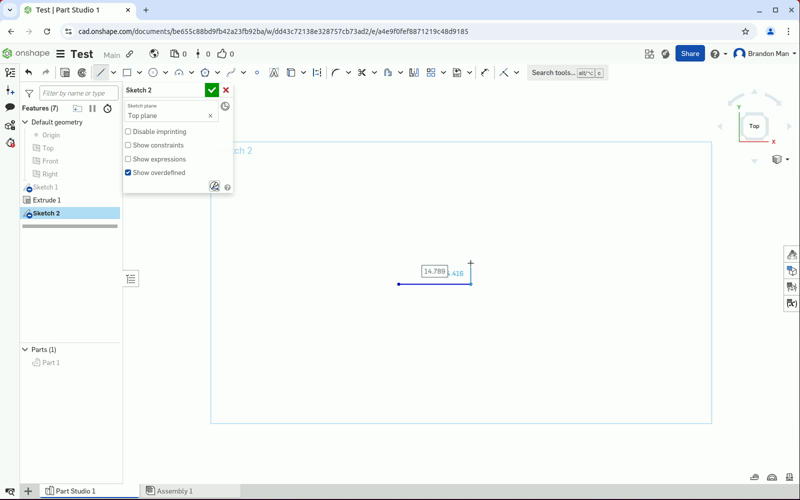
key_down(shift)
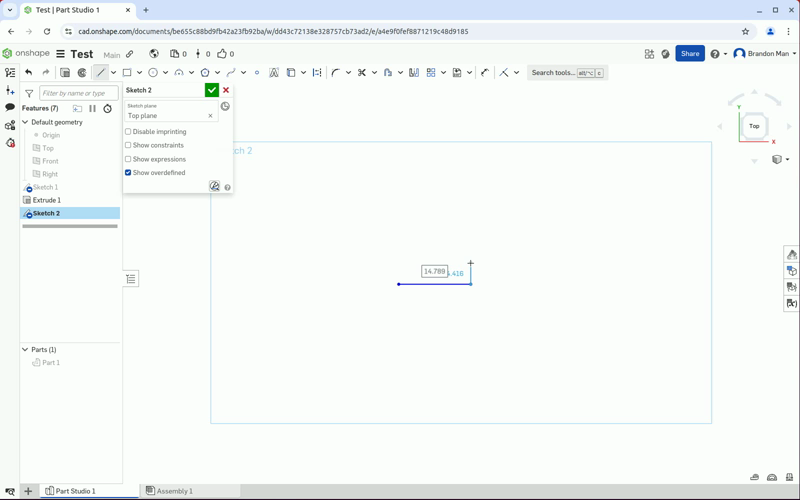
mouse_move(500, 262)
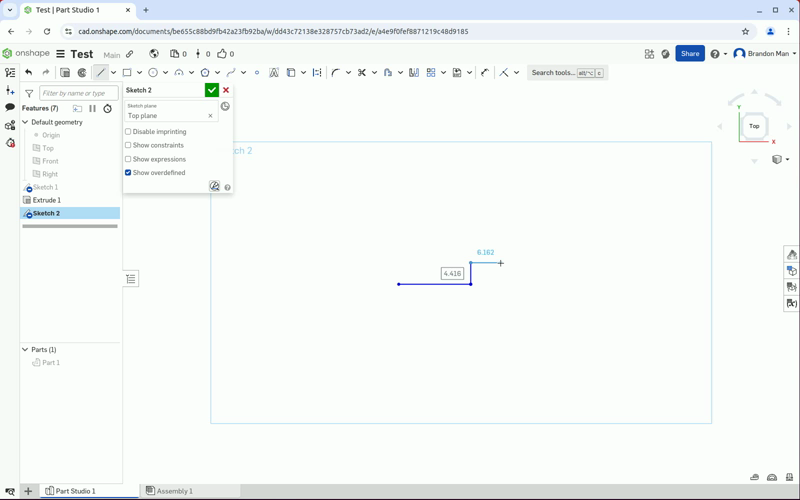
mouse_move(441, 262)
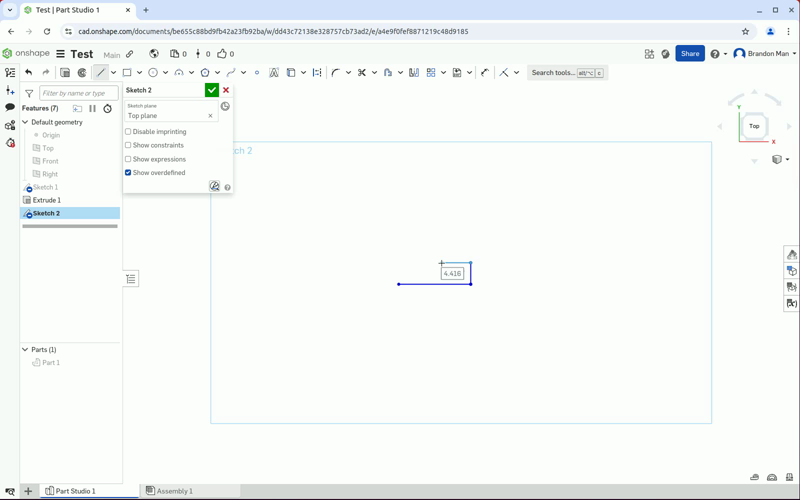
click(441, 262)
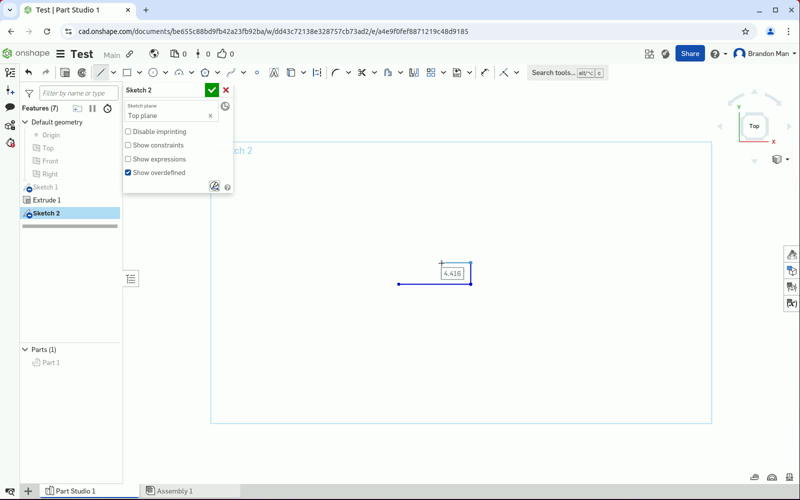
key_up(shift)
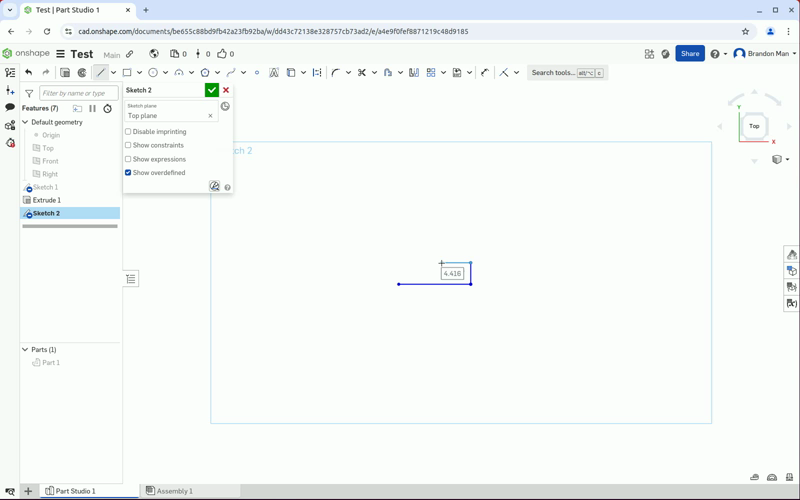
key_down(shift)
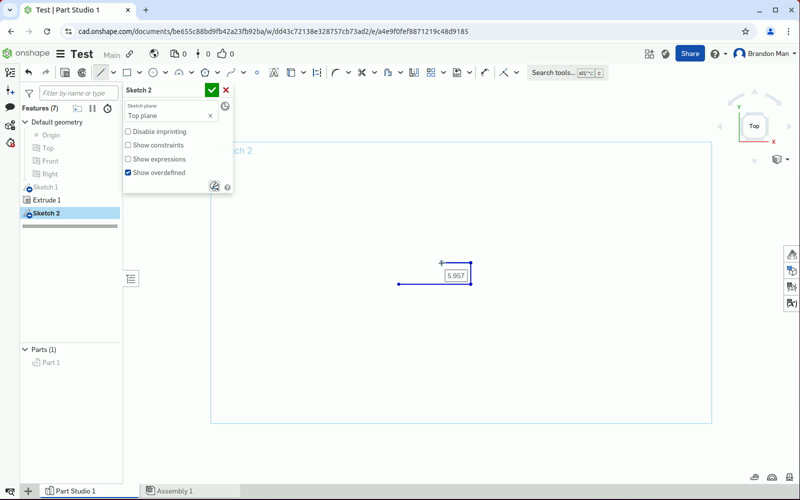
mouse_move(471, 262)
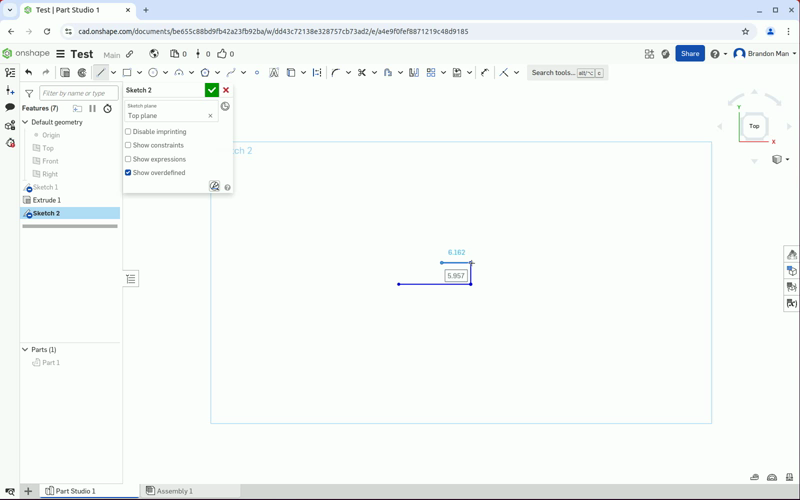
mouse_move(434, 262)
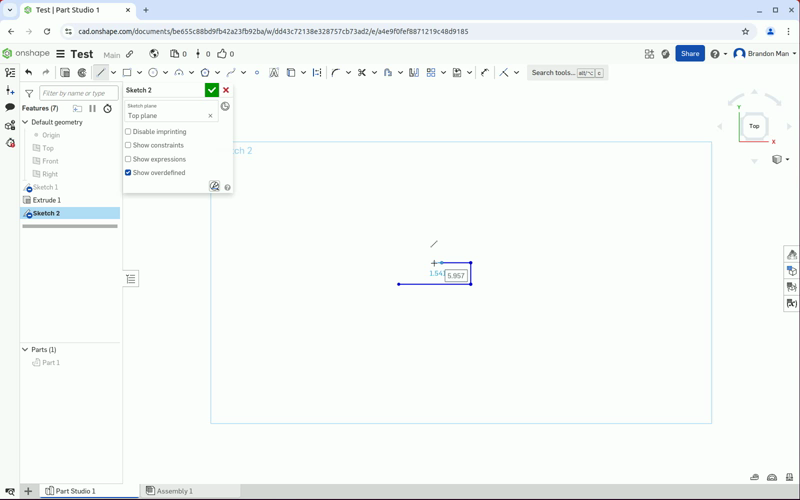
click(434, 262)
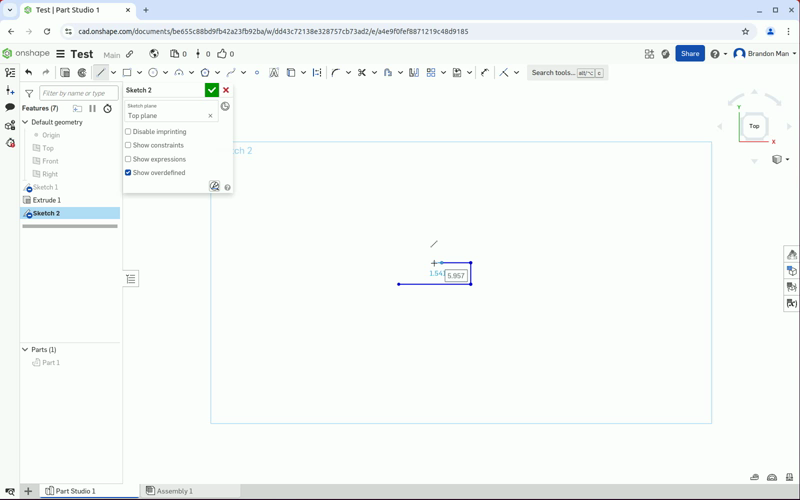
key_up(shift)
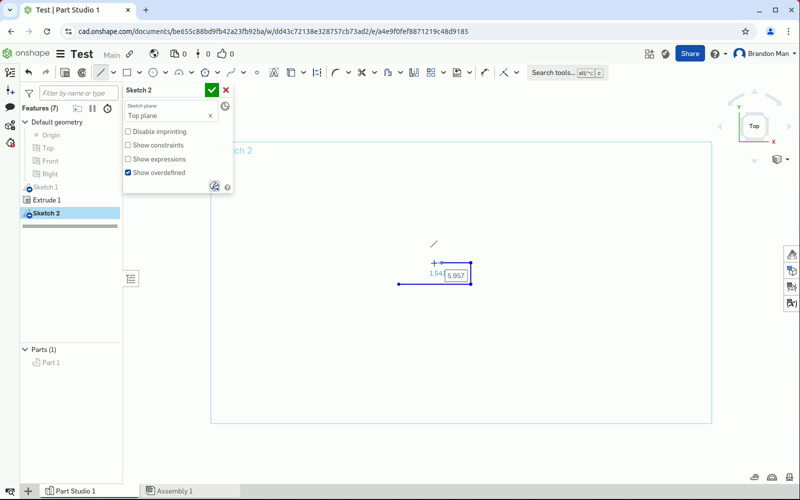
key_down(shift)
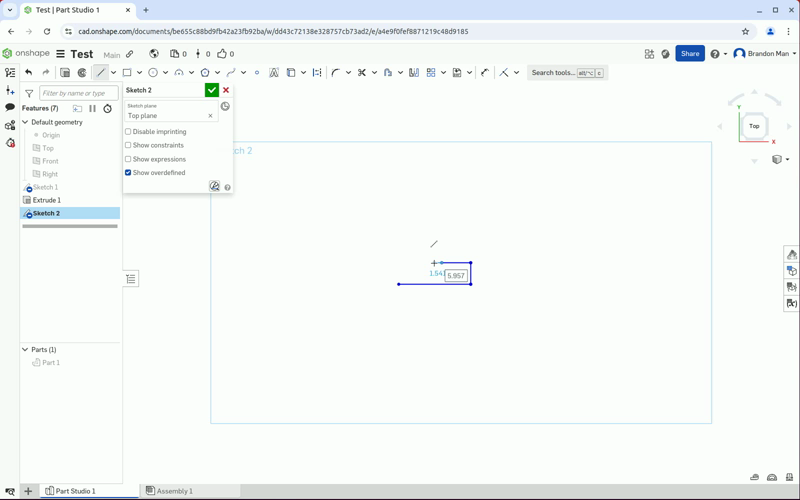
mouse_move(464, 262)
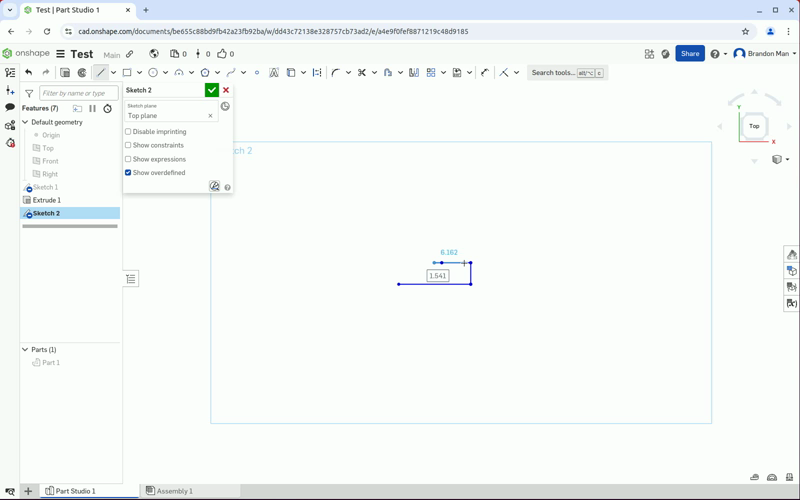
mouse_move(413, 262)
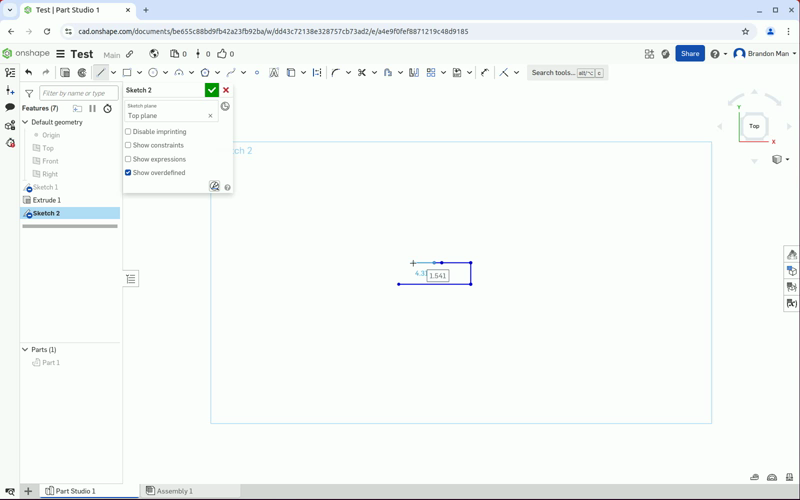
click(413, 262)
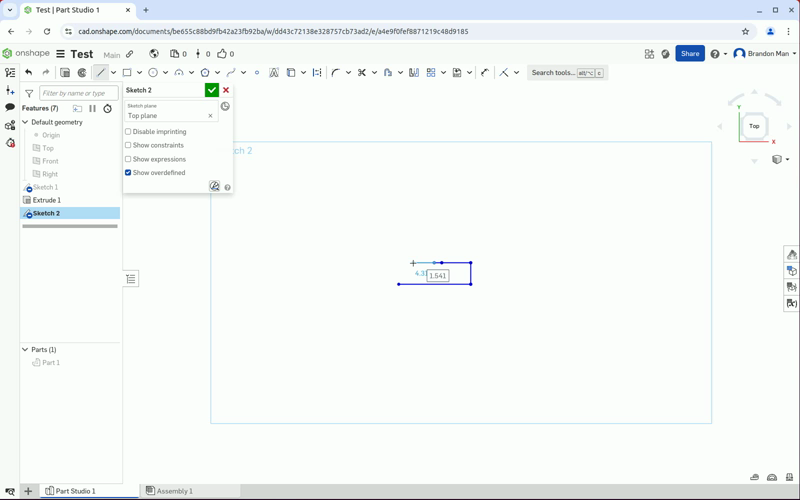
key_up(shift)
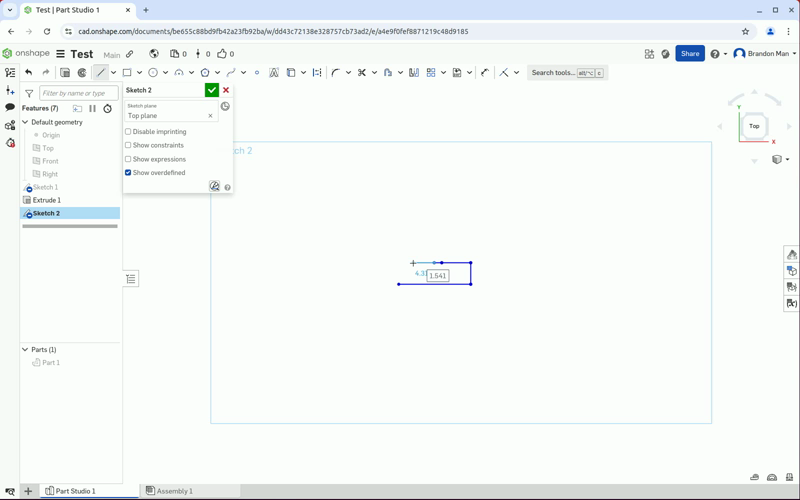
key_down(shift)
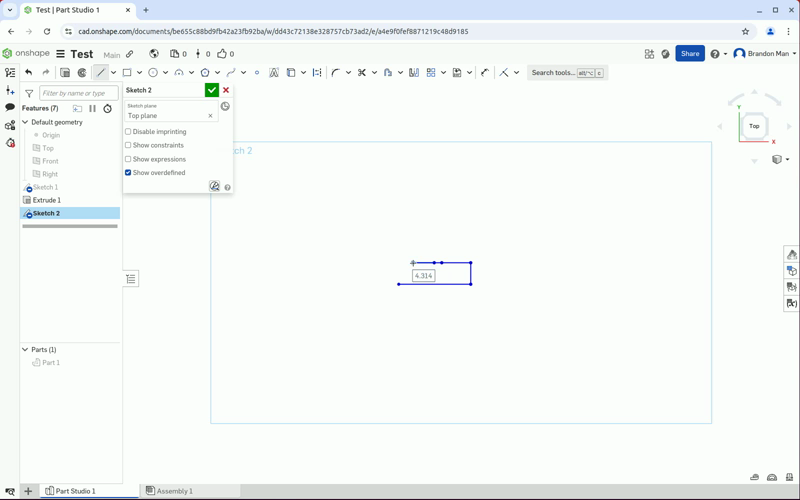
mouse_move(443, 262)
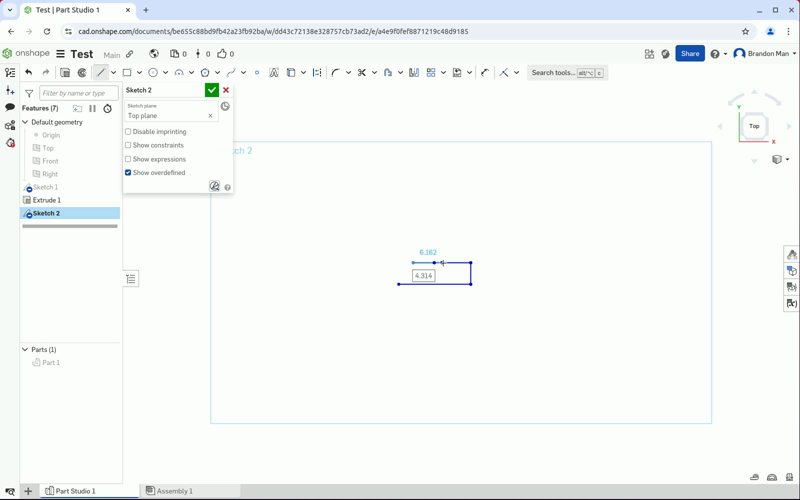
mouse_move(413, 269)
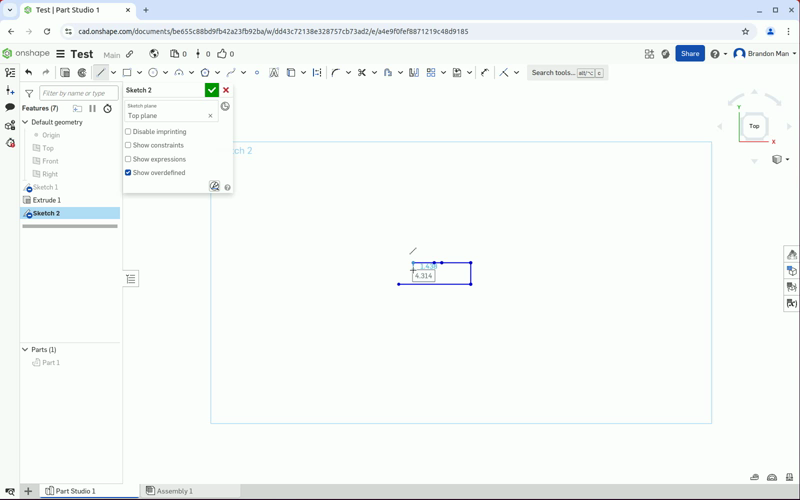
scroll(6)
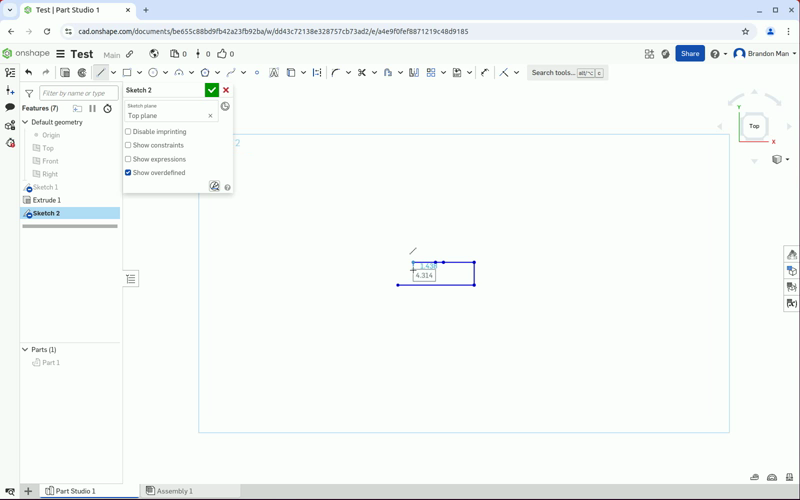
scroll(6)
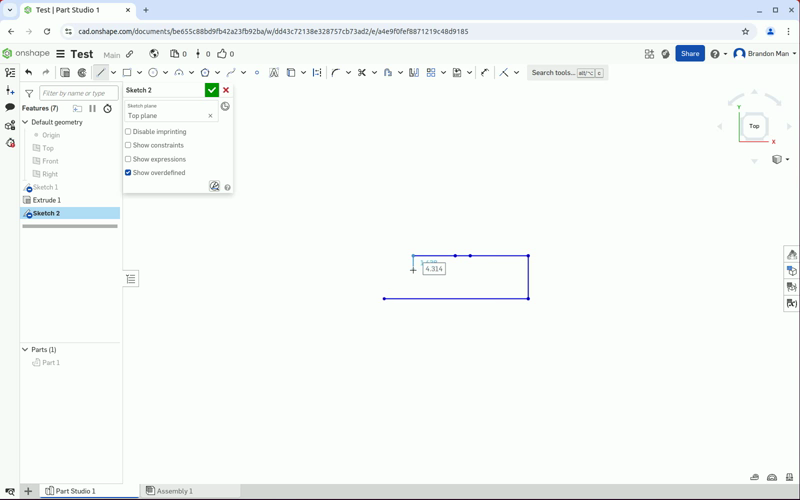
scroll(6)
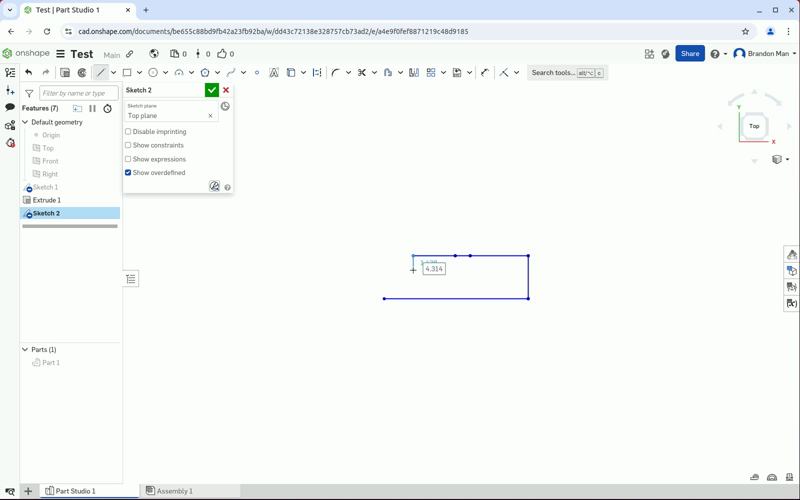
scroll(6)
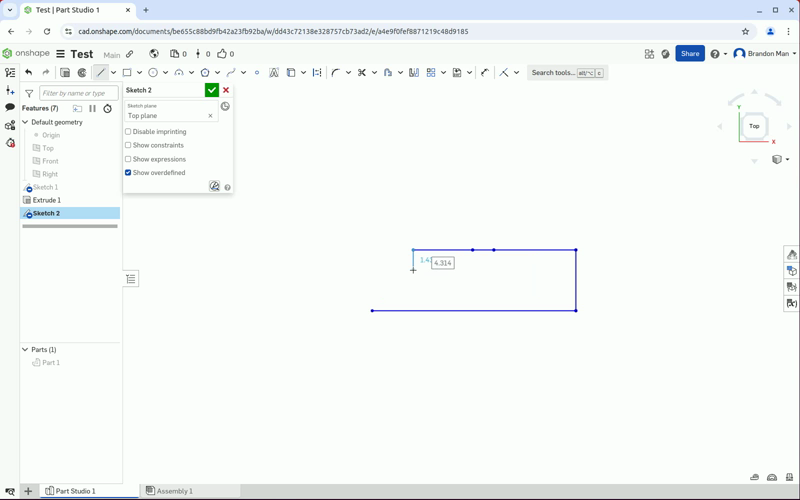
scroll(6)
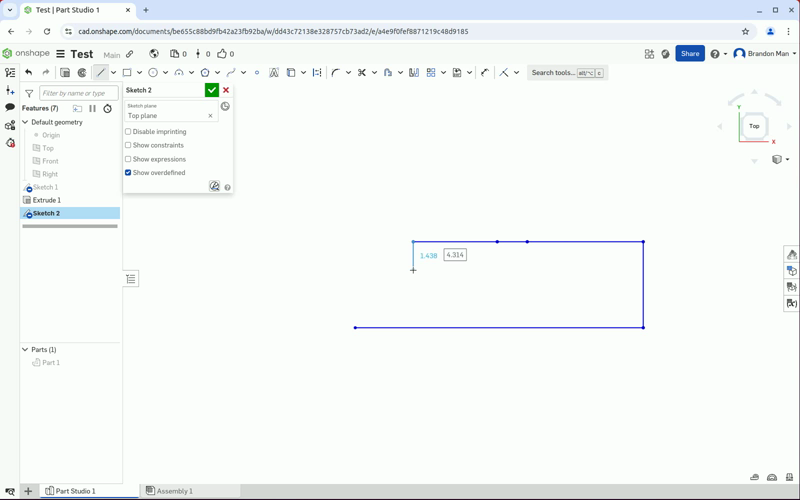
scroll(6)
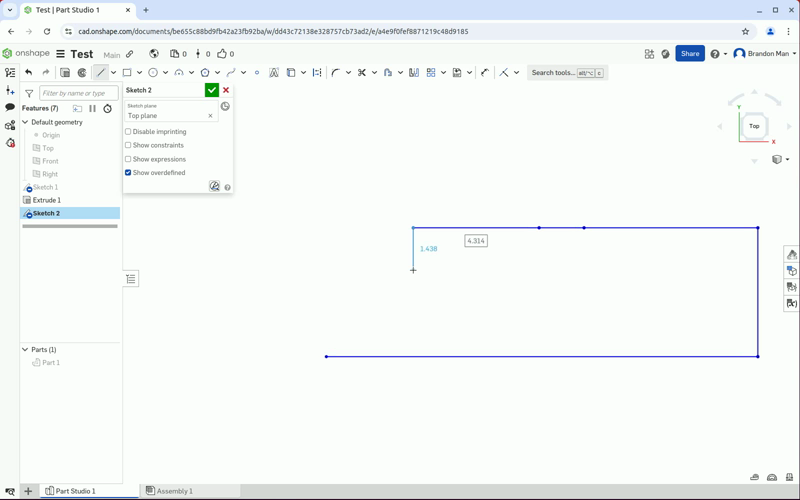
scroll(6)
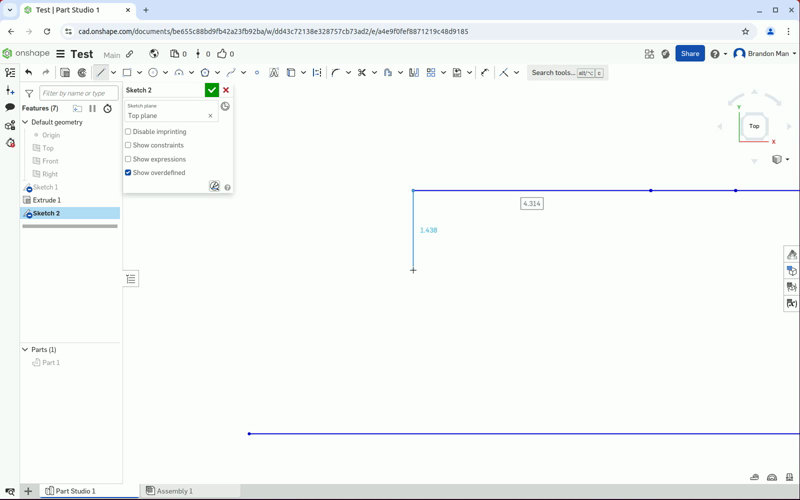
click(413, 269)
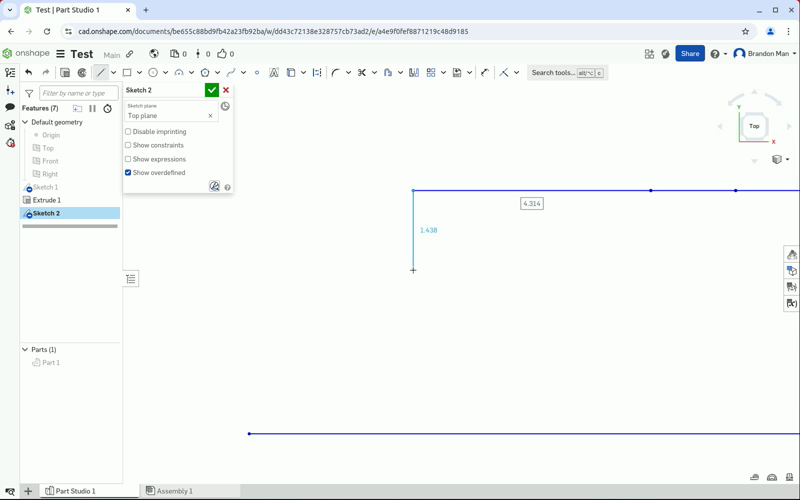
scroll(-6)
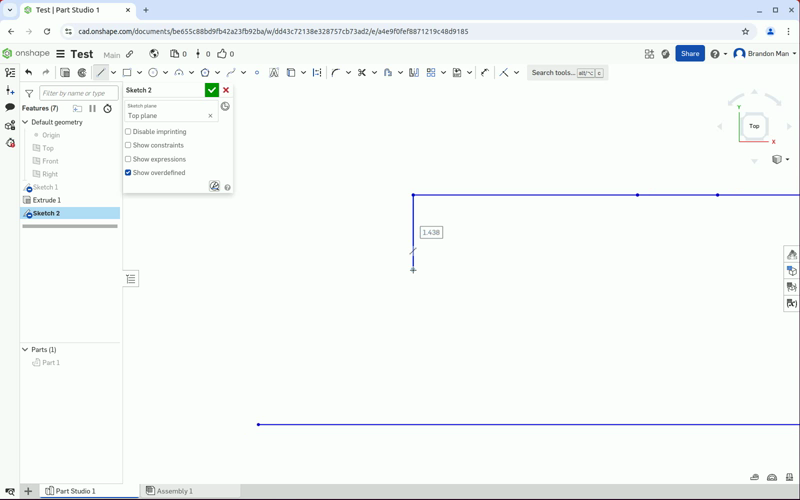
scroll(-6)
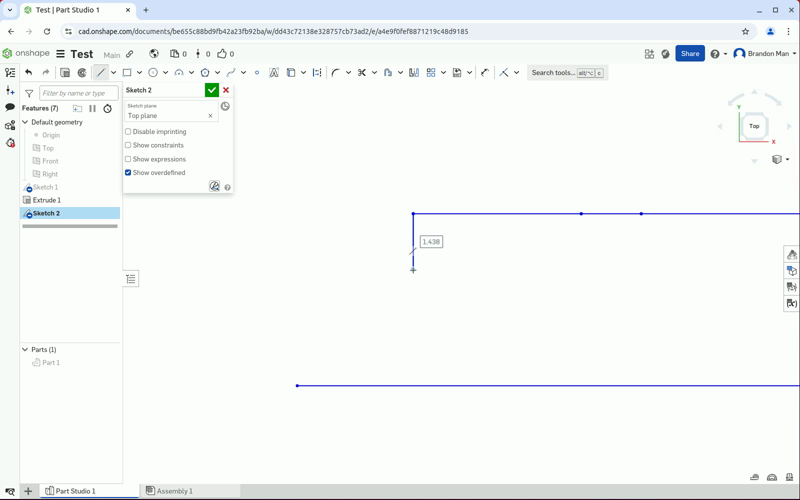
scroll(-6)
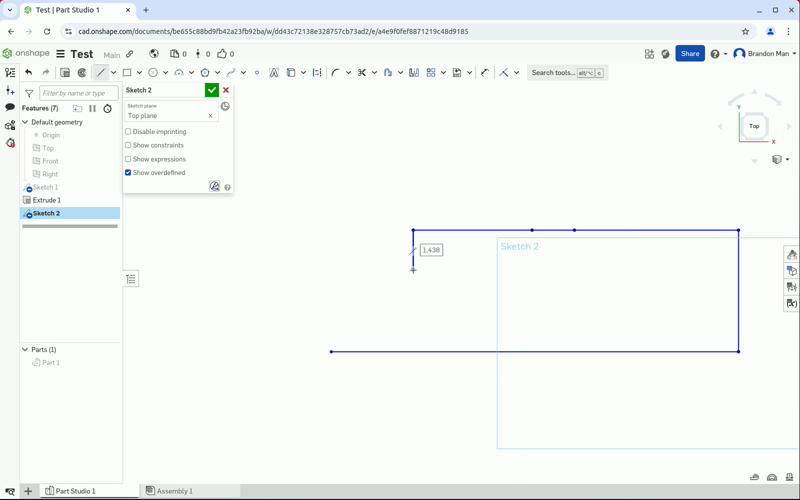
scroll(-6)
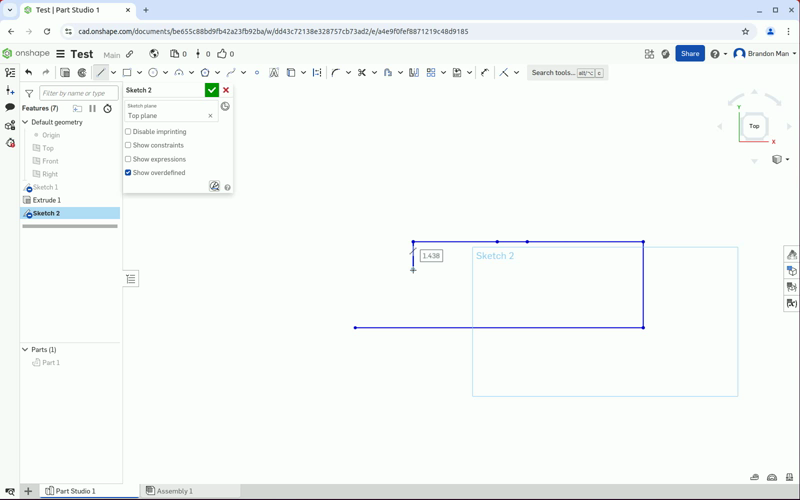
scroll(-6)
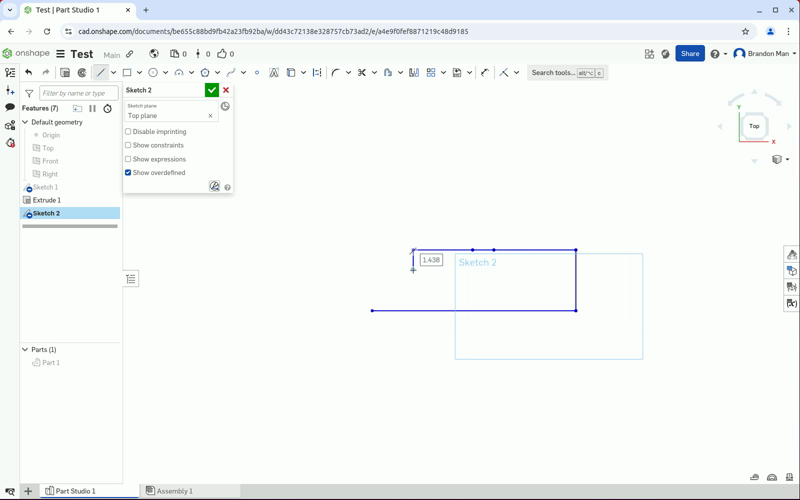
scroll(-6)
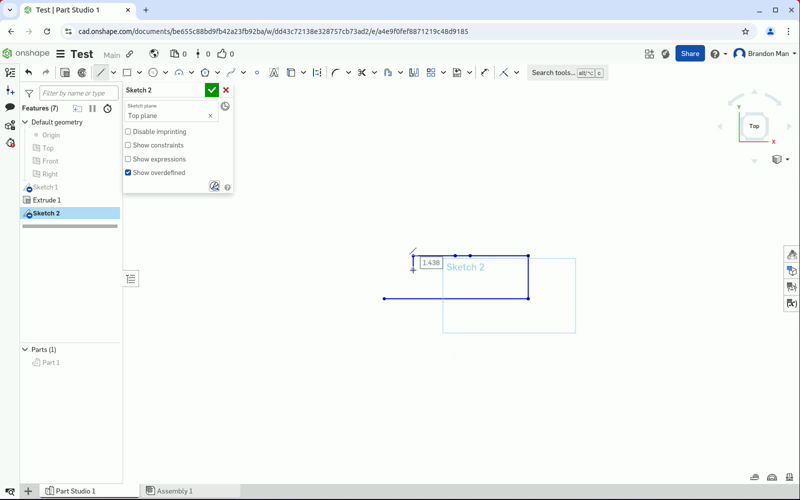
scroll(-6)
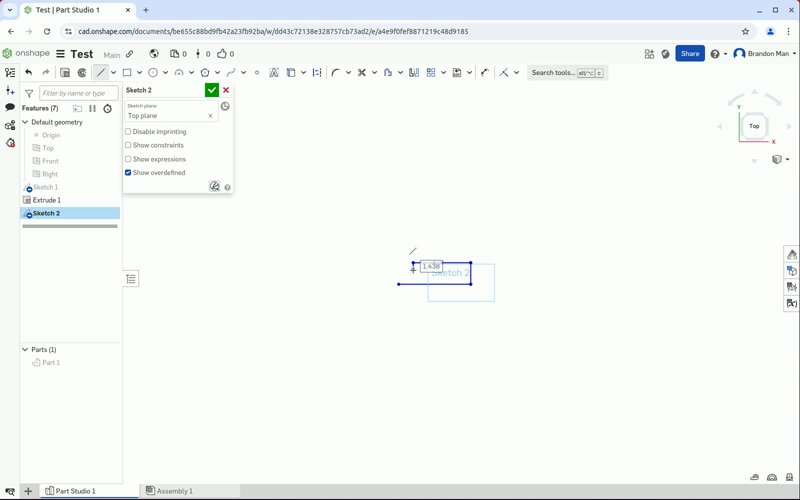
key_up(shift)
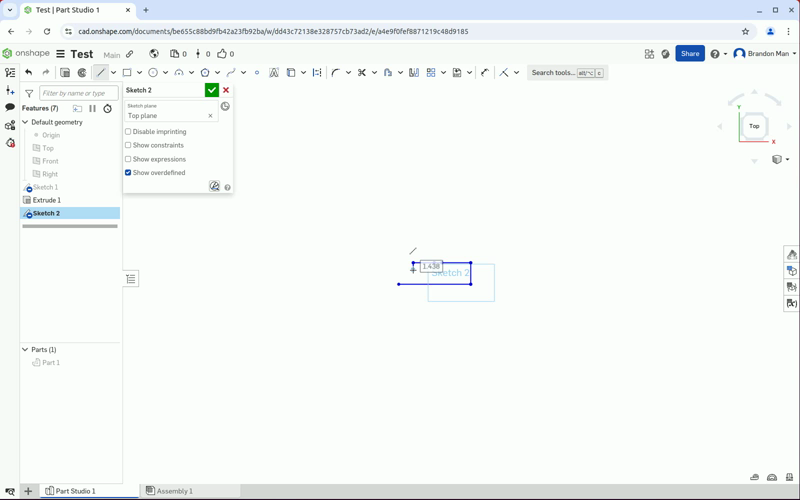
key_down(shift)
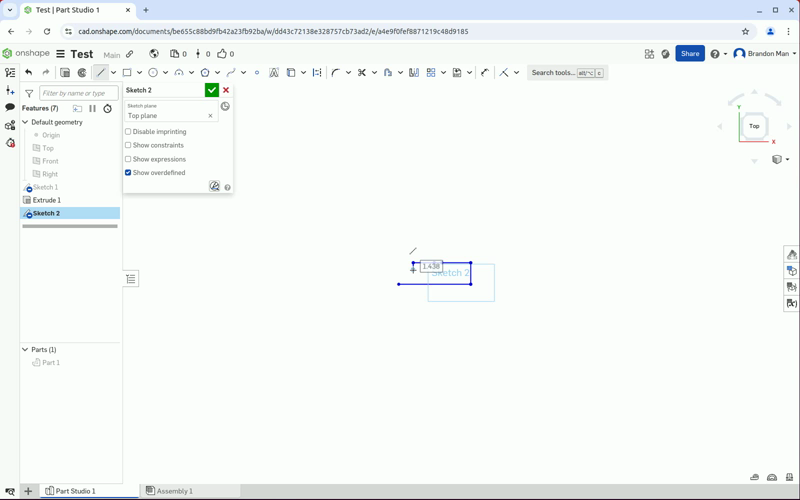
mouse_move(443, 269)
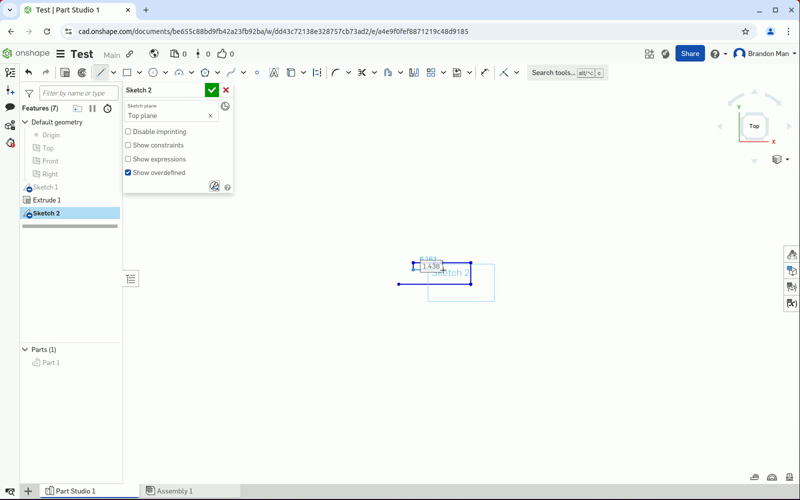
mouse_move(398, 269)
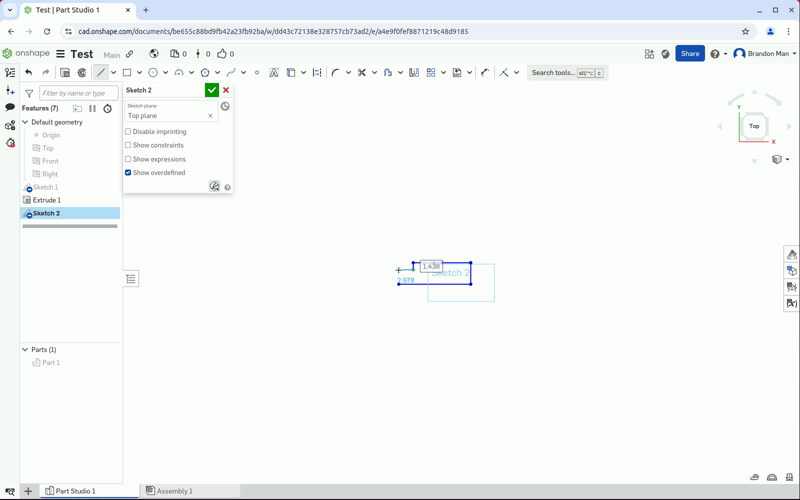
click(398, 269)
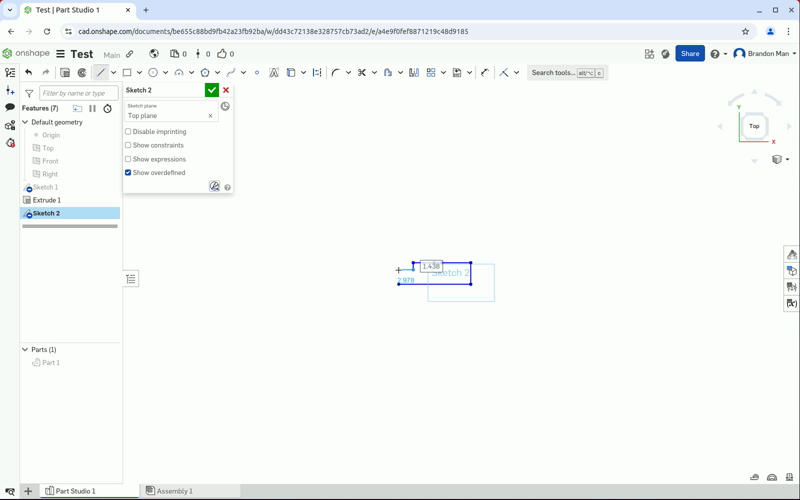
key_up(shift)
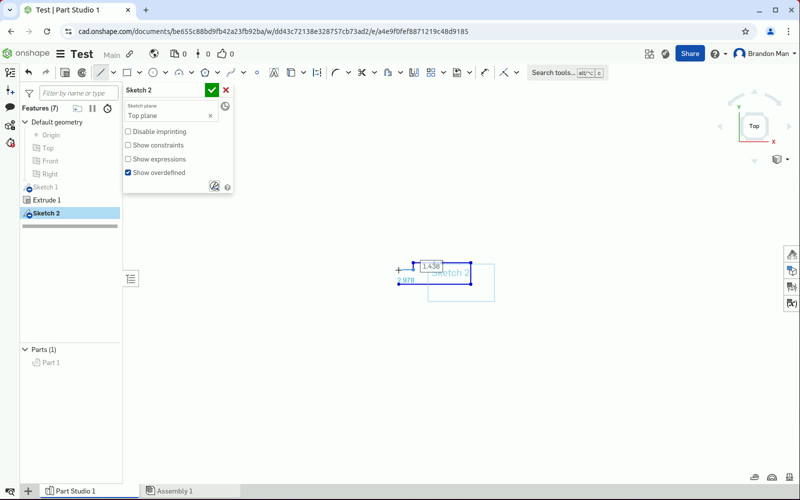
mouse_move(428, 269)
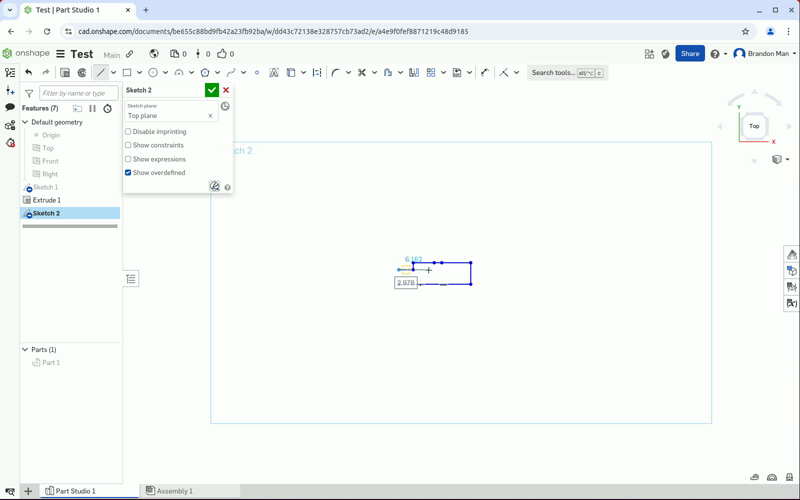
key_down(shift)
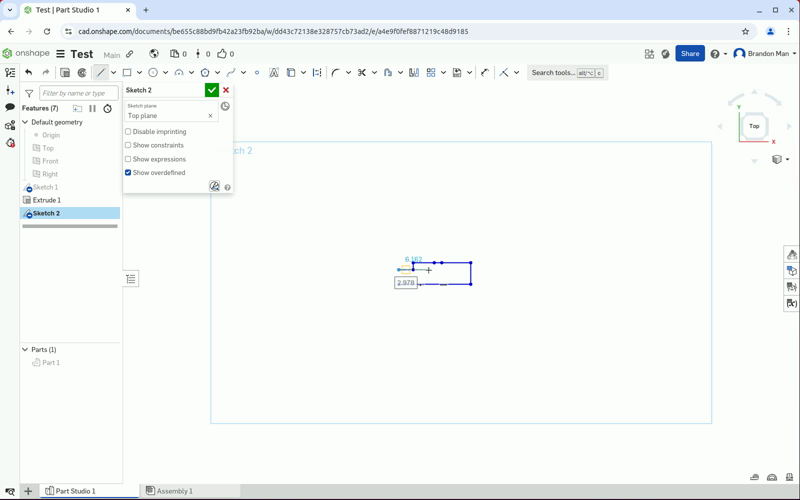
mouse_move(398, 284)
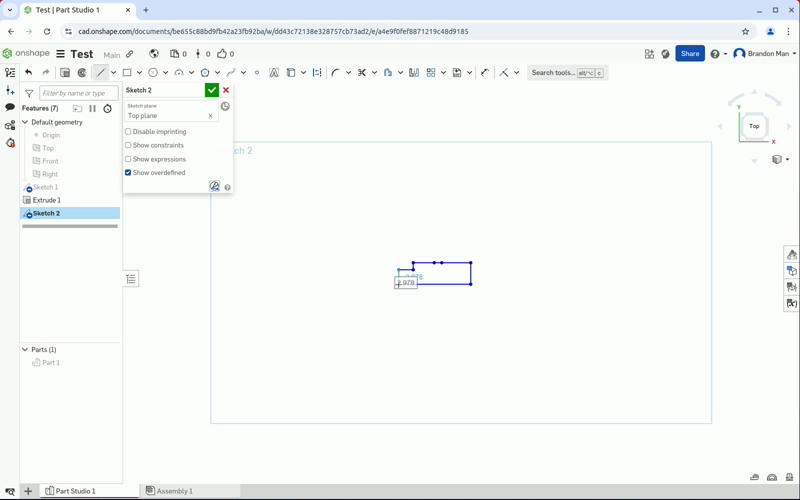
key_up(shift)
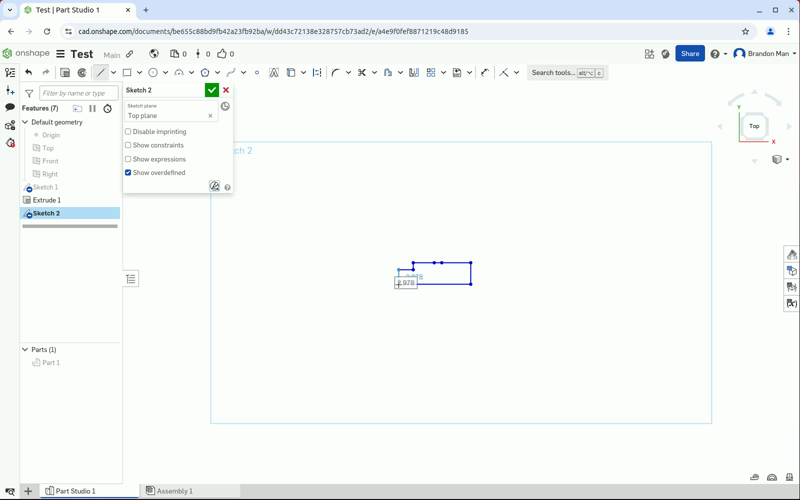
click(398, 284)
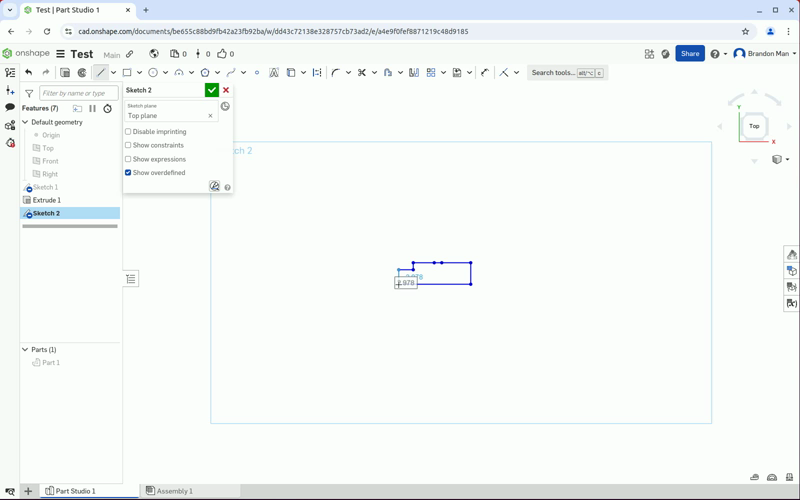
key(esc)
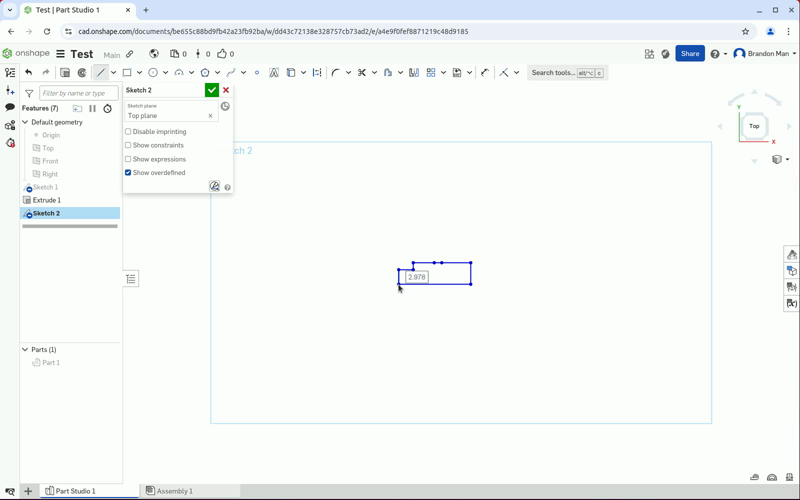
mouse_move(448, 281)
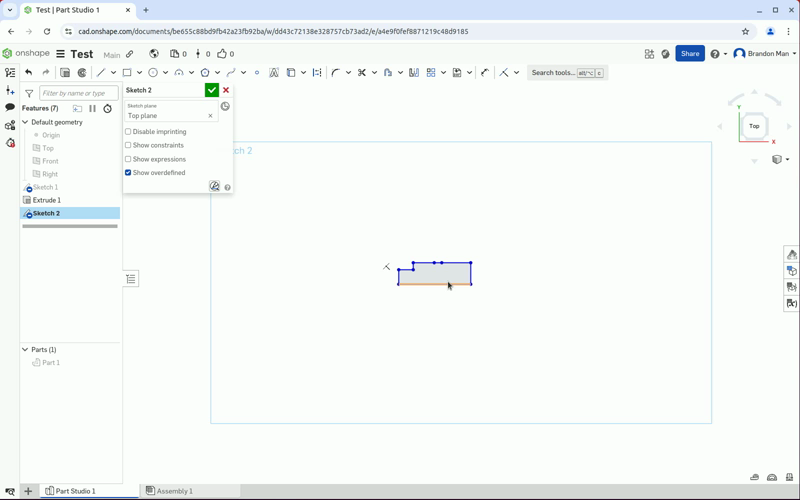
scroll(6)
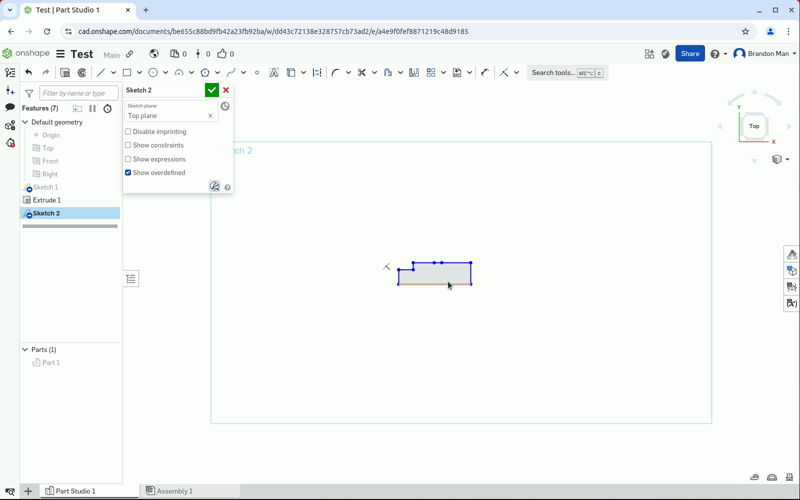
scroll(6)
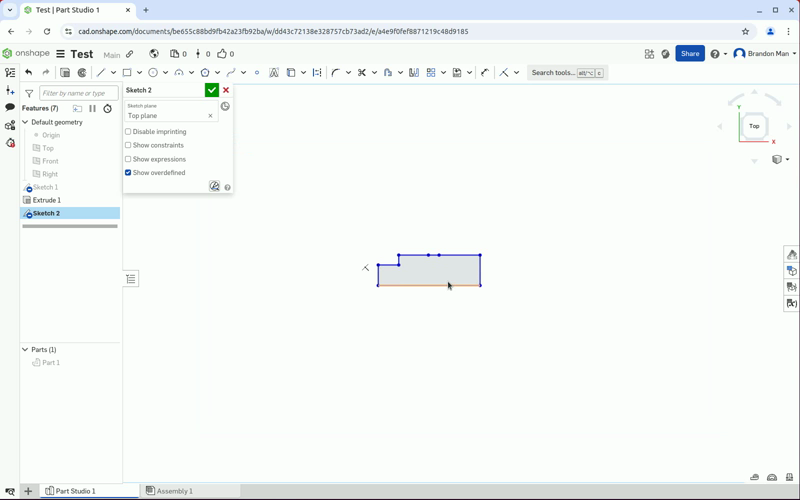
scroll(6)
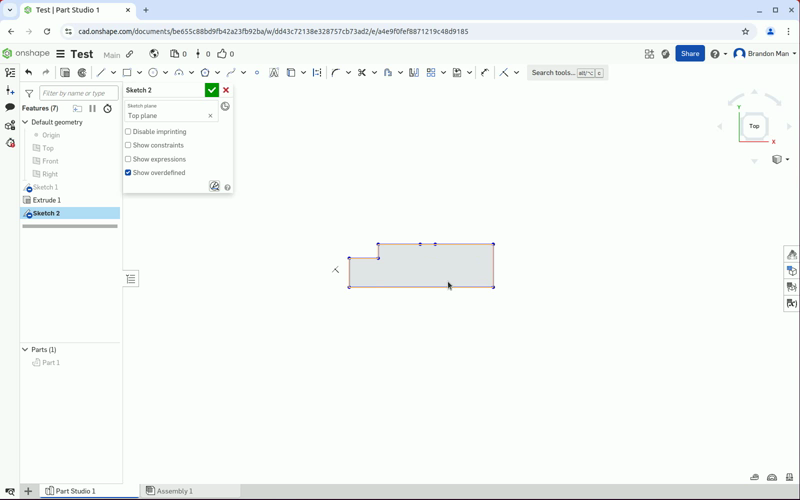
scroll(6)
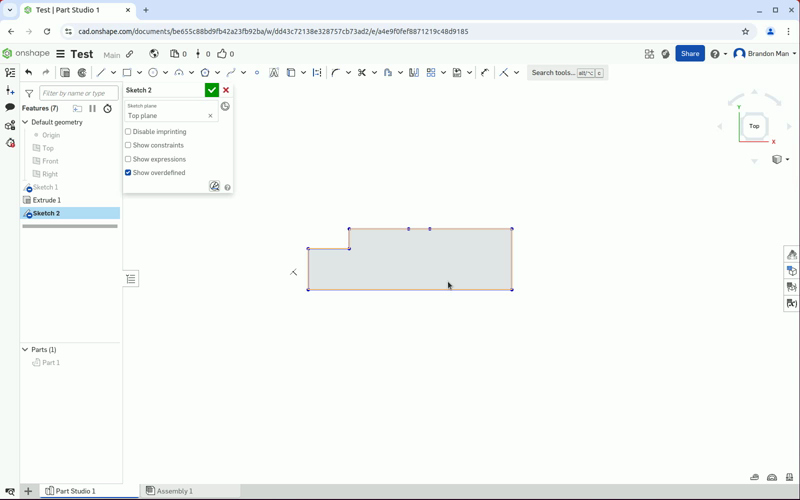
scroll(6)
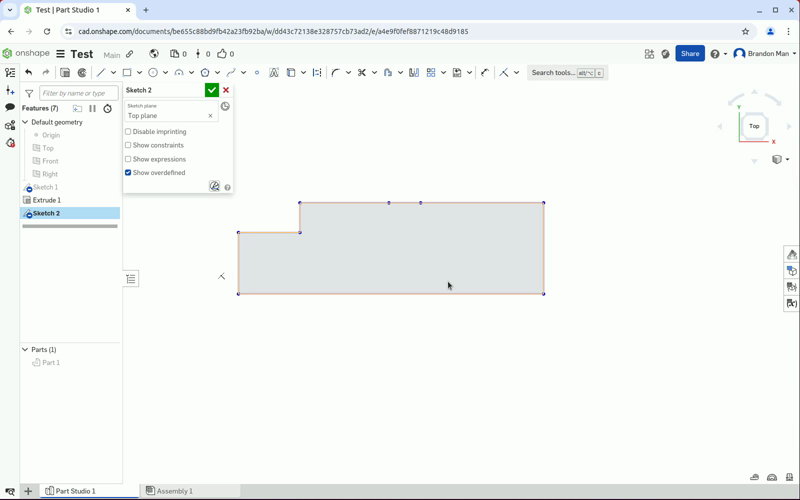
scroll(6)
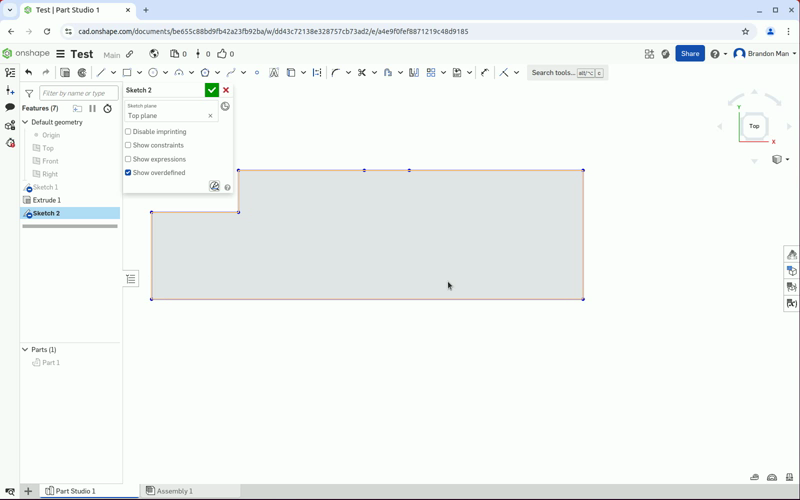
scroll(6)
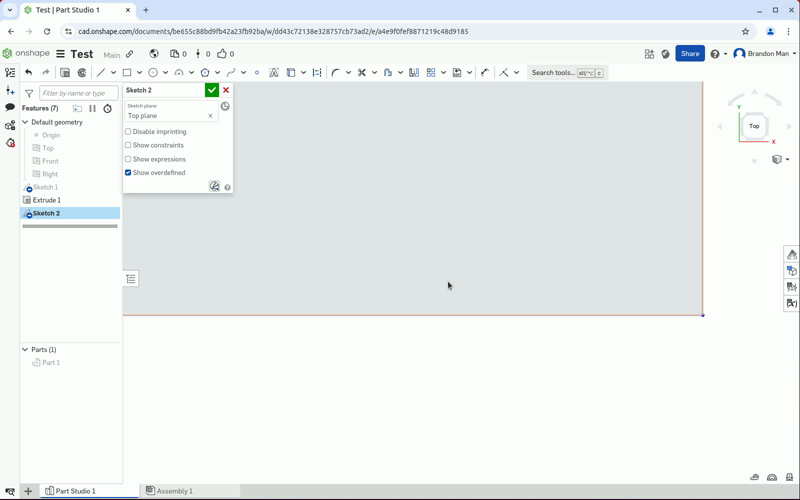
click(448, 281)
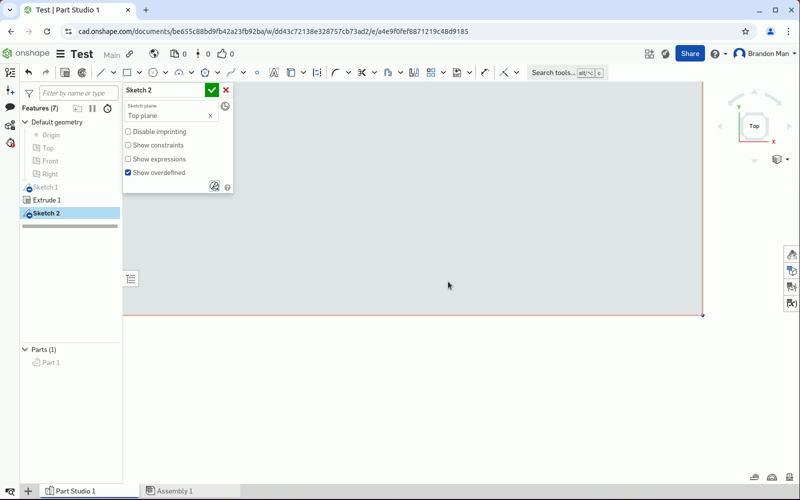
scroll(-6)
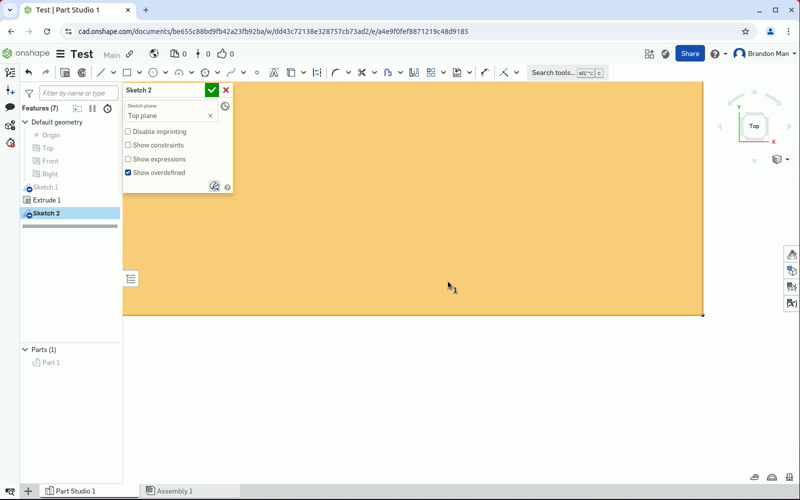
scroll(-6)
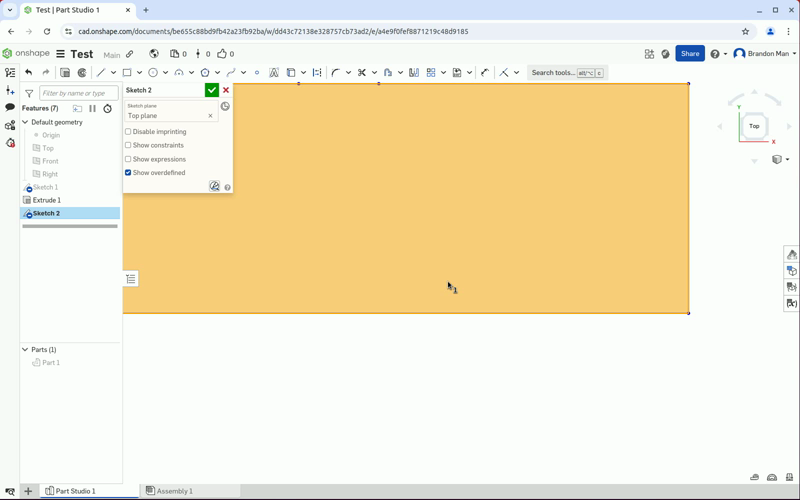
scroll(-6)
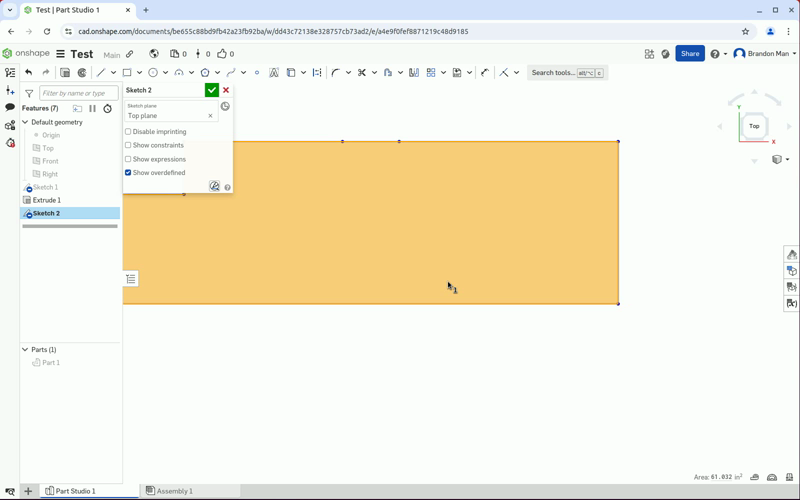
scroll(-6)
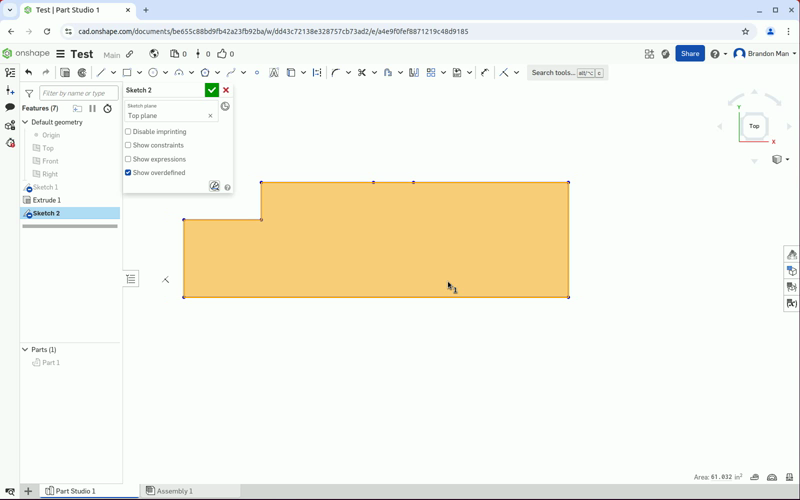
scroll(-6)
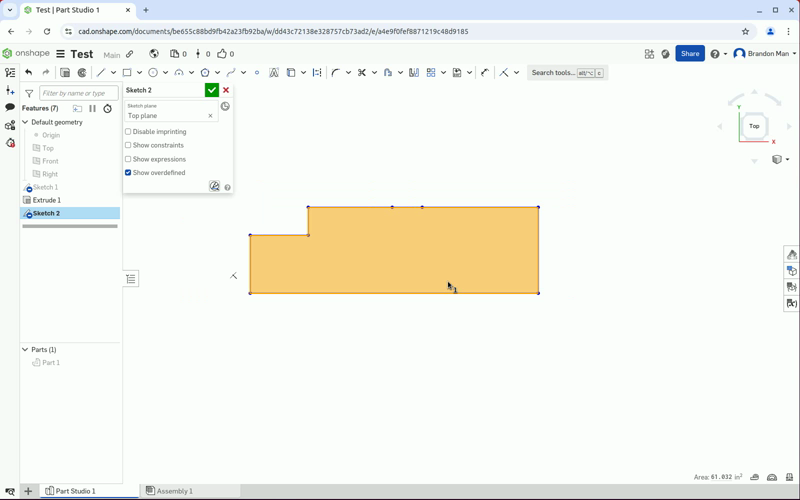
scroll(-6)
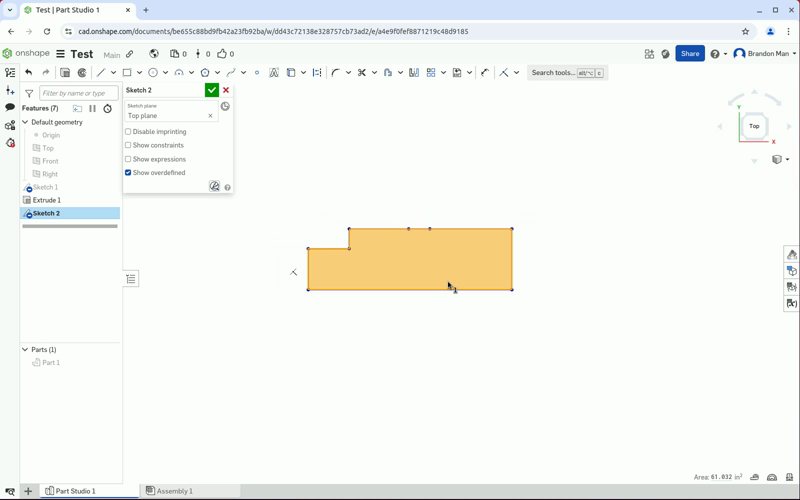
scroll(-6)
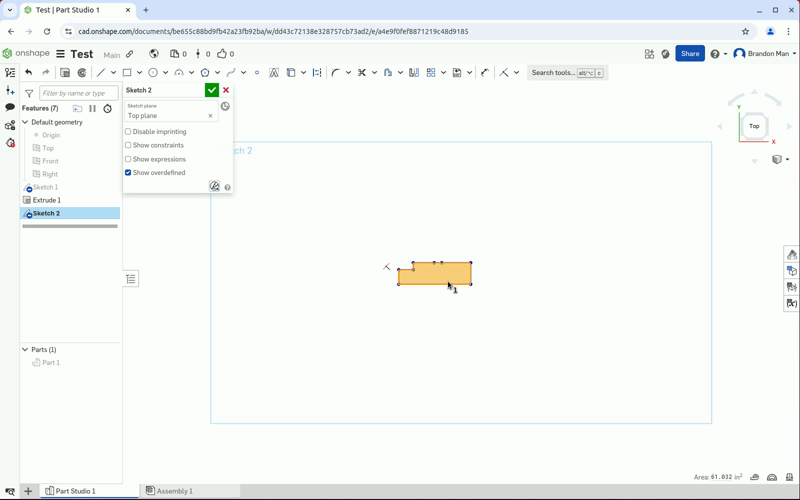
mouse_move(73, 352)
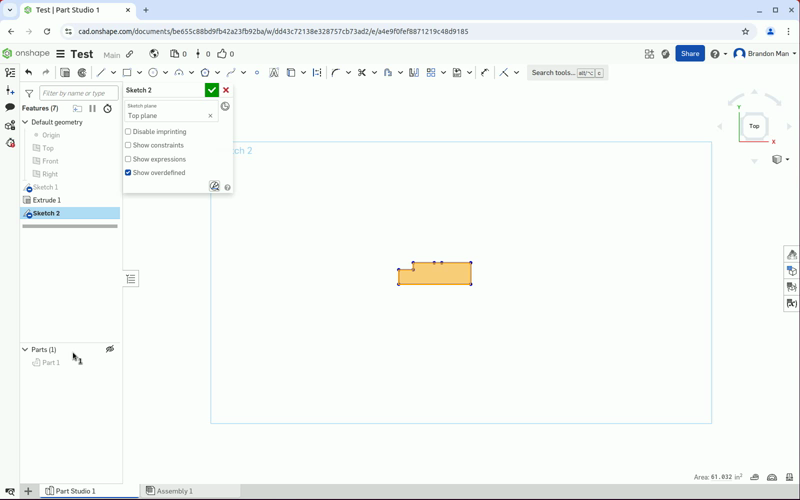
key(shift+y)
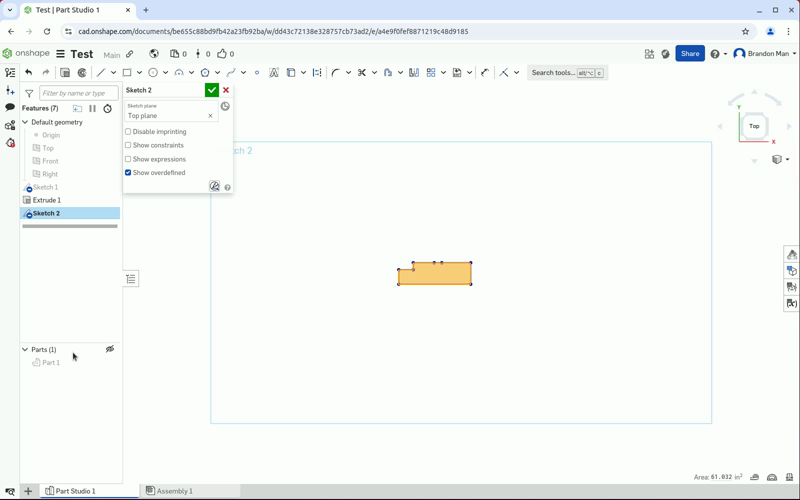
key(shift+e)
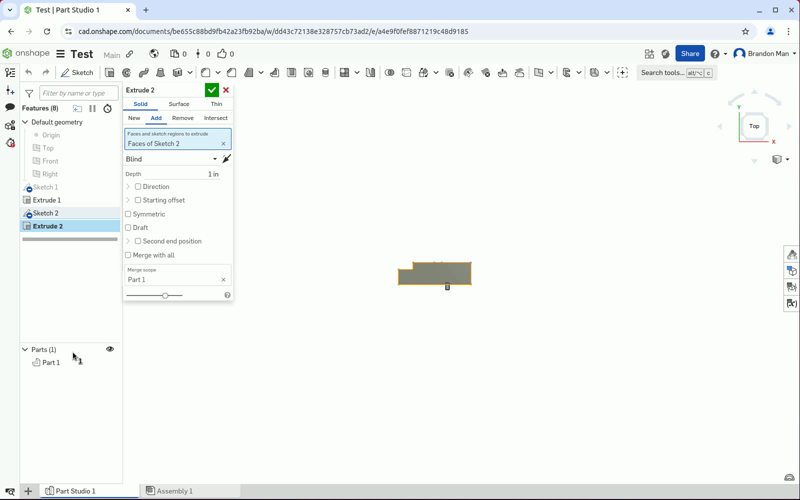
mouse_move(143, 106)
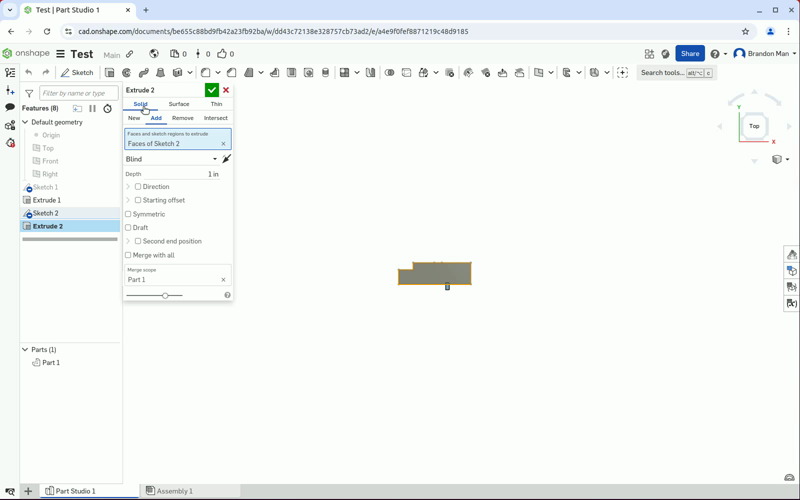
click(143, 106)
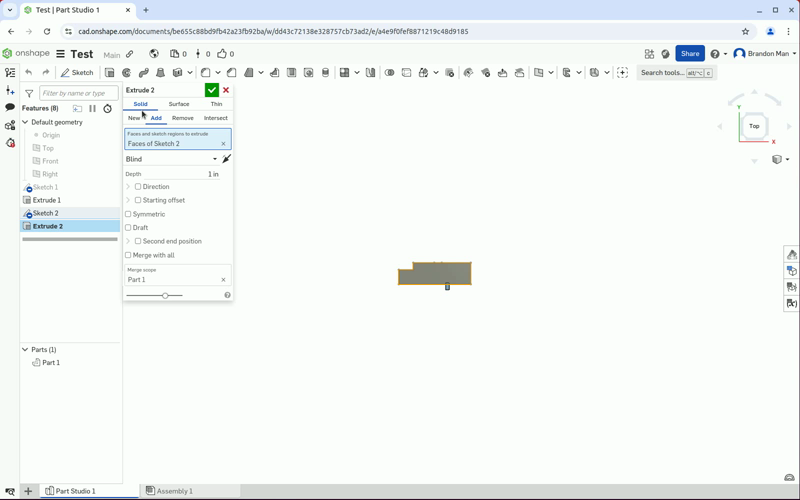
mouse_move(137, 120)
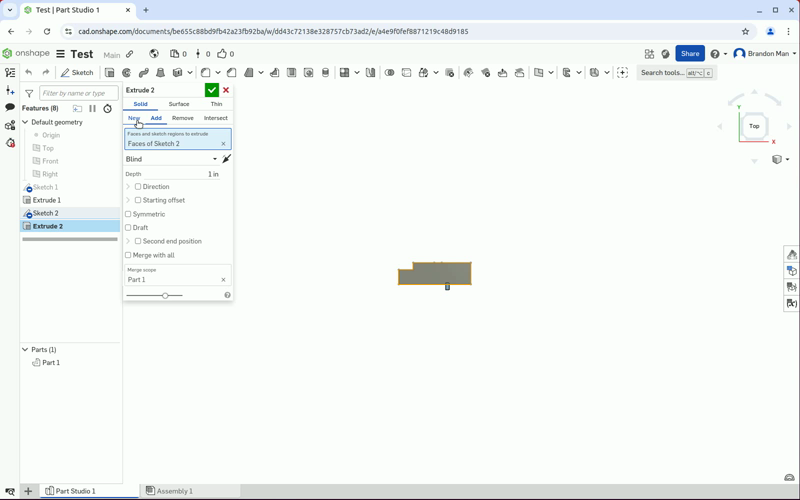
click(137, 120)
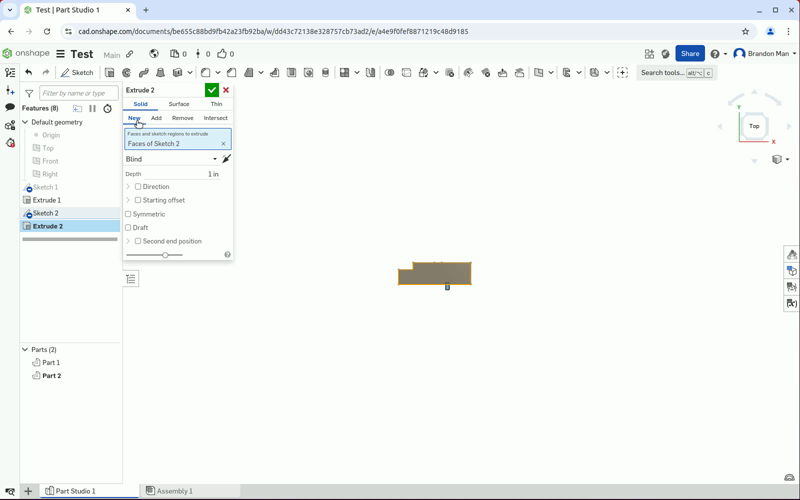
key(tab, 4)
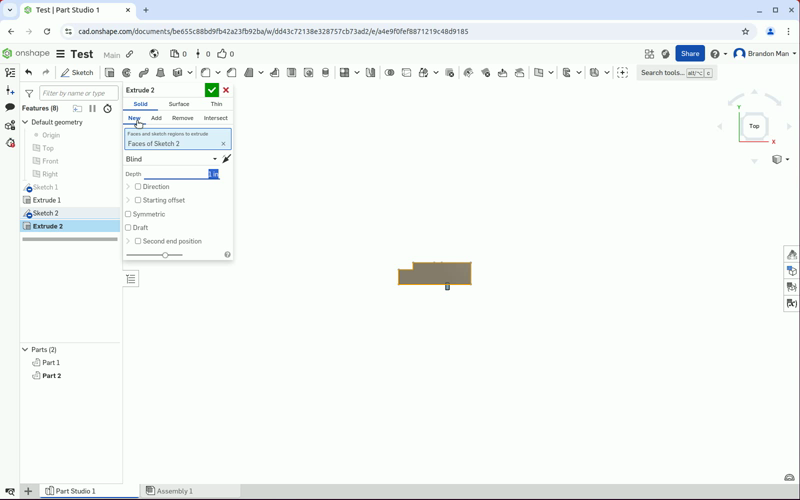
text(0.722)
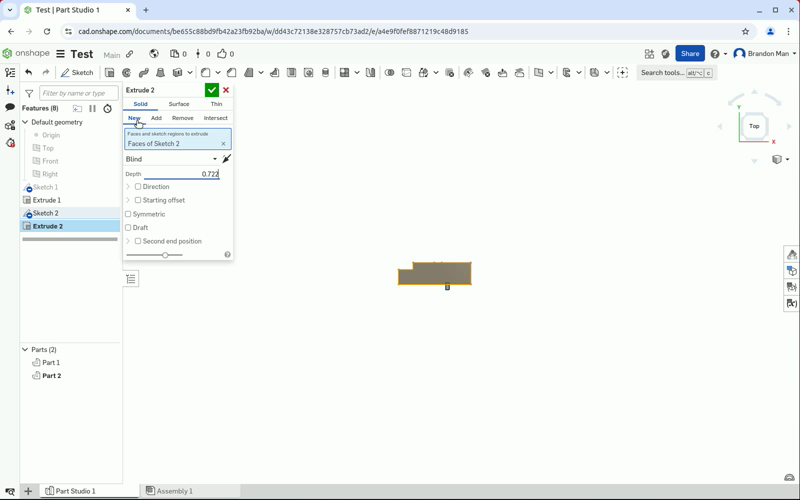
key(enter)
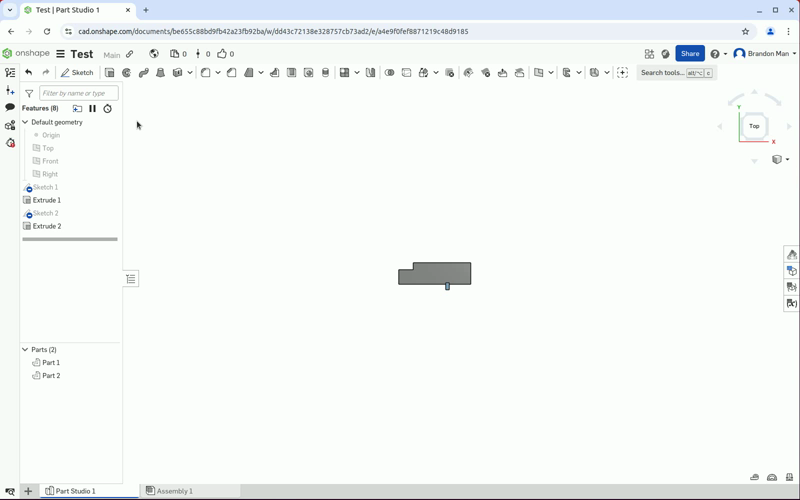
key(shift+h)
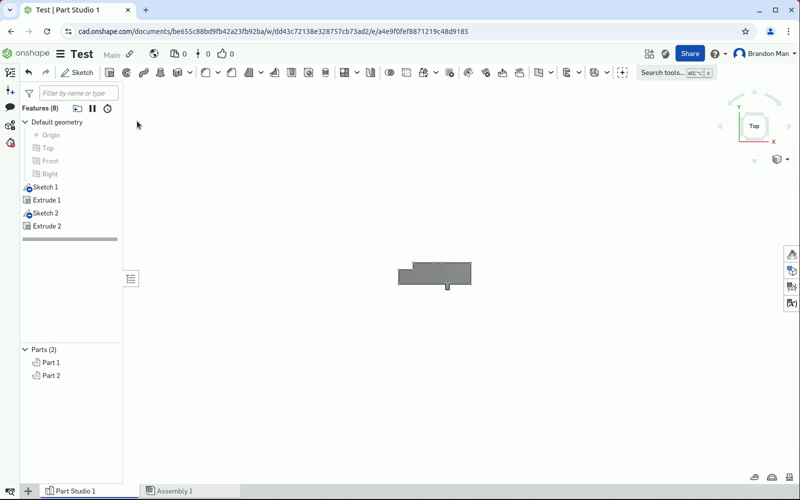
key(shift+h)
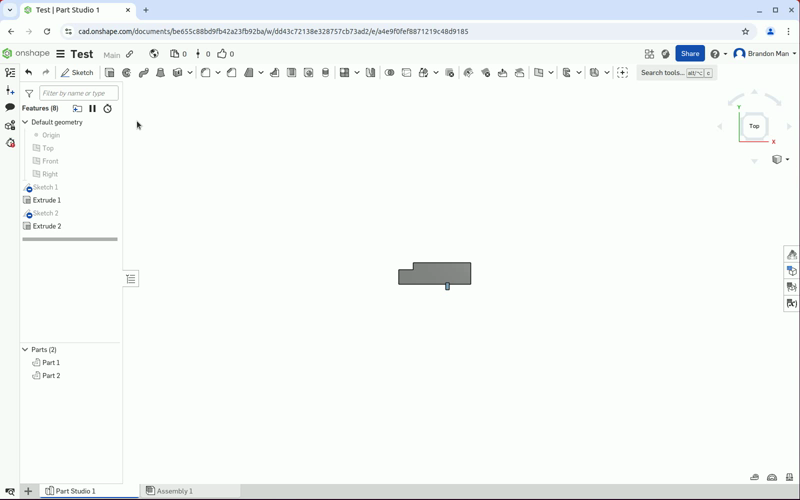
mouse_move(73, 189)
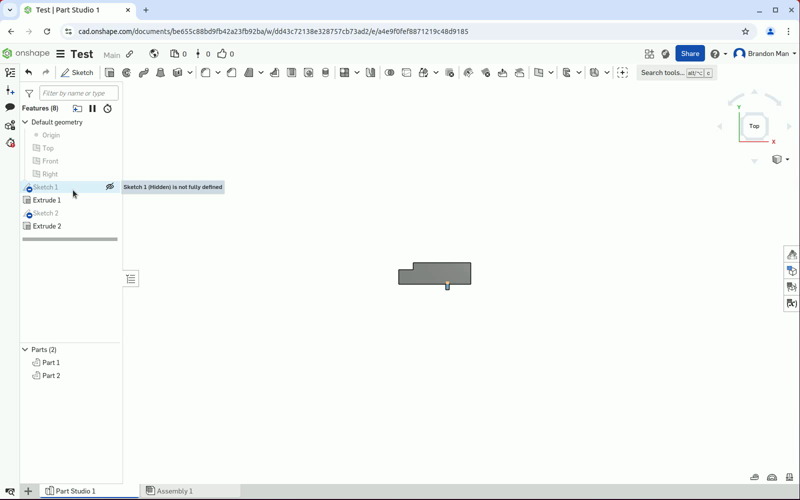
click(73, 189)
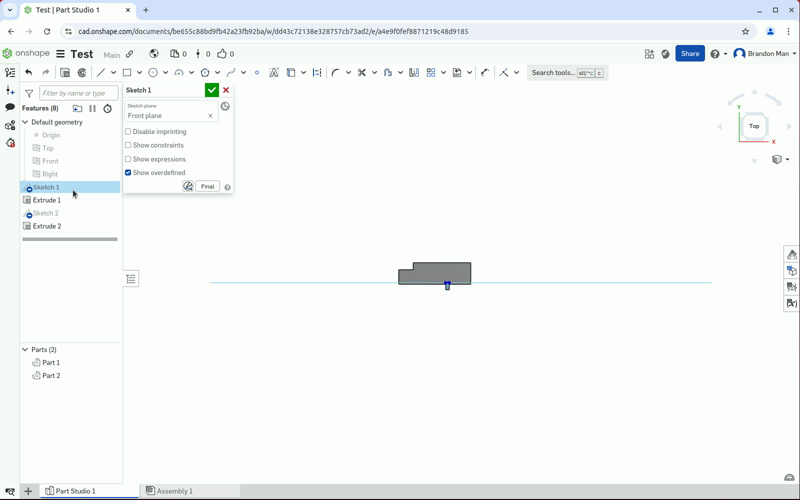
mouse_move(229, 92)
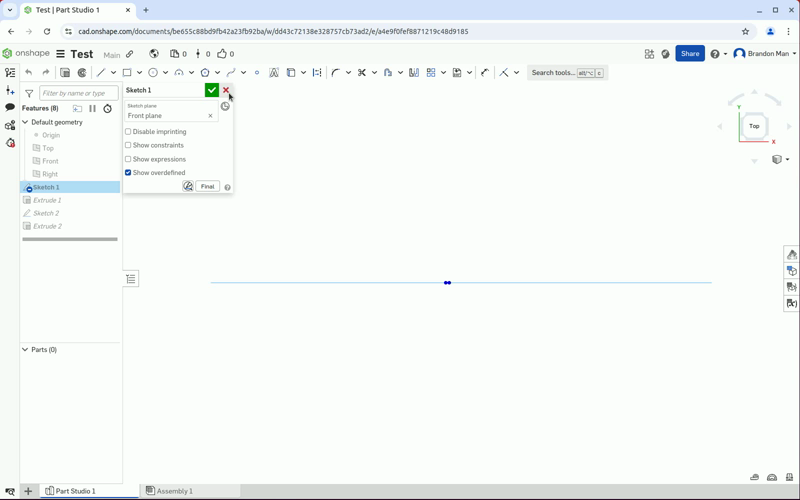
click(229, 92)
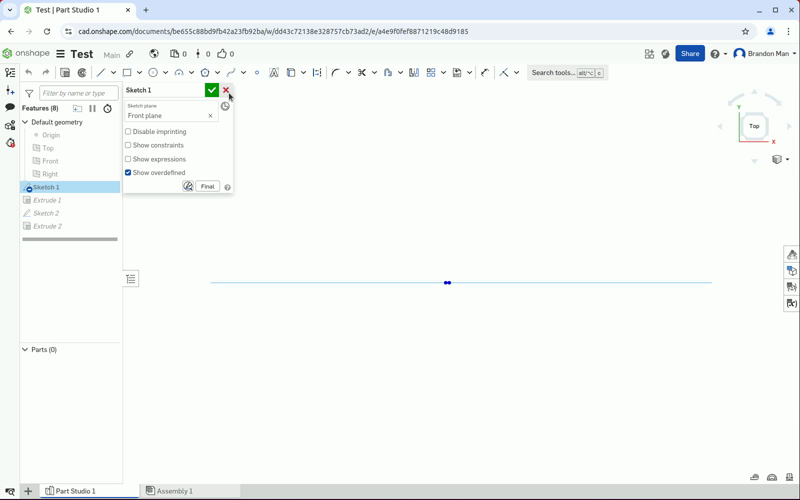
key(shift+s)
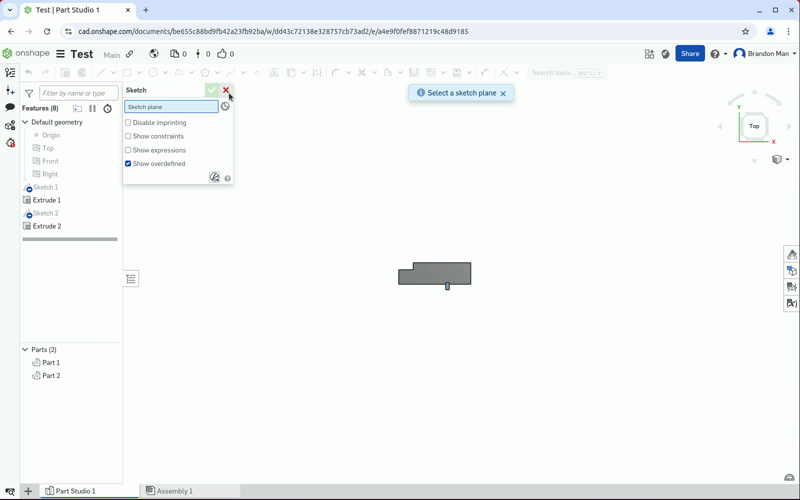
mouse_move(73, 150)
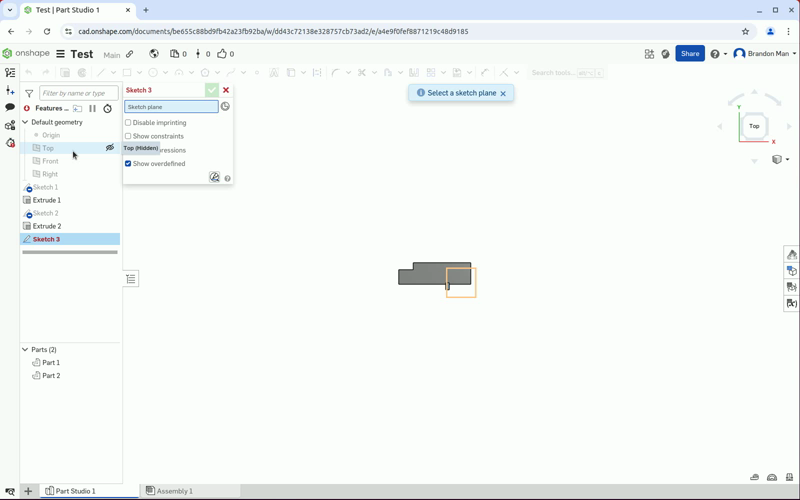
click(73, 150)
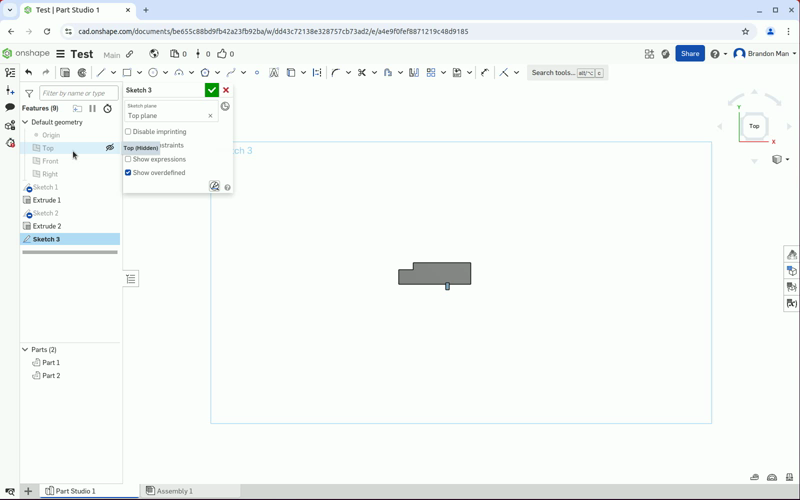
mouse_move(73, 352)
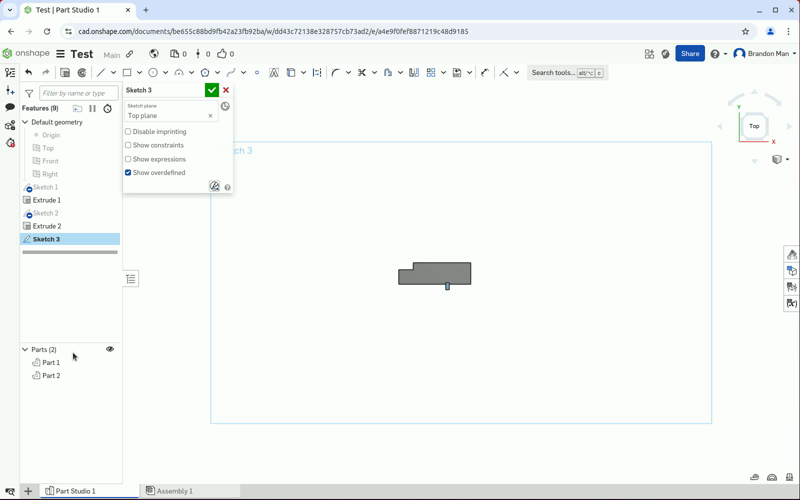
key(y)
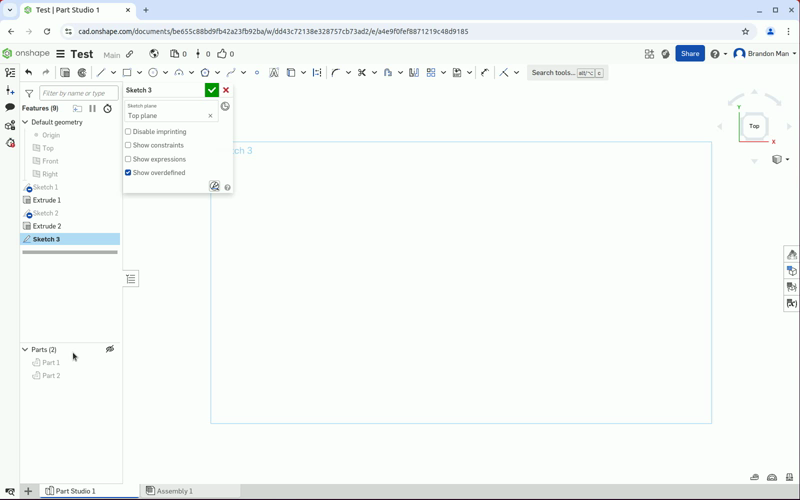
key(l)
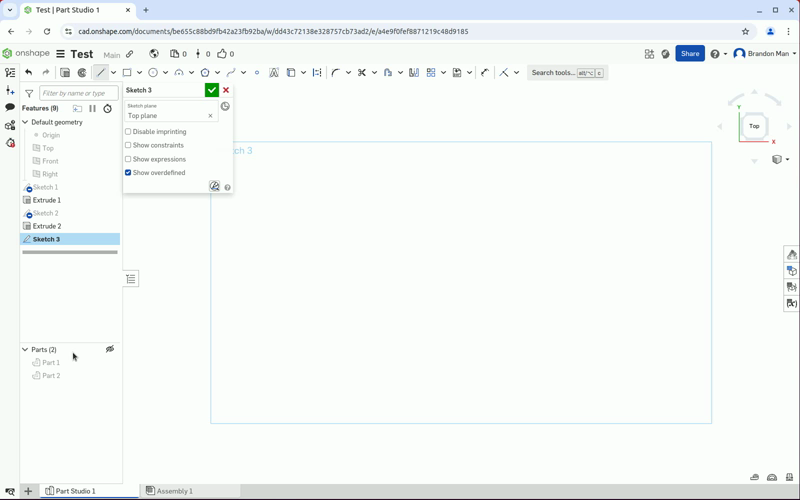
key_down(shift)
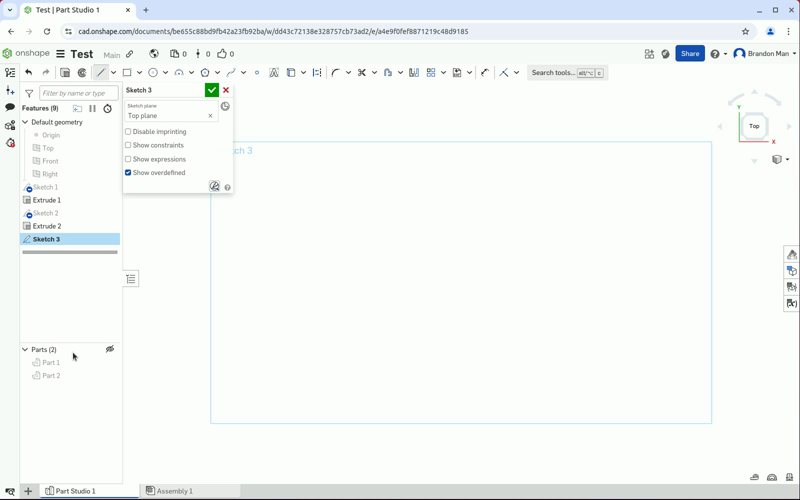
mouse_move(398, 270)
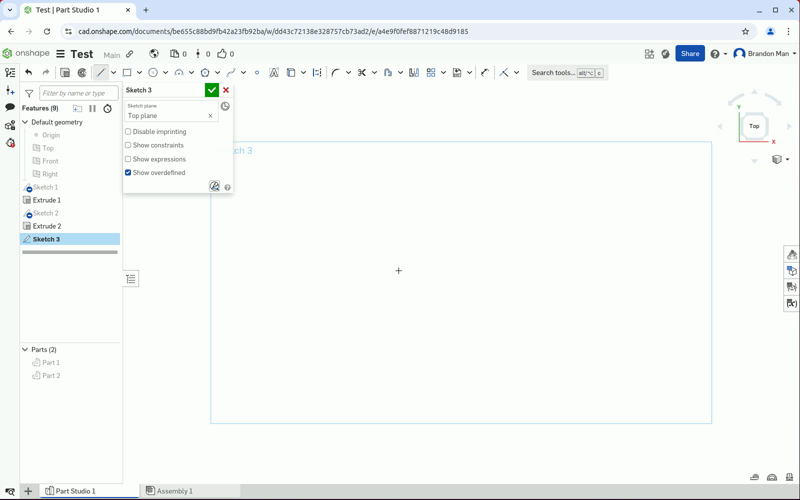
click(398, 270)
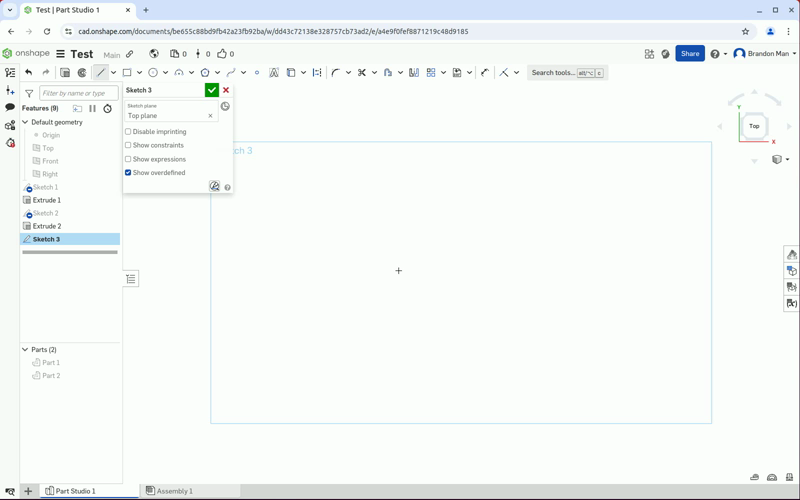
key_up(shift)
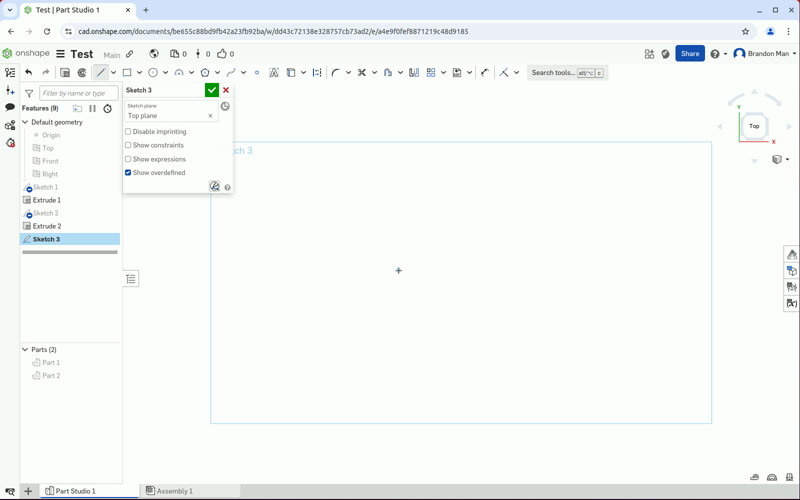
key_down(shift)
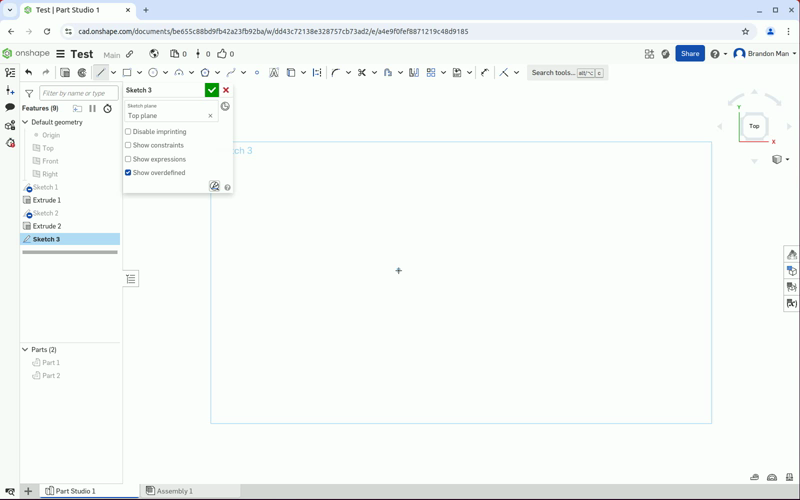
mouse_move(428, 270)
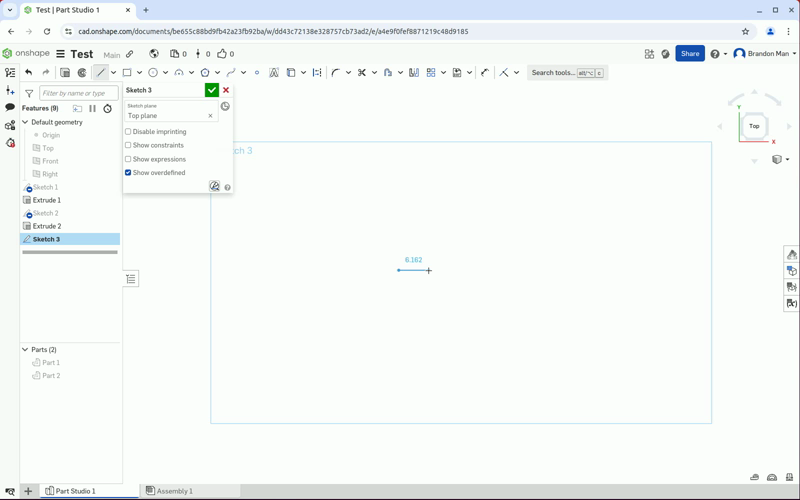
mouse_move(413, 270)
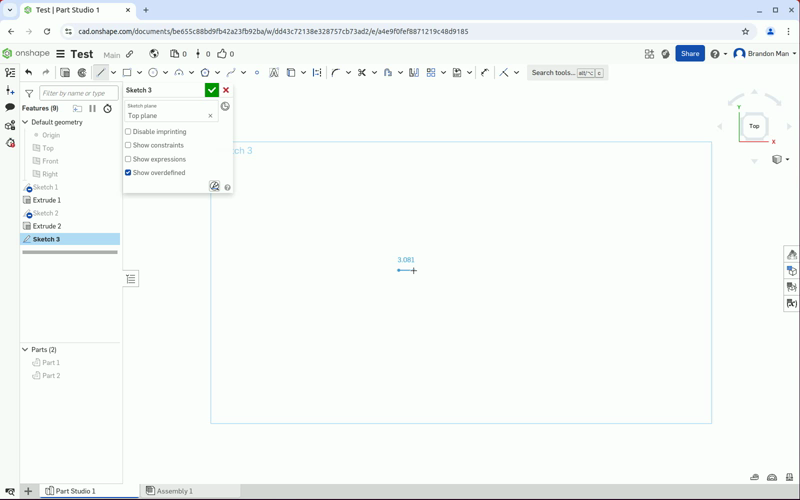
click(413, 270)
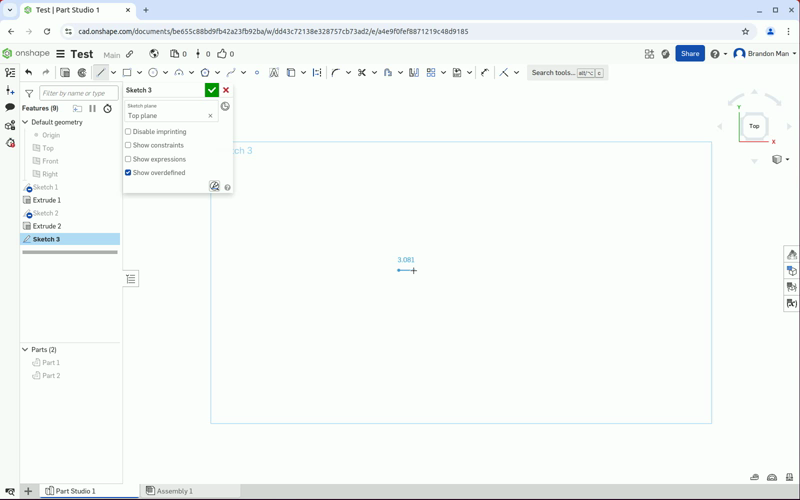
key_up(shift)
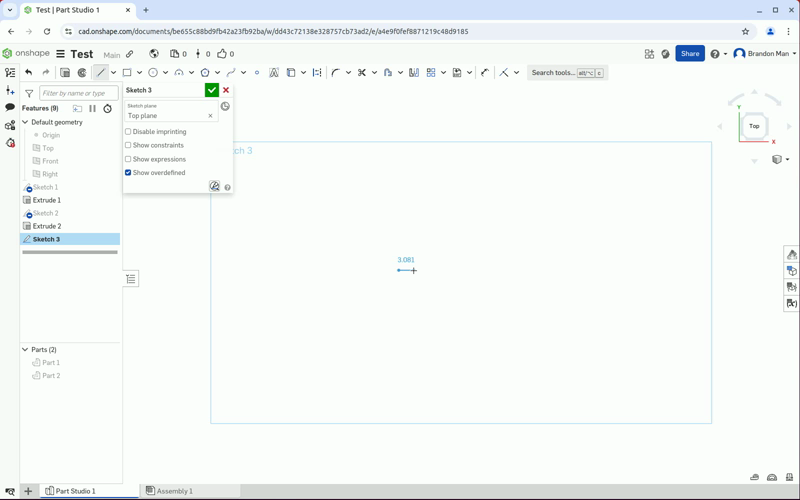
key_down(shift)
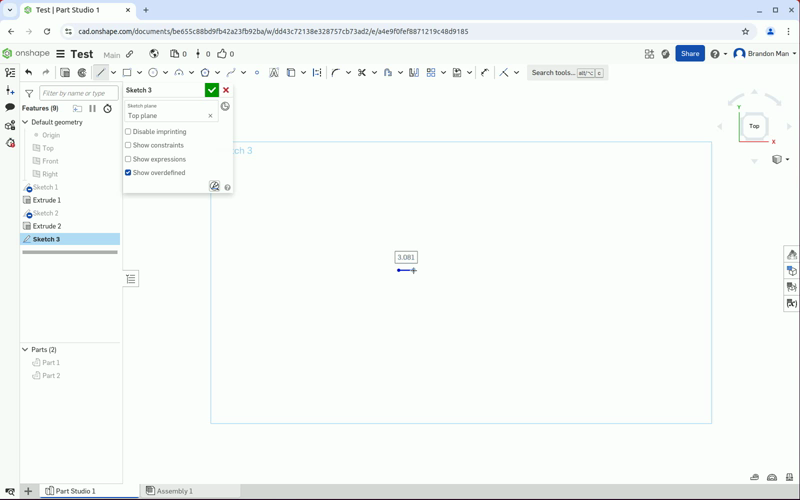
mouse_move(443, 270)
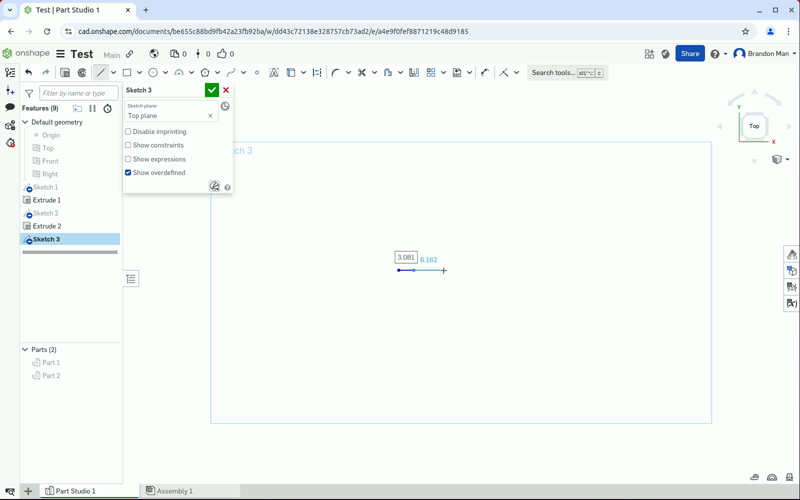
mouse_move(413, 262)
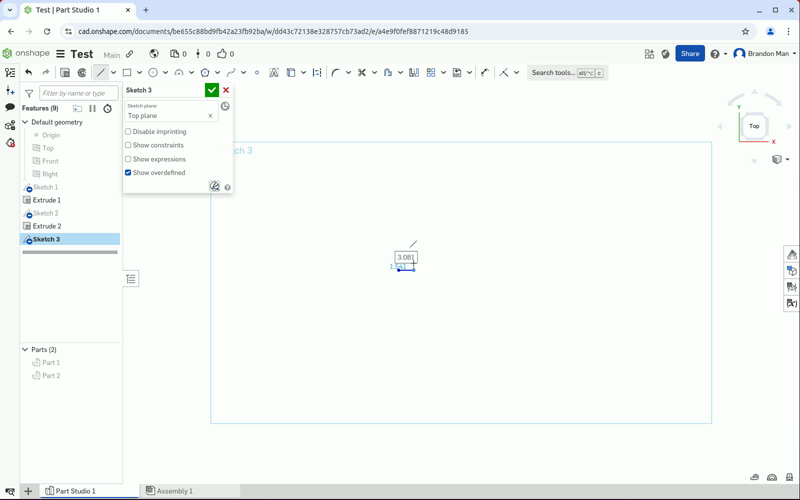
click(413, 262)
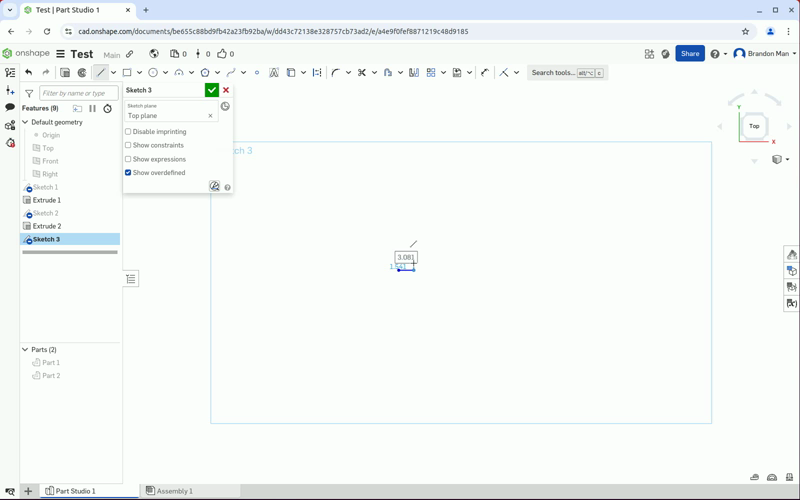
key_up(shift)
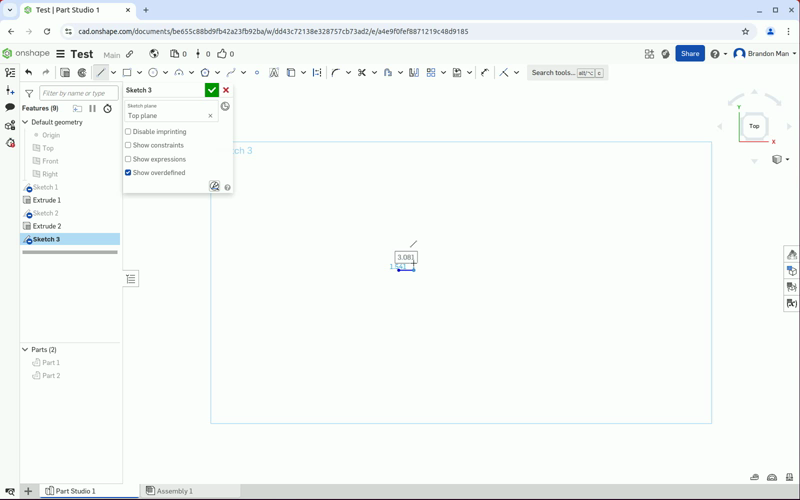
key_down(shift)
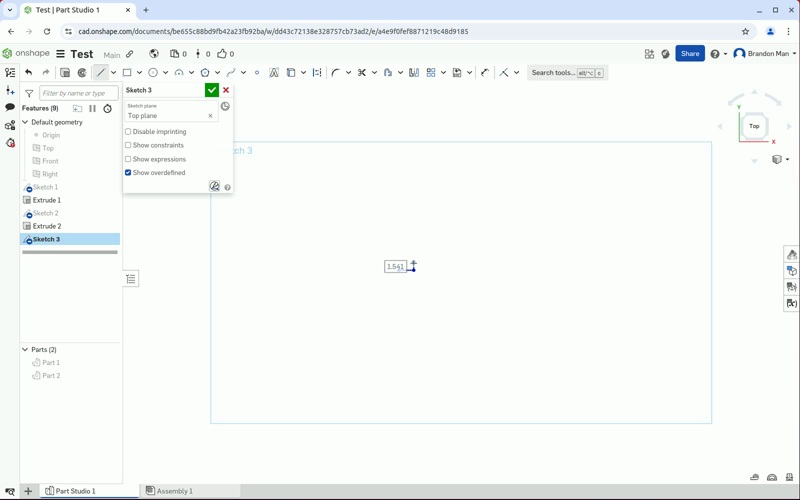
mouse_move(443, 262)
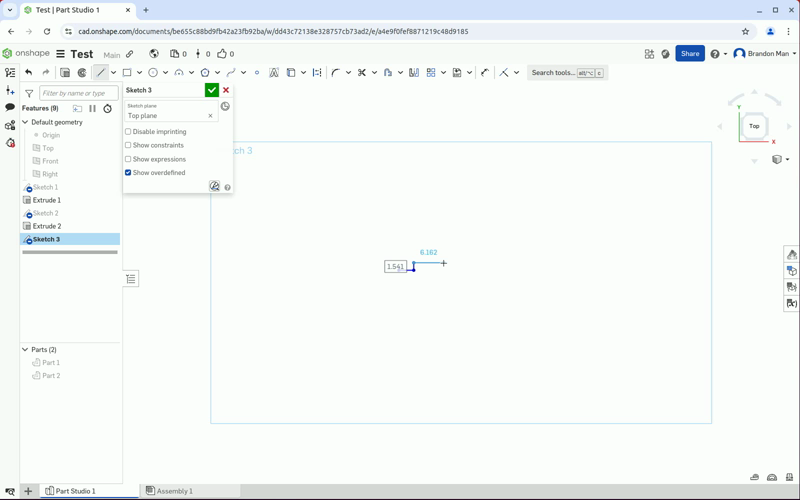
mouse_move(398, 262)
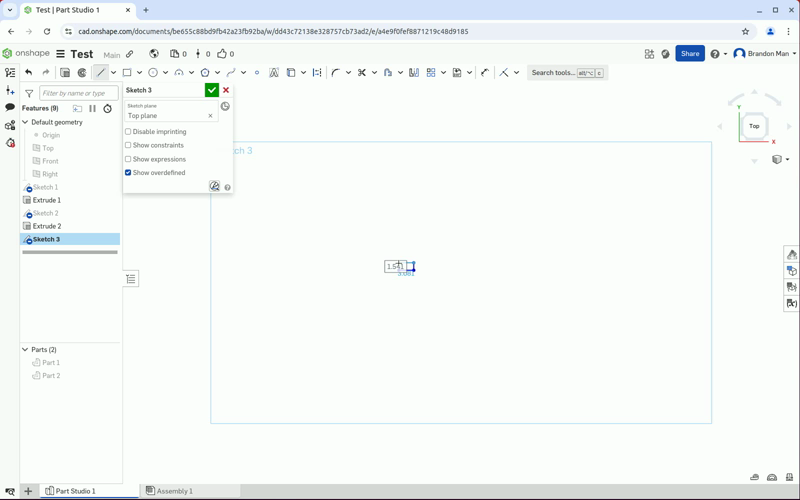
click(398, 262)
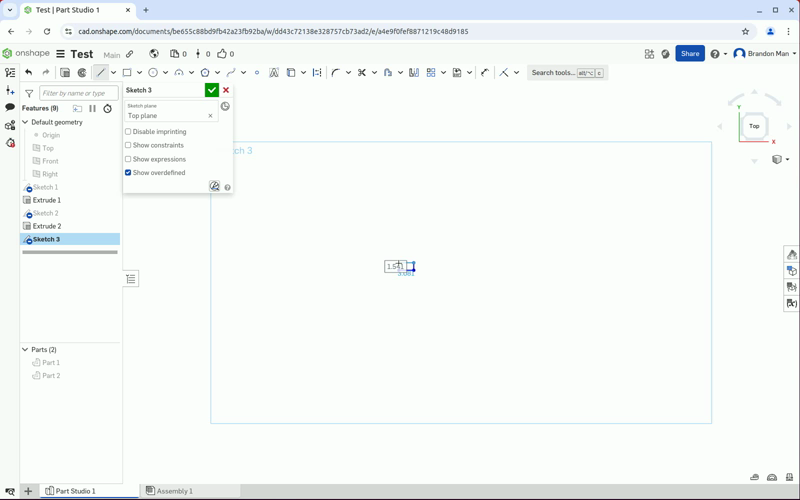
key_up(shift)
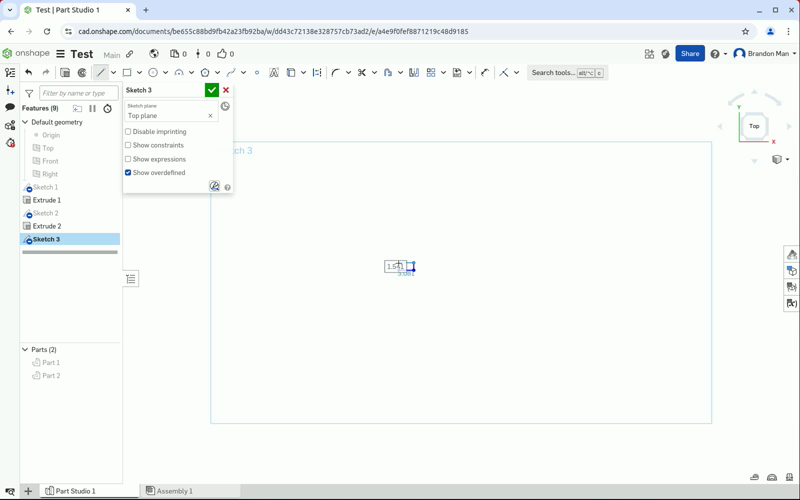
mouse_move(428, 262)
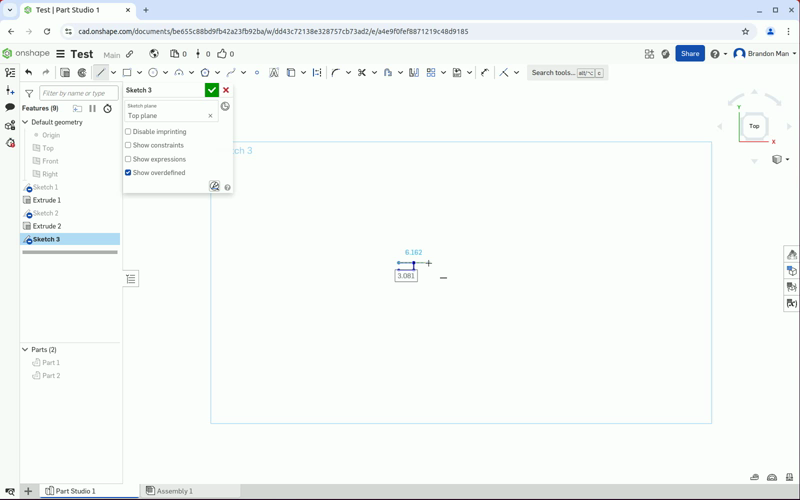
key_down(shift)
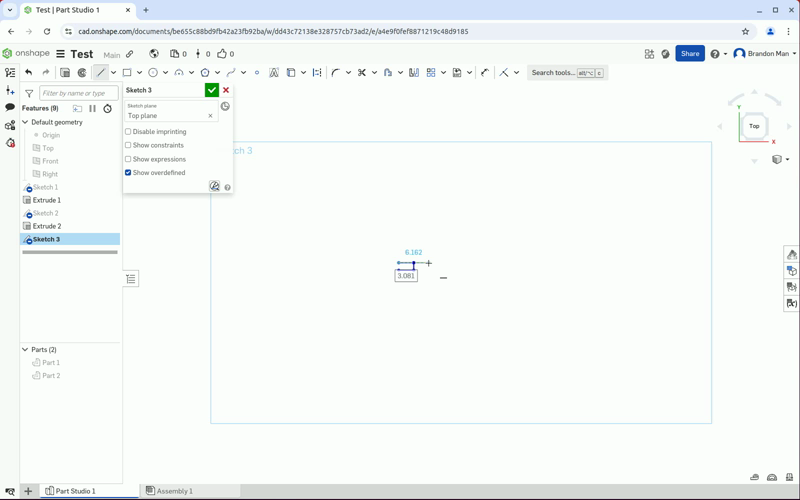
mouse_move(398, 270)
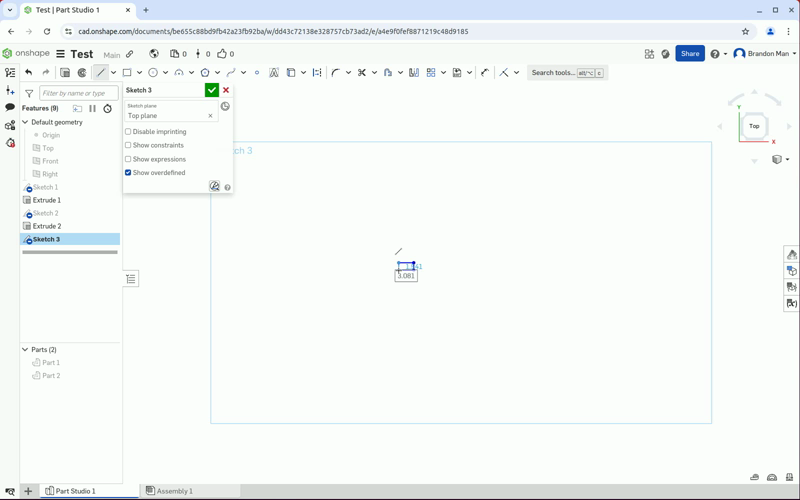
key_up(shift)
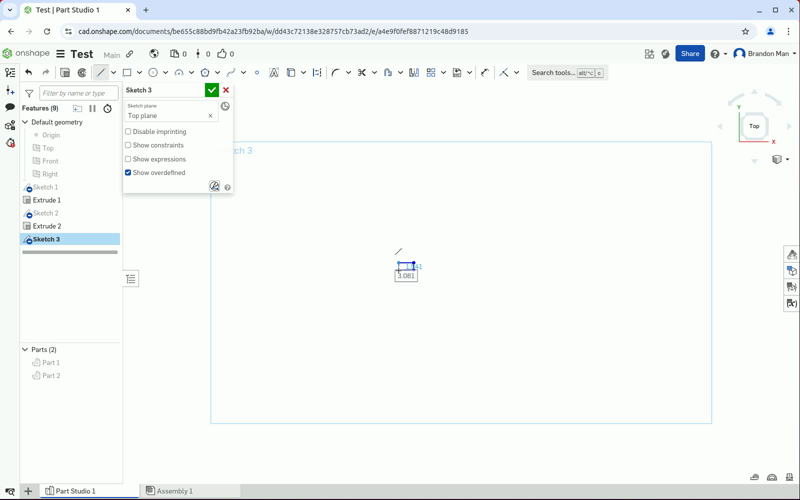
click(398, 270)
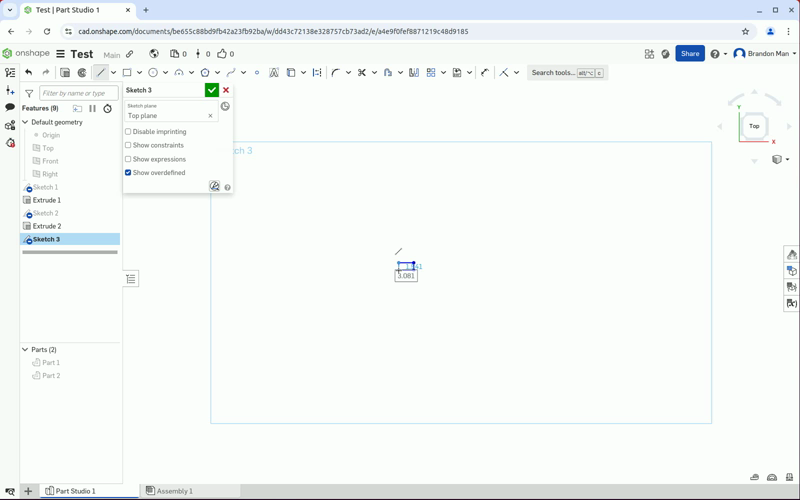
key(esc)
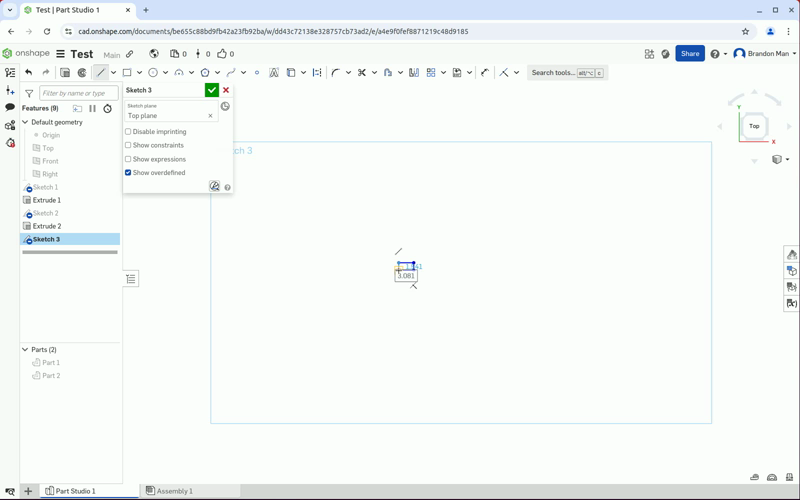
mouse_move(403, 269)
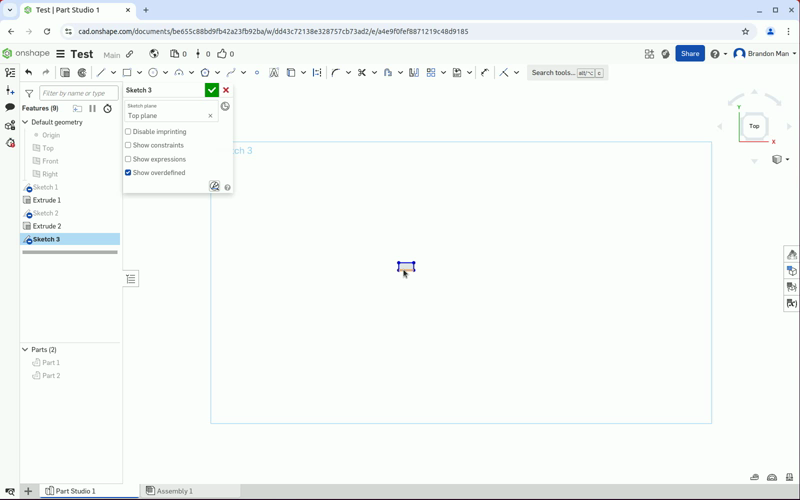
scroll(6)
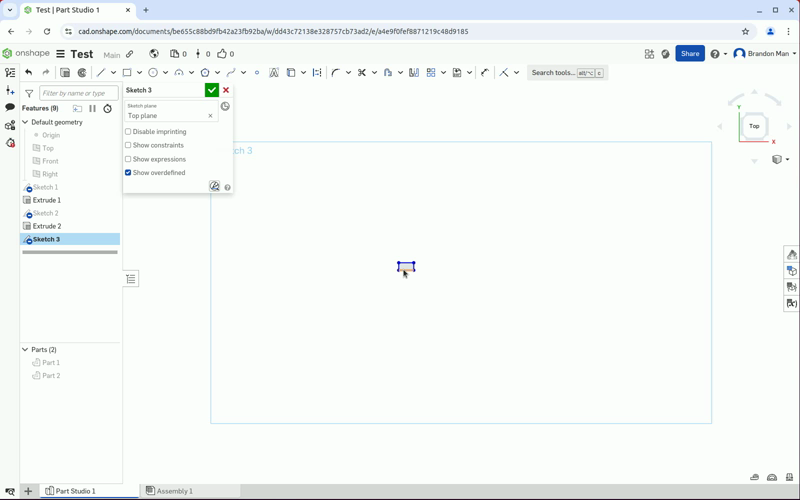
scroll(6)
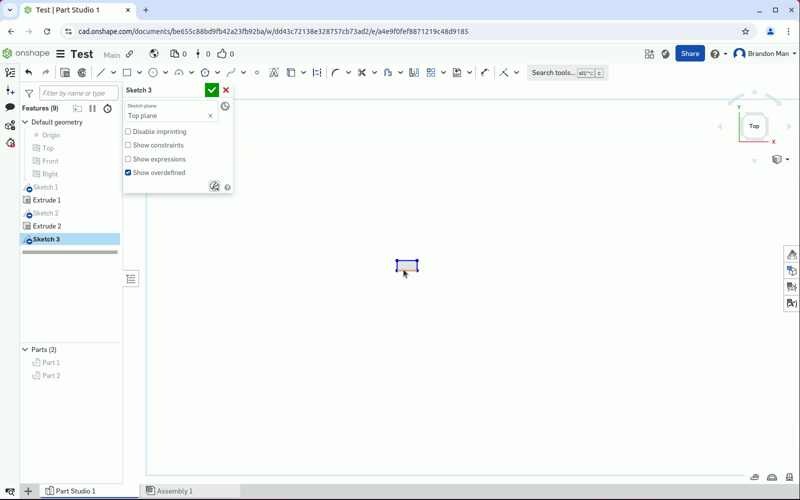
scroll(6)
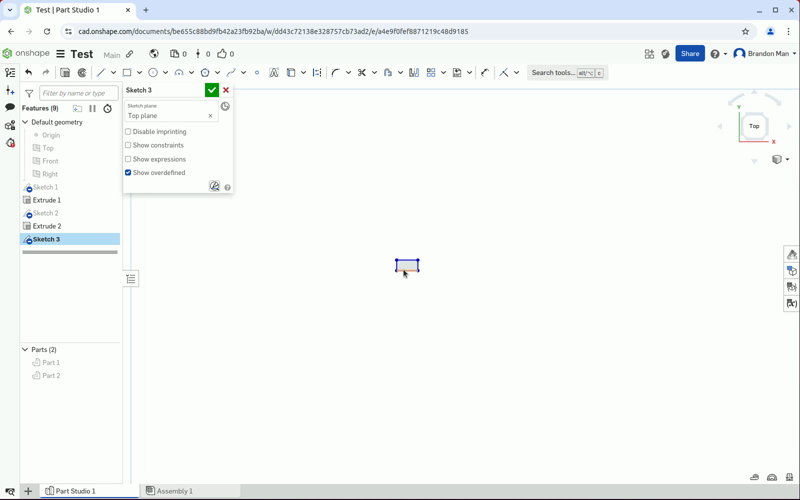
scroll(6)
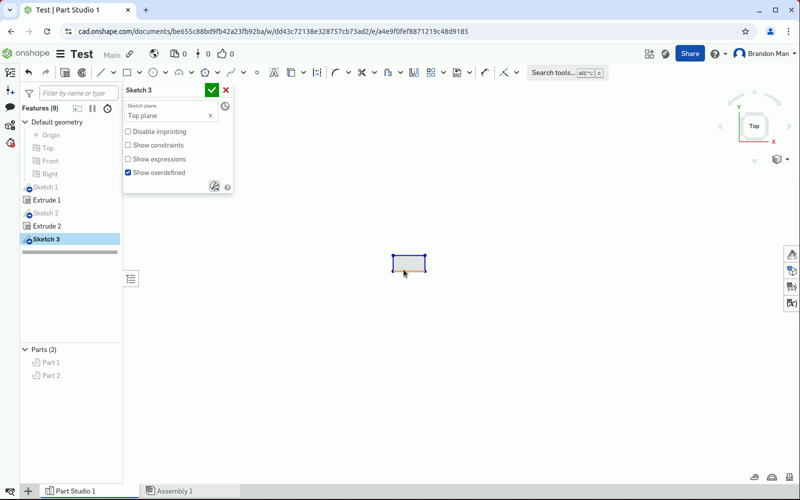
scroll(6)
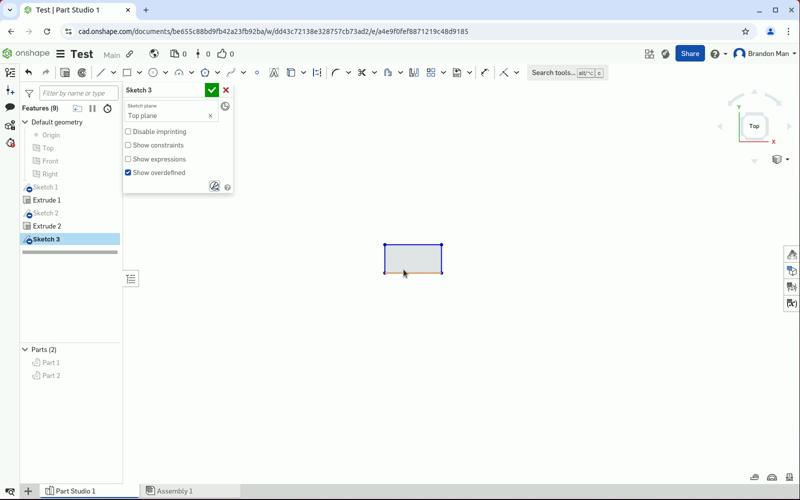
scroll(6)
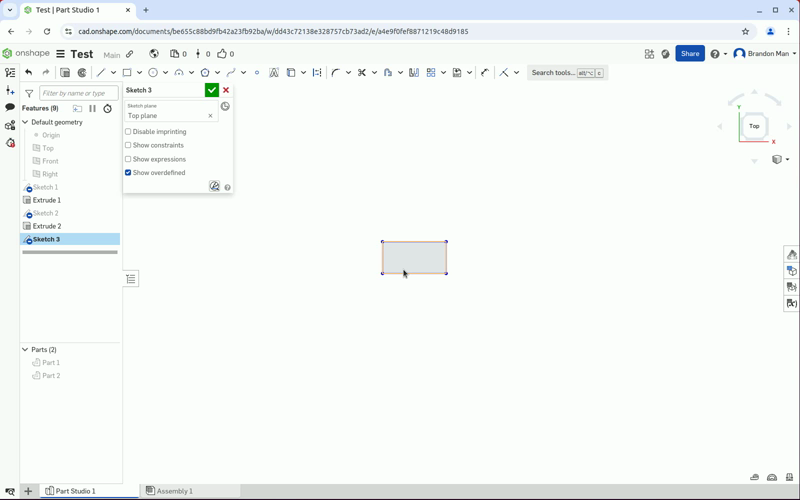
scroll(6)
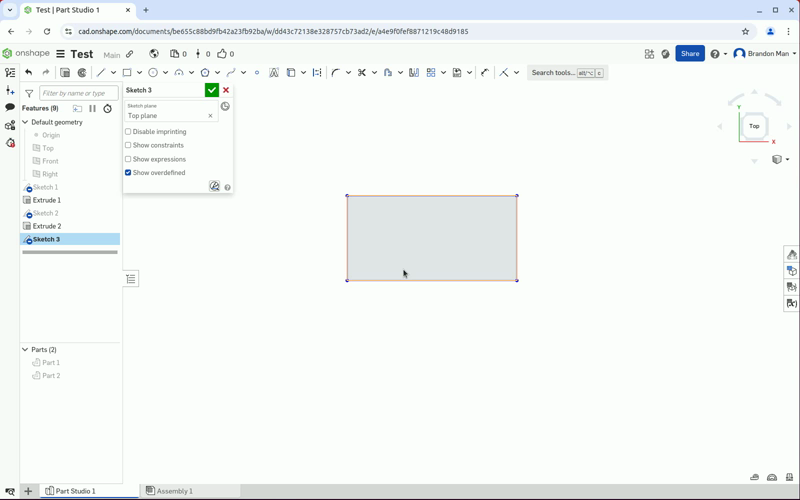
click(403, 269)
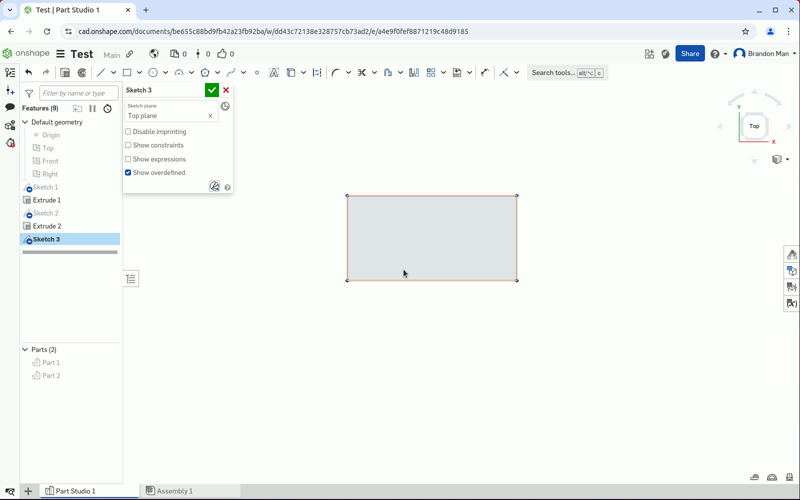
scroll(-6)
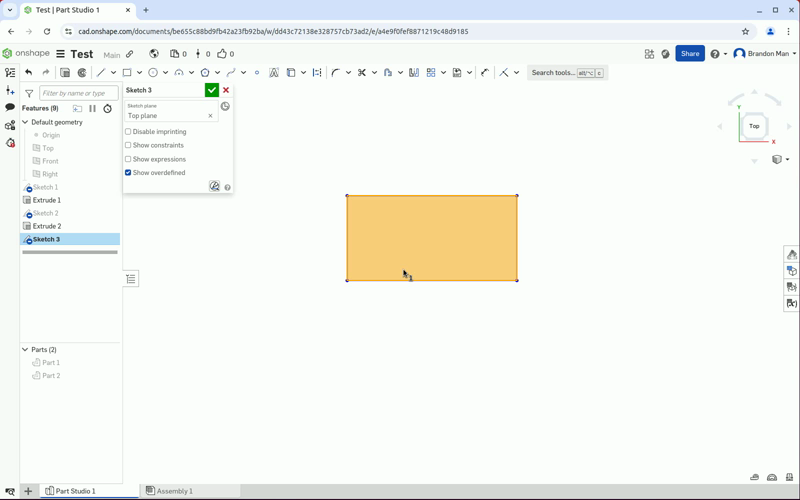
scroll(-6)
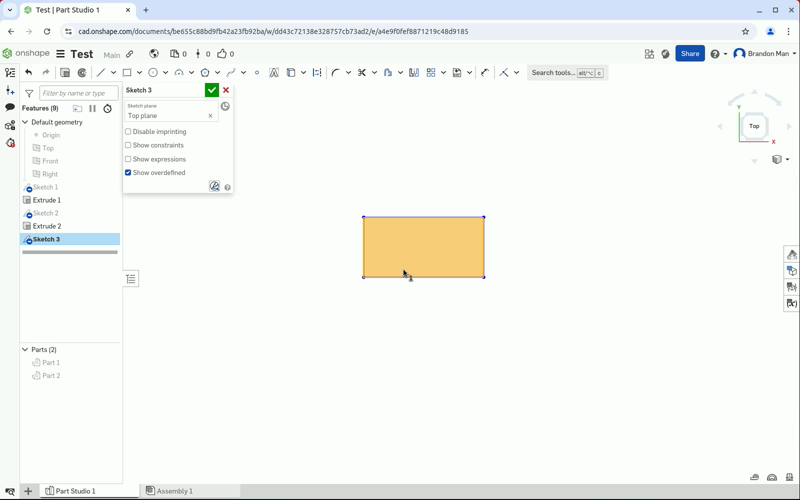
scroll(-6)
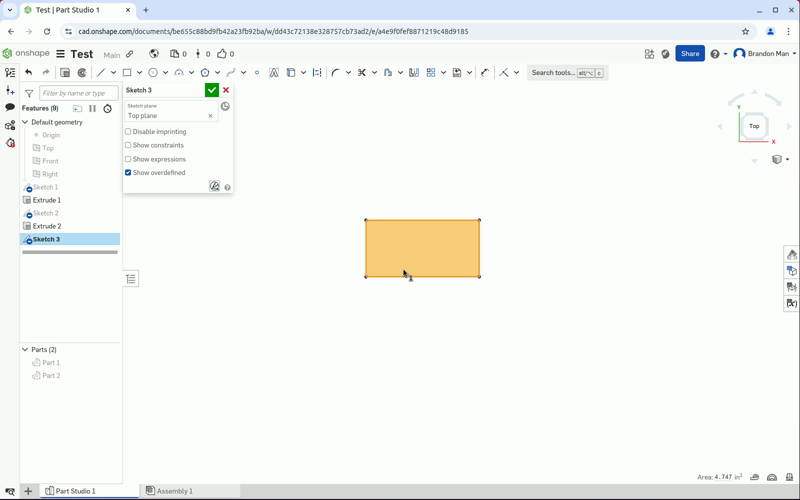
scroll(-6)
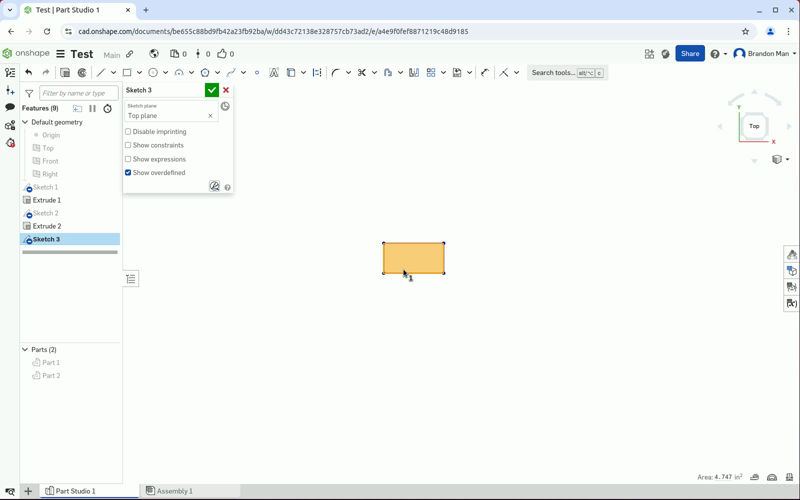
scroll(-6)
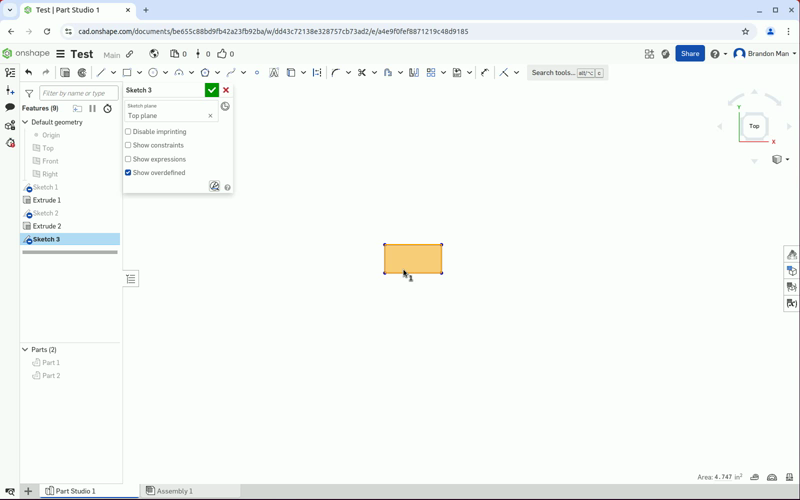
scroll(-6)
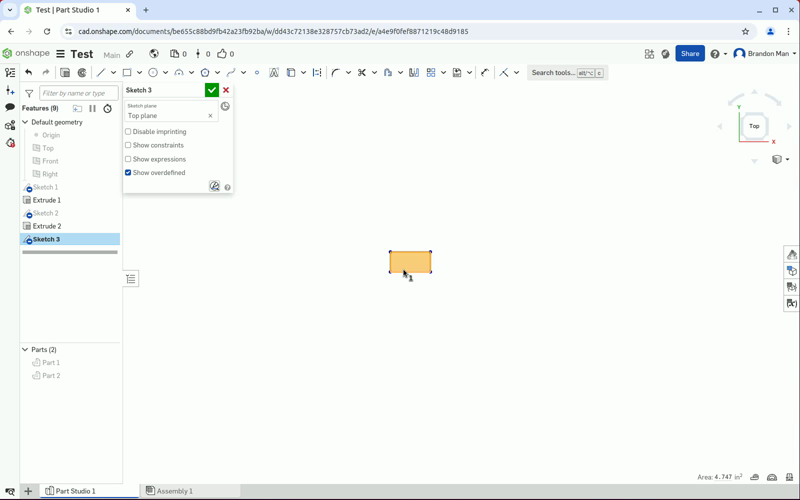
scroll(-6)
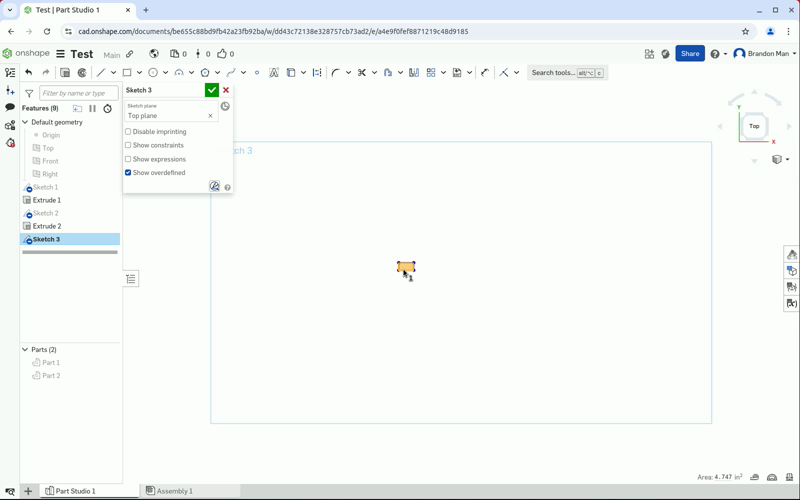
mouse_move(73, 352)
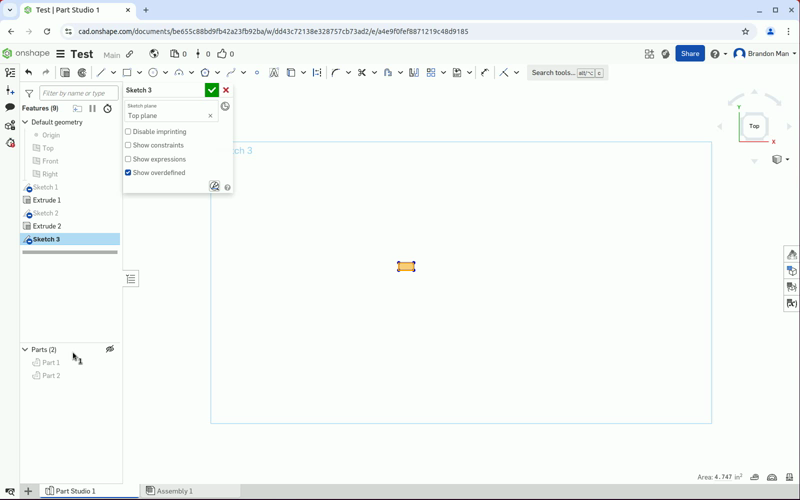
key(shift+y)
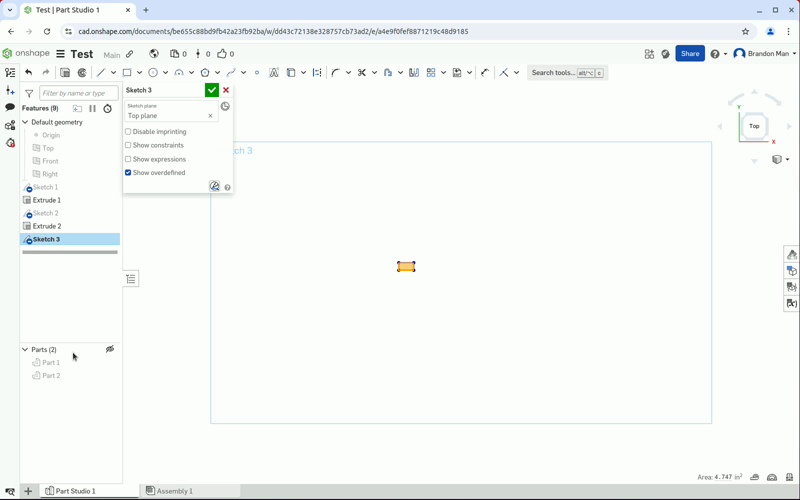
key(shift+e)
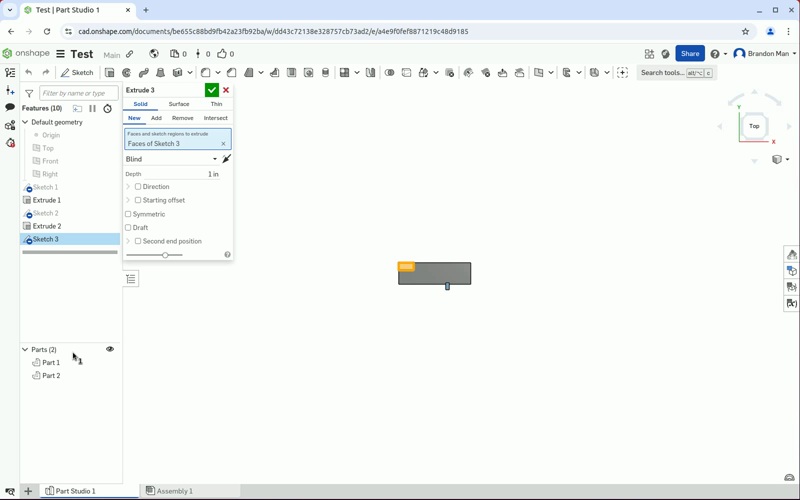
mouse_move(143, 106)
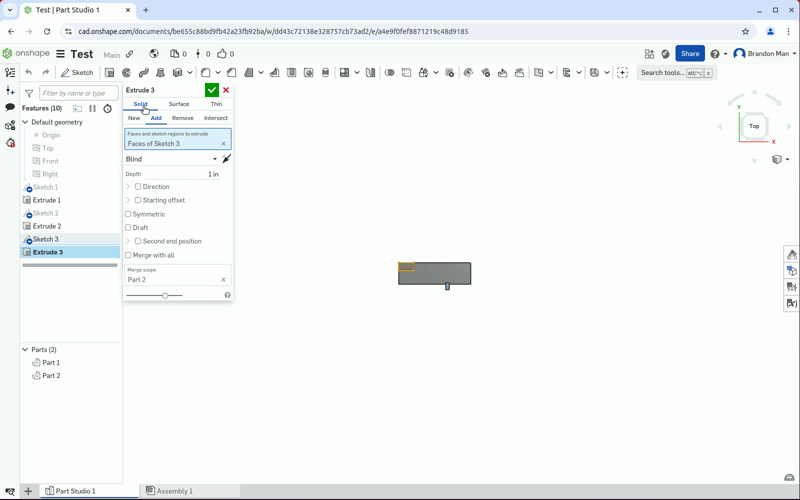
click(143, 106)
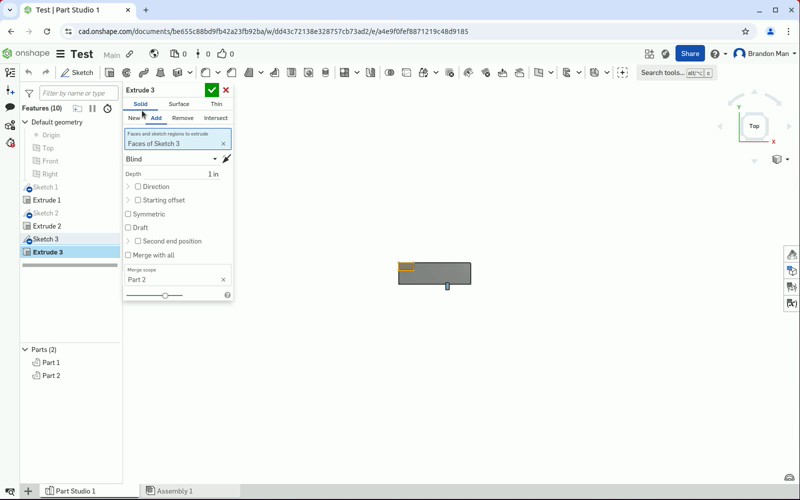
mouse_move(137, 120)
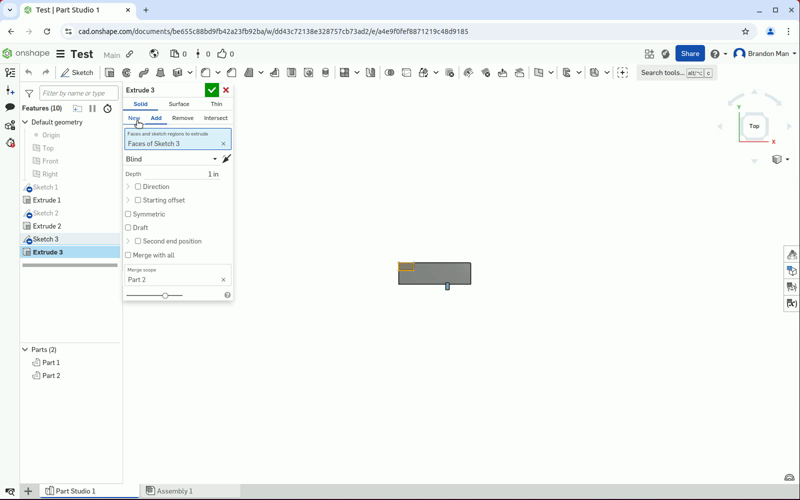
click(137, 120)
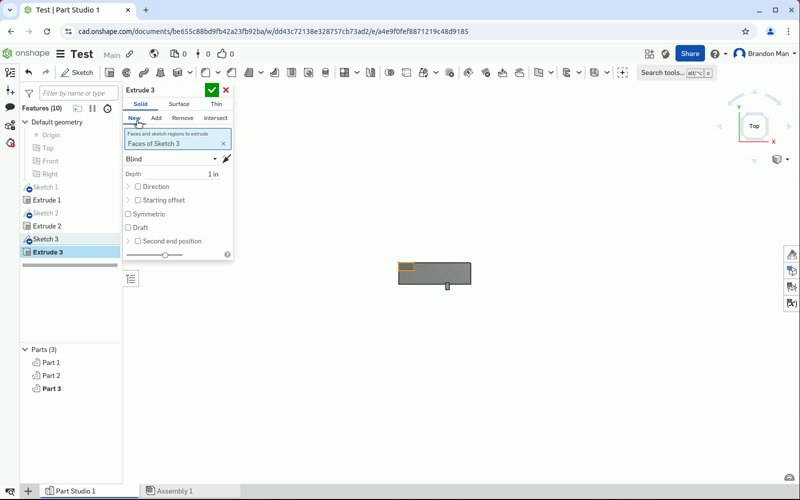
key(tab, 4)
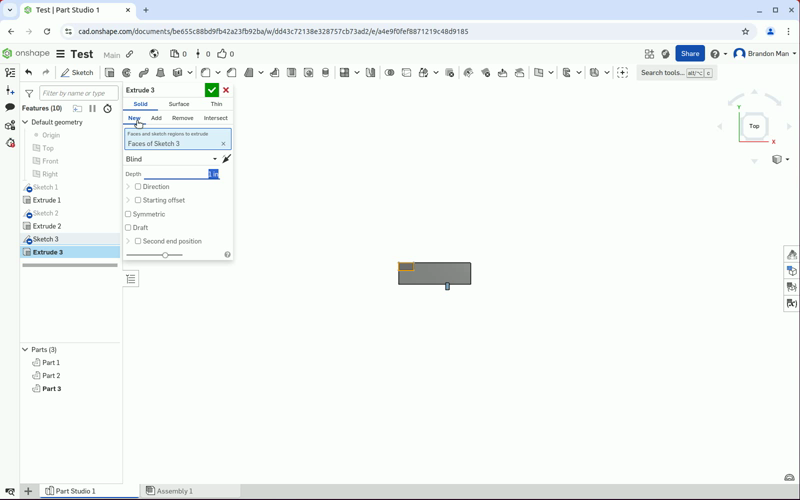
text(0.722)
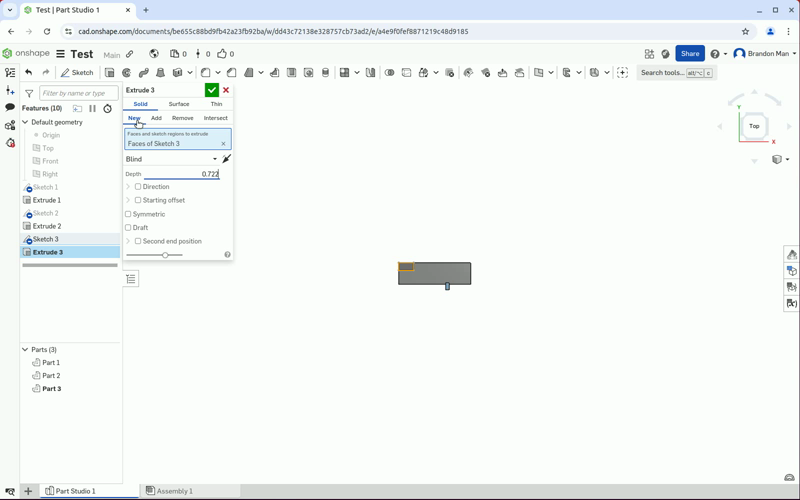
key(enter)
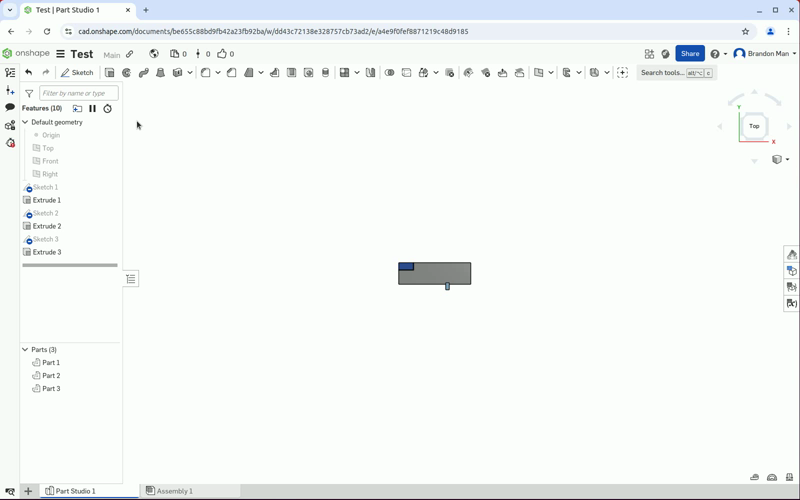
key(shift+h)
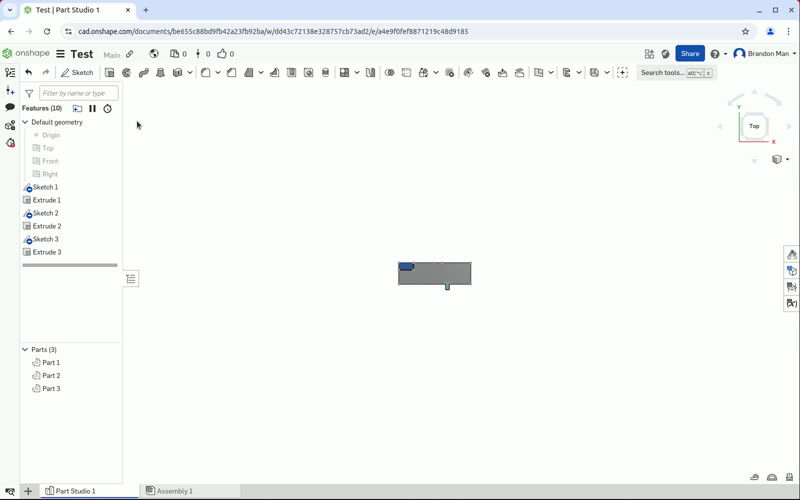
key(shift+h)
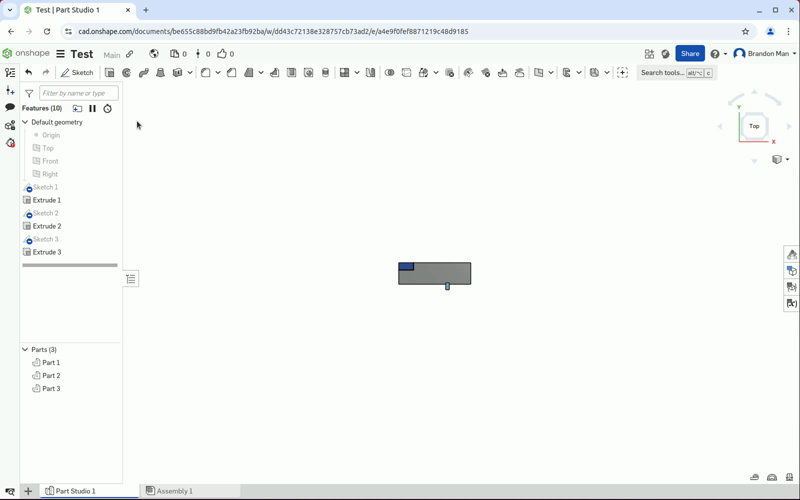
mouse_move(73, 189)
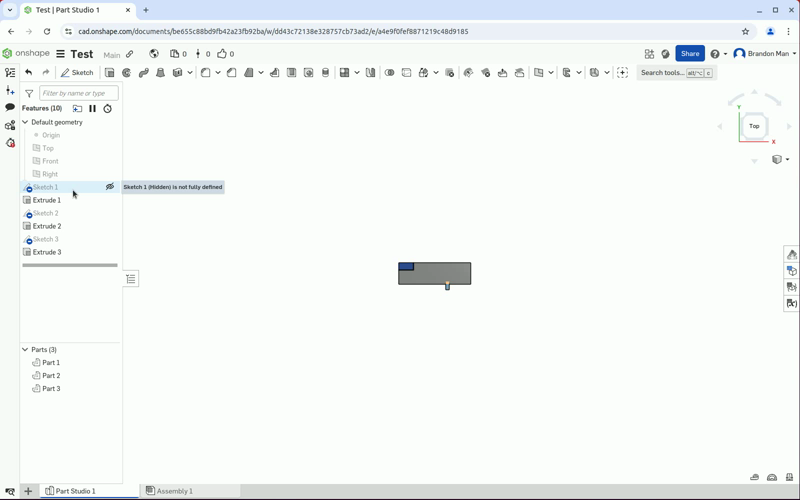
click(73, 189)
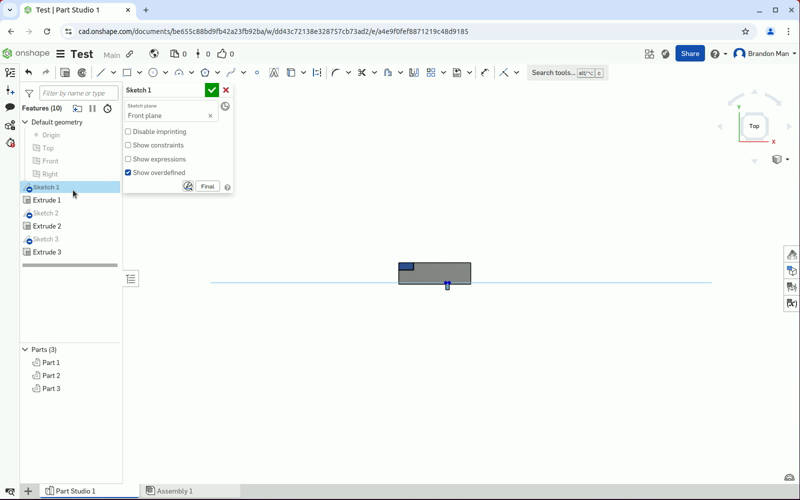
mouse_move(229, 92)
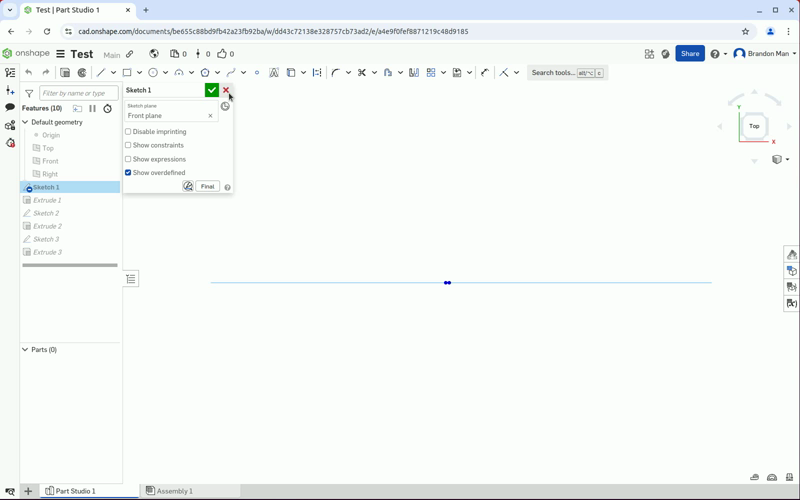
click(229, 92)
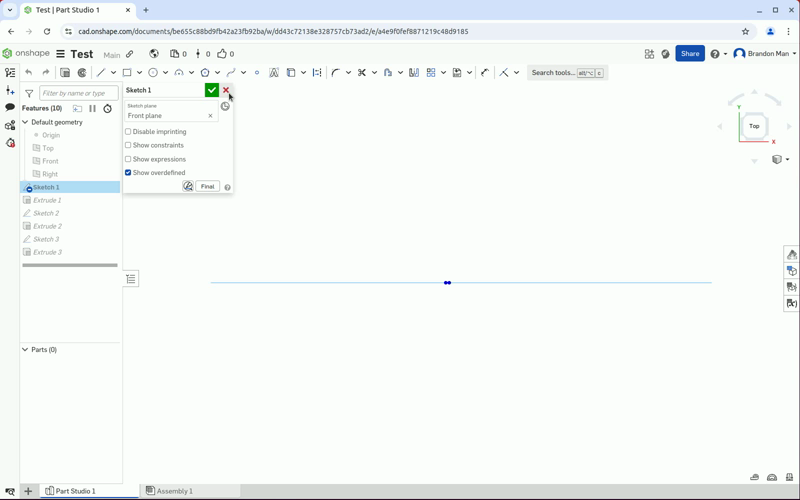
key(shift+s)
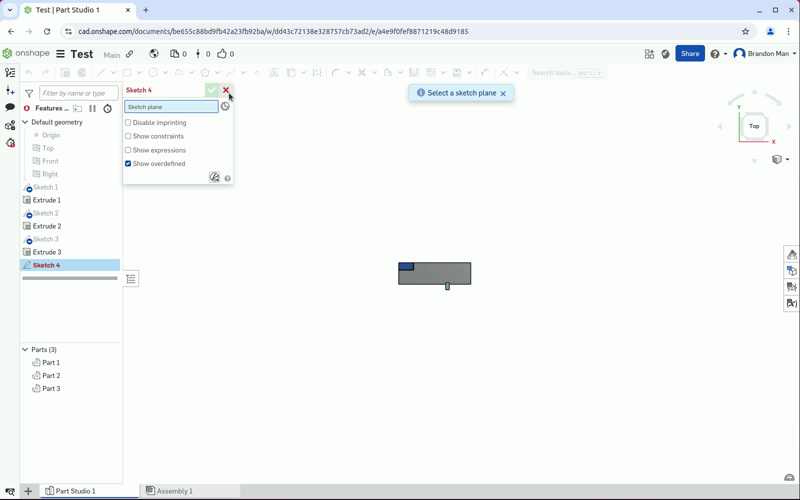
mouse_move(73, 150)
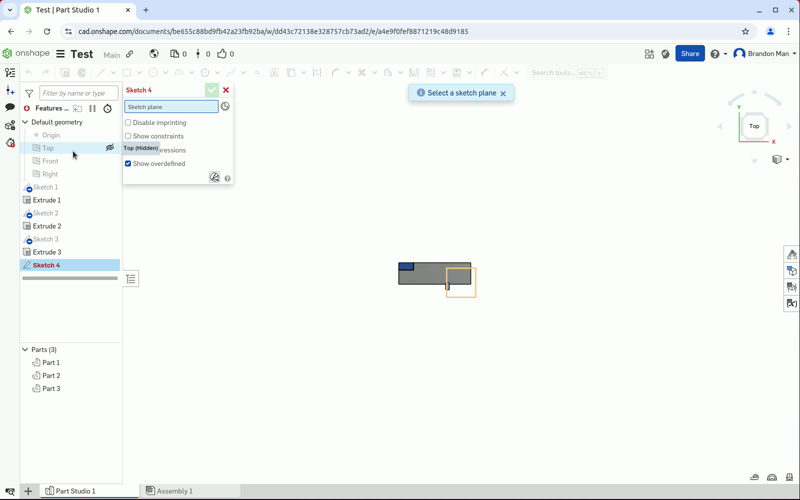
click(73, 150)
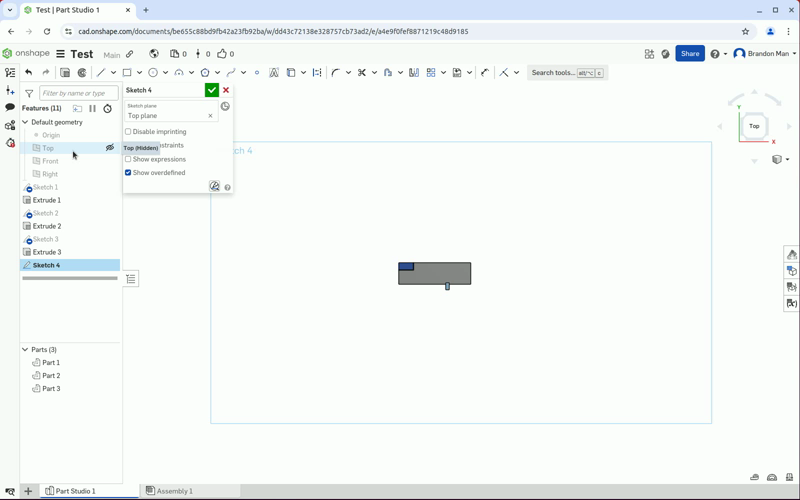
mouse_move(73, 352)
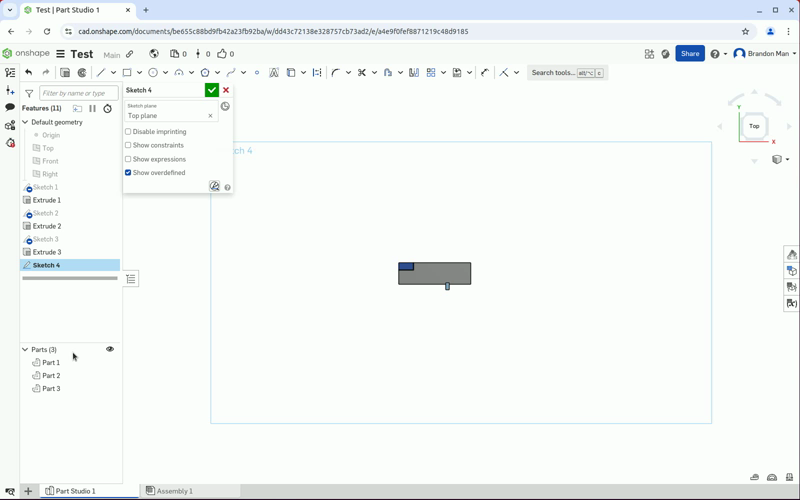
key(y)
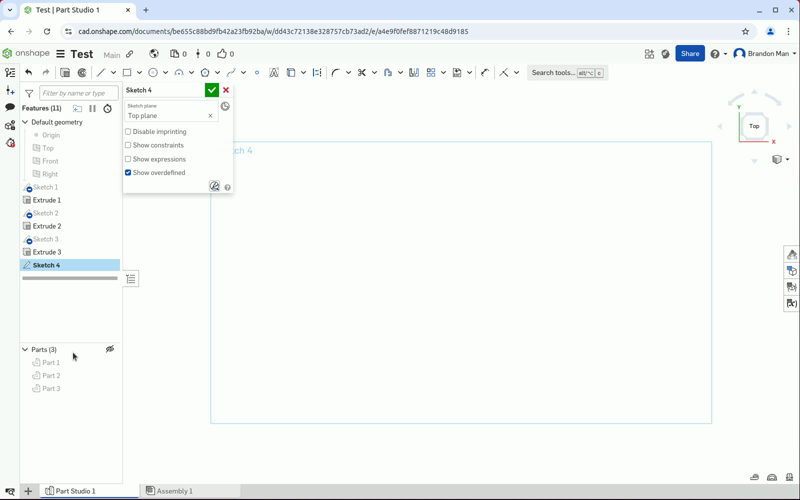
key(a)
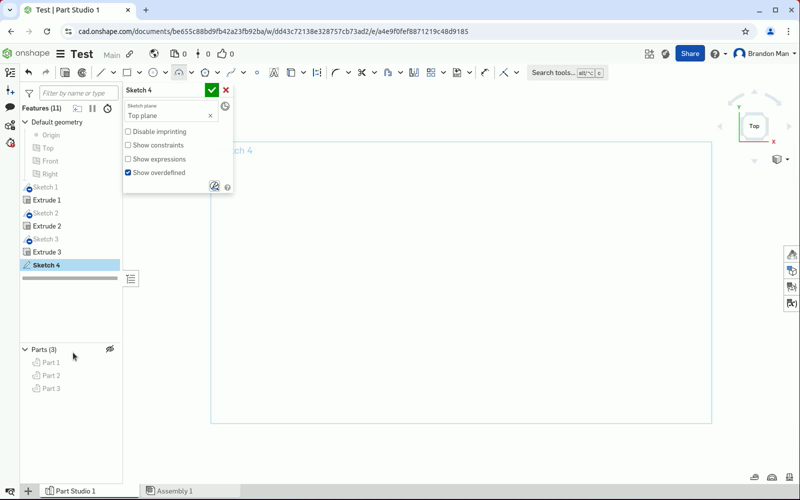
key_down(shift)
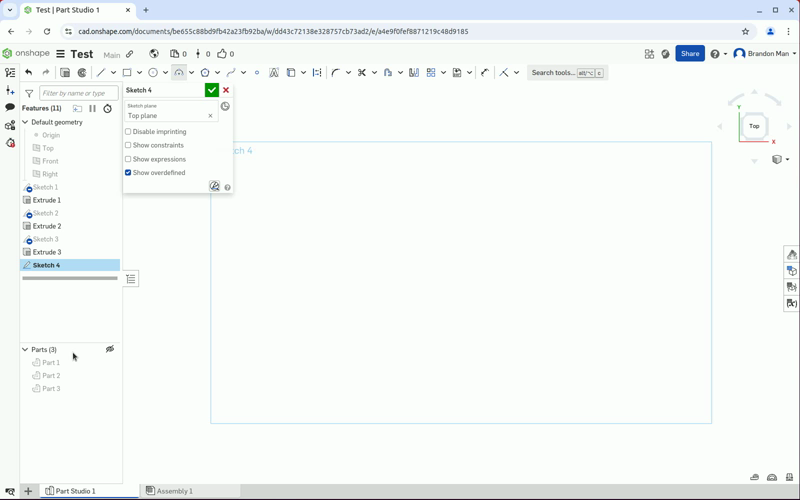
mouse_move(447, 306)
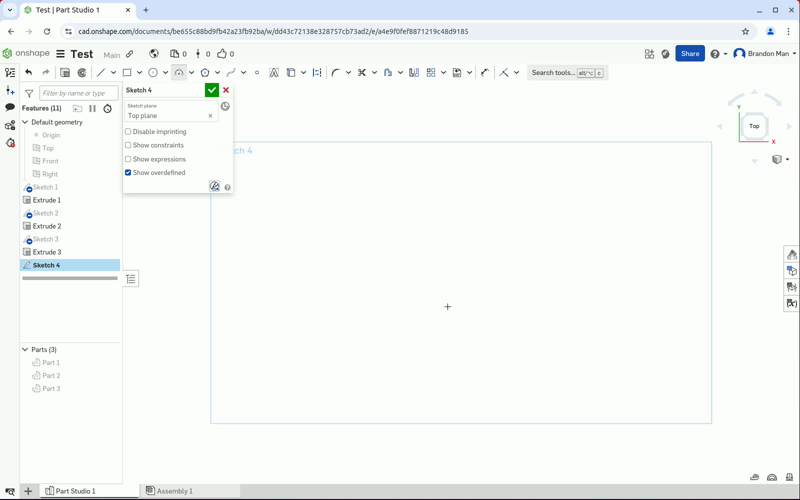
click(447, 306)
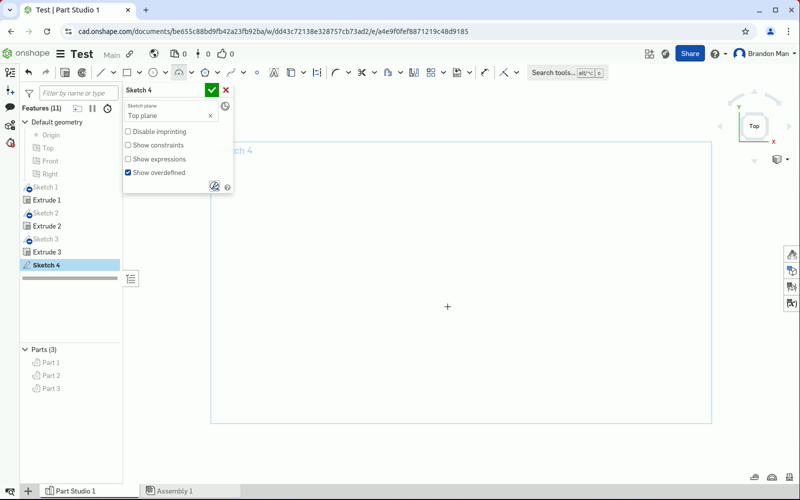
key_up(shift)
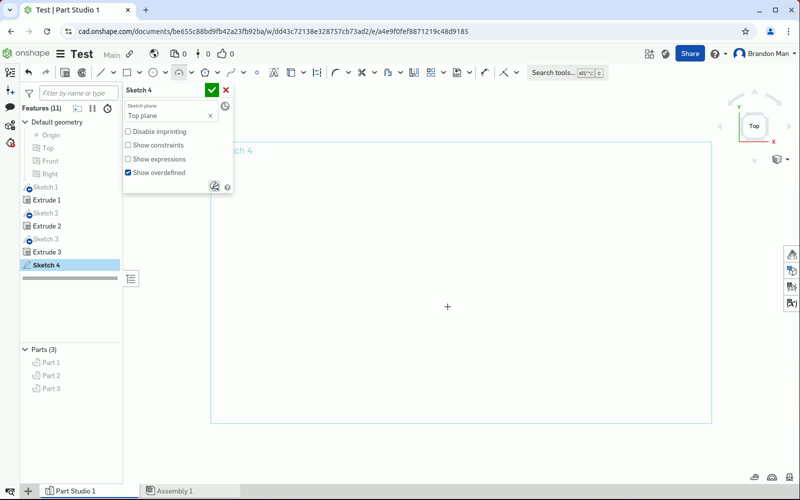
key_down(shift)
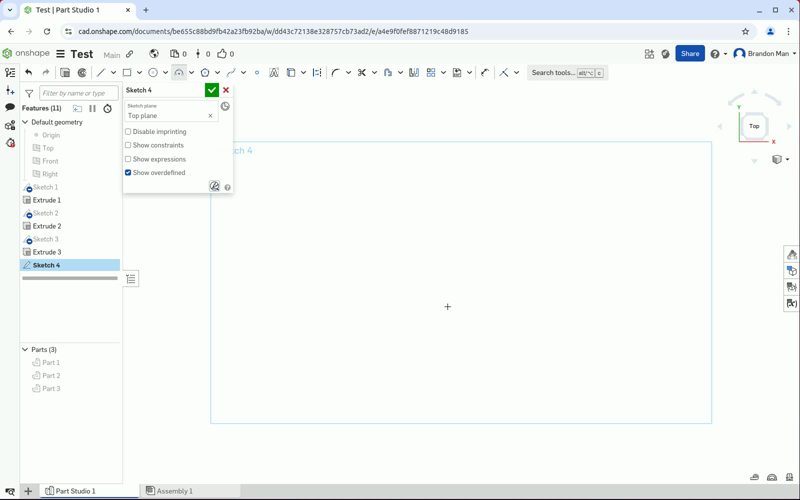
mouse_move(455, 306)
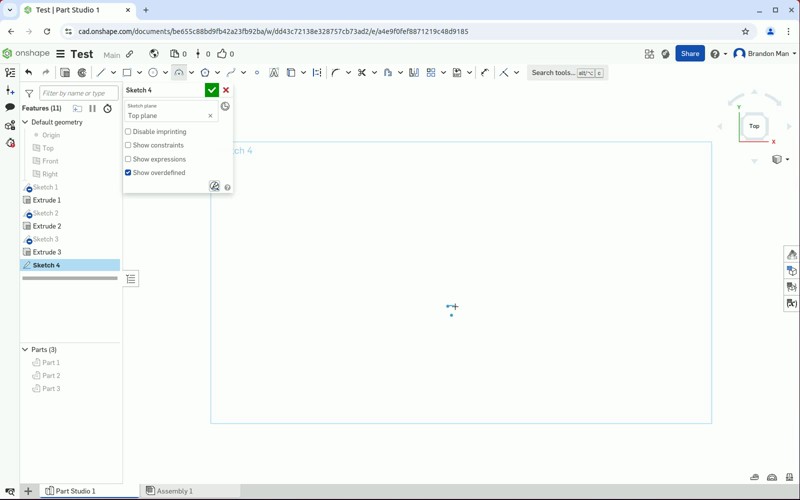
click(455, 306)
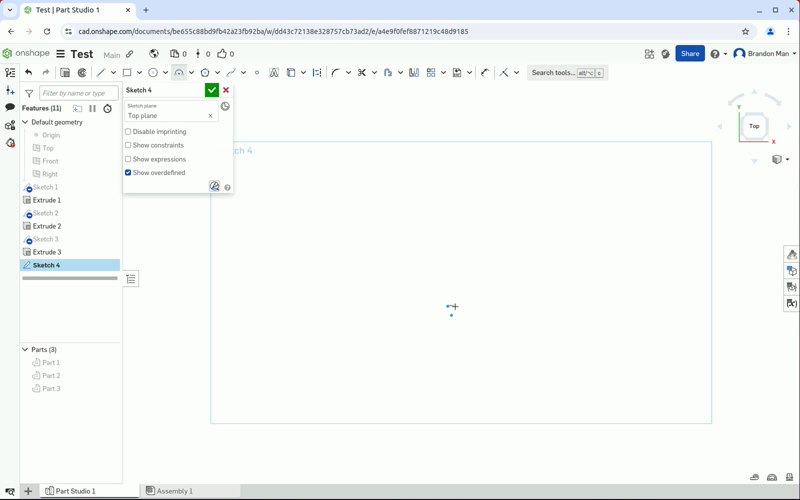
mouse_move(451, 309)
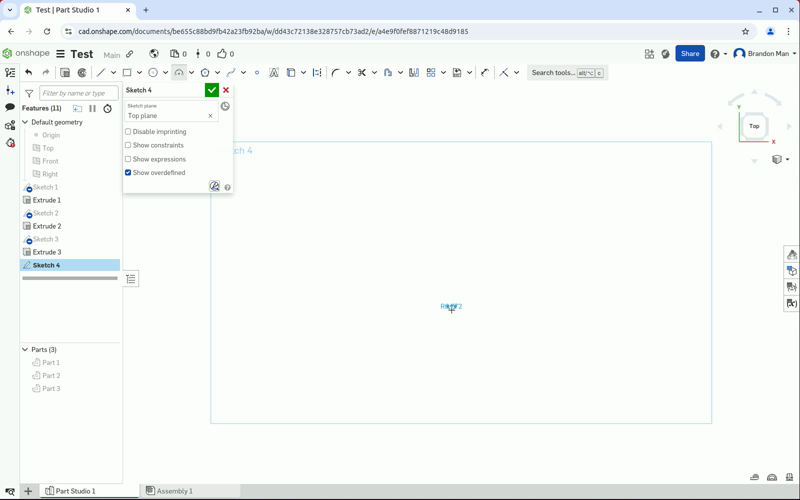
click(451, 309)
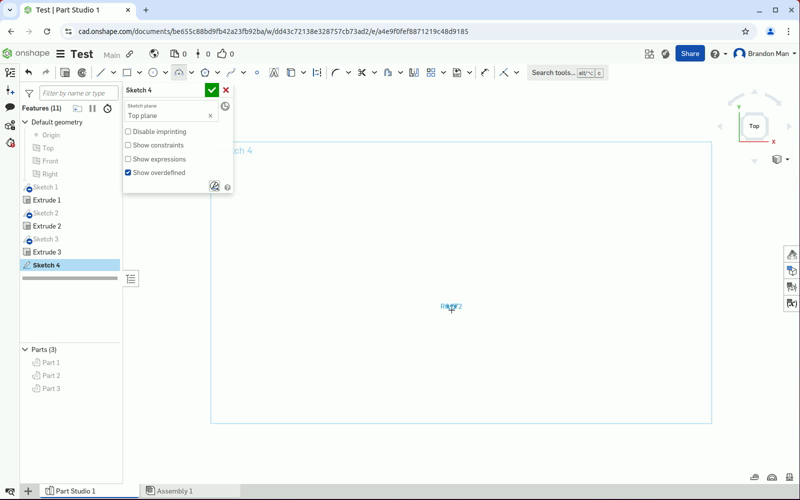
key_up(shift)
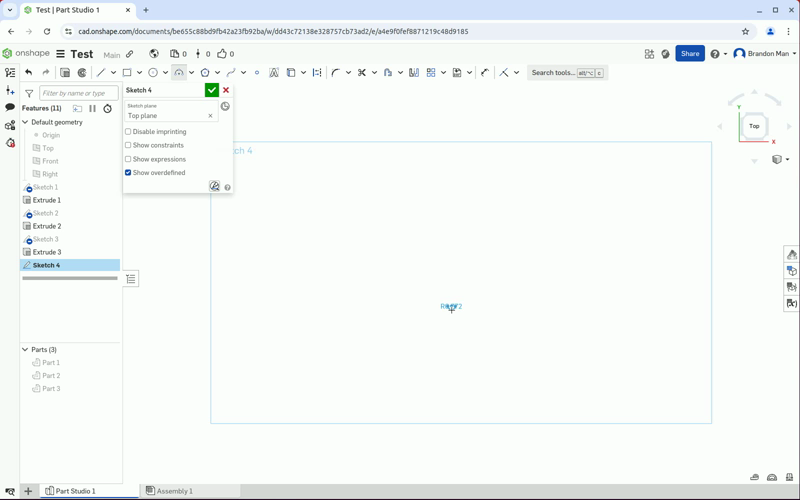
key(esc)
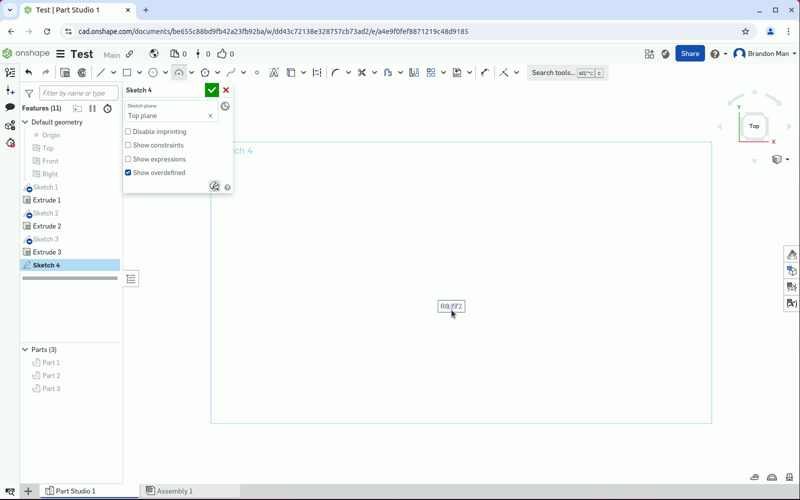
key(l)
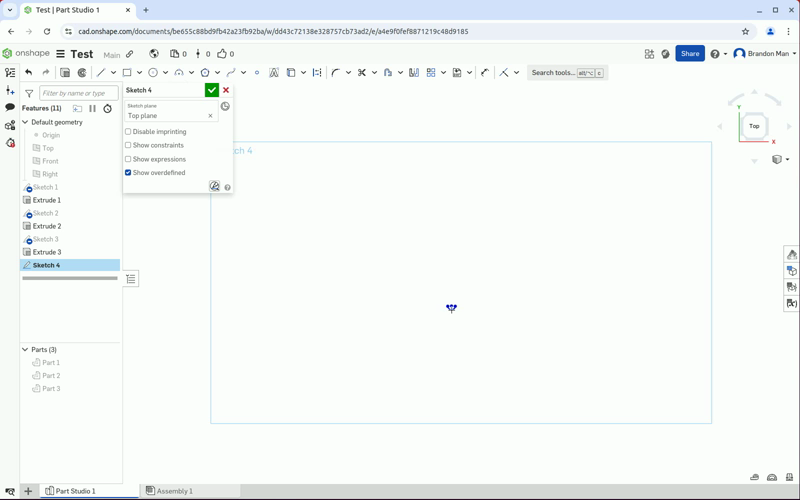
mouse_move(455, 306)
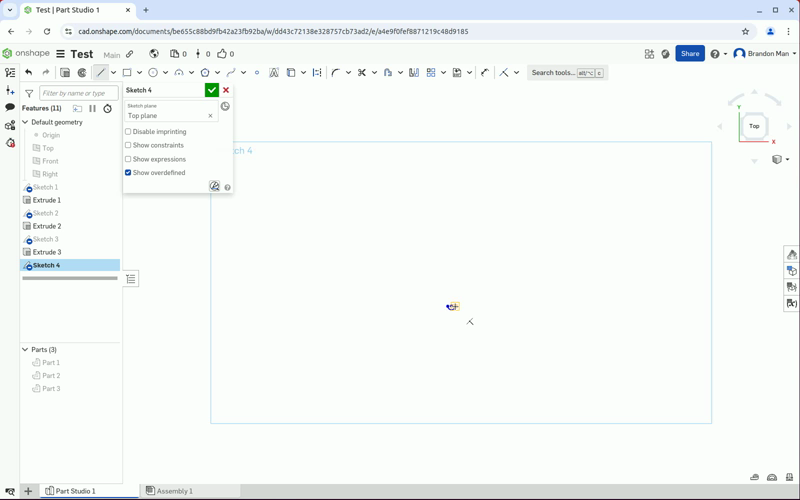
scroll(6)
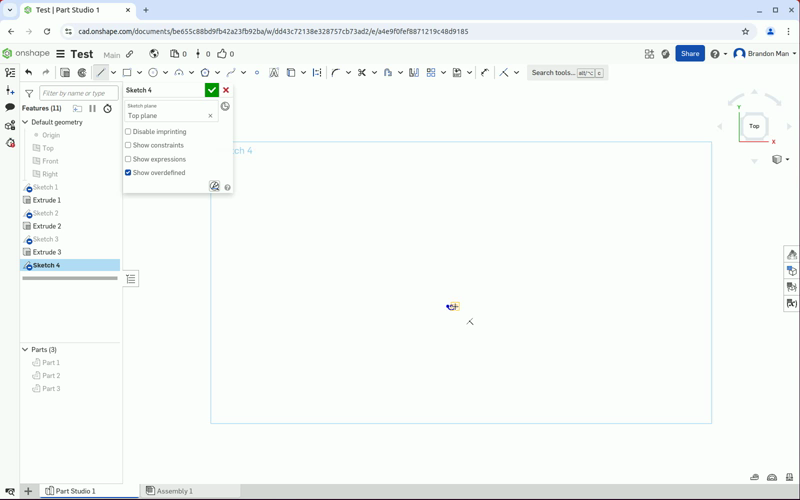
scroll(6)
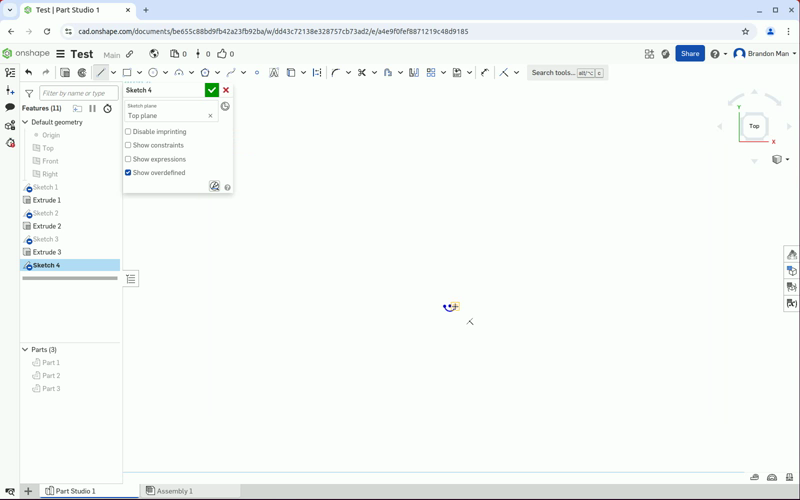
scroll(6)
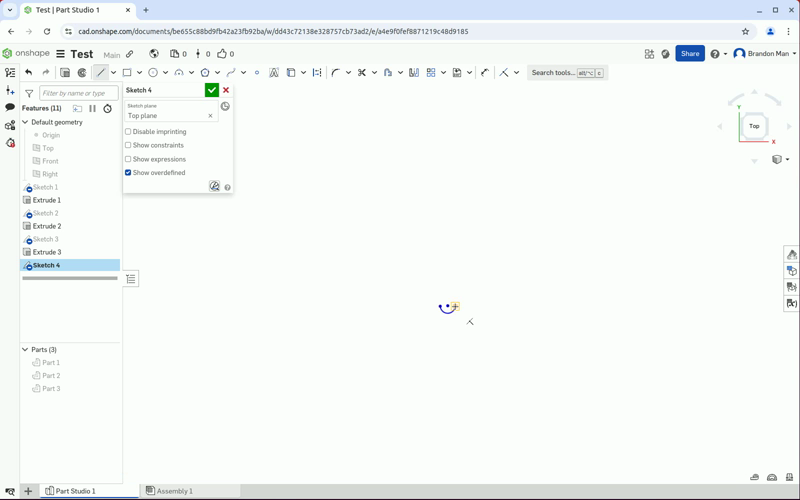
scroll(6)
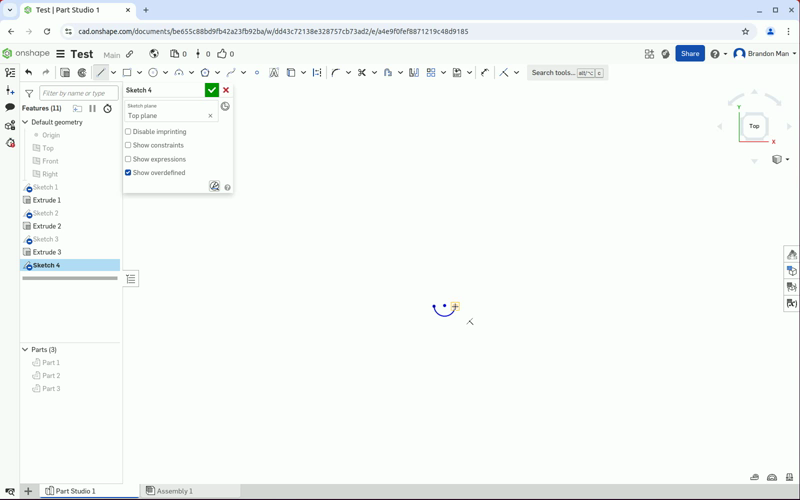
scroll(6)
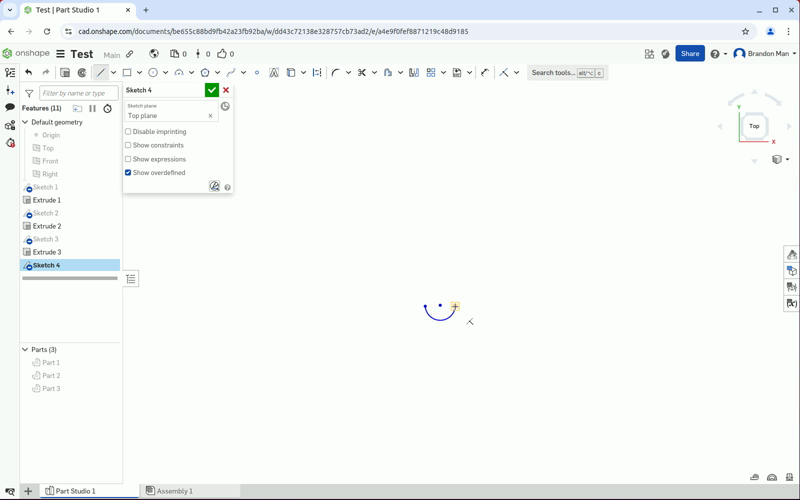
scroll(6)
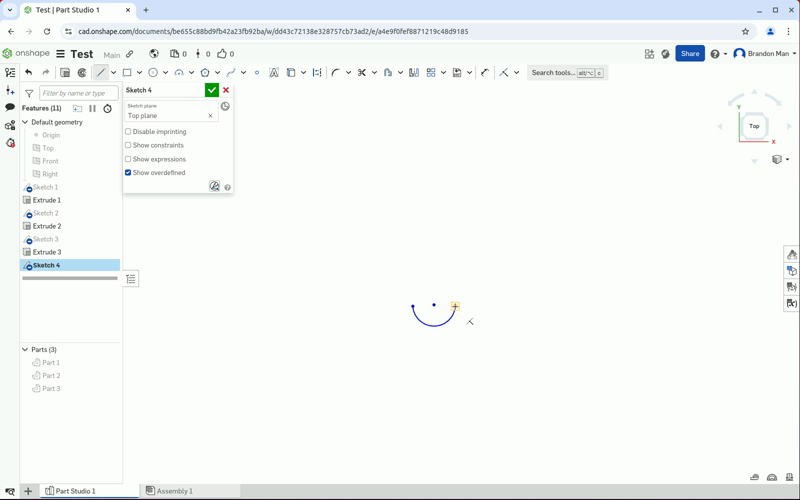
scroll(6)
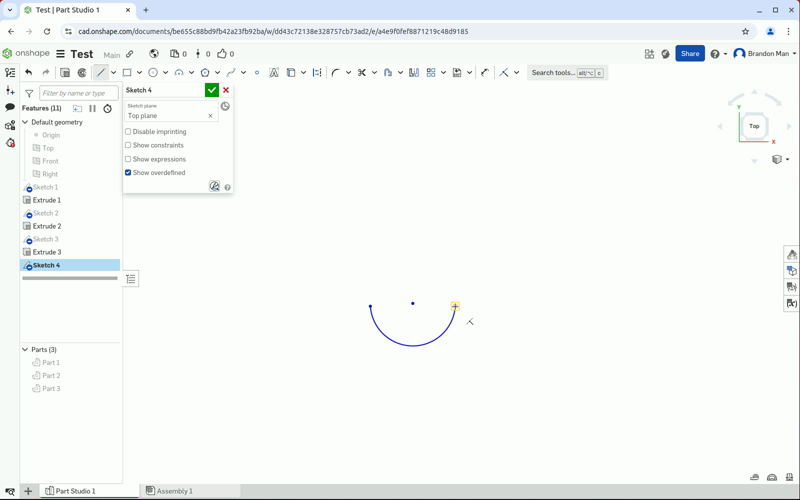
click(455, 306)
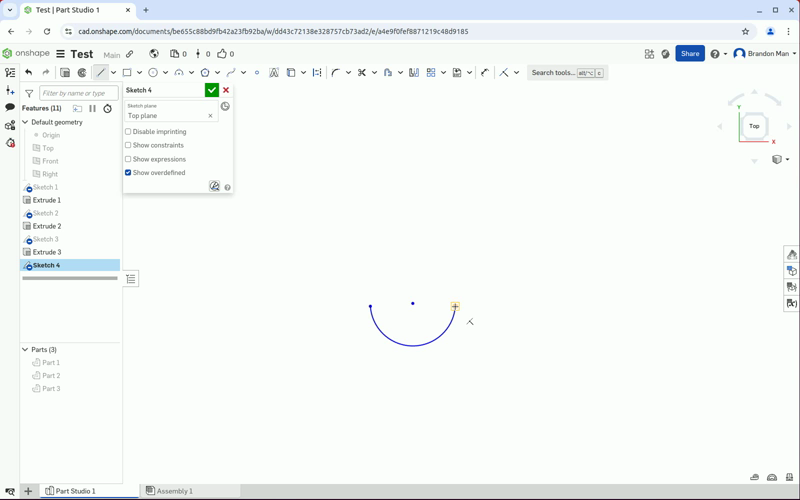
scroll(-6)
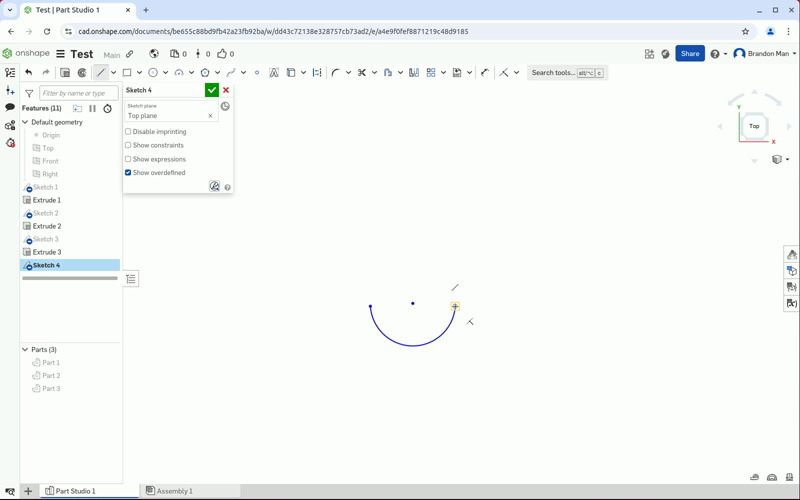
scroll(-6)
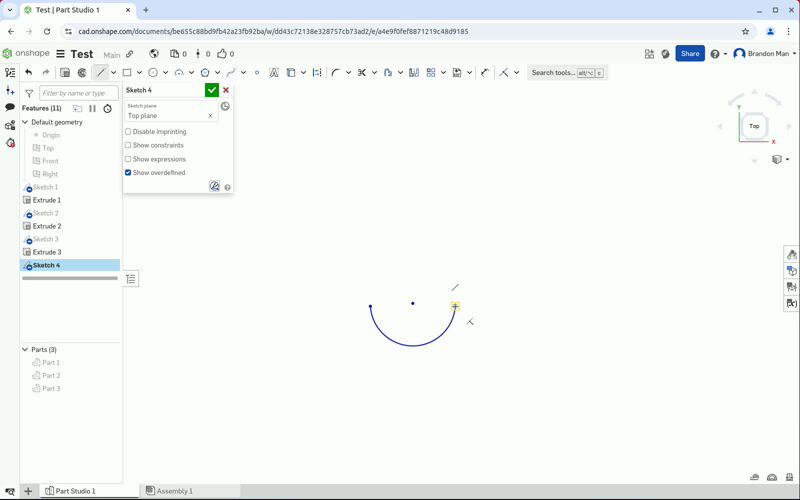
scroll(-6)
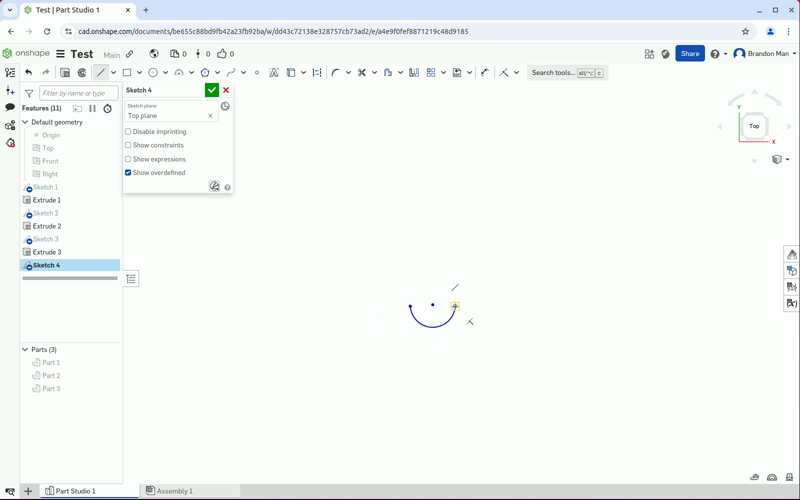
scroll(-6)
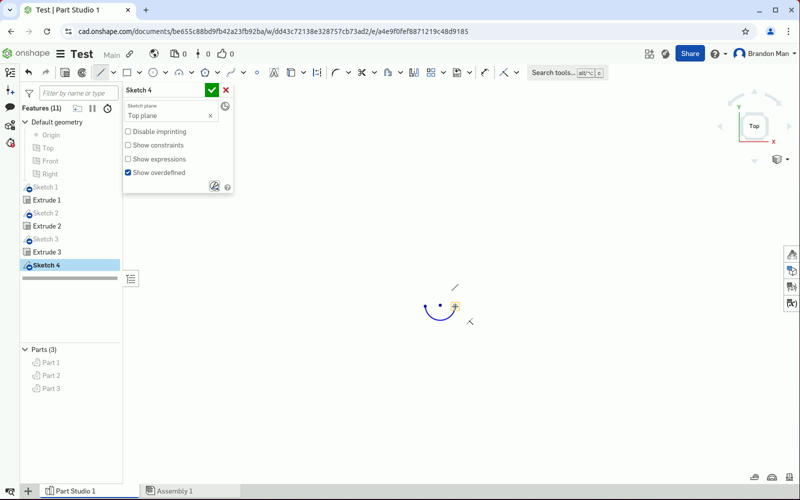
scroll(-6)
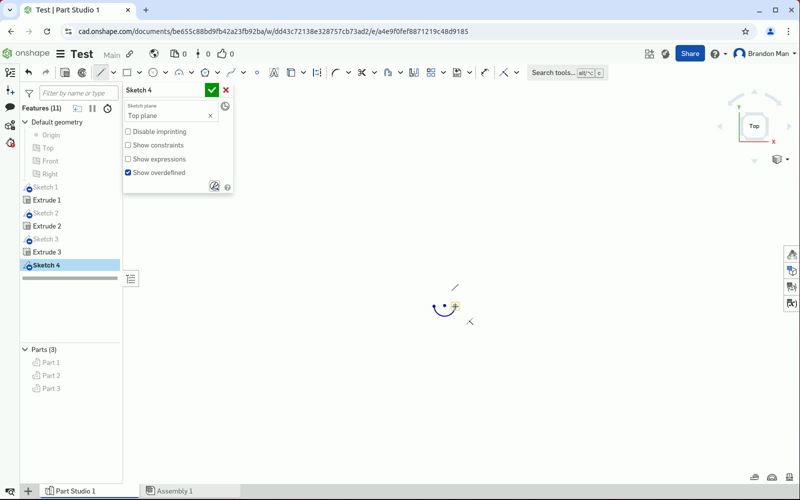
scroll(-6)
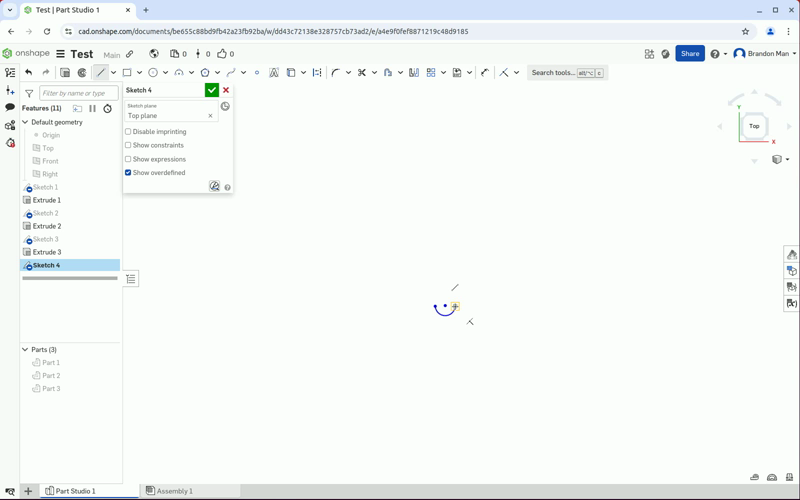
scroll(-6)
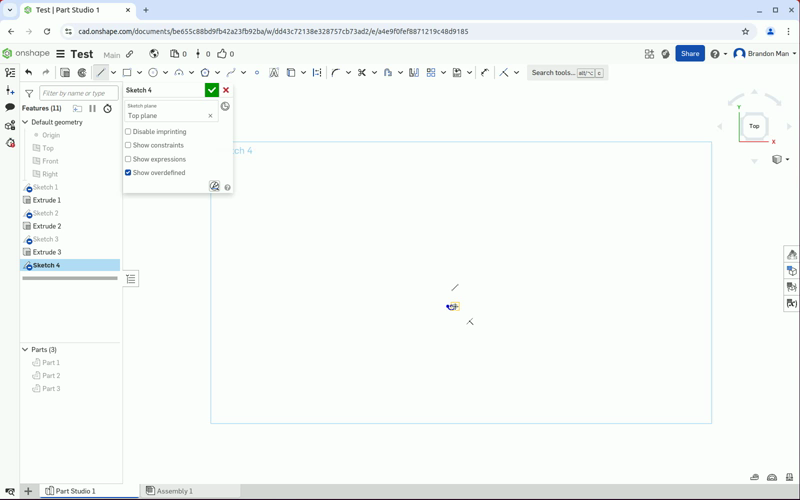
key_down(shift)
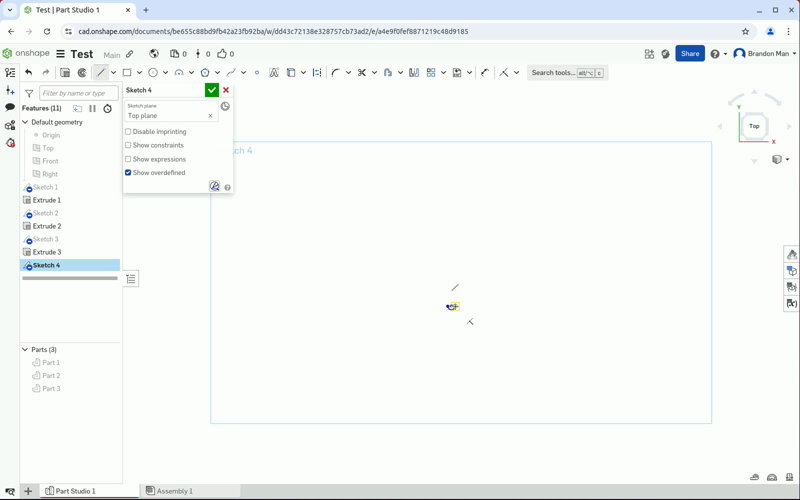
mouse_move(485, 306)
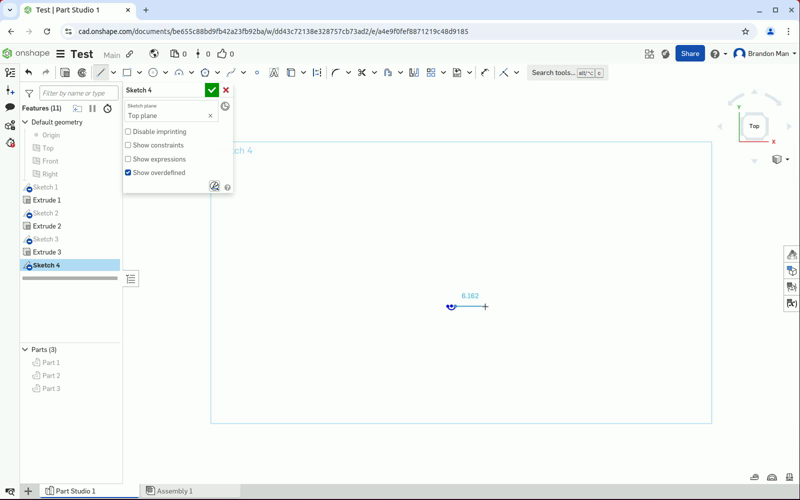
mouse_move(455, 251)
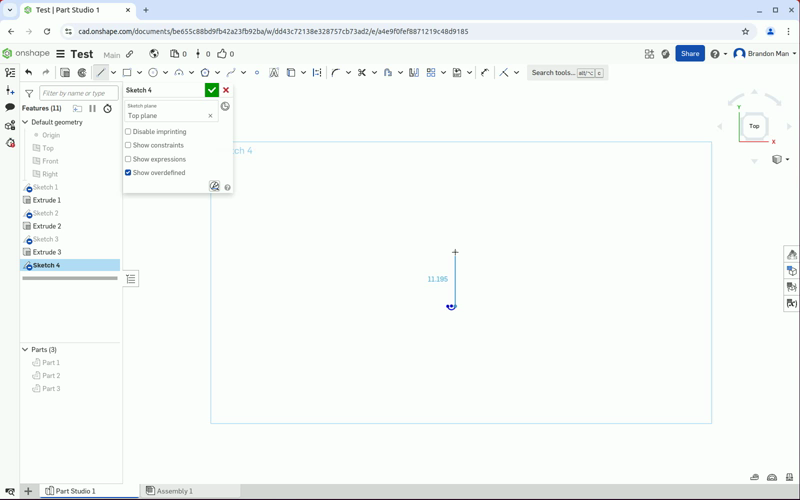
click(455, 251)
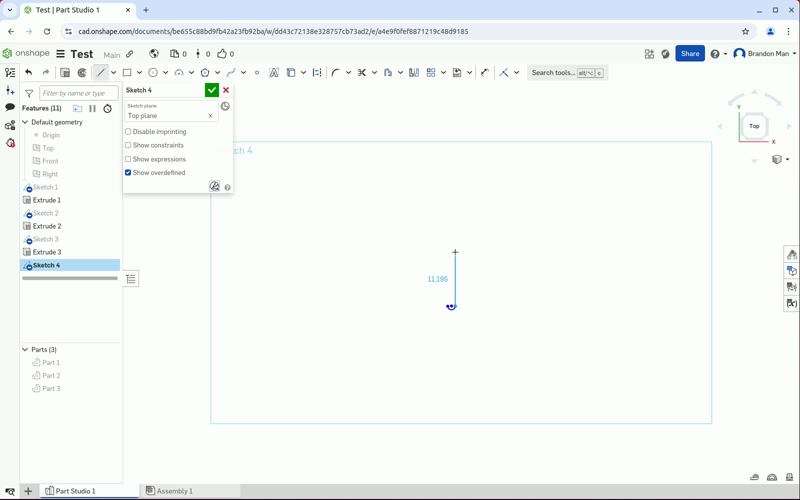
key_up(shift)
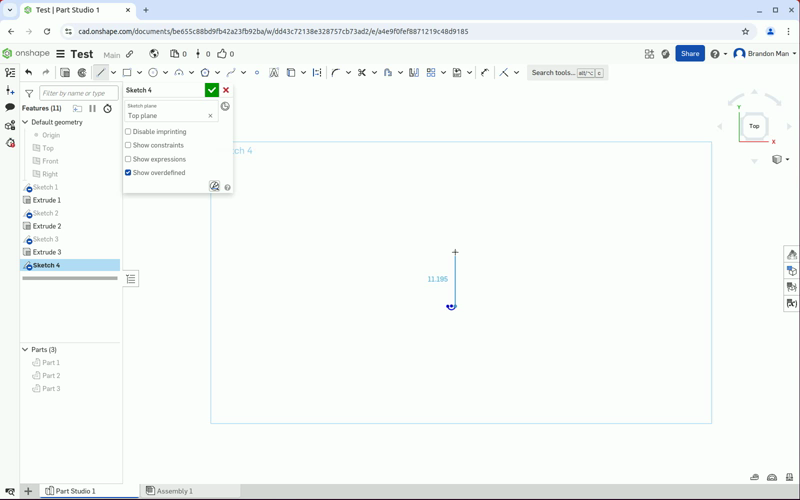
key_down(shift)
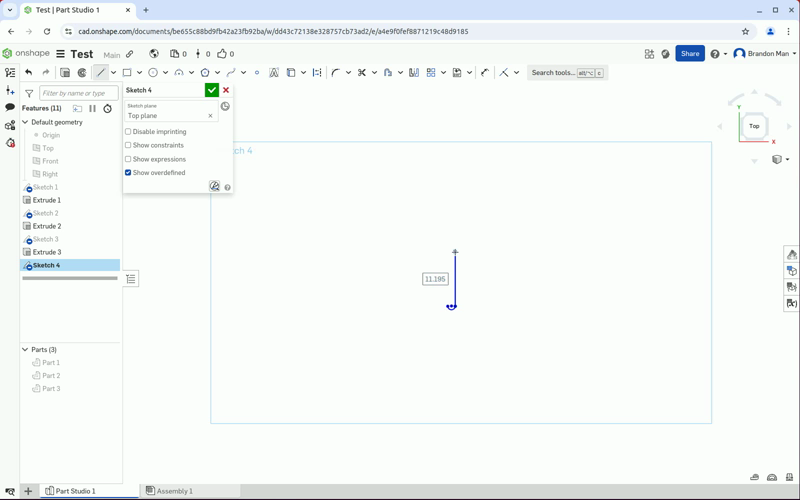
mouse_move(485, 251)
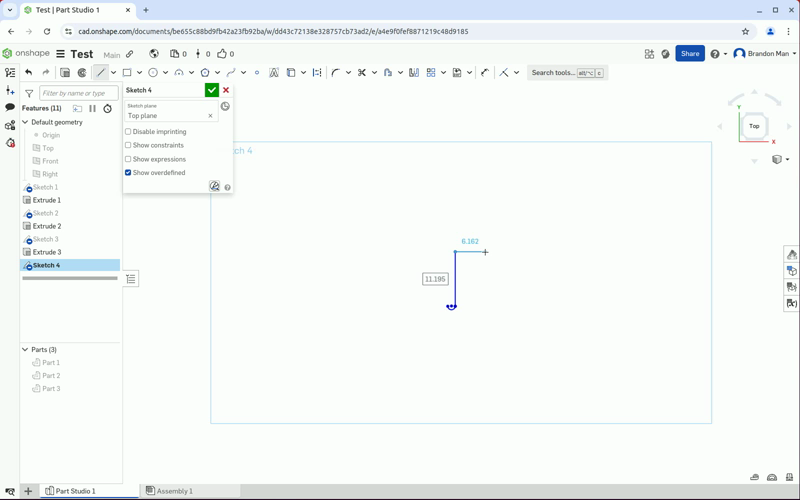
mouse_move(447, 251)
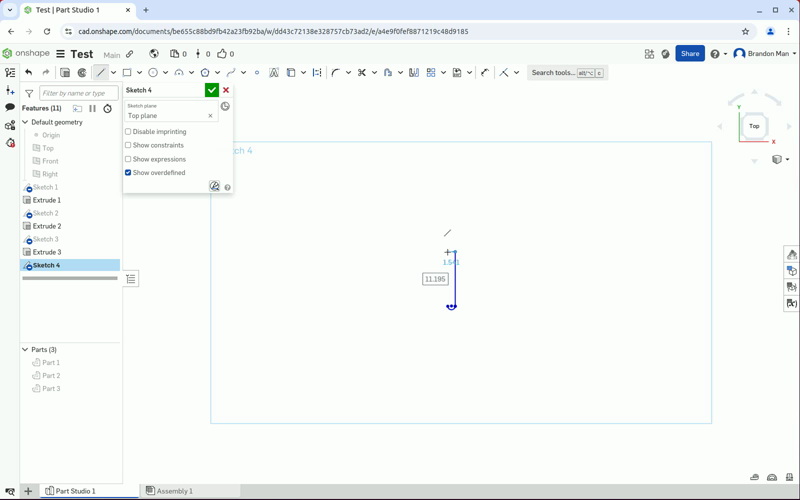
click(447, 251)
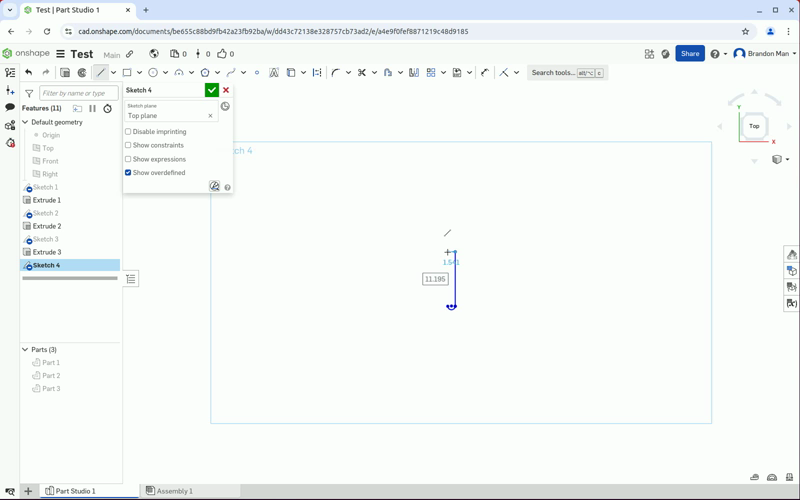
key_up(shift)
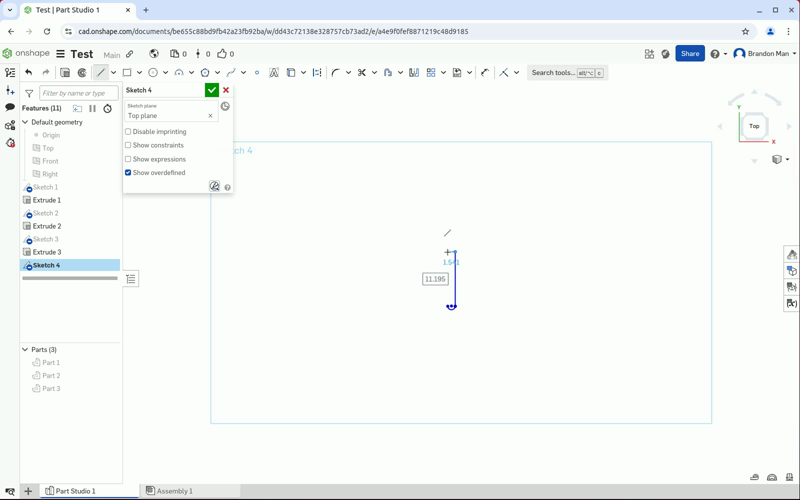
mouse_move(477, 251)
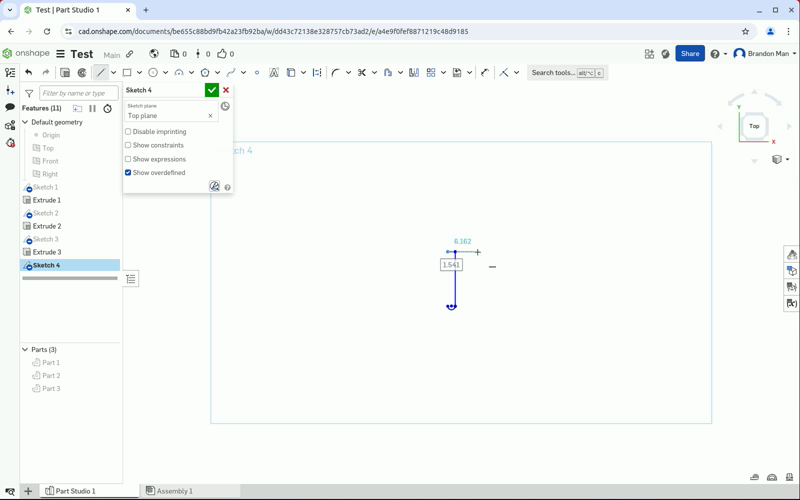
key_down(shift)
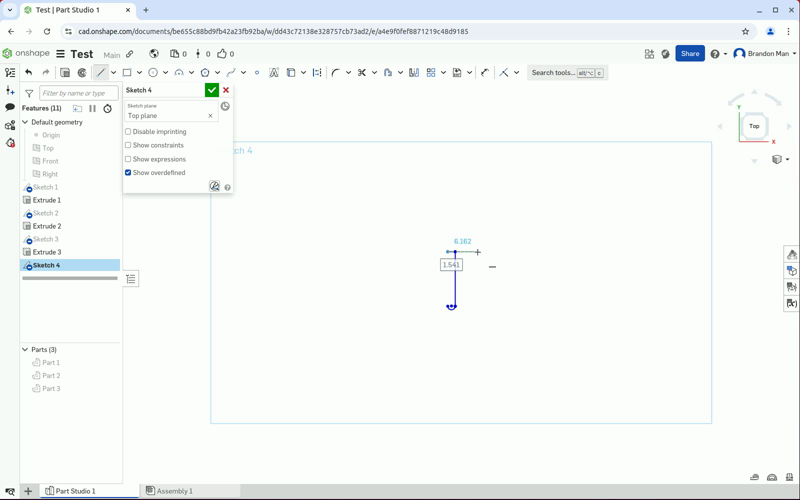
mouse_move(447, 306)
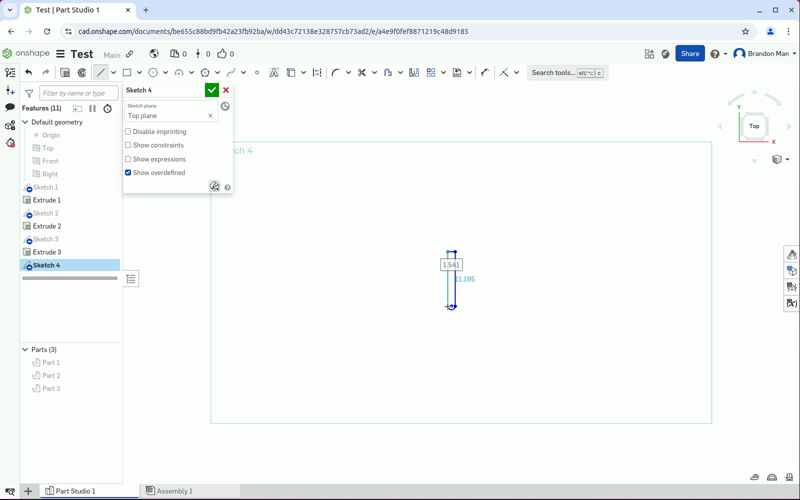
scroll(6)
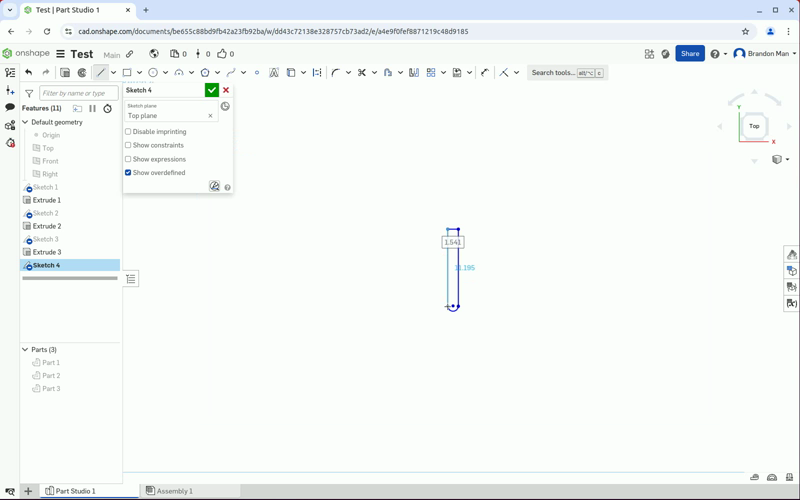
scroll(6)
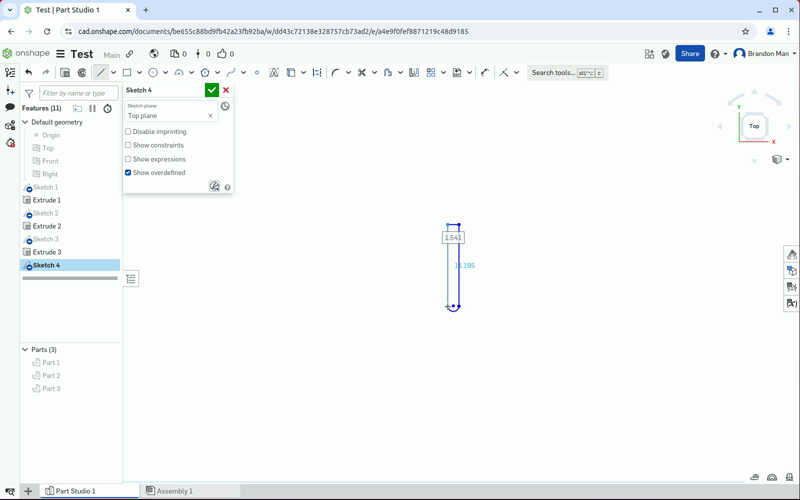
scroll(6)
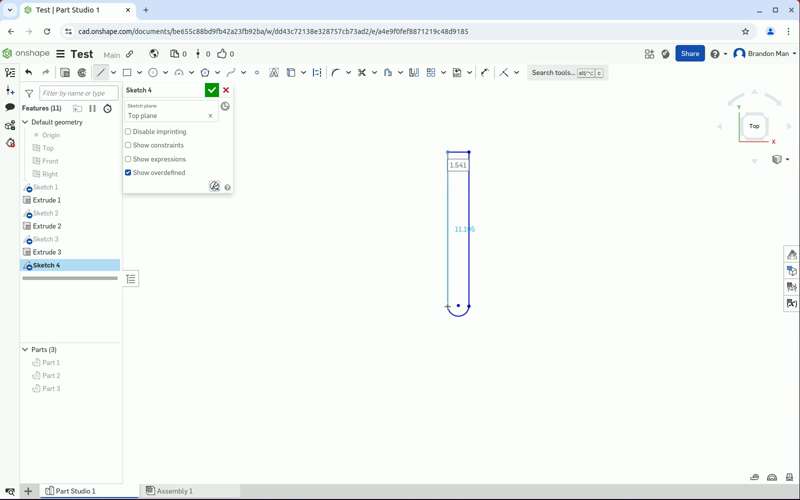
scroll(6)
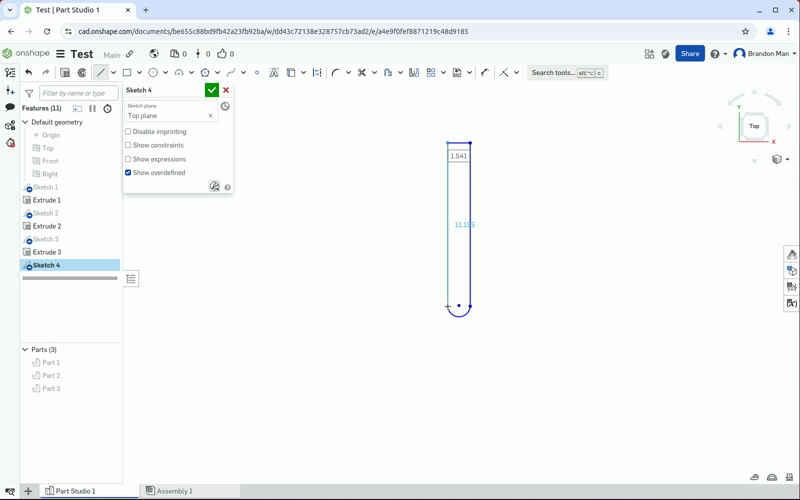
scroll(6)
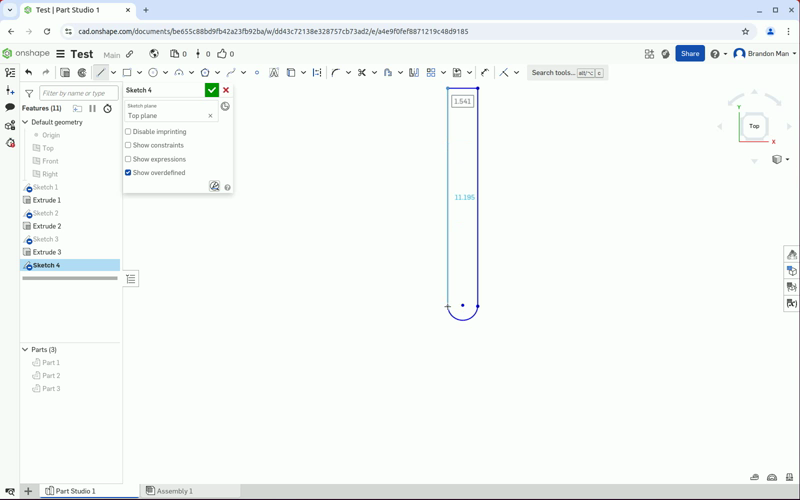
scroll(6)
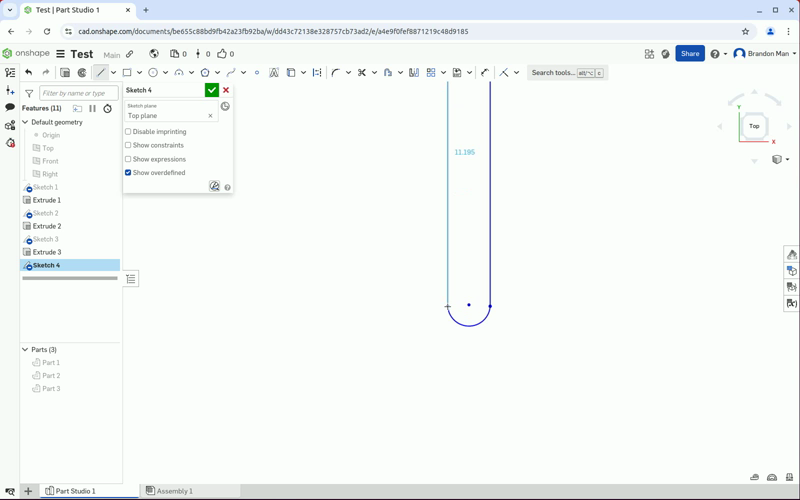
scroll(6)
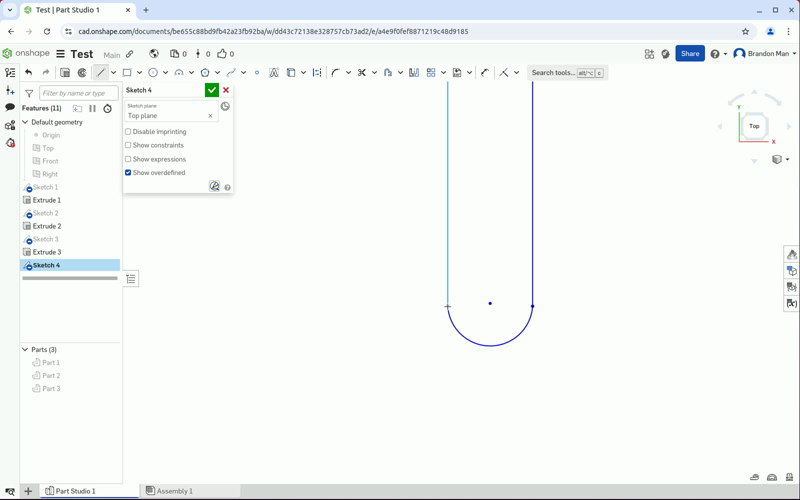
key_up(shift)
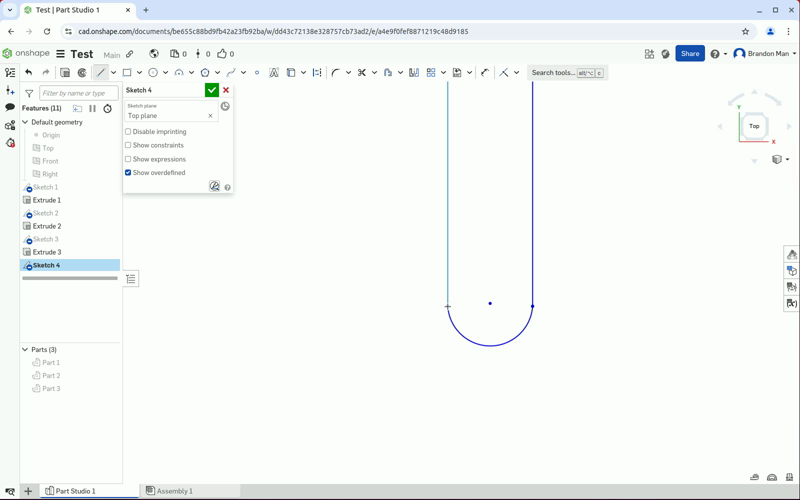
click(447, 306)
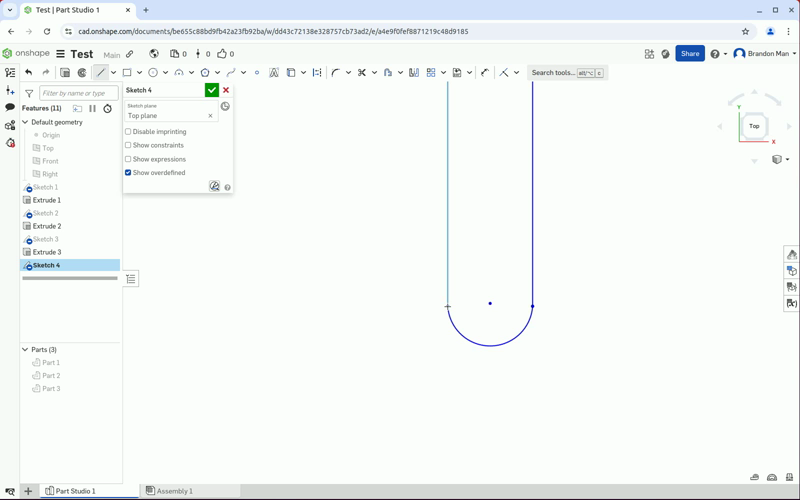
scroll(-6)
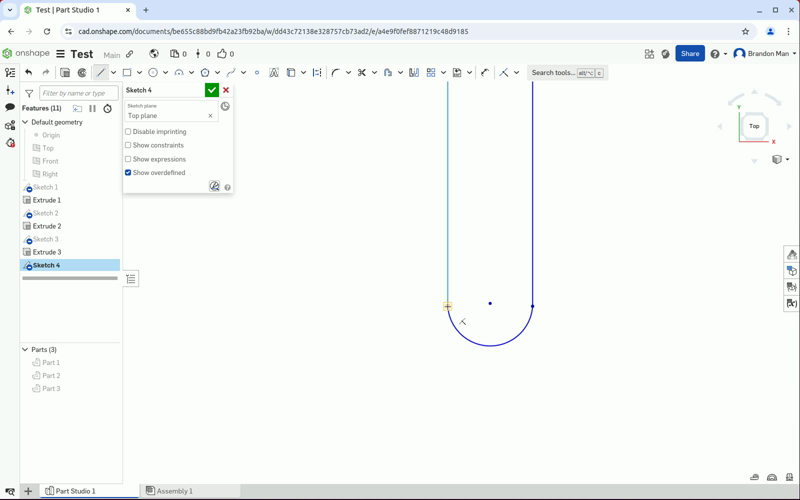
scroll(-6)
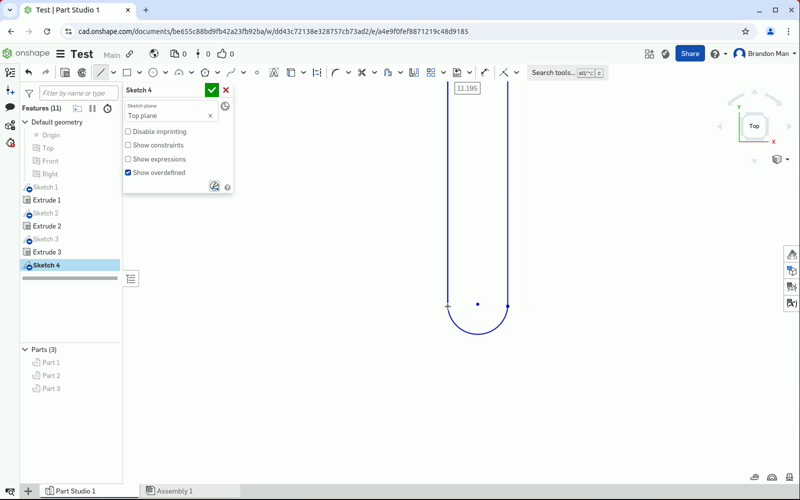
scroll(-6)
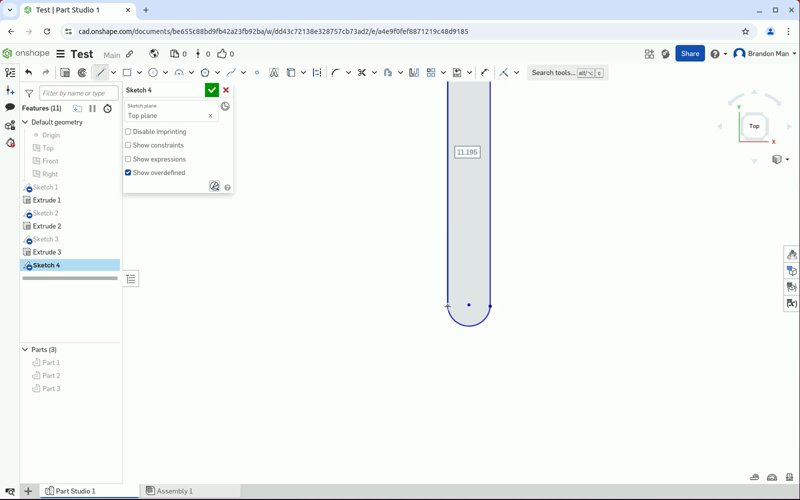
scroll(-6)
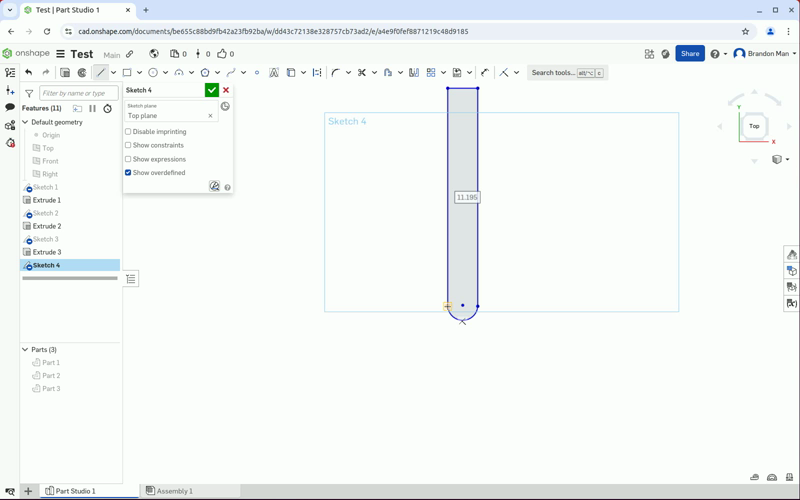
scroll(-6)
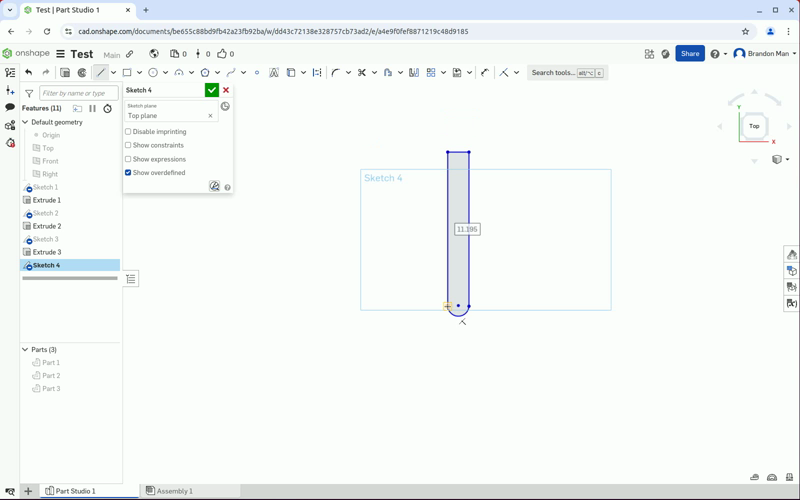
scroll(-6)
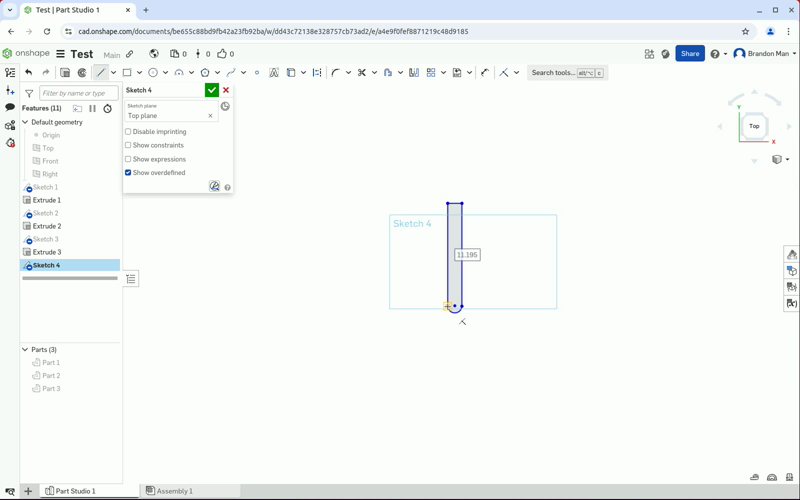
scroll(-6)
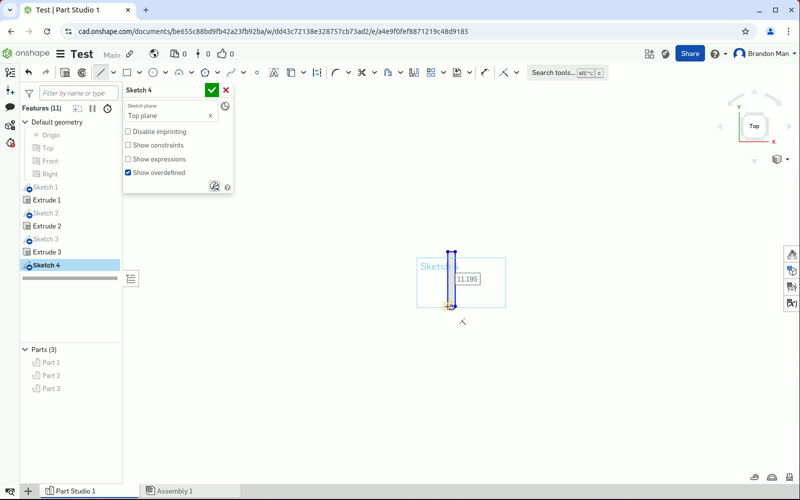
key(esc)
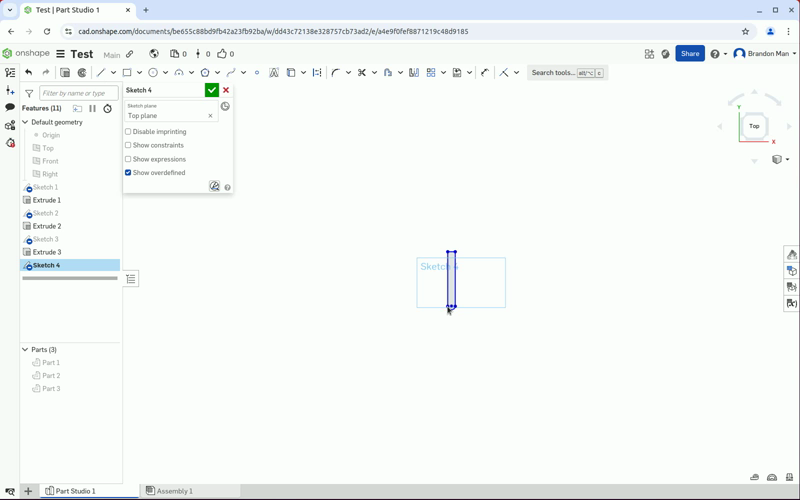
mouse_move(452, 259)
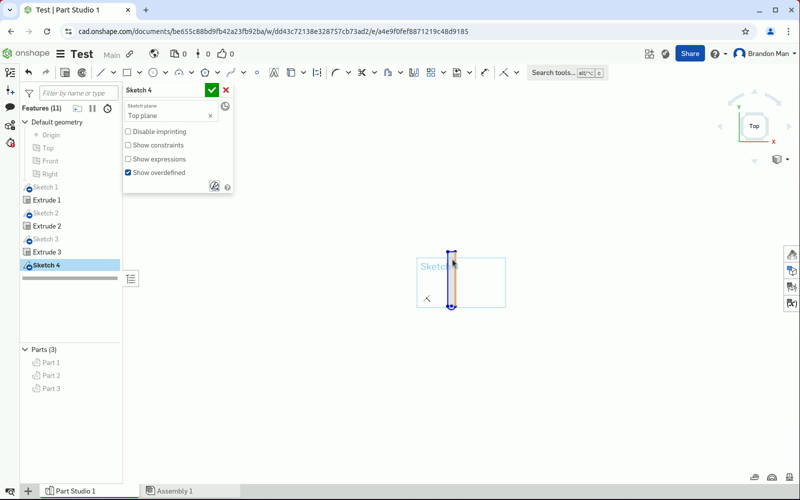
scroll(6)
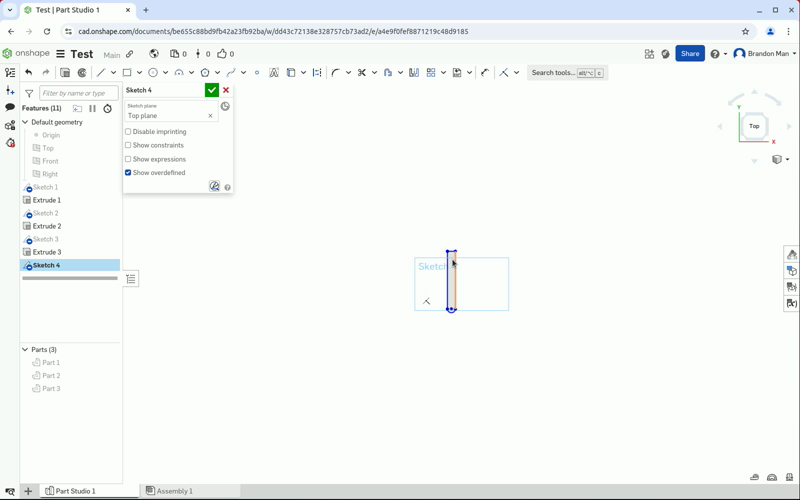
scroll(6)
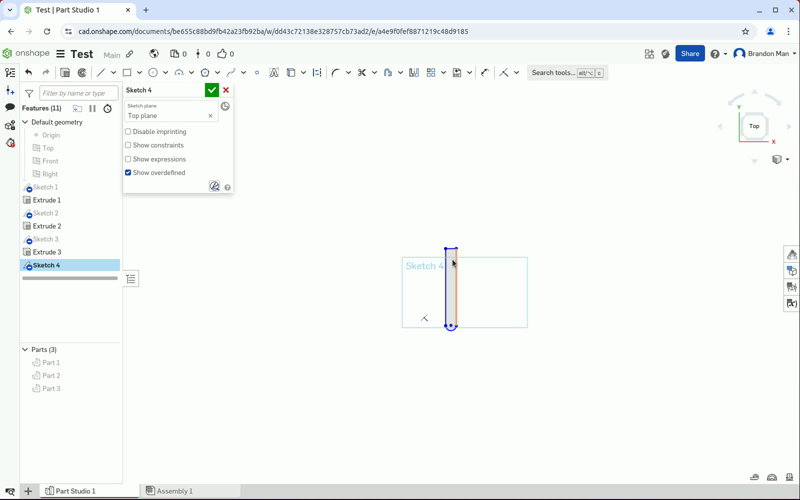
scroll(6)
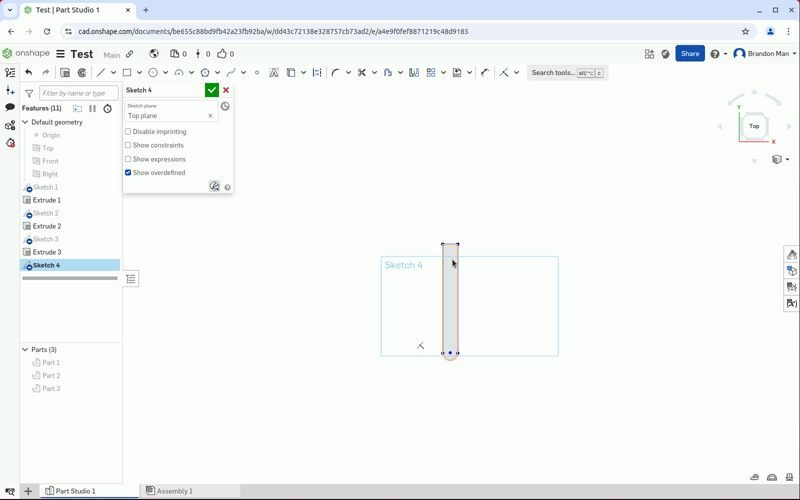
scroll(6)
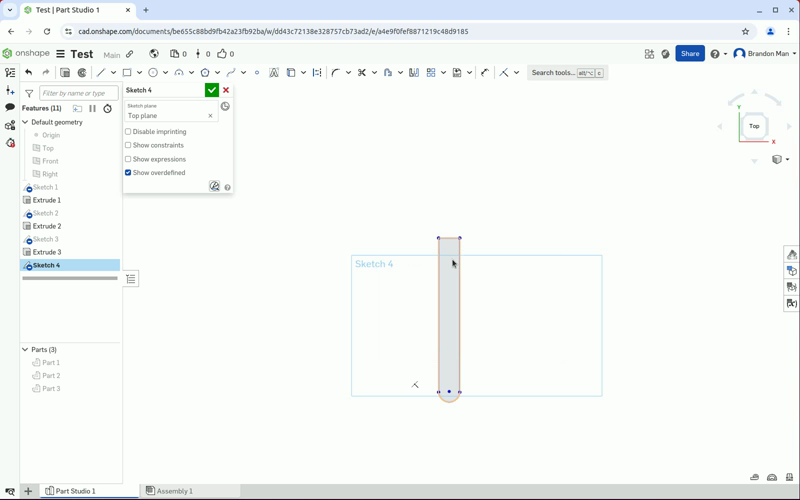
scroll(6)
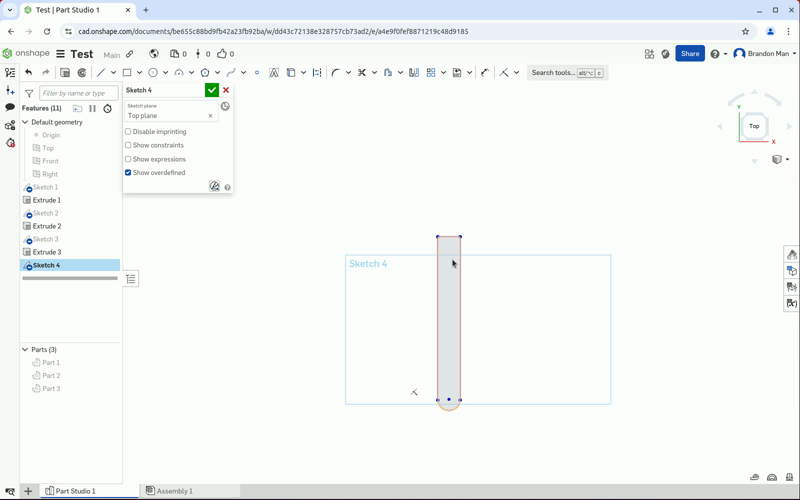
scroll(6)
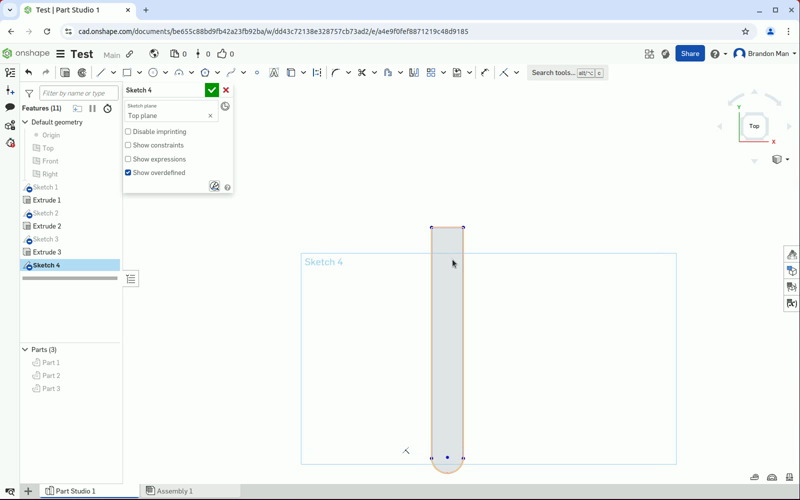
scroll(6)
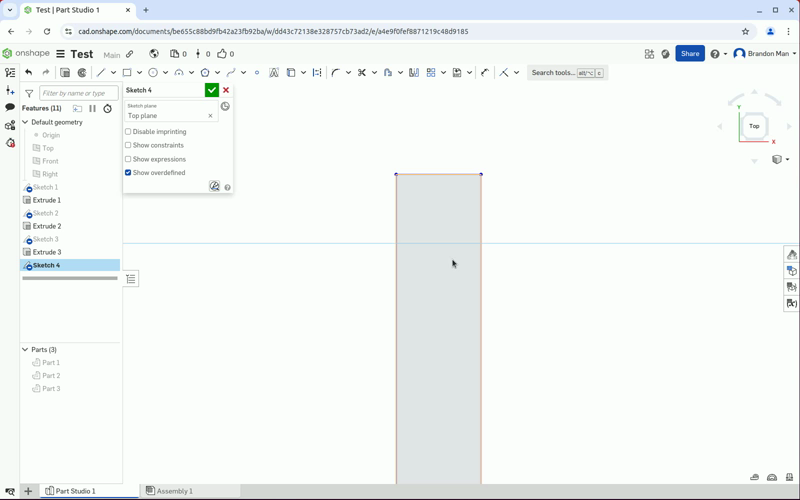
click(452, 259)
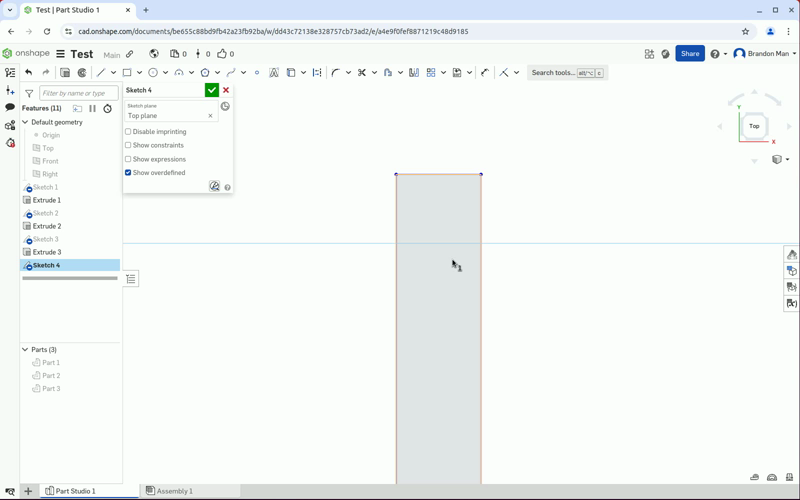
scroll(-6)
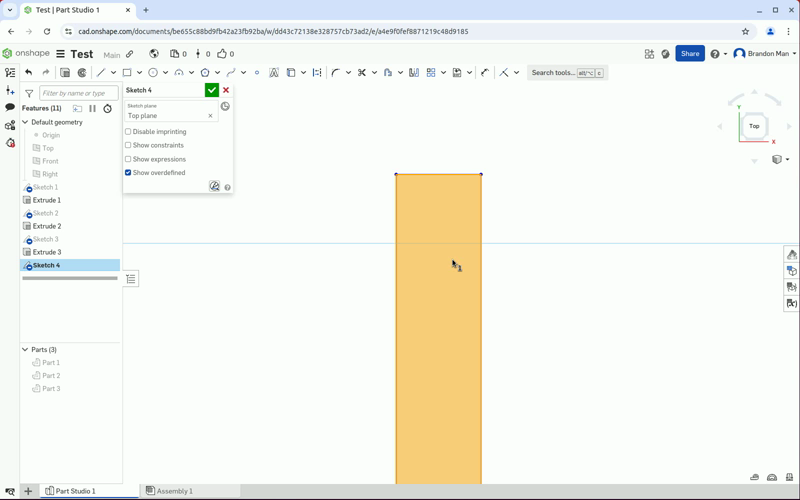
scroll(-6)
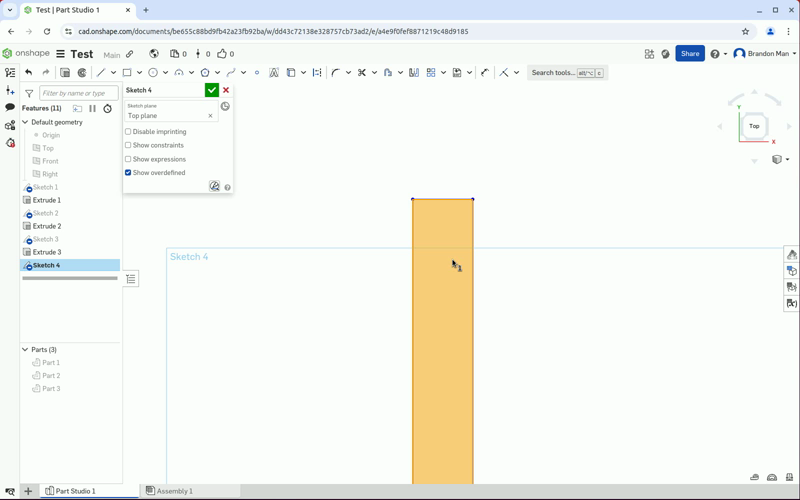
scroll(-6)
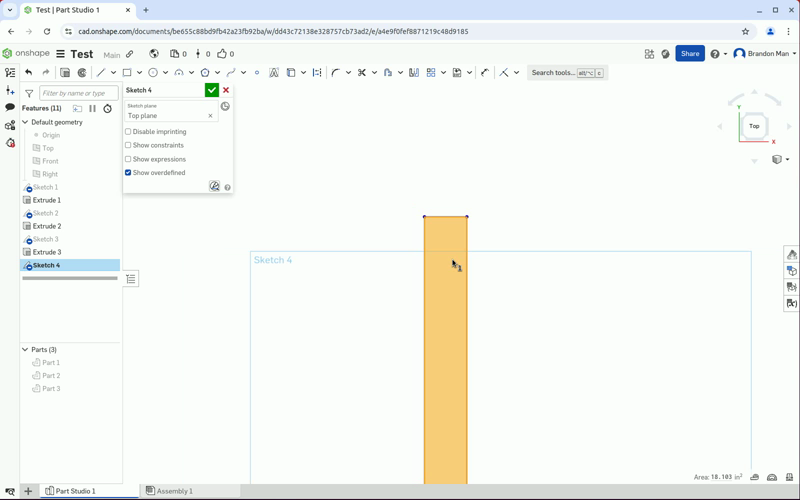
scroll(-6)
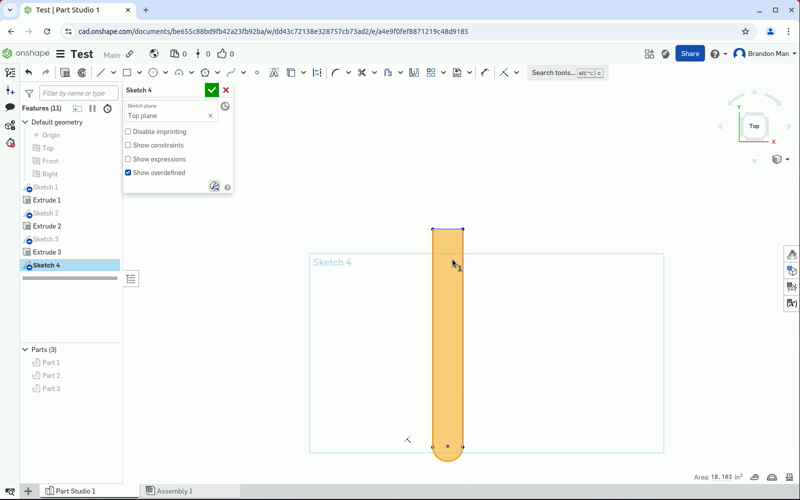
scroll(-6)
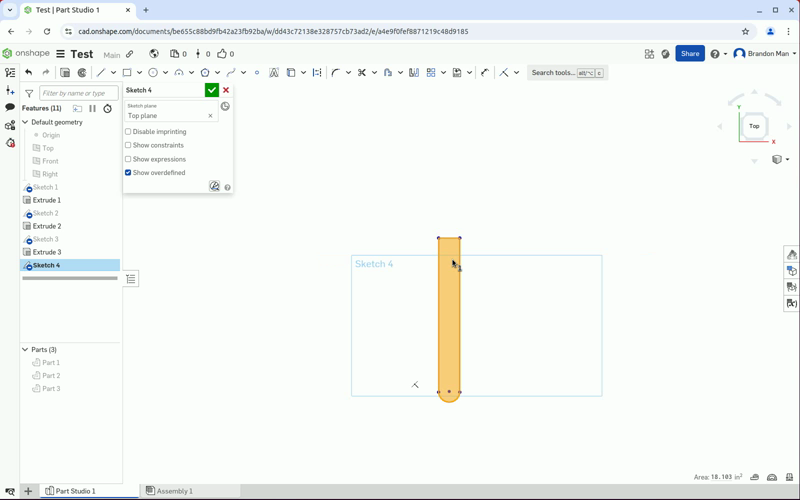
scroll(-6)
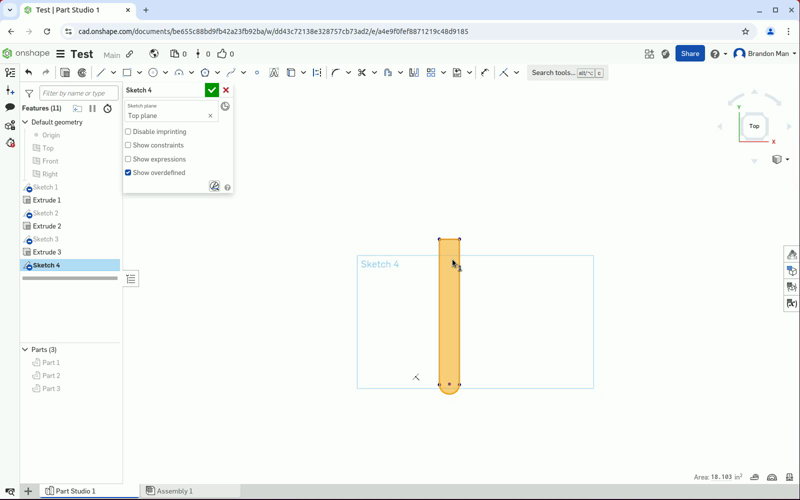
scroll(-6)
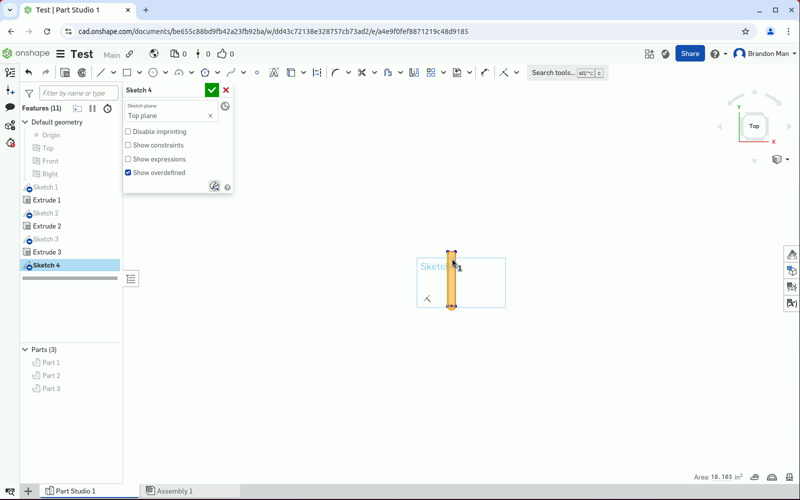
mouse_move(73, 352)
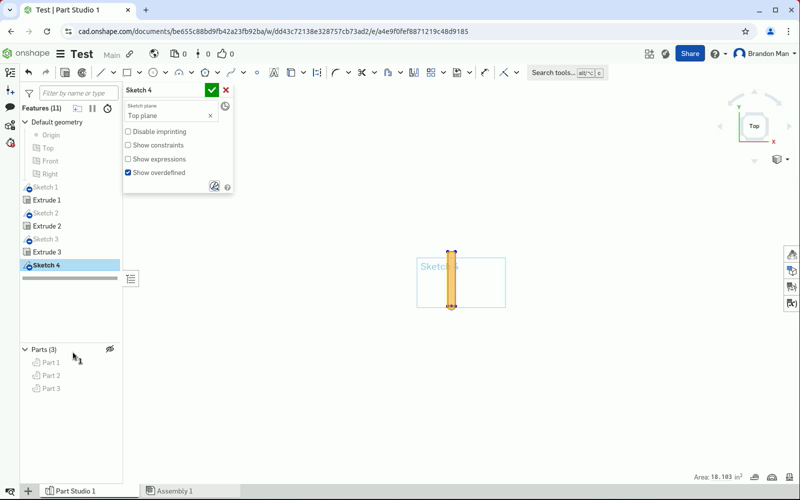
key(shift+y)
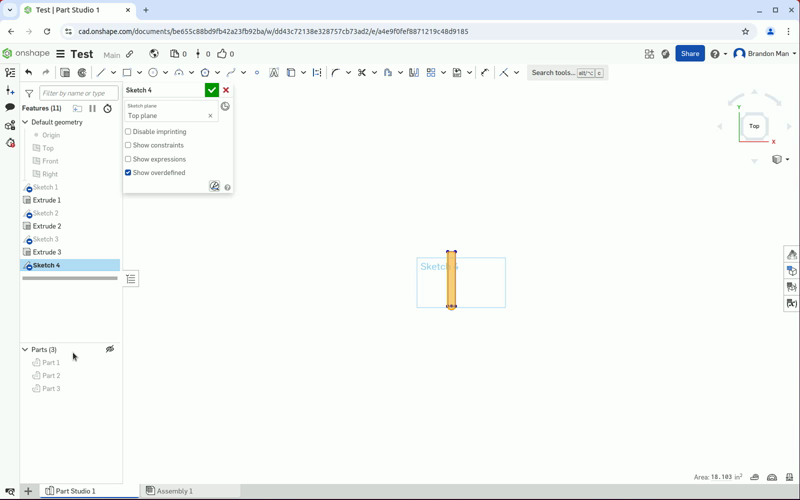
key(shift+e)
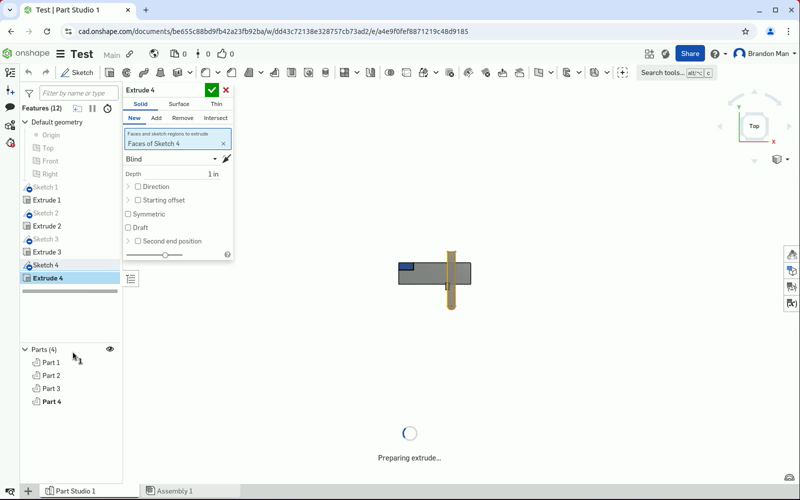
mouse_move(143, 106)
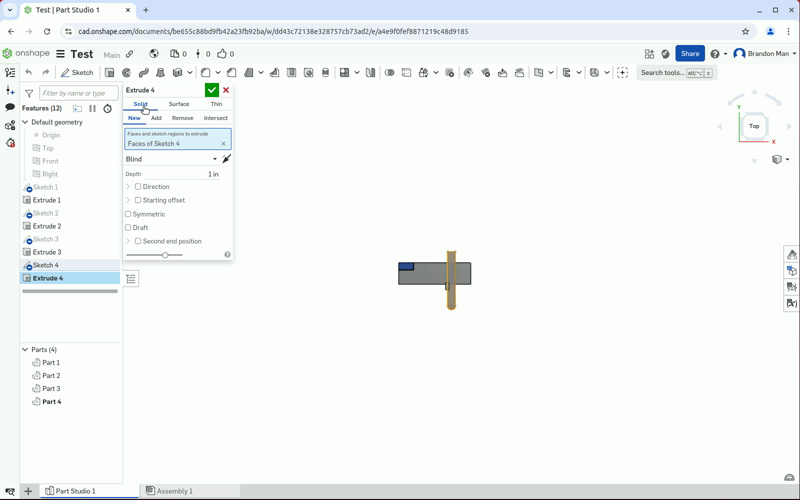
click(143, 106)
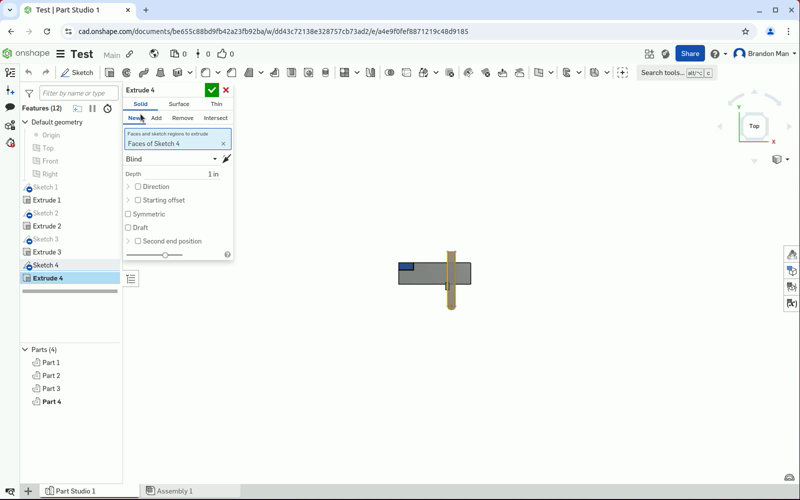
mouse_move(137, 120)
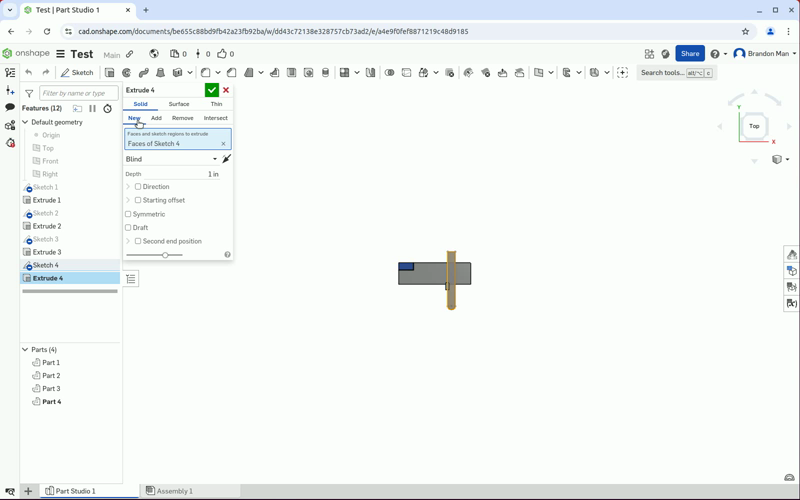
click(137, 120)
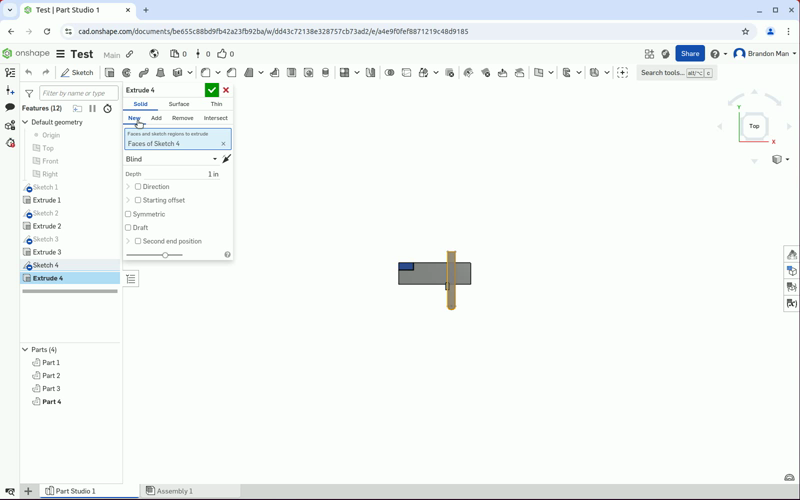
key(tab, 4)
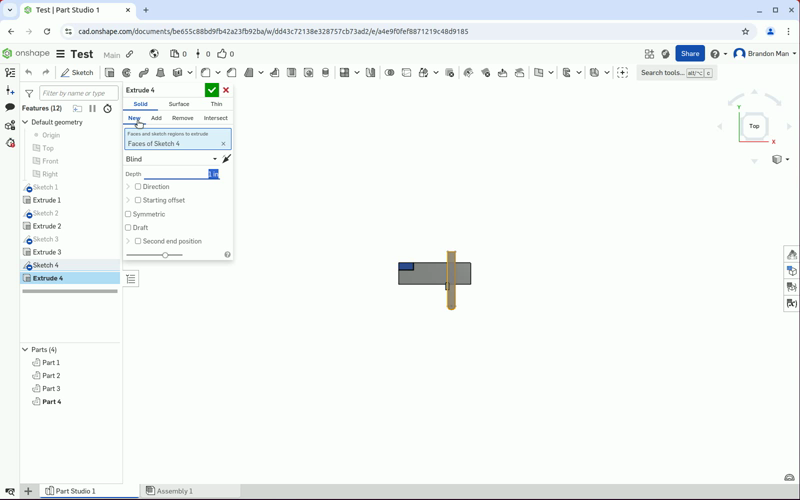
text(0.722)
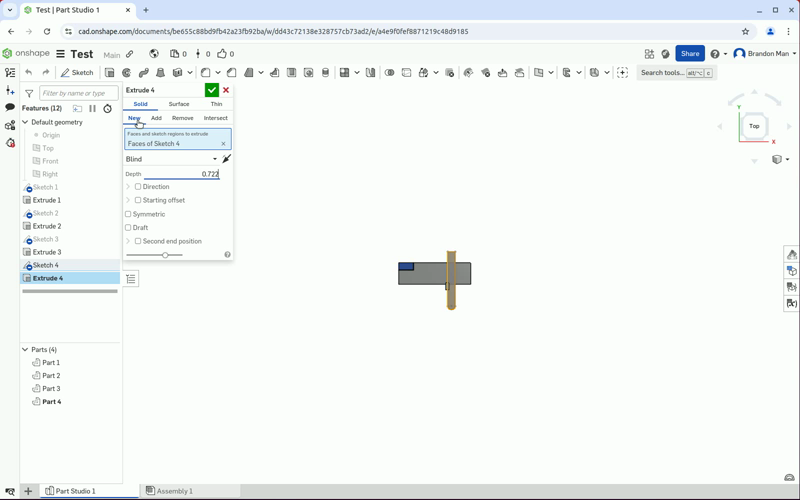
key(enter)
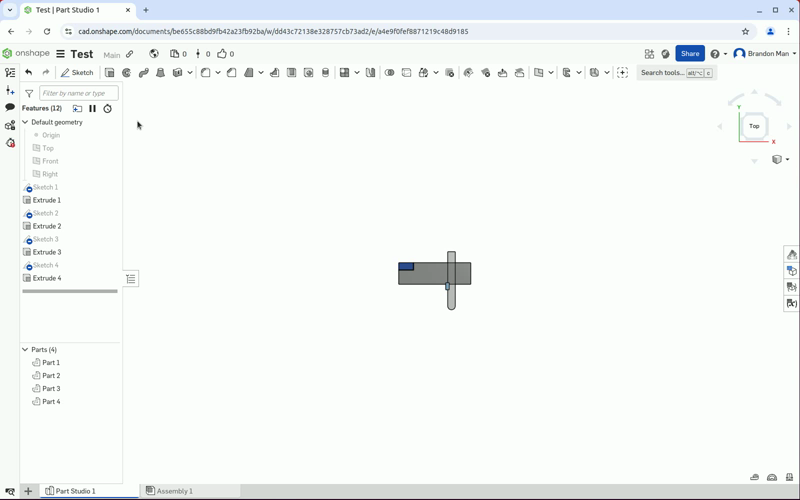
key(shift+h)
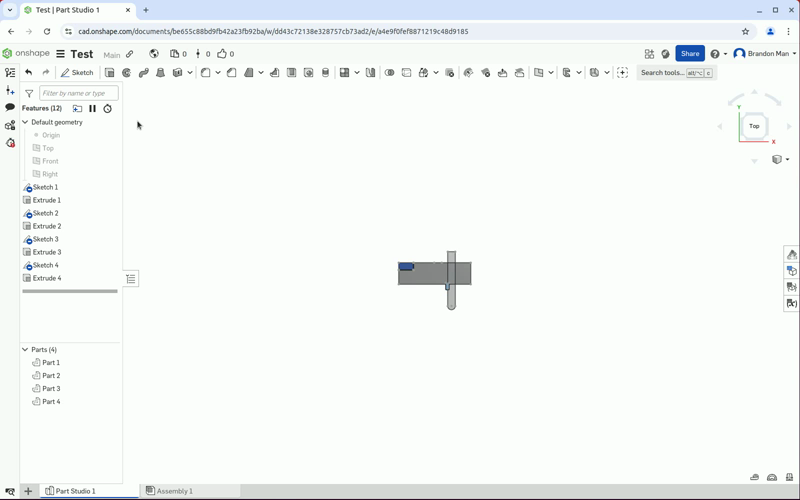
key(shift+h)
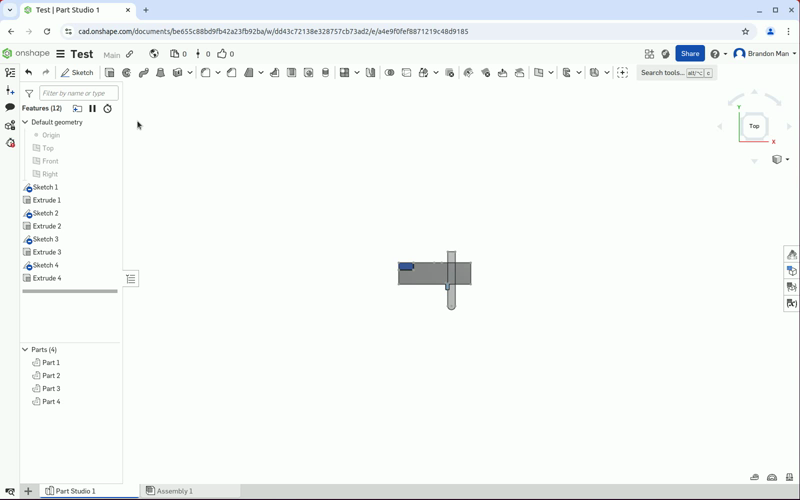
key(shift+7)
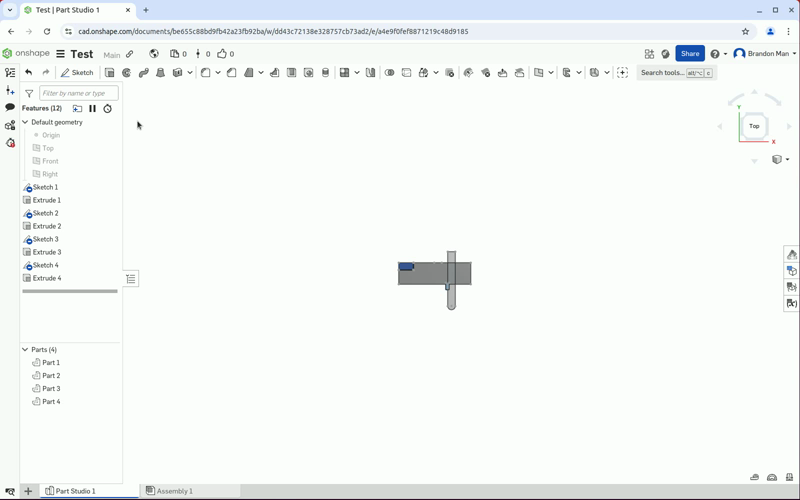
key(up, 3)
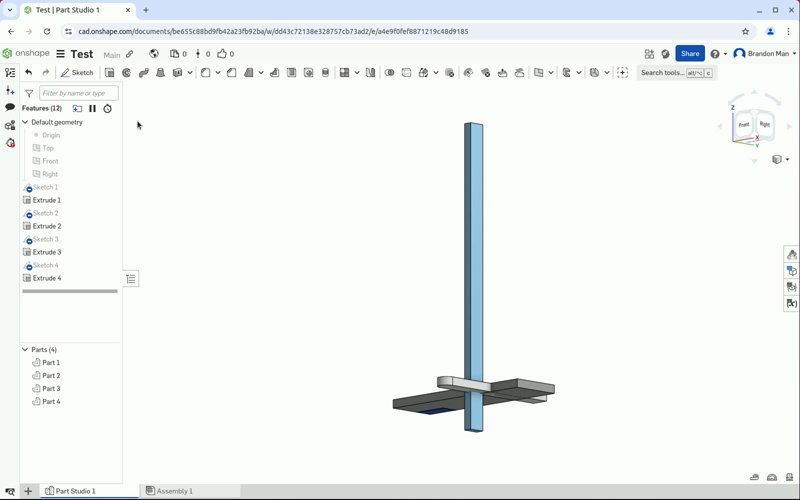
key(left, 3)
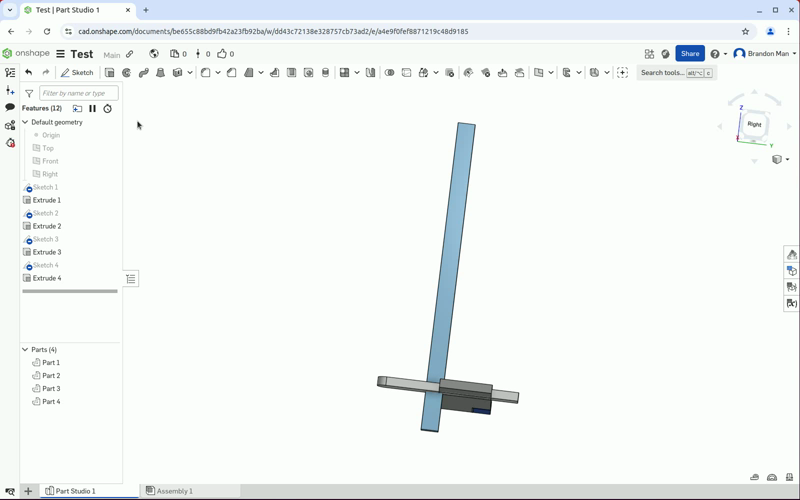
key(right, 3)
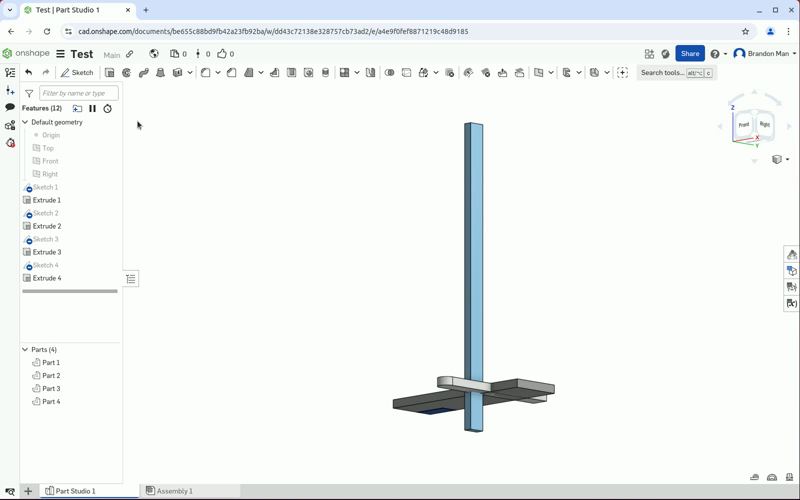
key(down, 3)
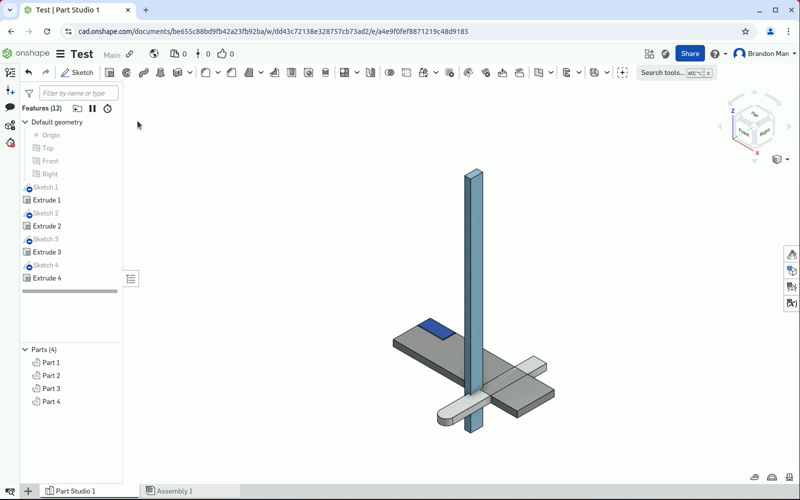
mouse_move(73, 189)
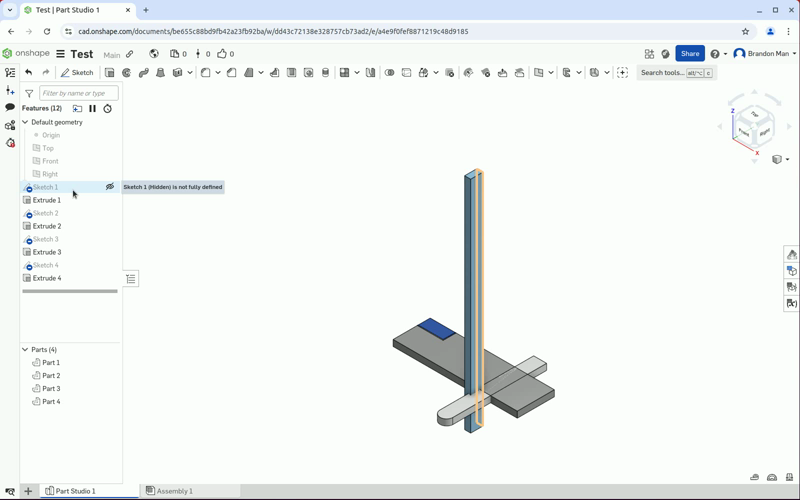
click(73, 189)